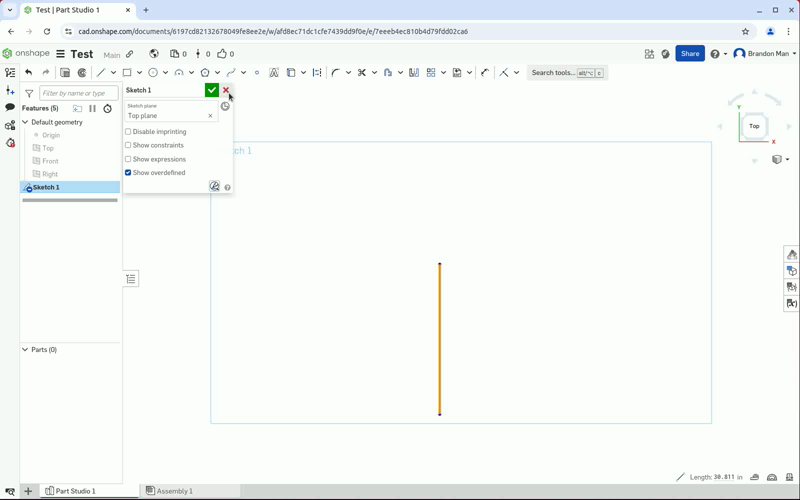
key(shift+h)
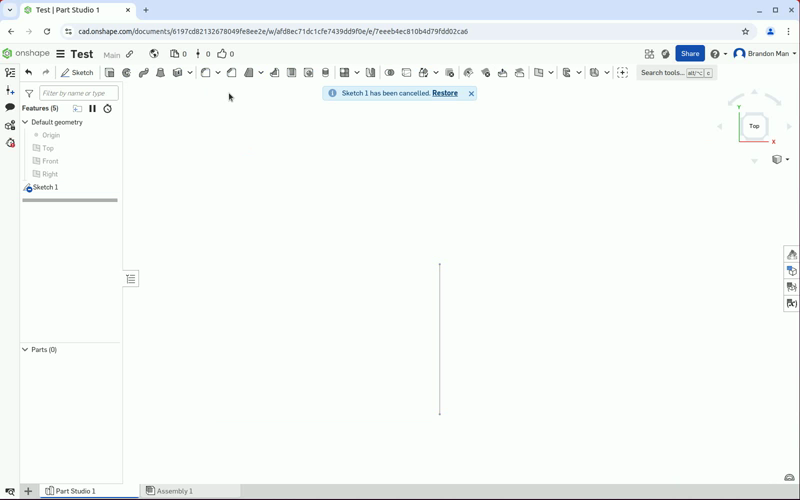
key(shift+s)
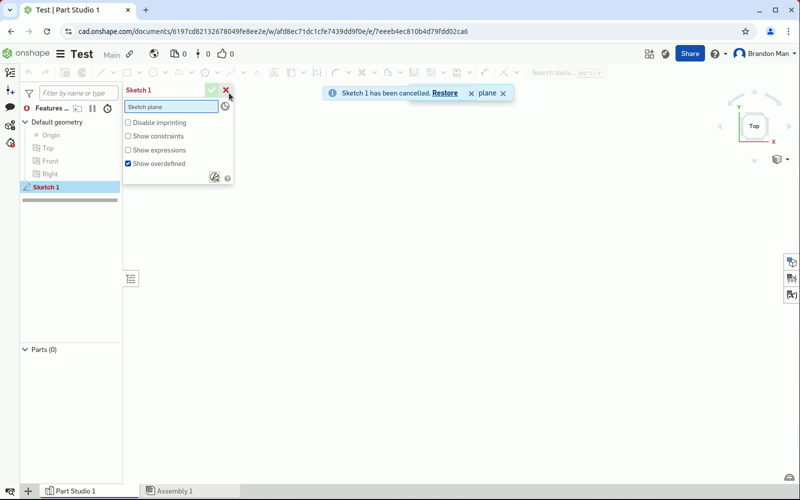
mouse_move(73, 150)
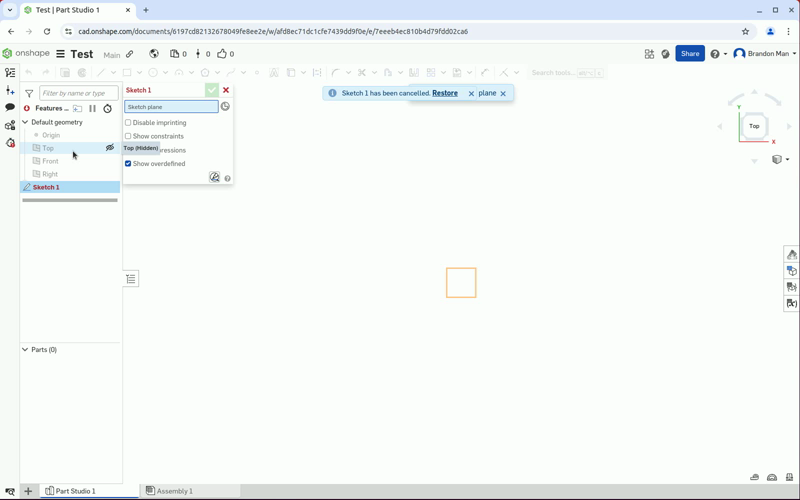
click(73, 150)
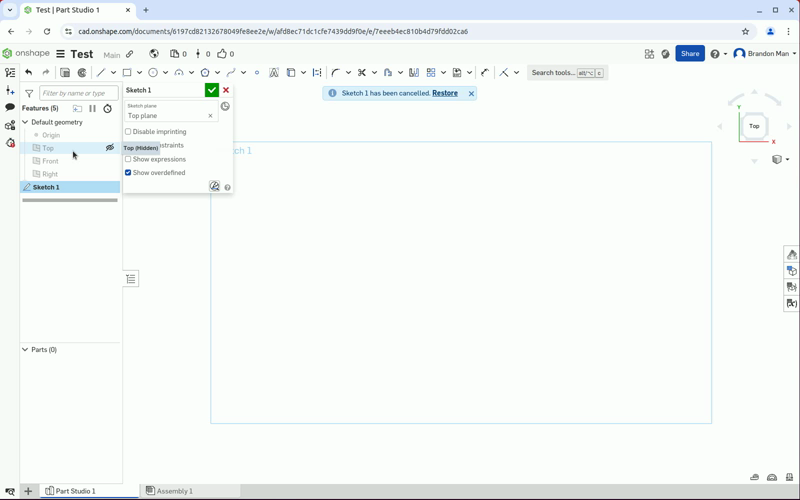
mouse_move(73, 352)
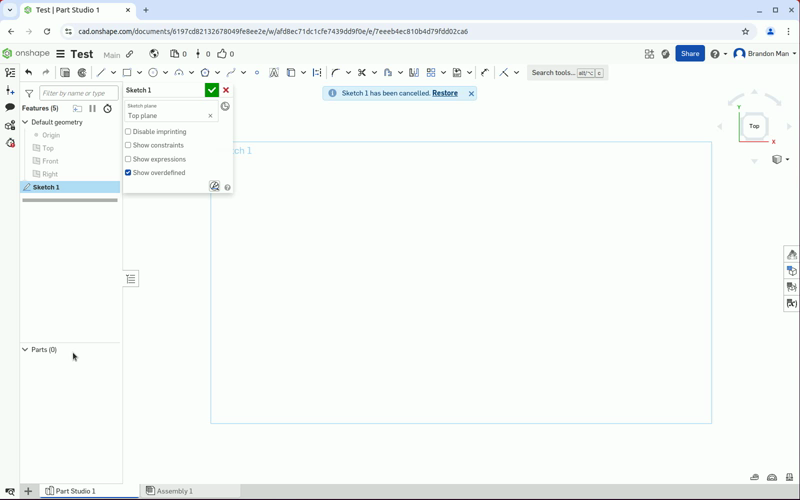
key(y)
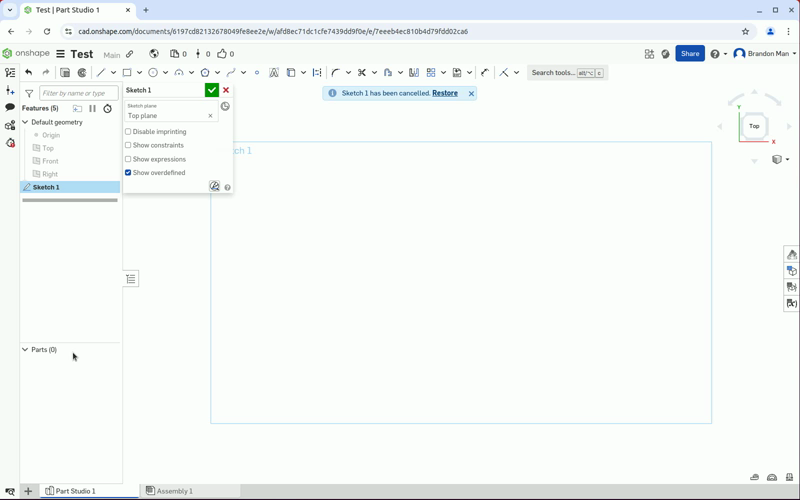
key(a)
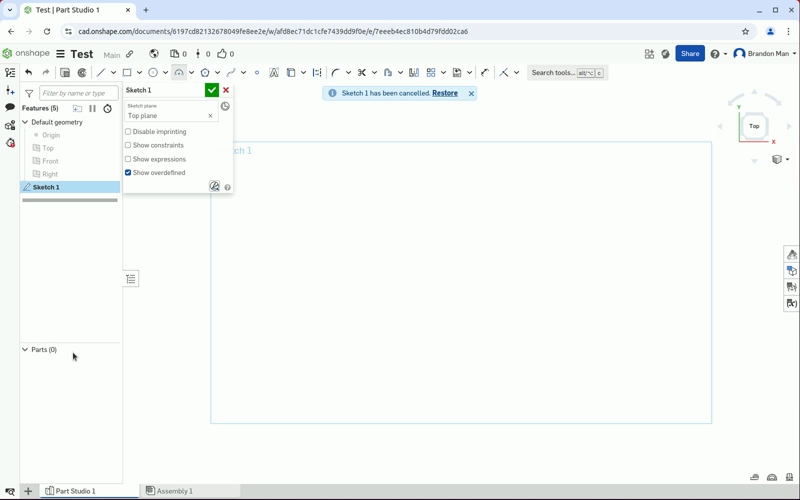
key_down(shift)
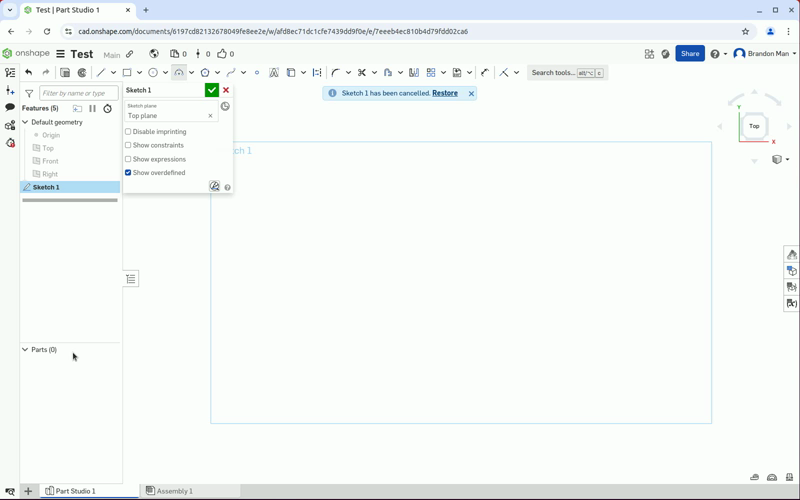
mouse_move(358, 308)
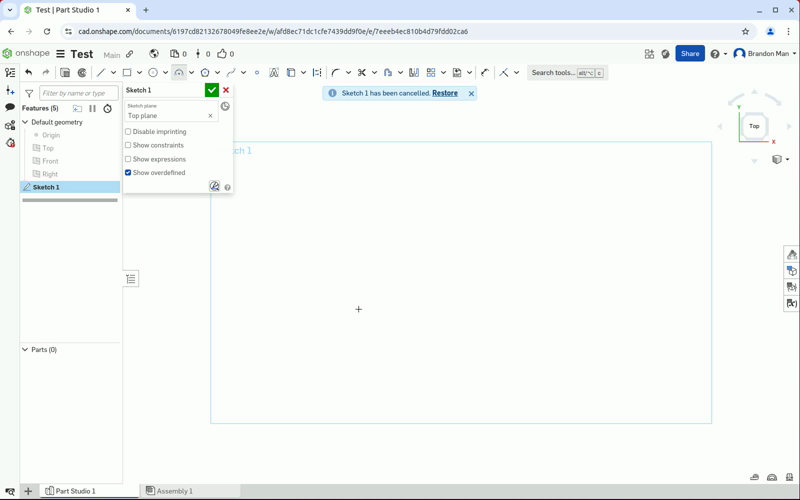
click(358, 308)
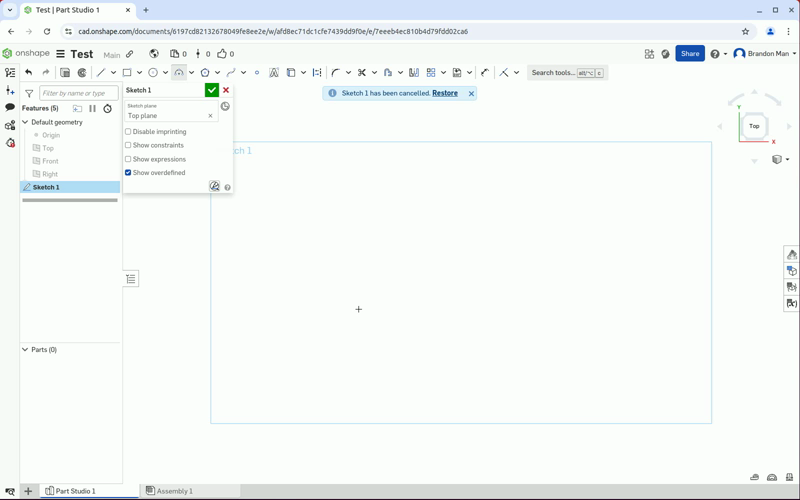
key_up(shift)
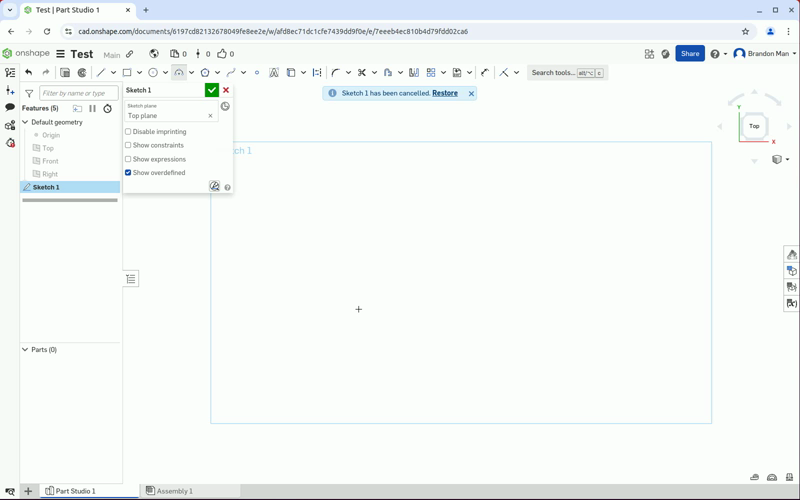
key_down(shift)
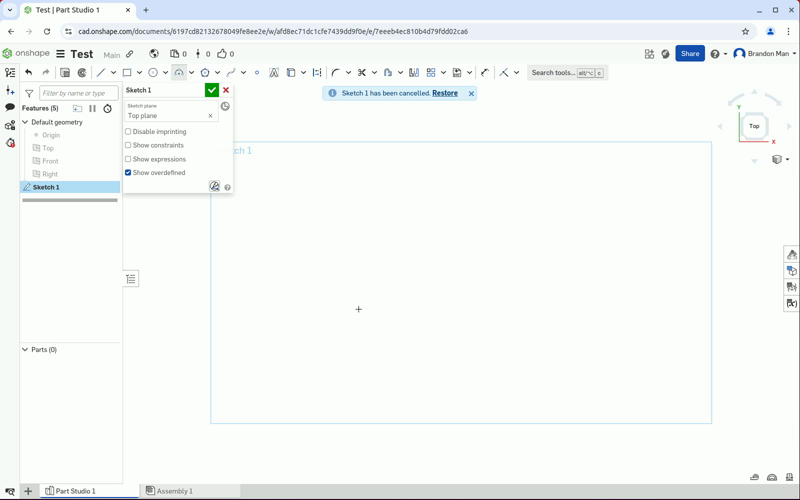
mouse_move(378, 360)
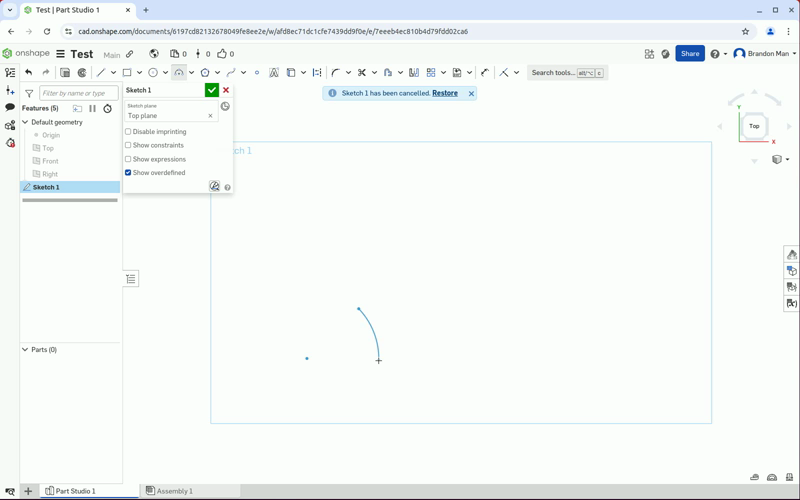
click(378, 360)
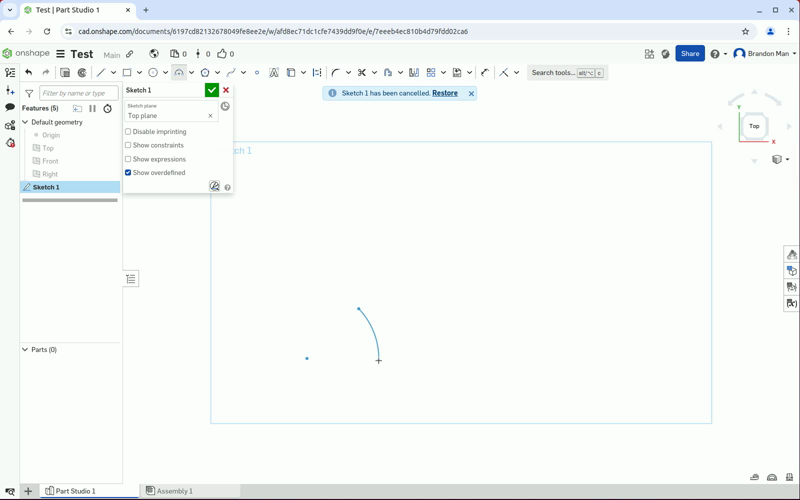
mouse_move(350, 341)
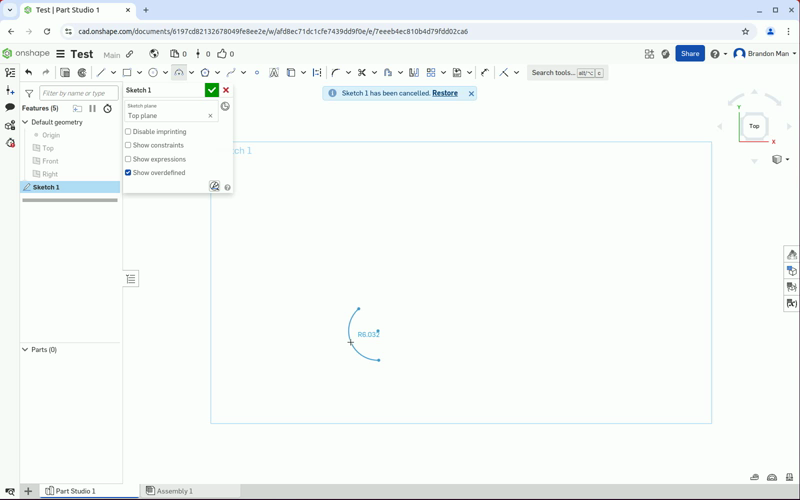
click(350, 341)
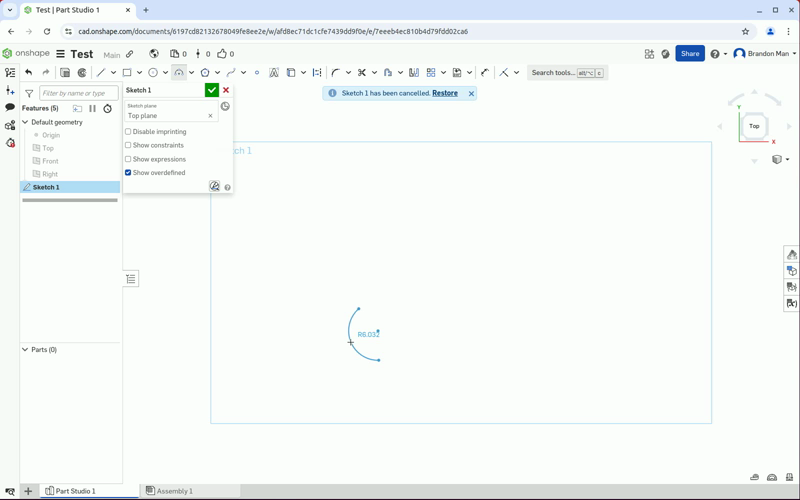
key_up(shift)
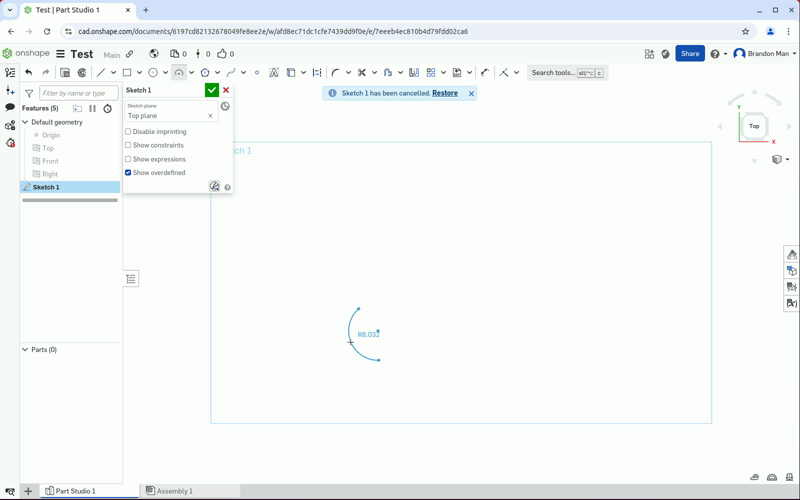
key(esc)
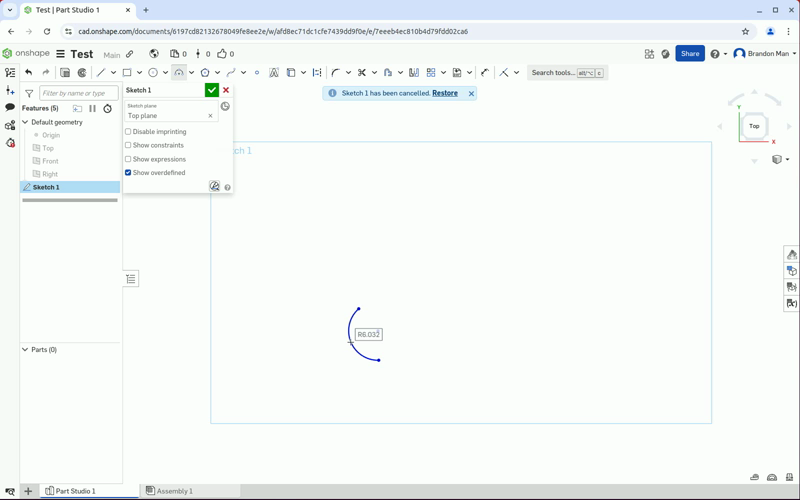
key(l)
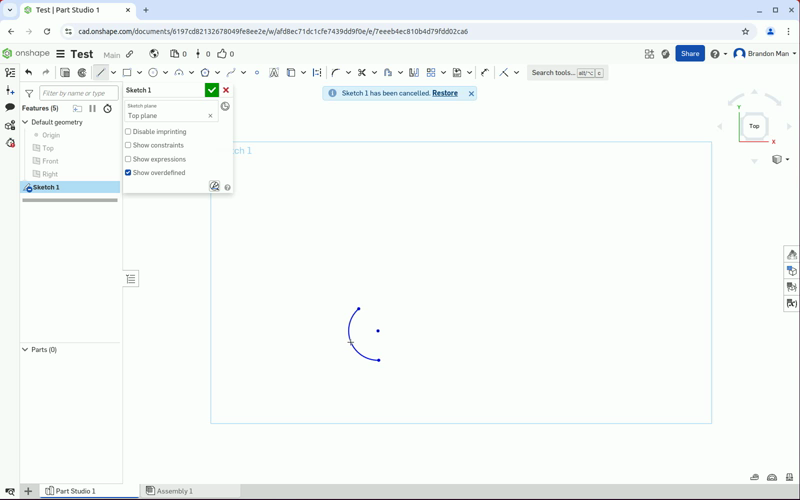
mouse_move(378, 360)
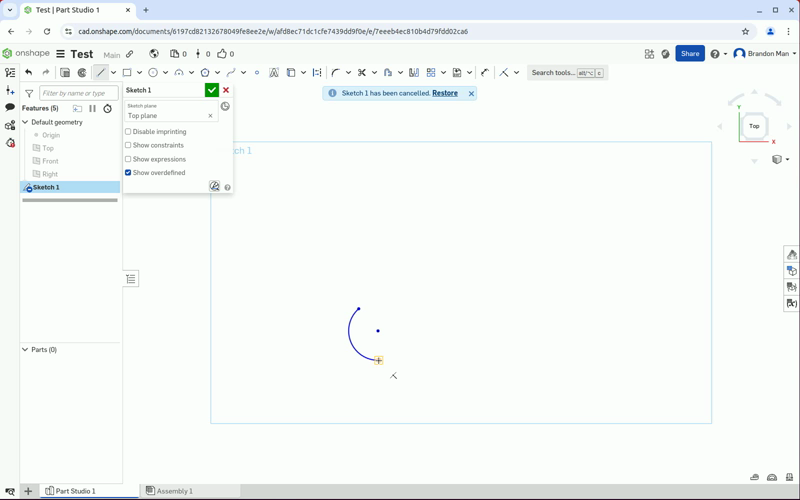
click(378, 360)
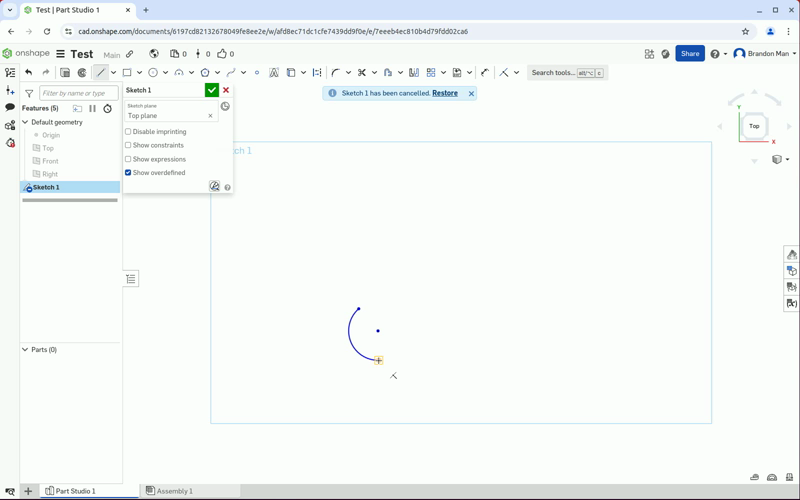
key_down(shift)
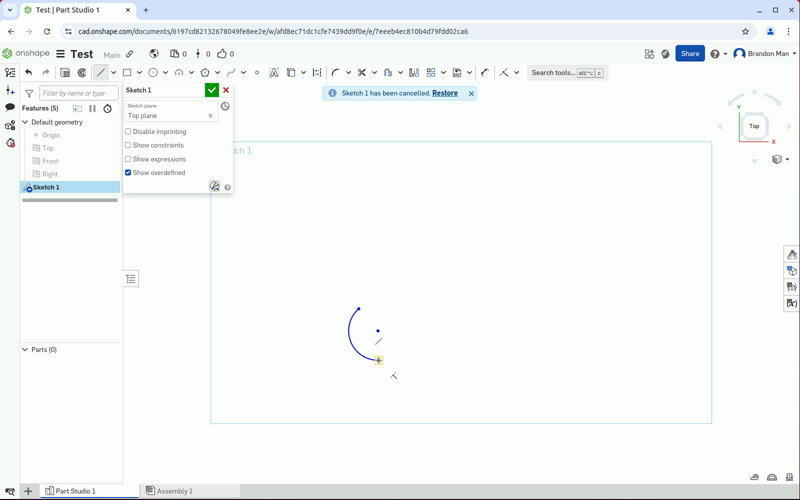
mouse_move(543, 360)
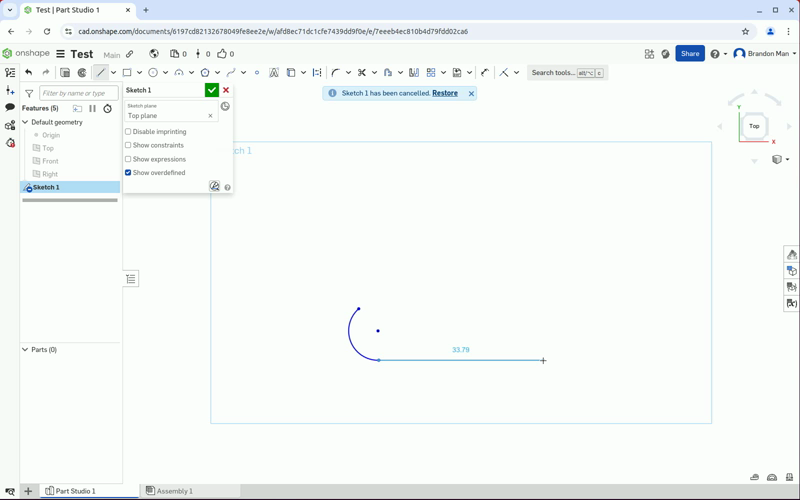
click(543, 360)
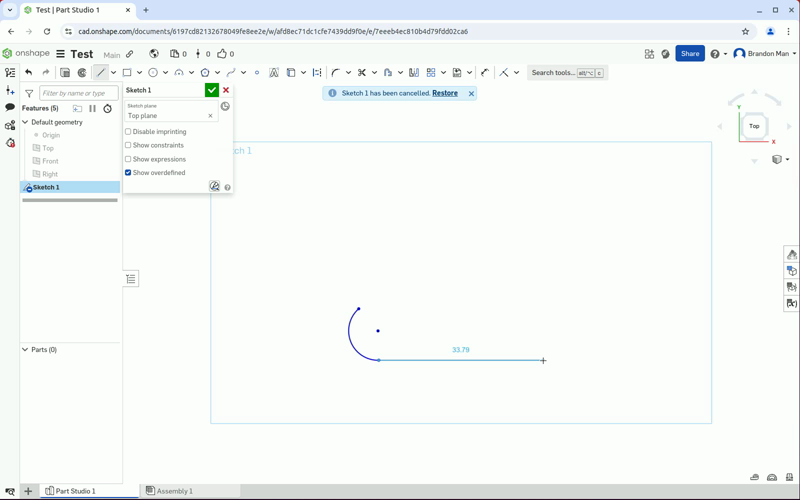
key_up(shift)
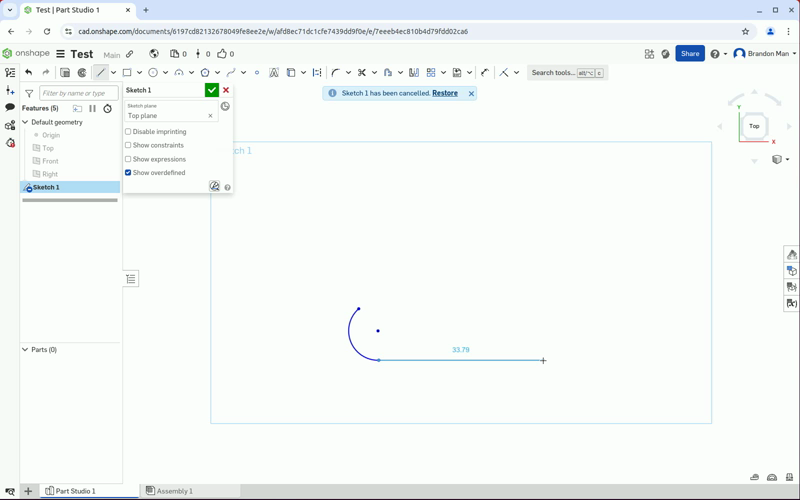
key(esc)
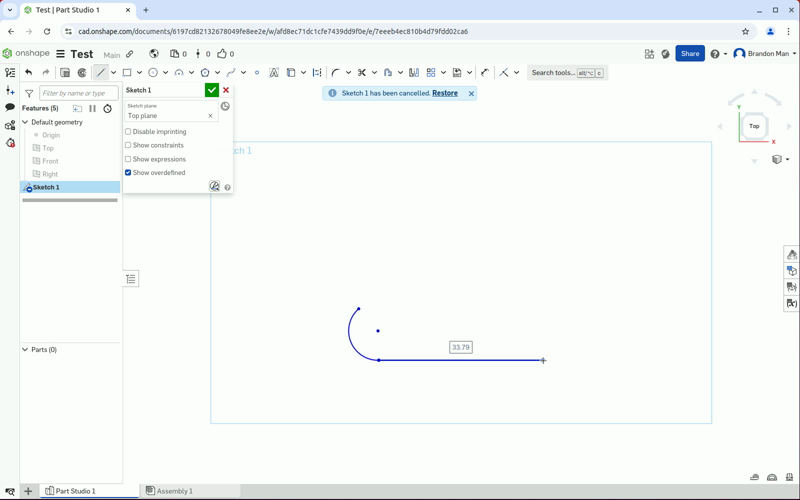
key(a)
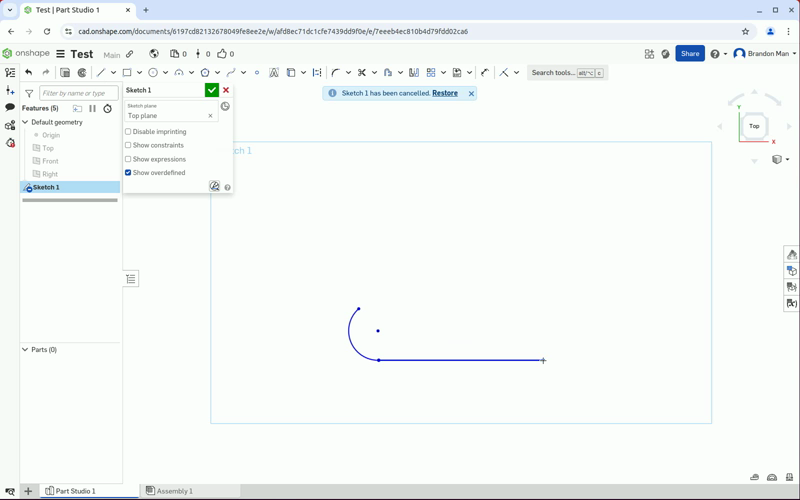
mouse_move(543, 360)
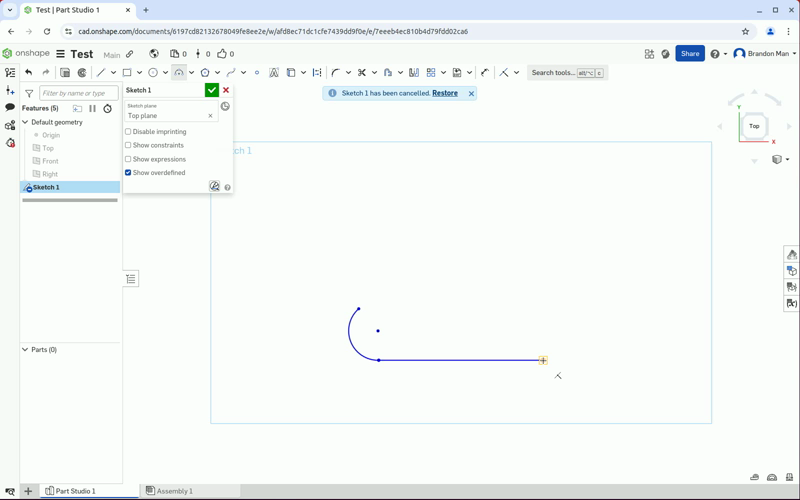
click(543, 360)
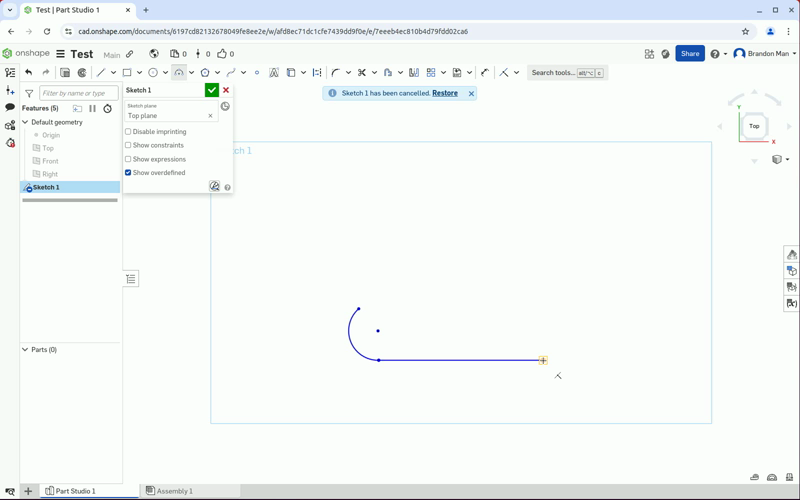
key_down(shift)
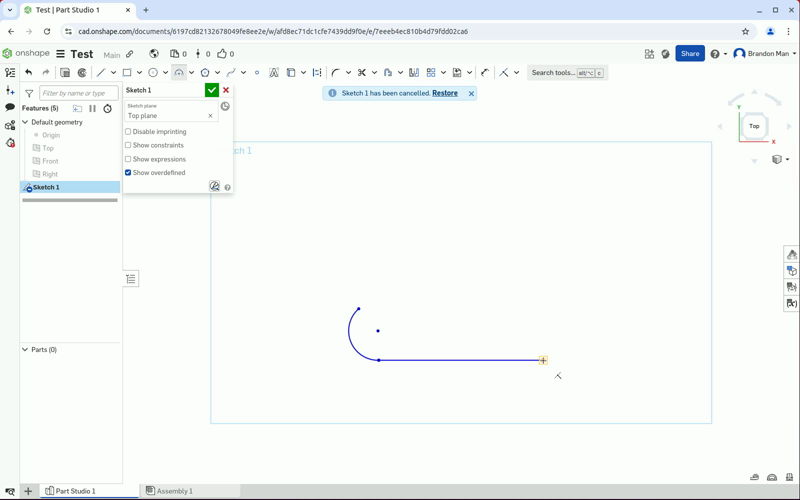
mouse_move(563, 308)
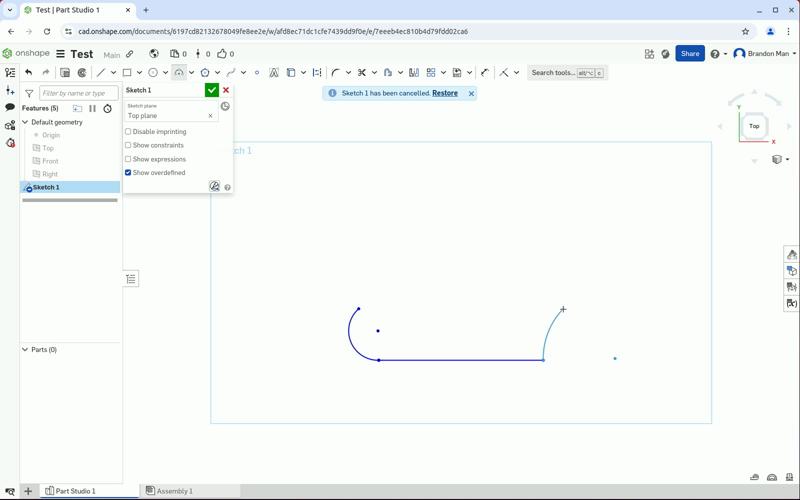
click(563, 308)
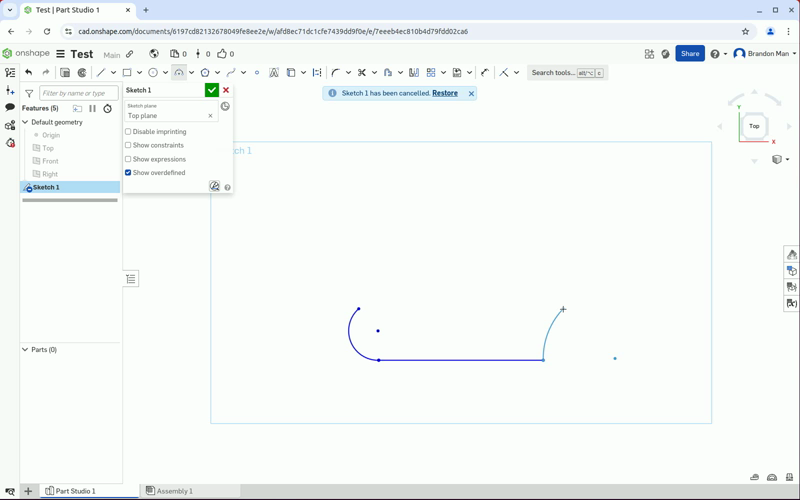
mouse_move(570, 341)
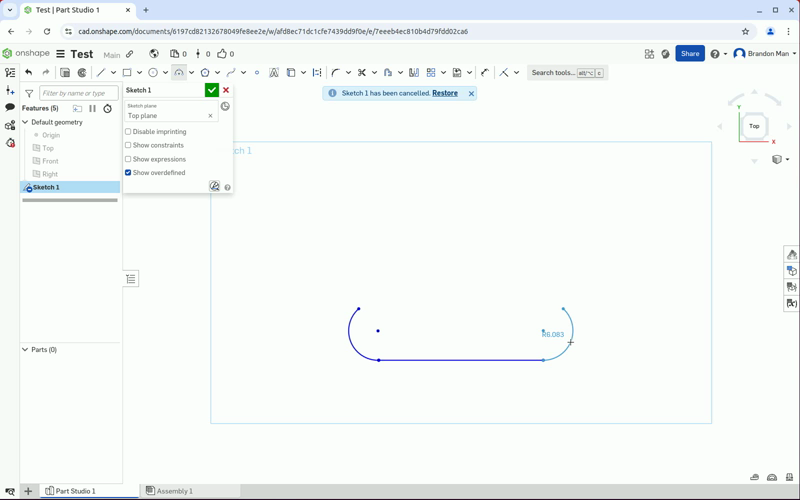
click(570, 341)
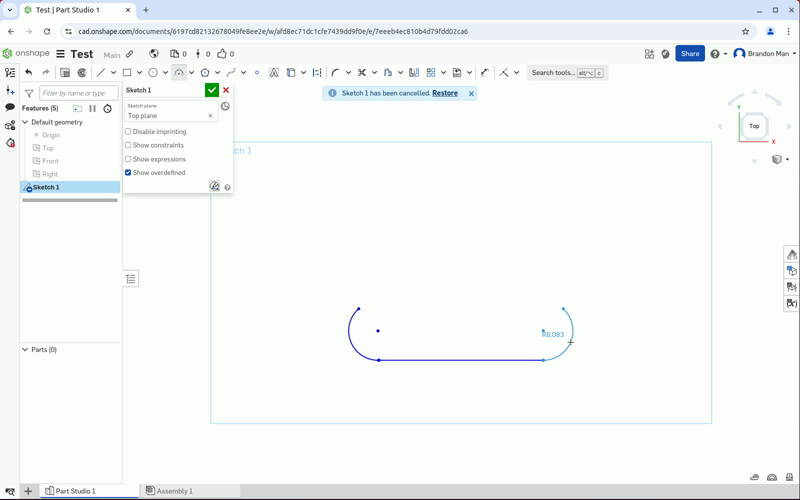
key_up(shift)
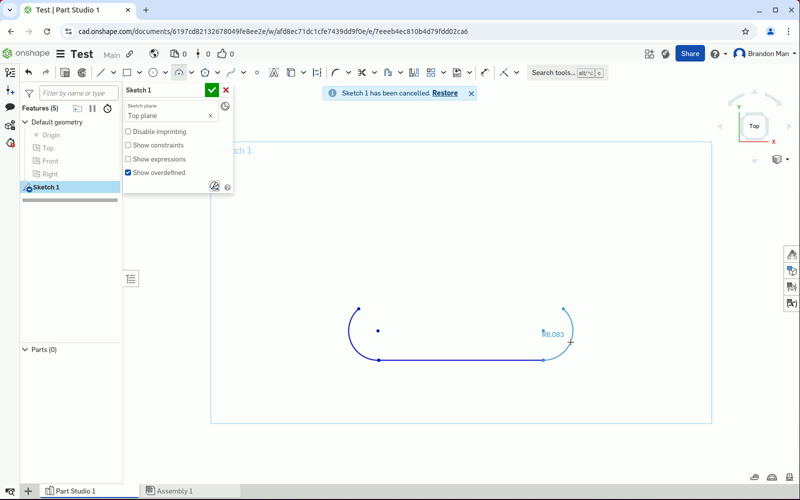
key(esc)
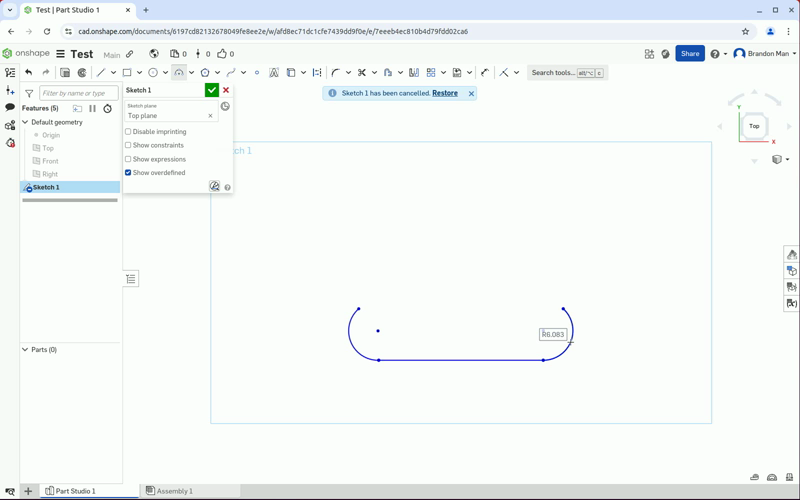
key(l)
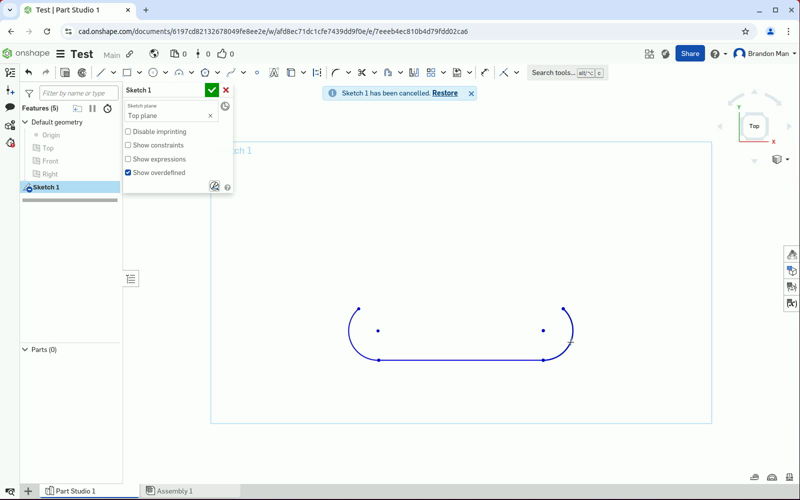
mouse_move(563, 308)
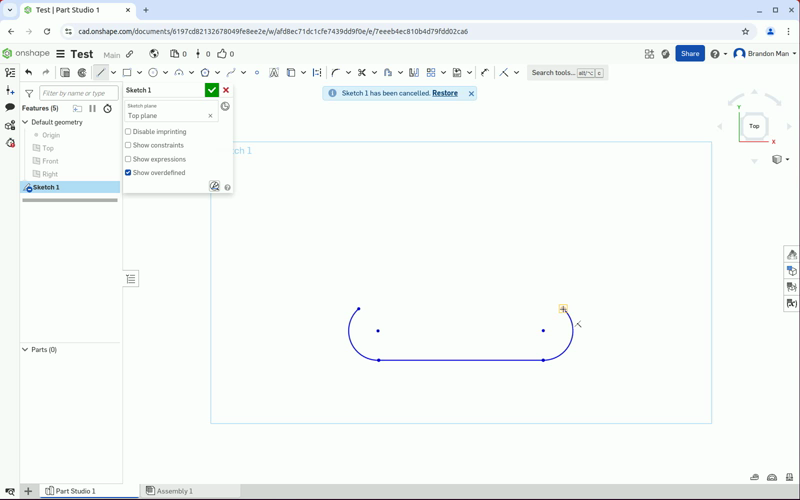
click(563, 308)
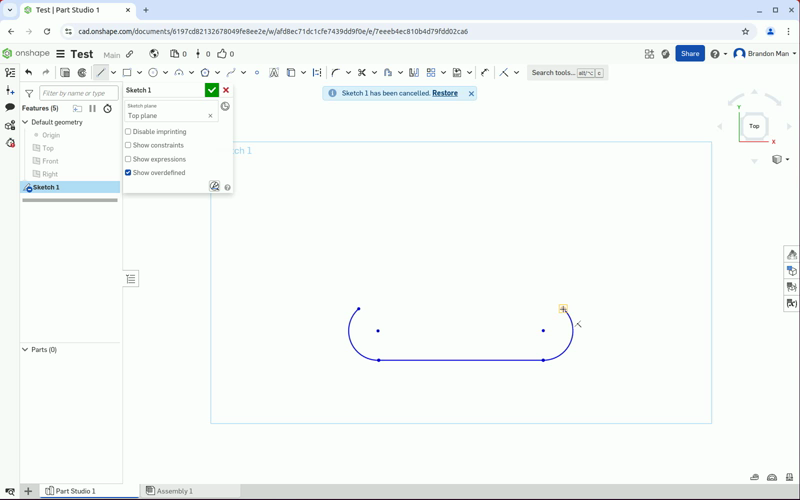
key_down(shift)
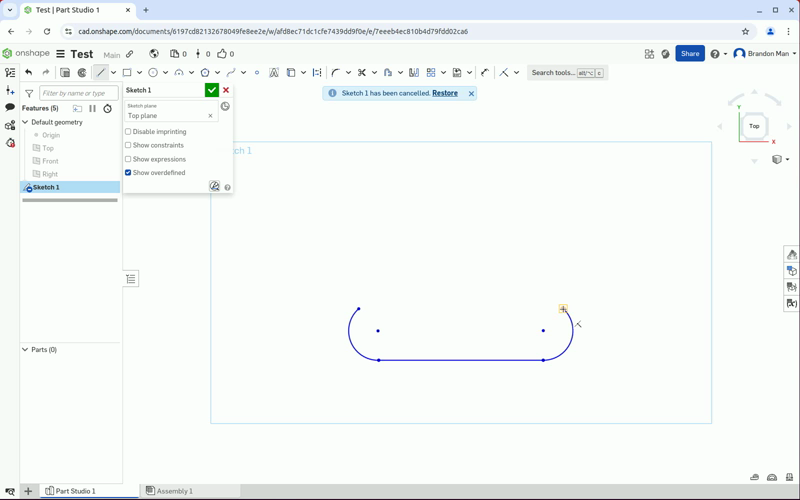
mouse_move(589, 308)
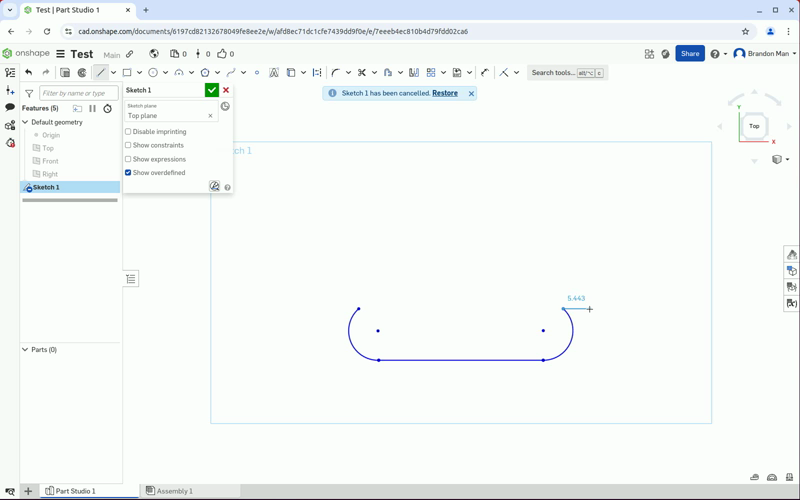
mouse_move(516, 308)
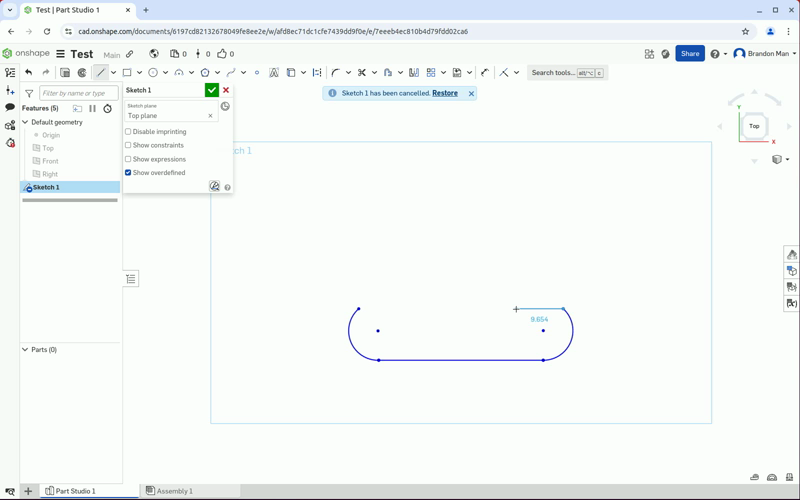
click(516, 308)
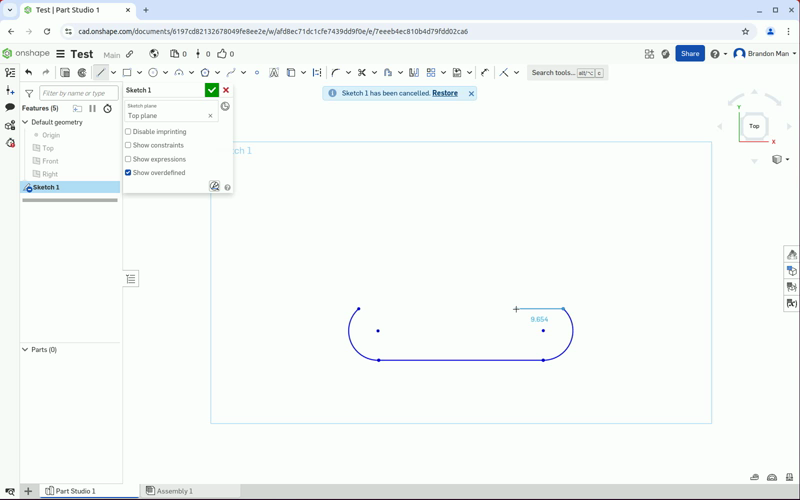
key_up(shift)
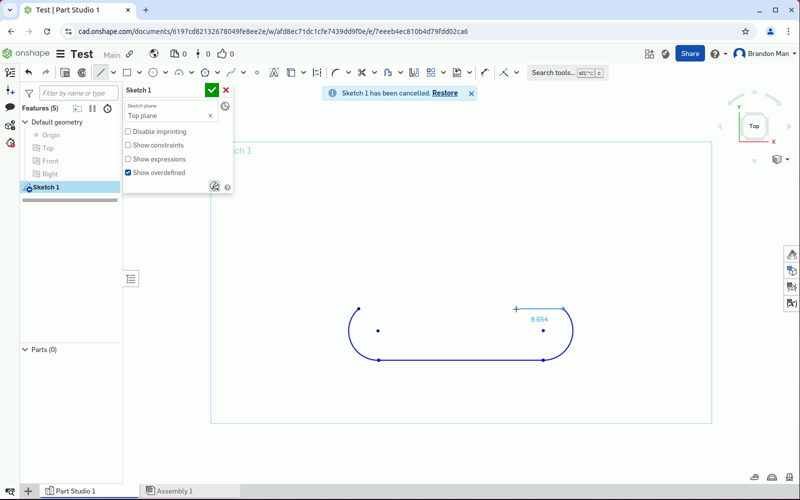
key_down(shift)
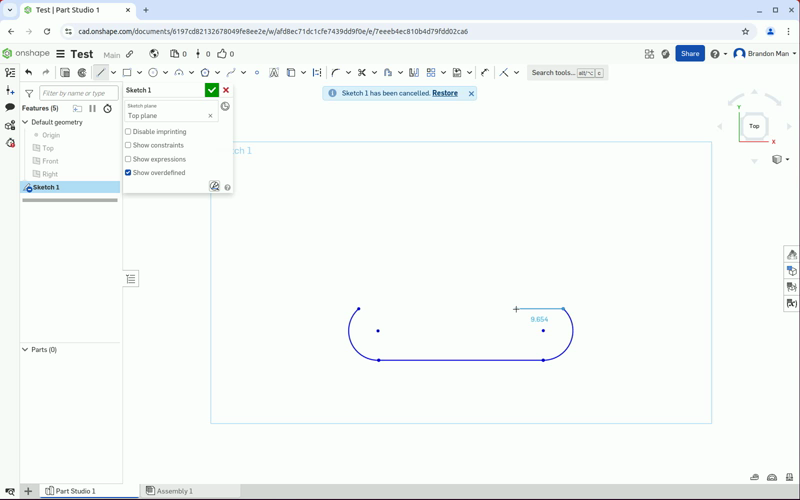
mouse_move(403, 308)
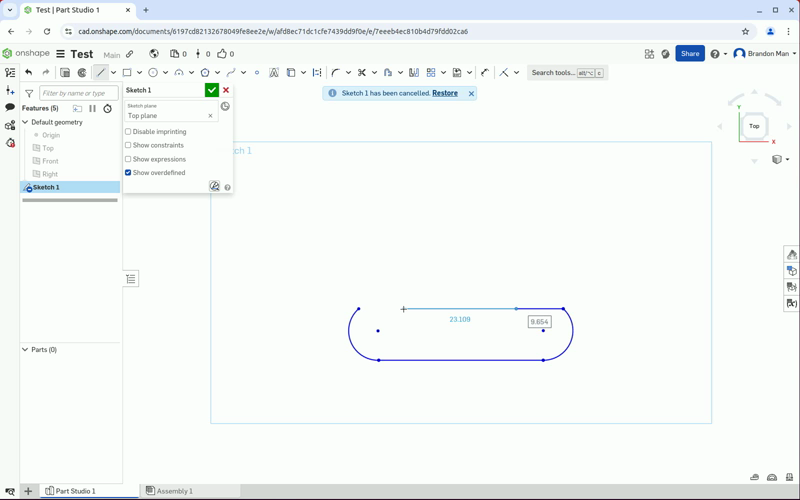
click(403, 308)
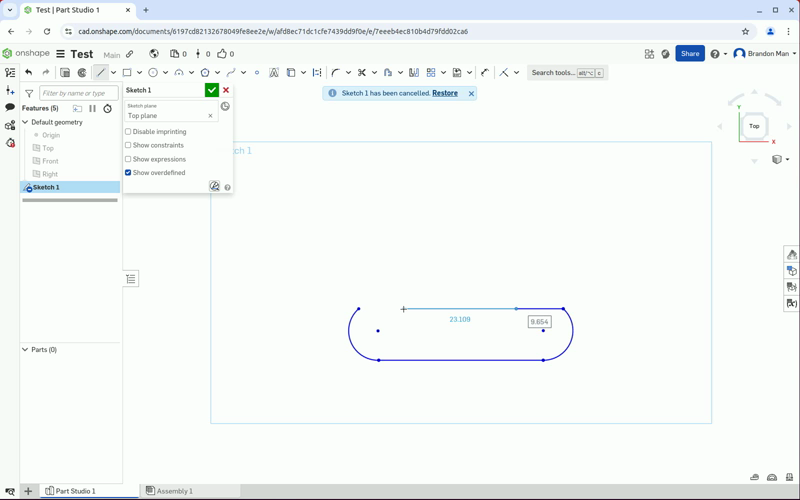
key_up(shift)
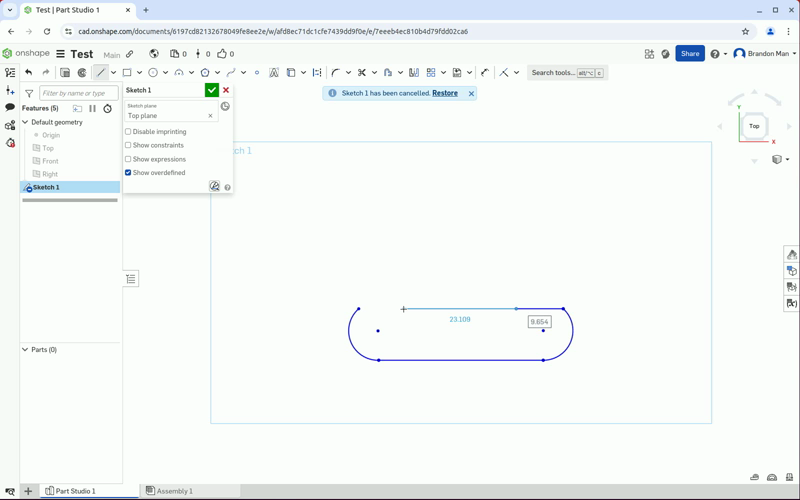
mouse_move(433, 308)
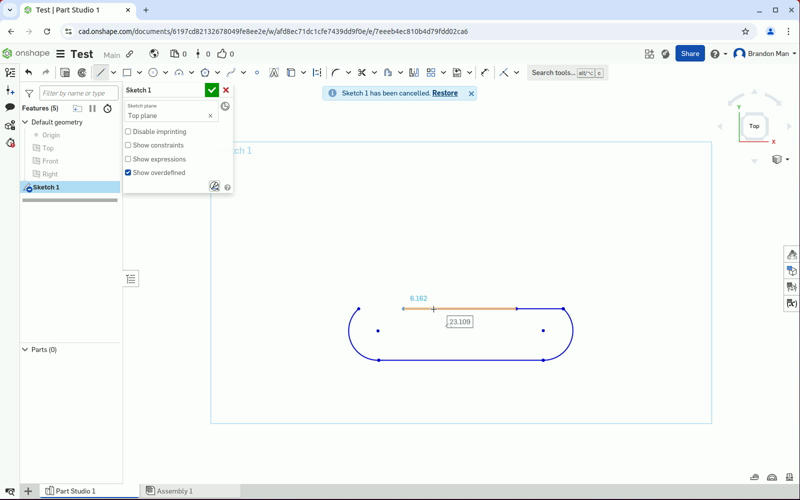
key_down(shift)
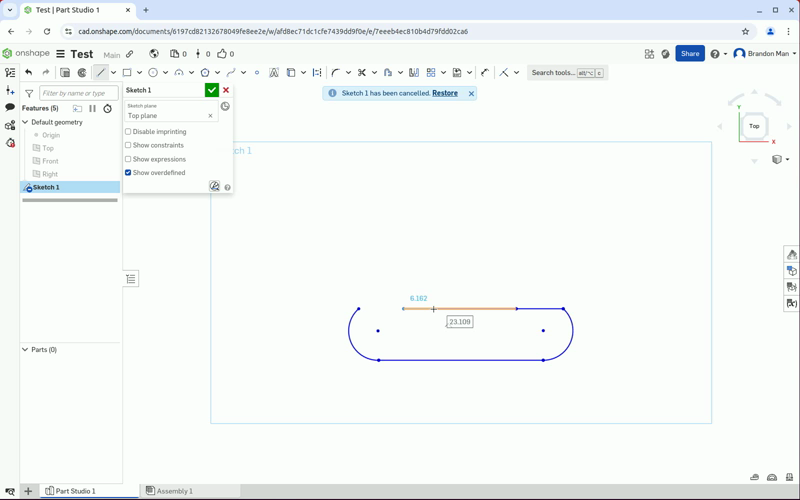
mouse_move(358, 308)
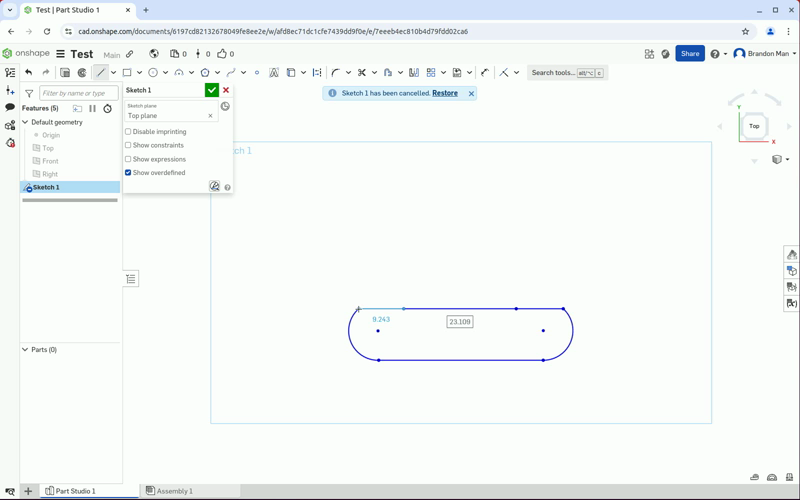
key_up(shift)
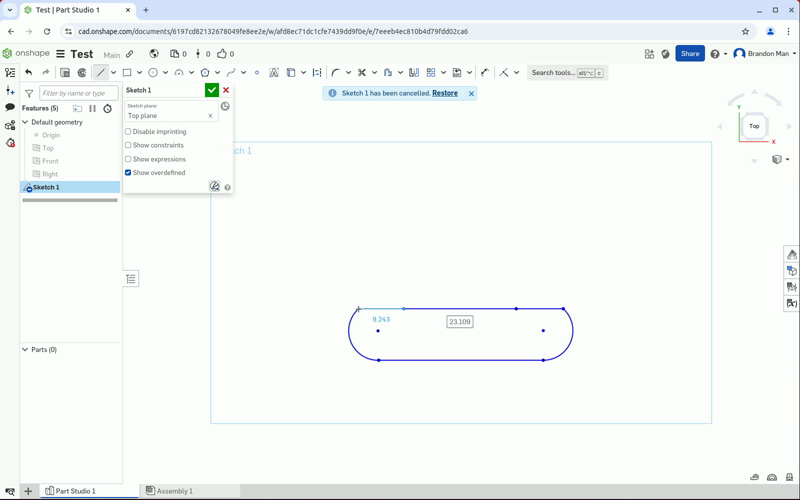
click(358, 308)
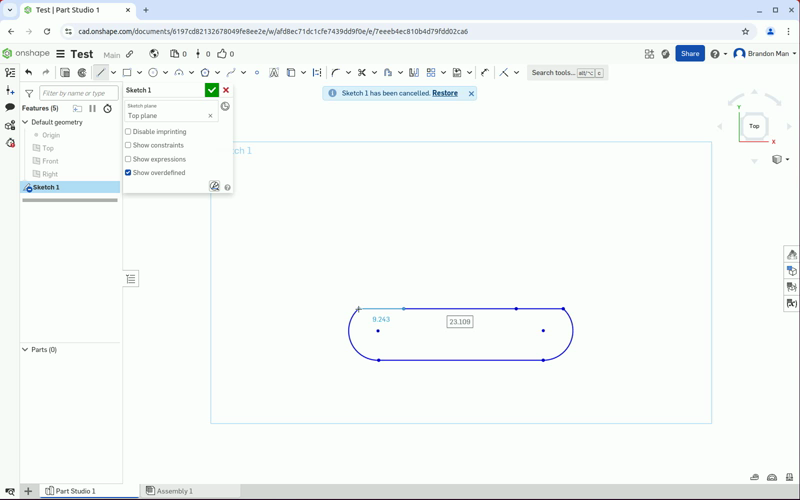
key(esc)
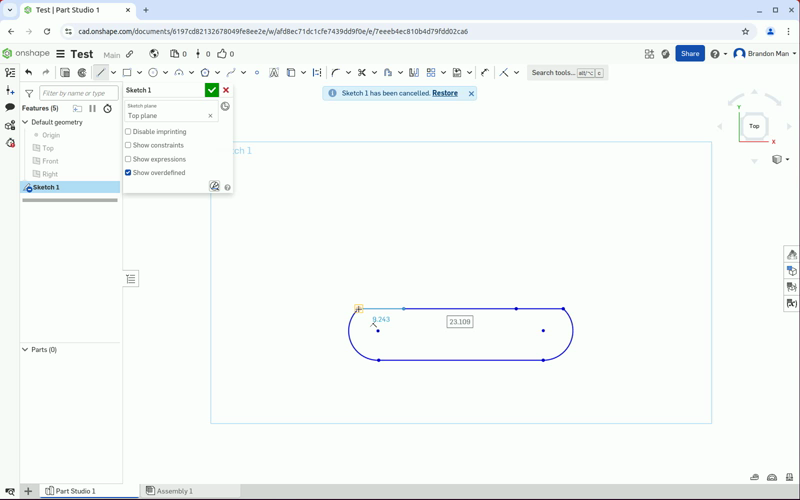
key(c)
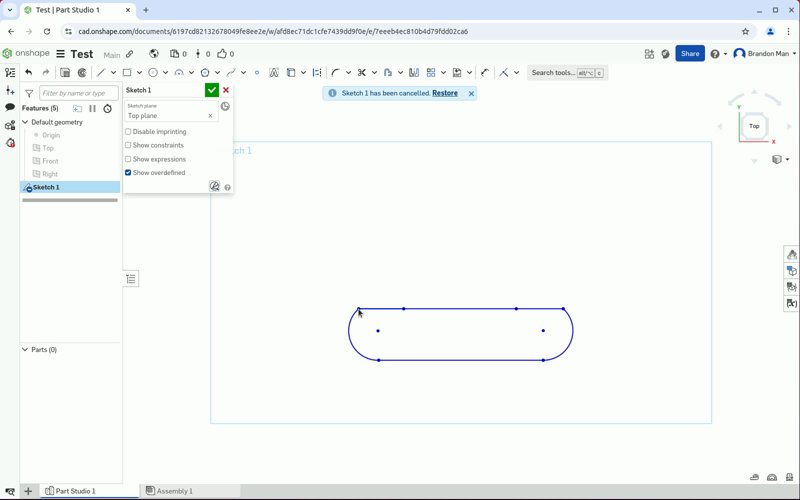
key_down(shift)
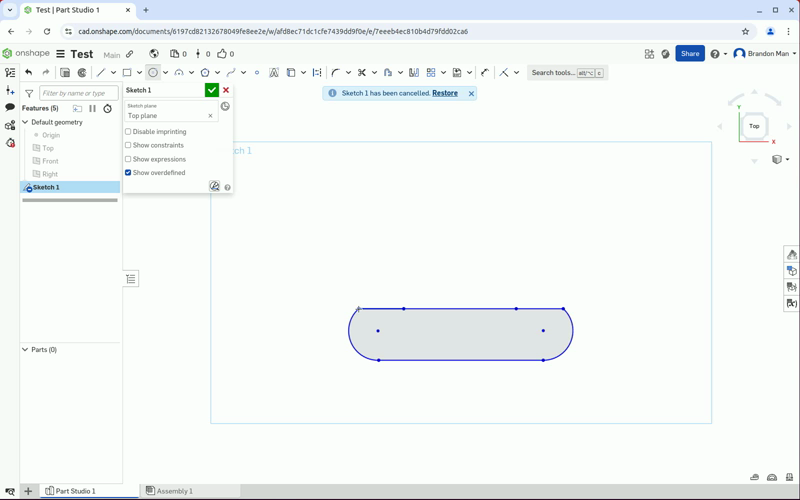
mouse_move(378, 331)
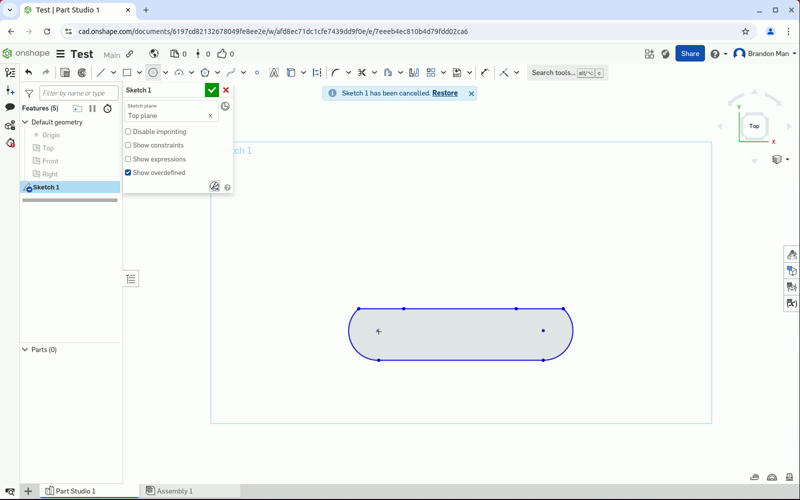
click(378, 331)
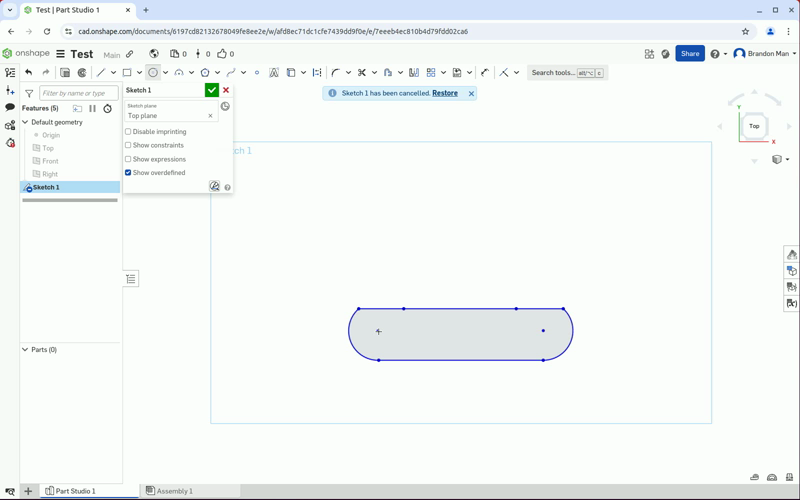
key_up(shift)
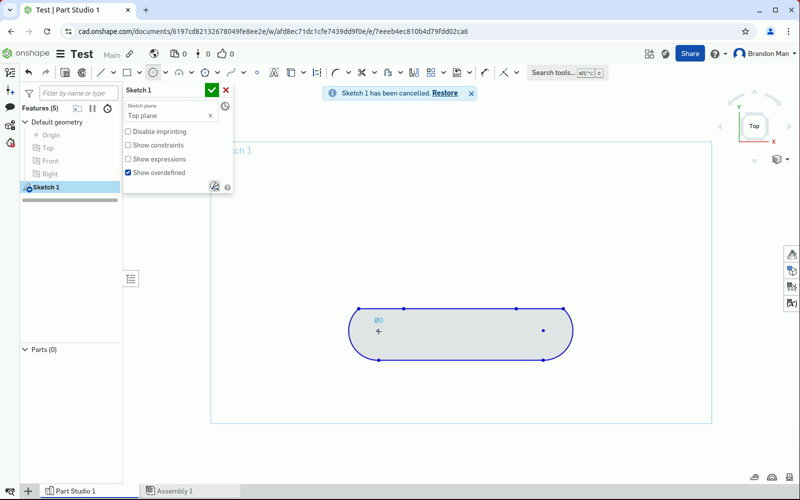
mouse_move(389, 331)
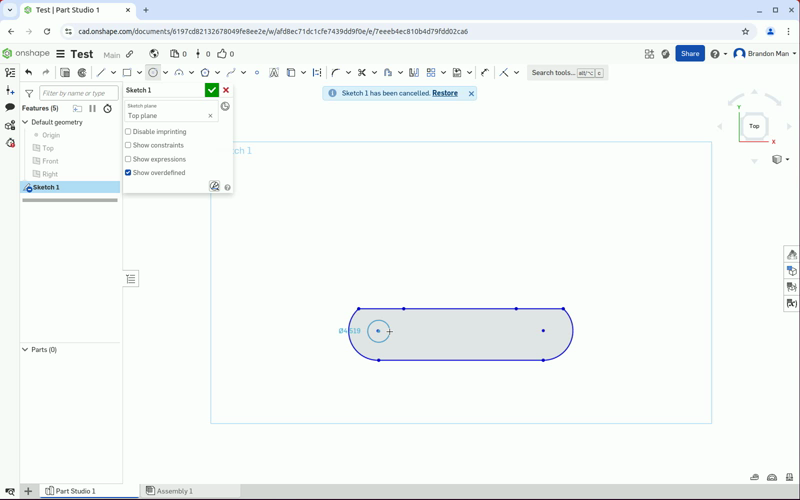
click(389, 331)
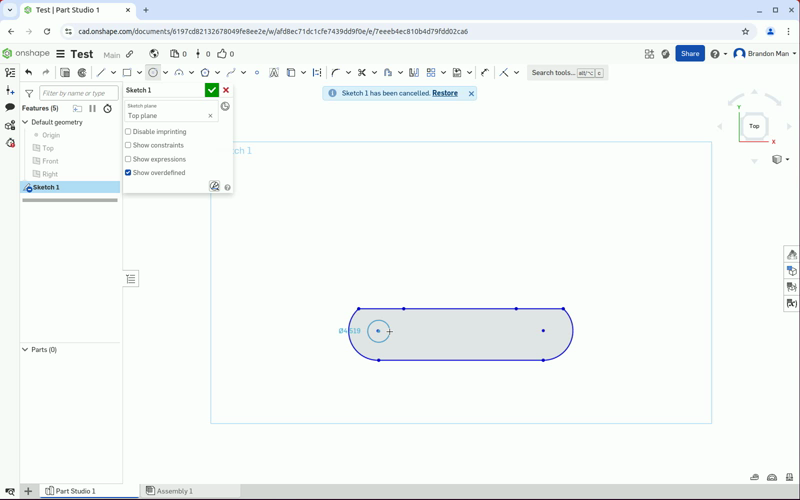
key(esc)
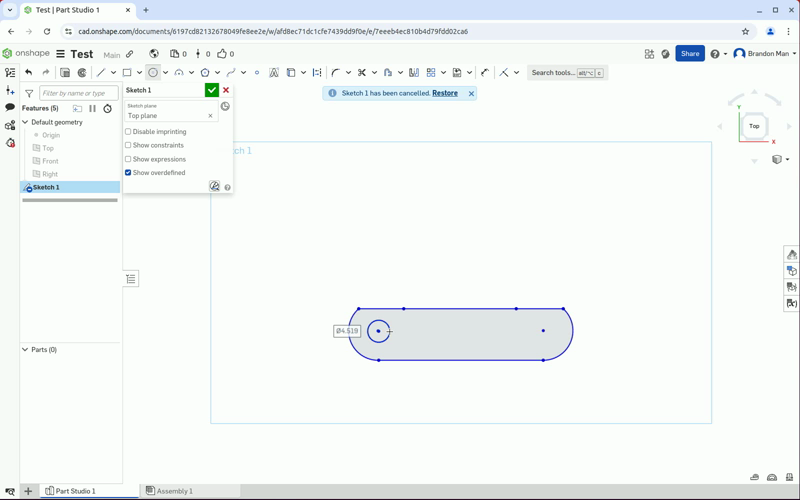
key(c)
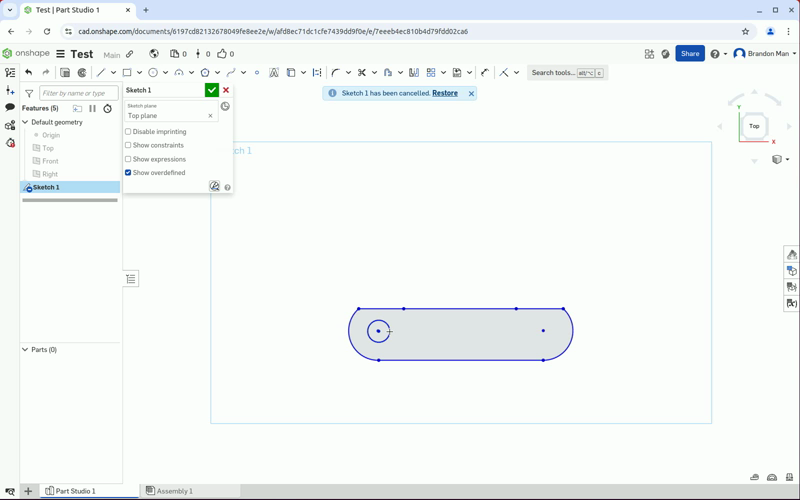
key_down(shift)
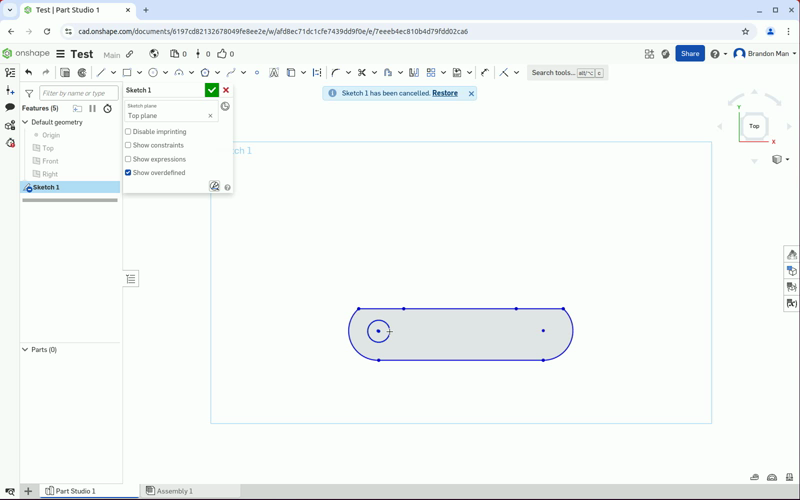
mouse_move(430, 322)
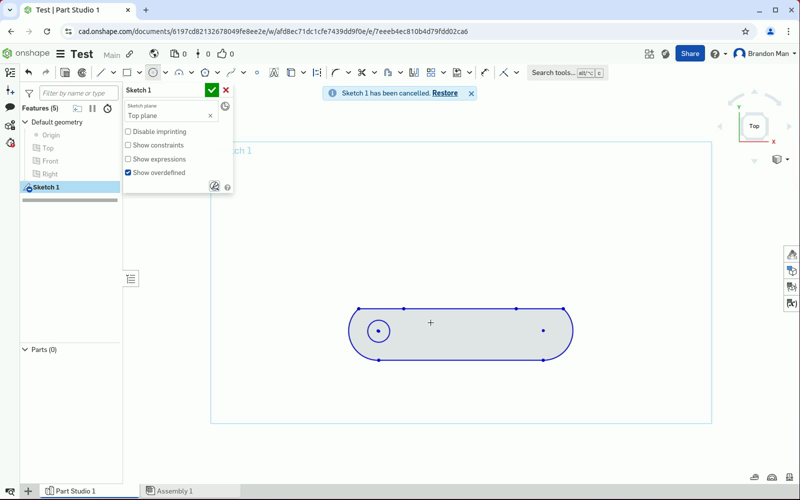
click(430, 322)
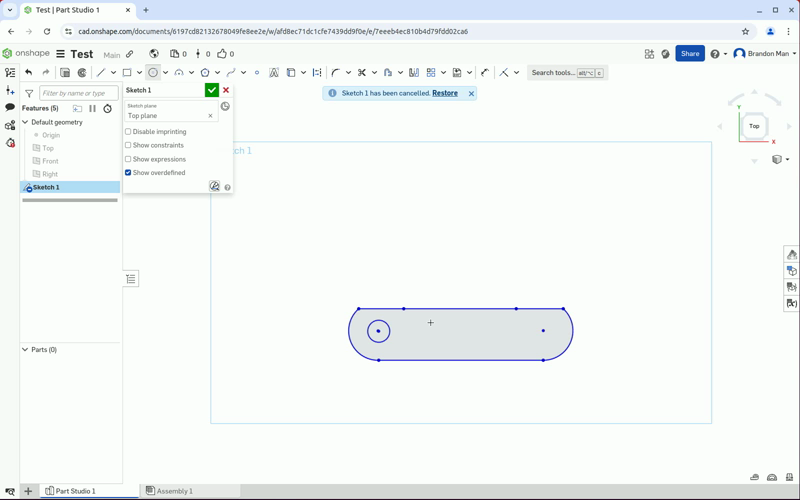
key_up(shift)
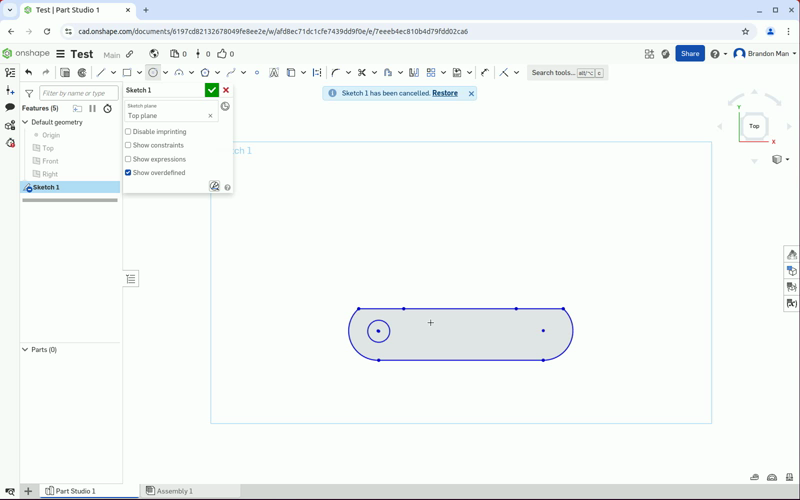
mouse_move(432, 322)
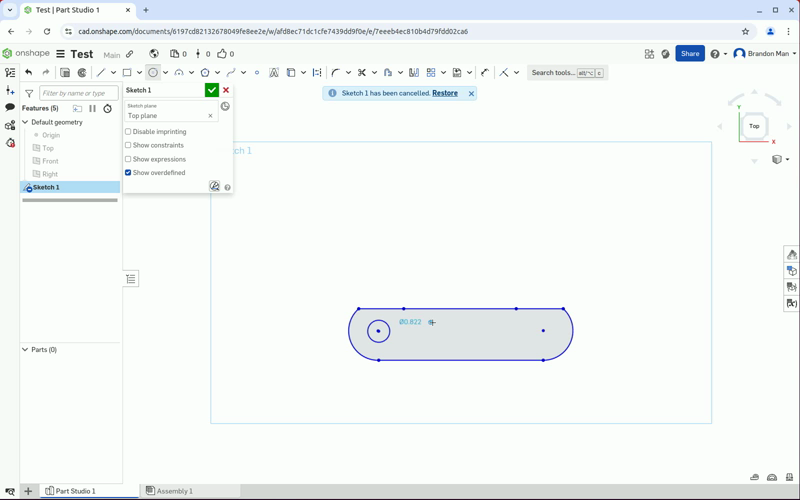
scroll(6)
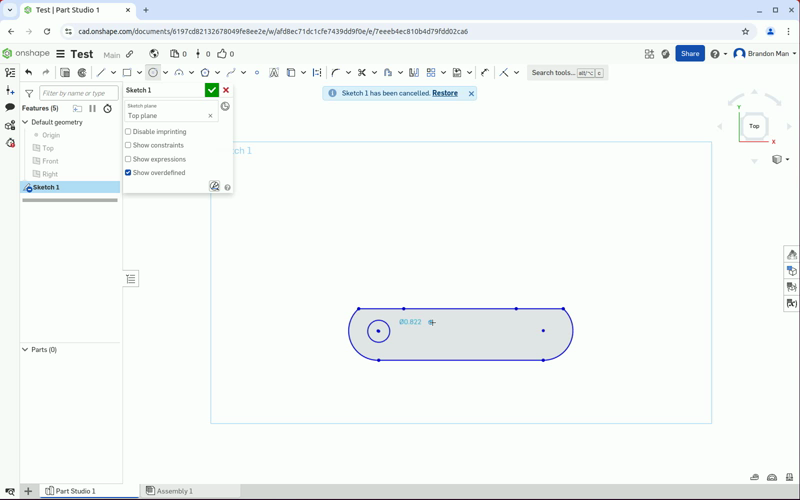
scroll(6)
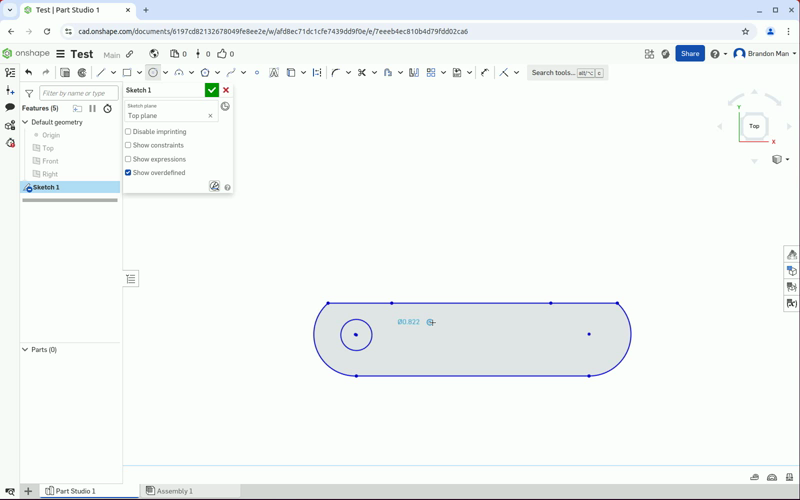
scroll(6)
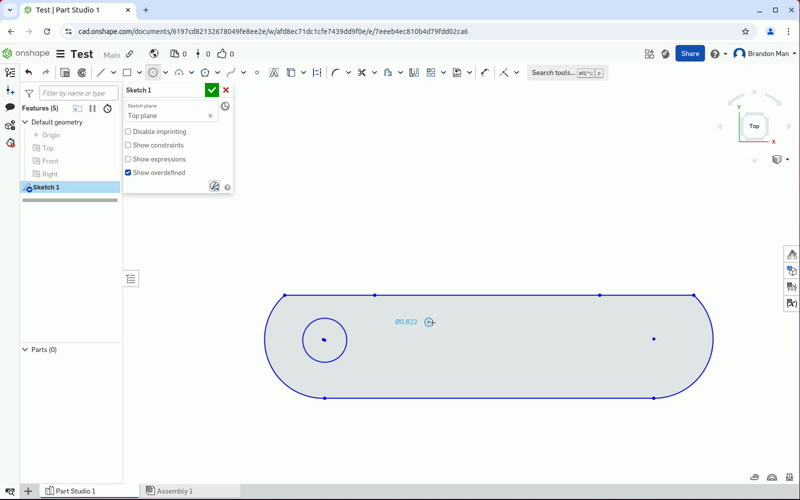
scroll(6)
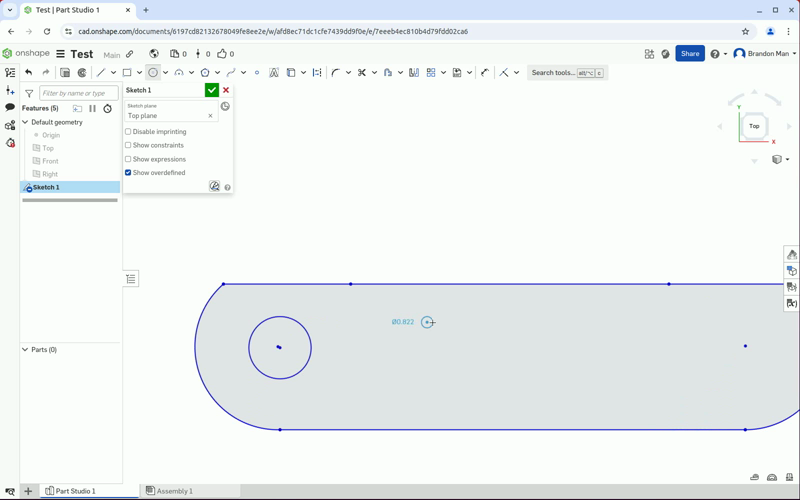
scroll(6)
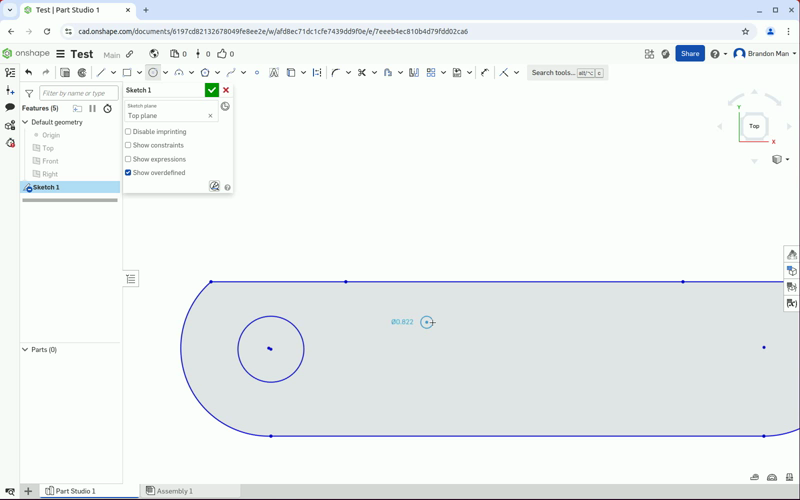
scroll(6)
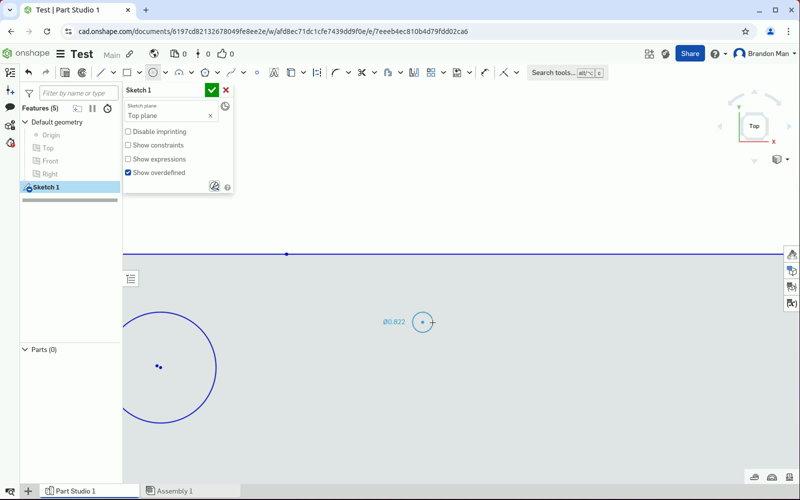
scroll(6)
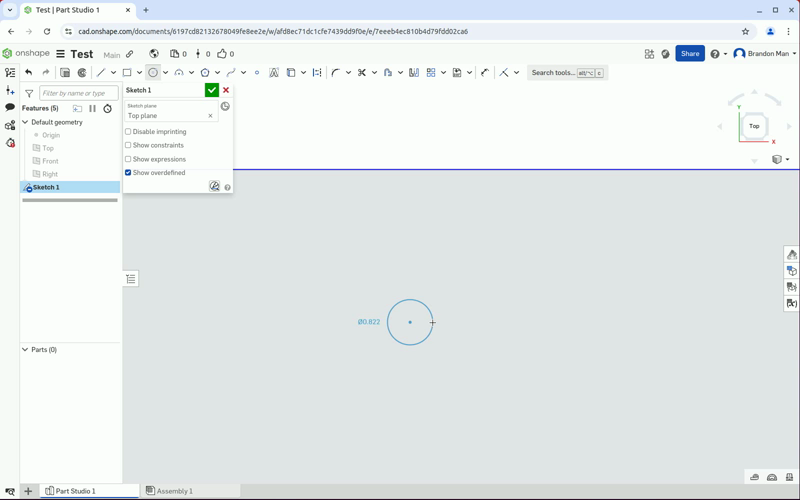
click(432, 322)
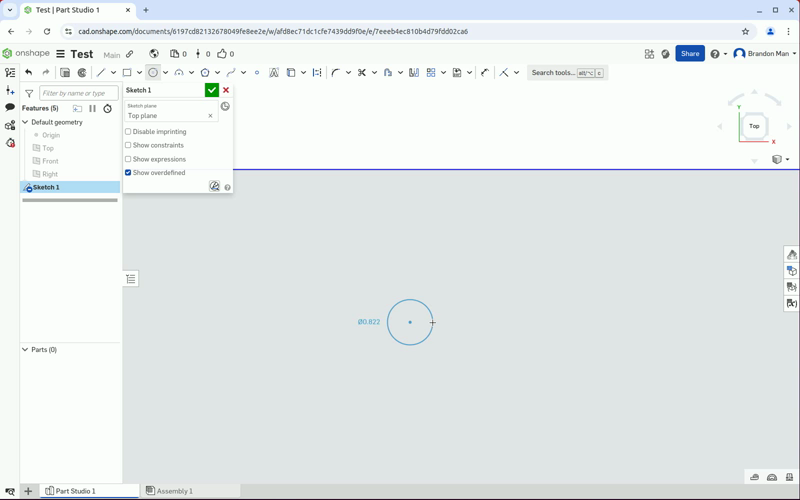
scroll(-6)
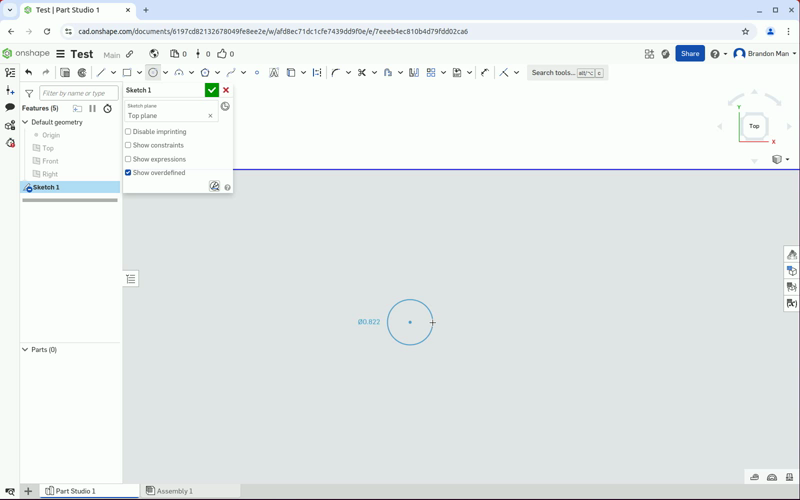
scroll(-6)
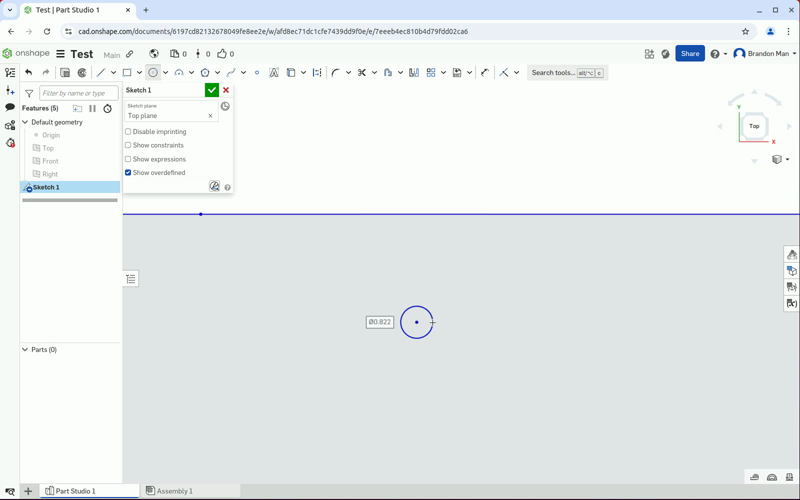
scroll(-6)
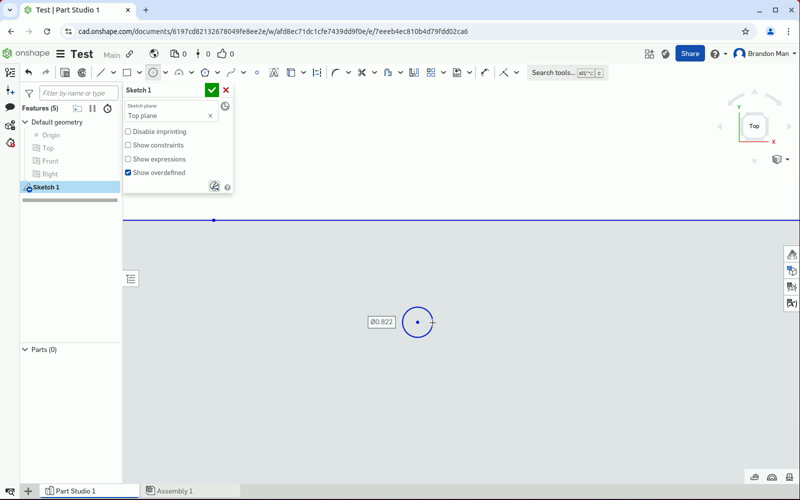
scroll(-6)
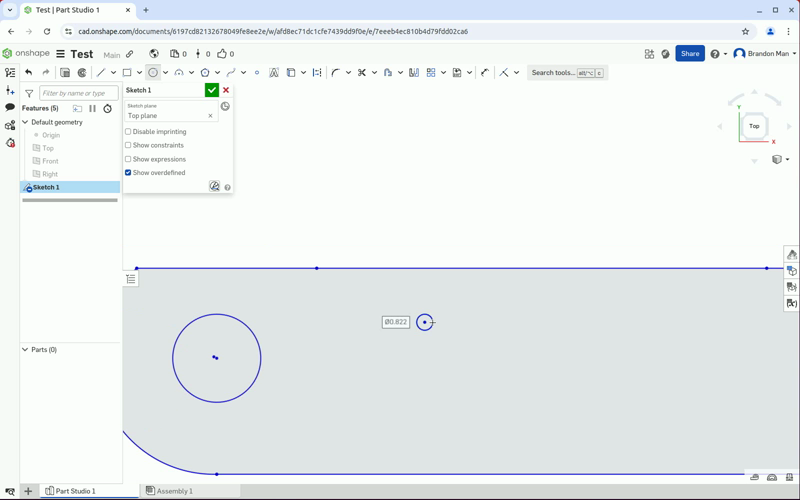
scroll(-6)
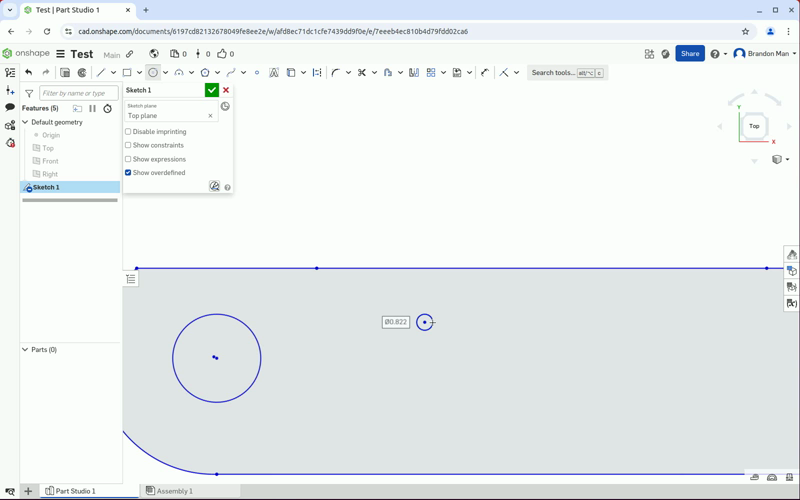
scroll(-6)
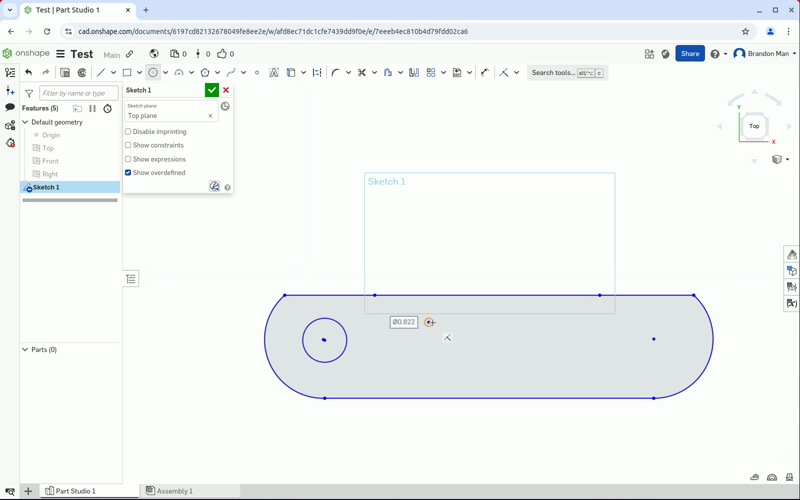
scroll(-6)
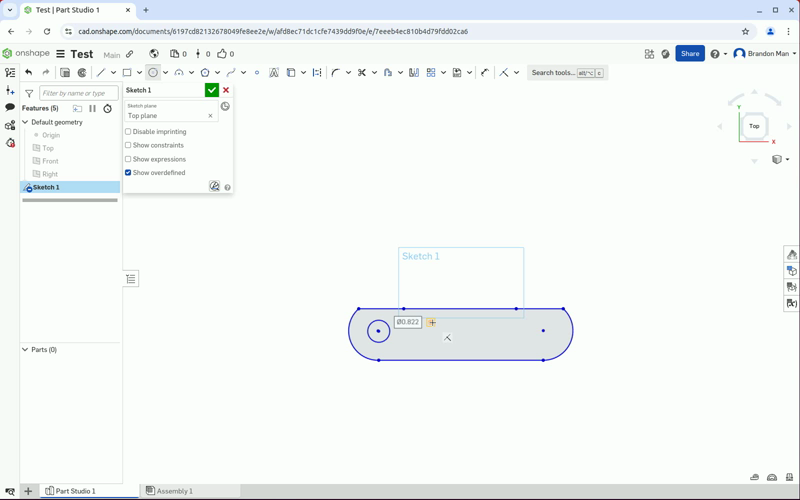
key(esc)
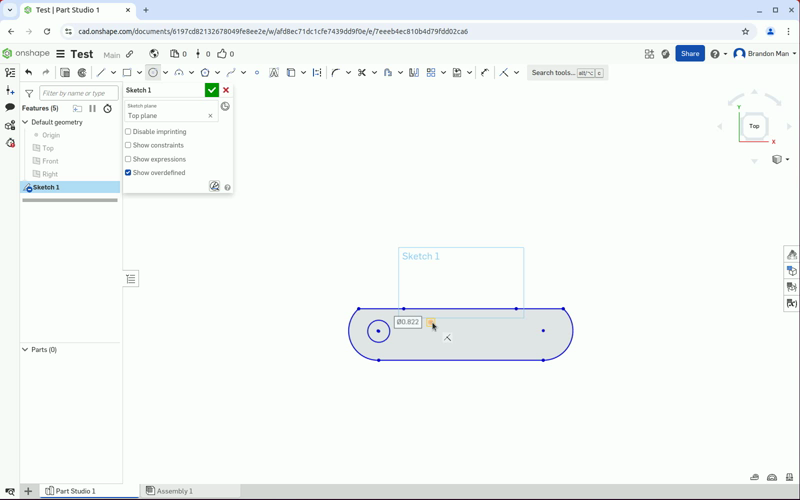
key(c)
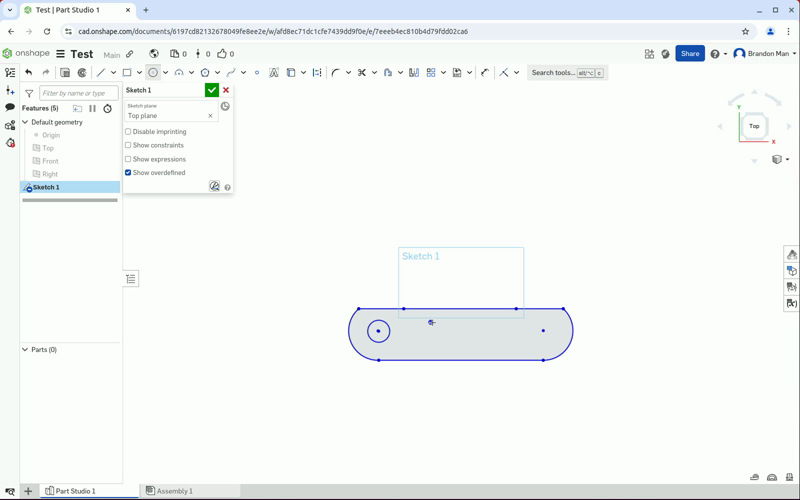
key_down(shift)
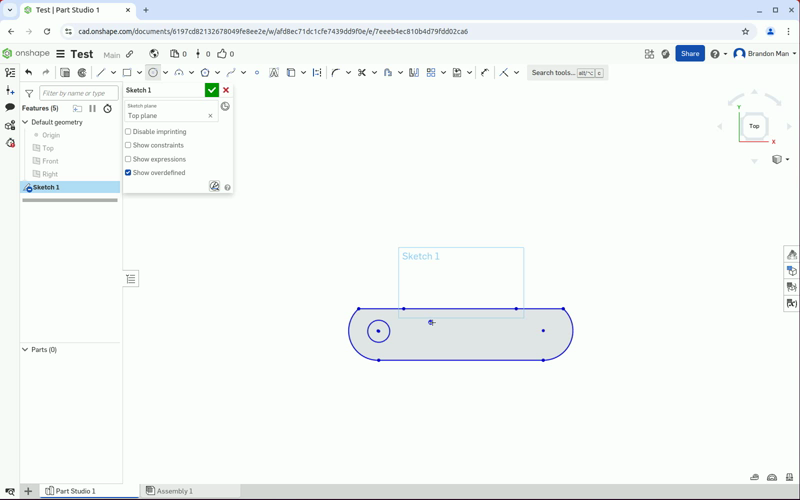
mouse_move(491, 344)
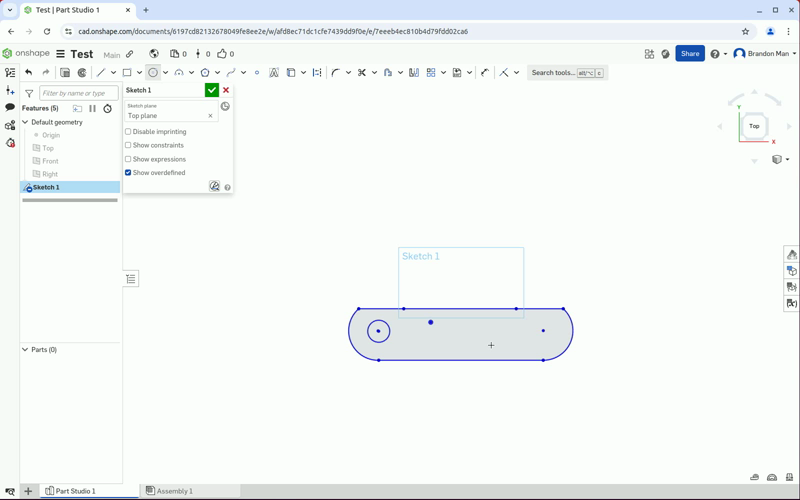
click(491, 344)
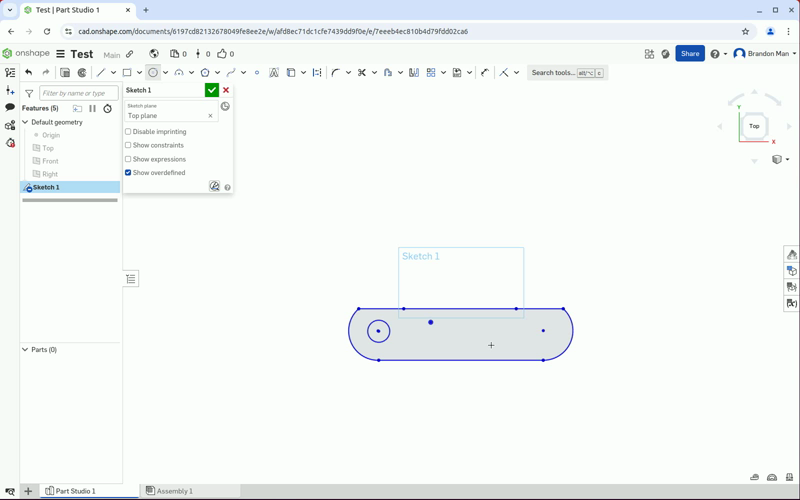
key_up(shift)
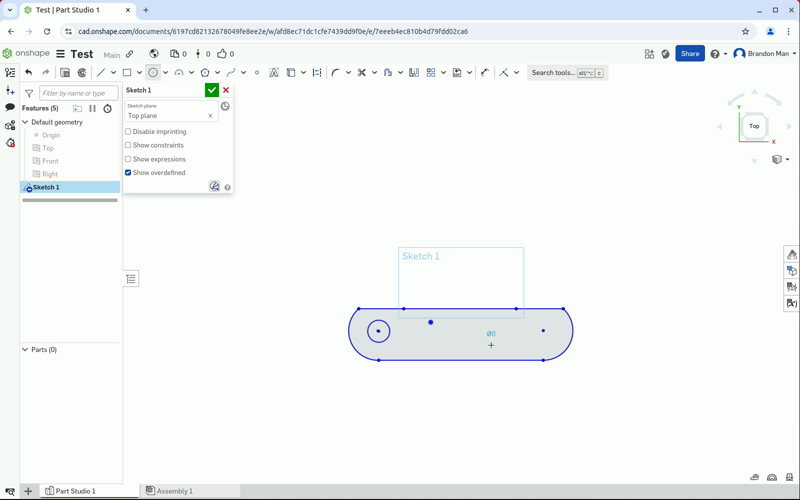
mouse_move(493, 344)
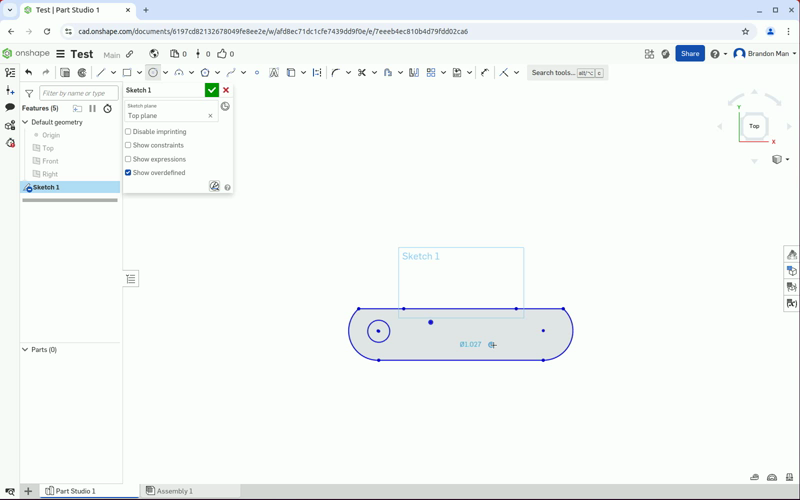
scroll(6)
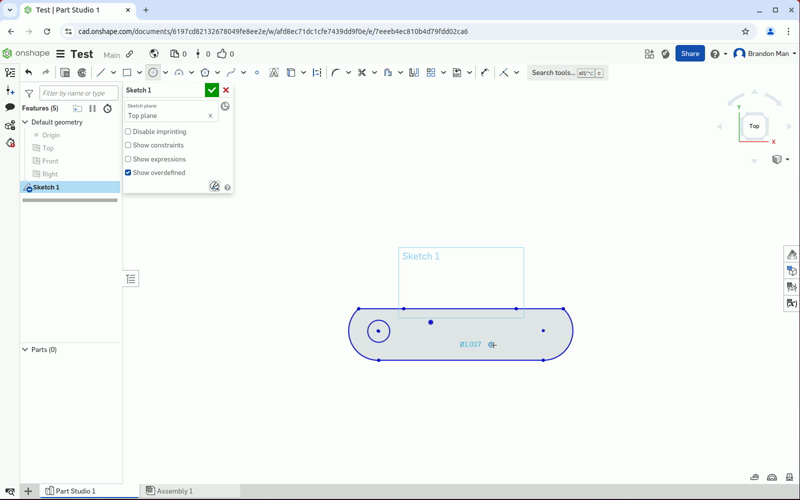
scroll(6)
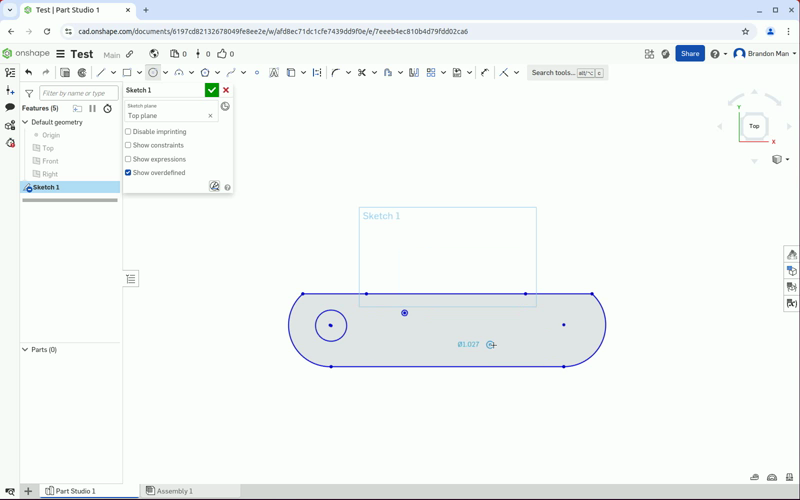
scroll(6)
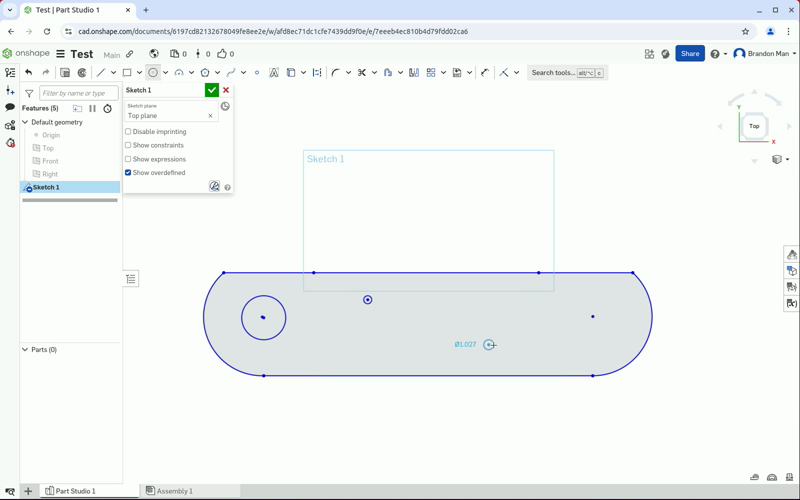
scroll(6)
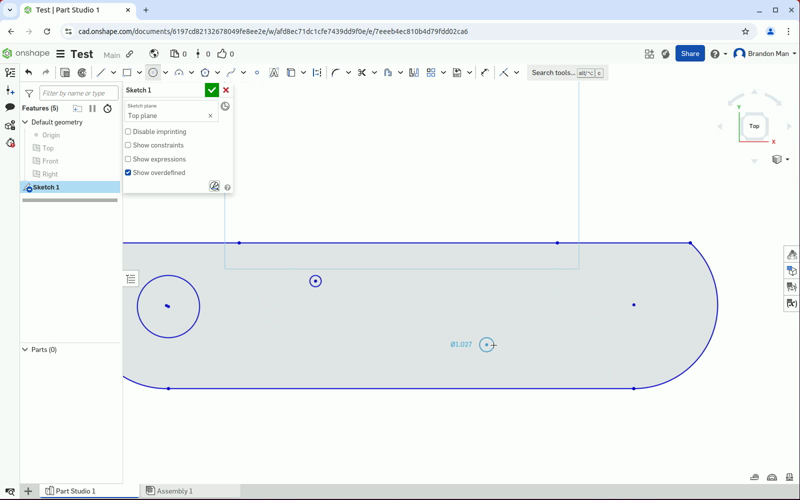
scroll(6)
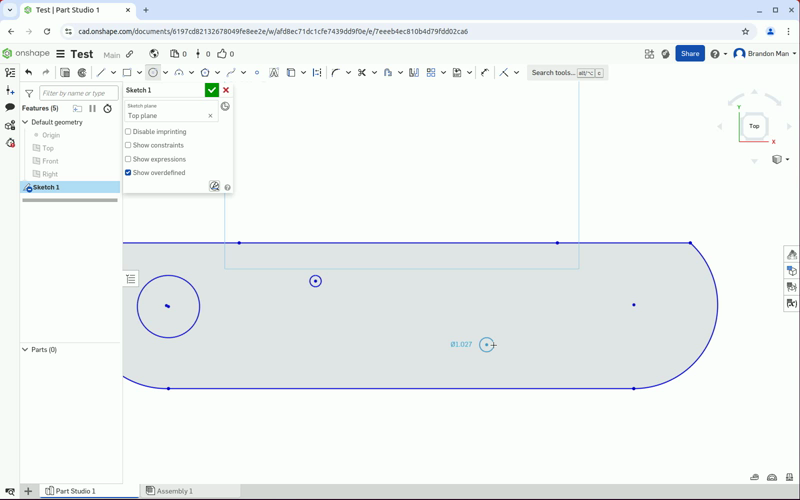
scroll(6)
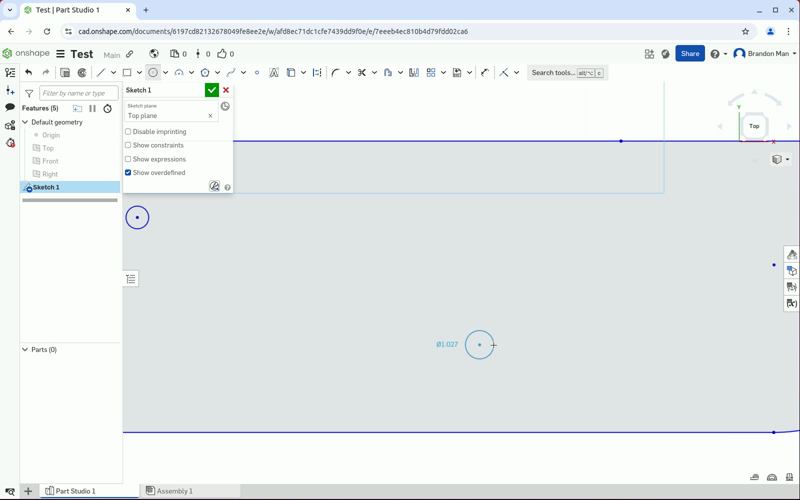
scroll(6)
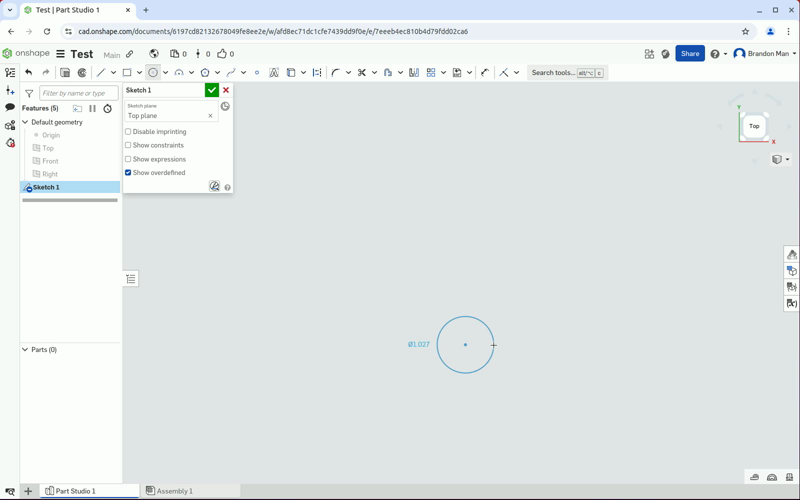
click(493, 344)
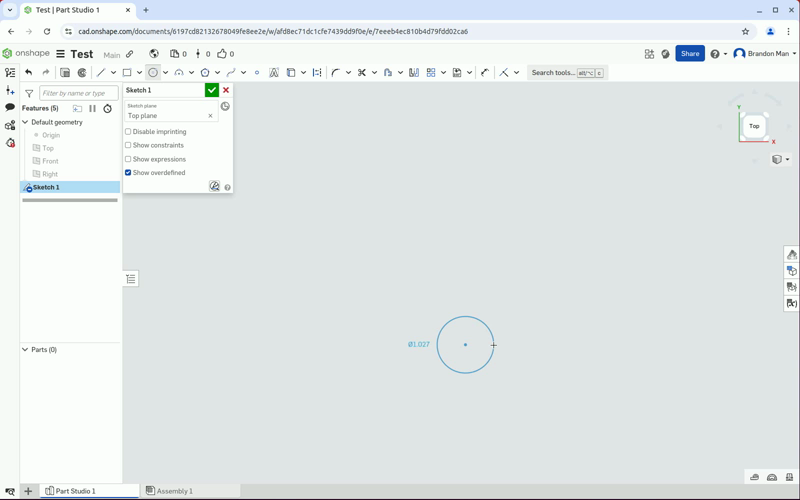
scroll(-6)
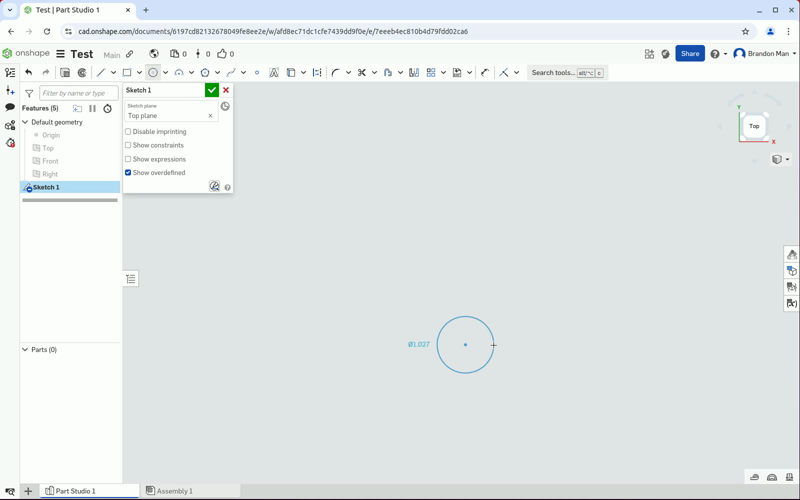
scroll(-6)
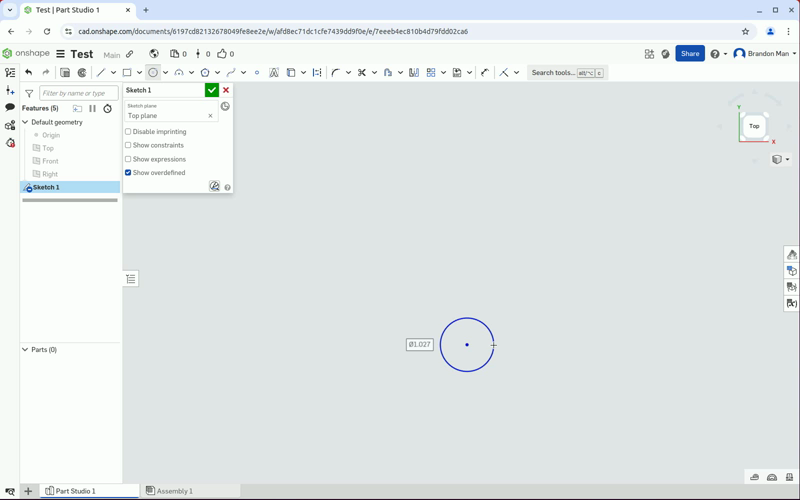
scroll(-6)
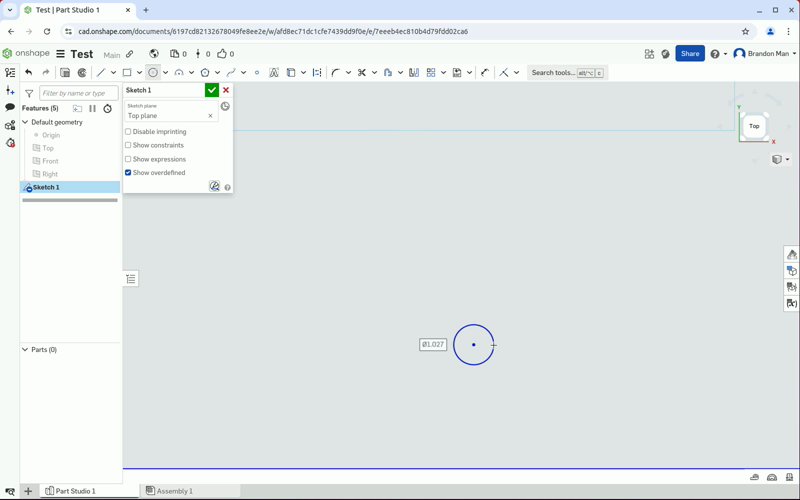
scroll(-6)
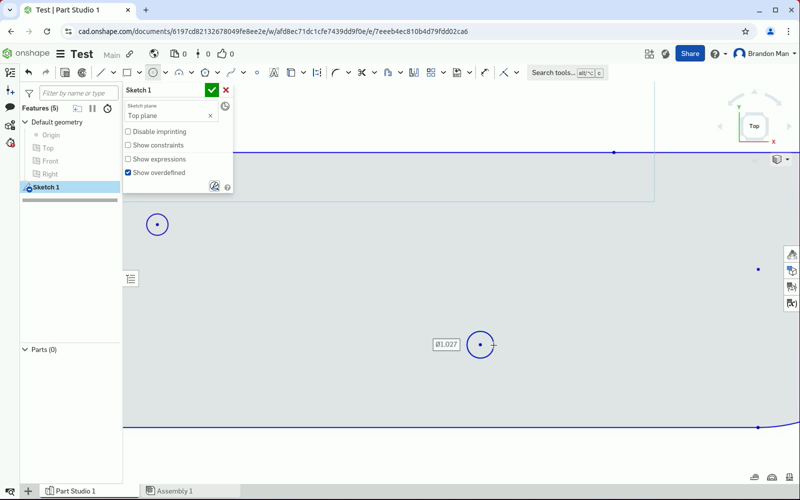
scroll(-6)
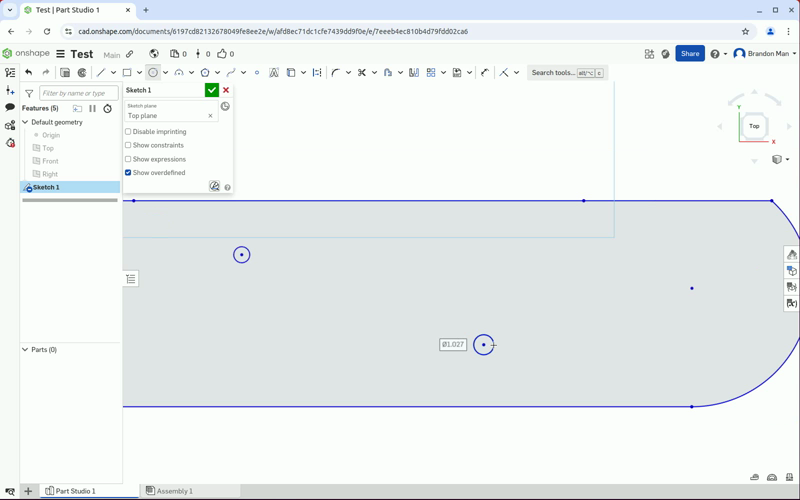
scroll(-6)
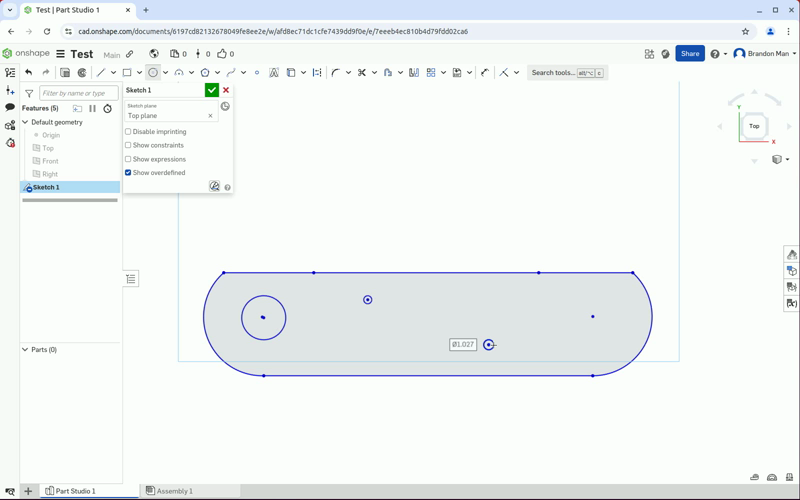
scroll(-6)
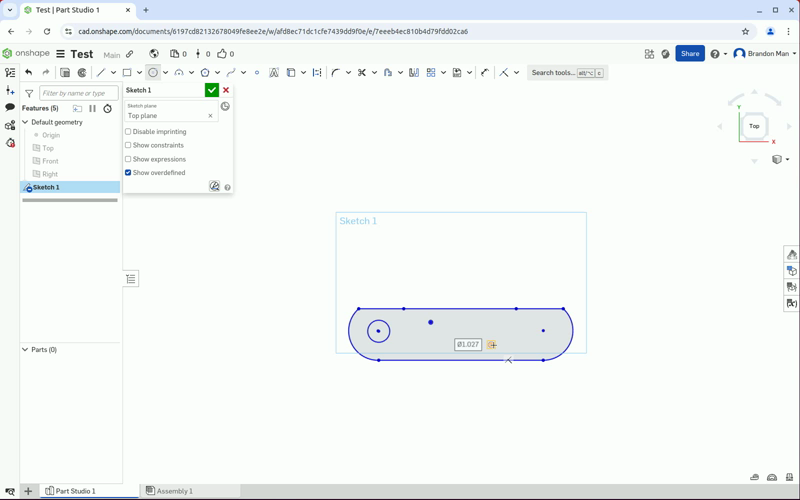
key(esc)
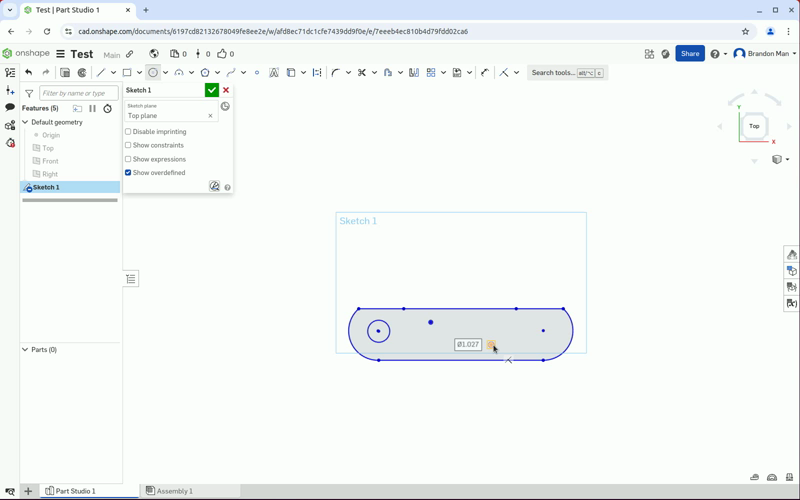
key(l)
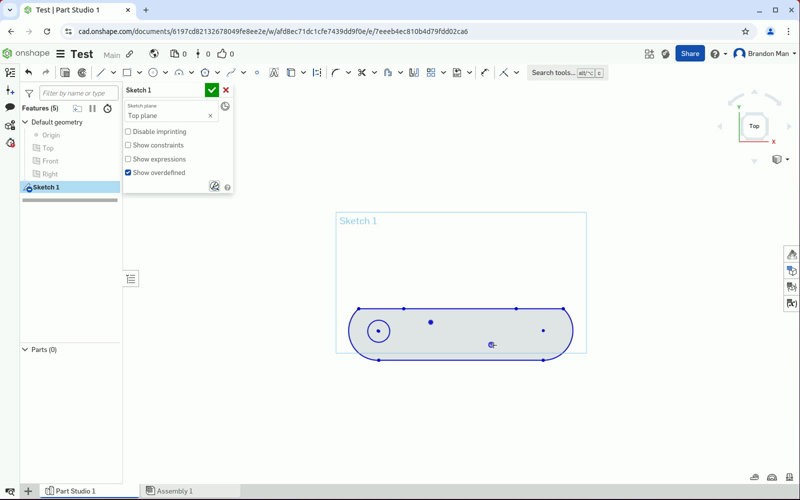
key_down(shift)
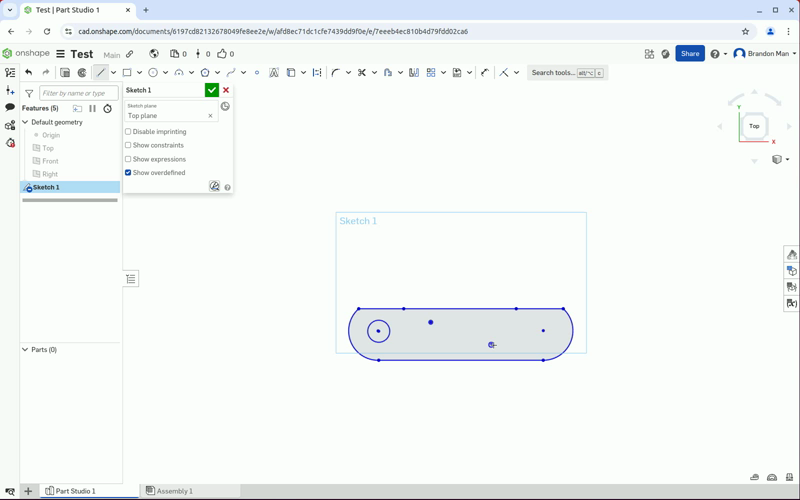
mouse_move(525, 335)
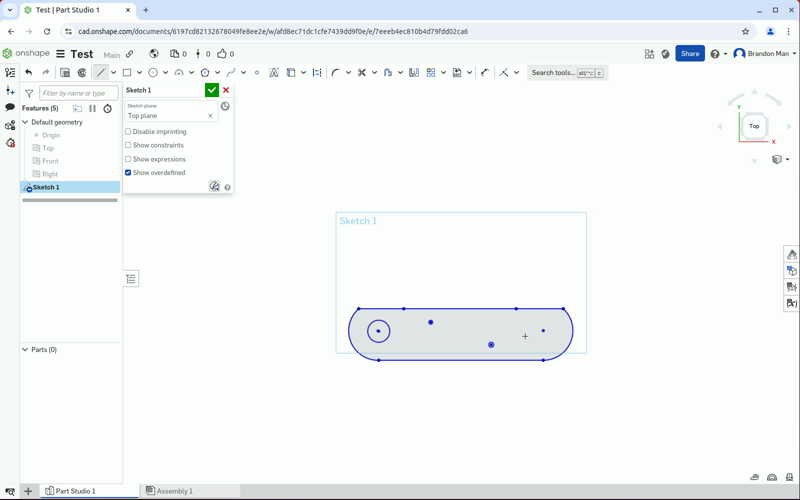
click(525, 335)
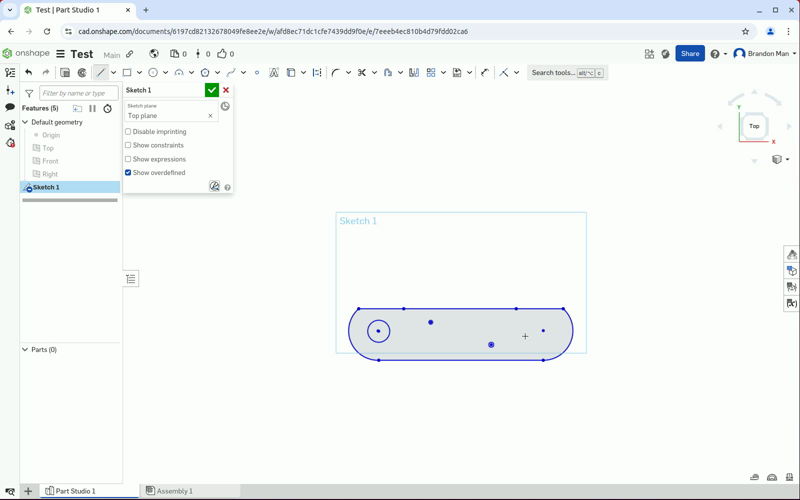
key_up(shift)
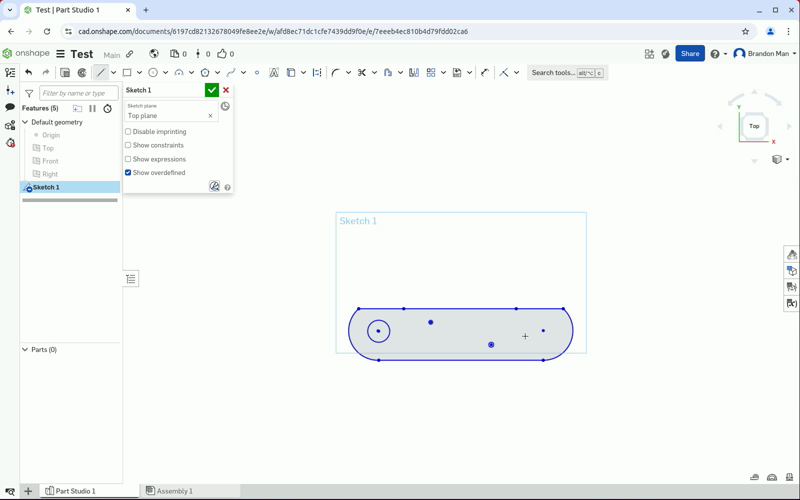
key_down(shift)
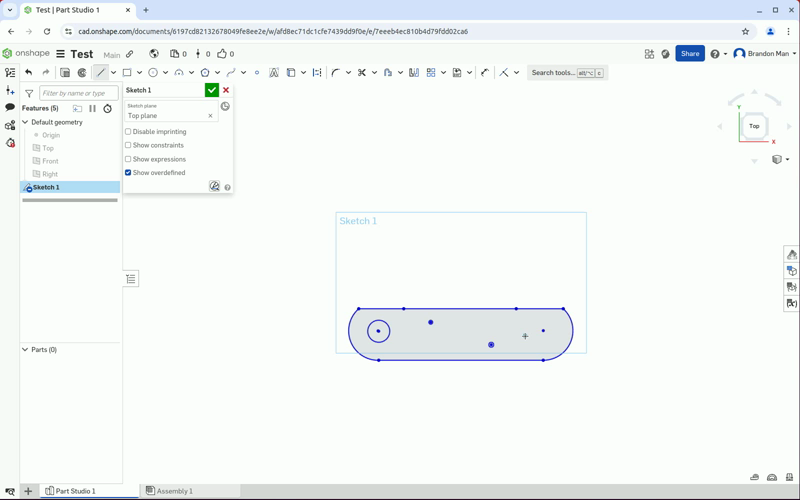
mouse_move(555, 335)
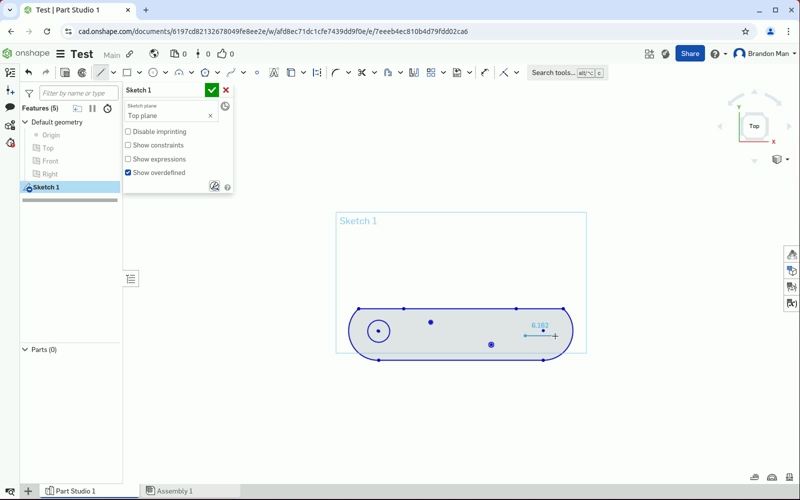
mouse_move(558, 335)
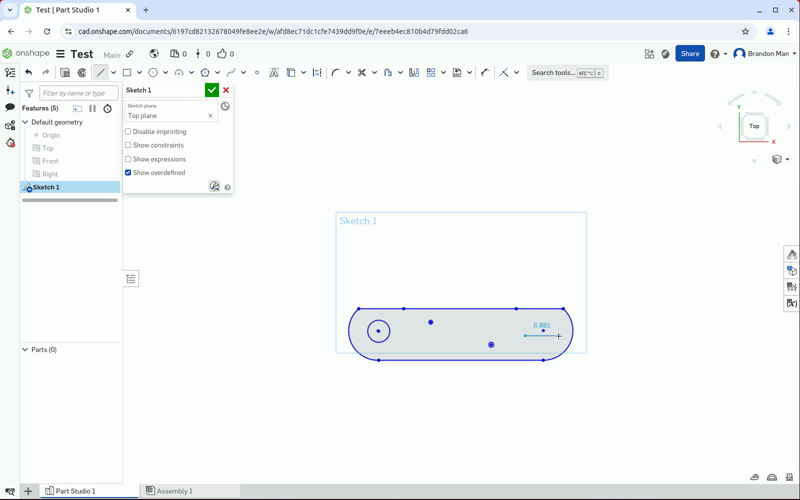
click(558, 335)
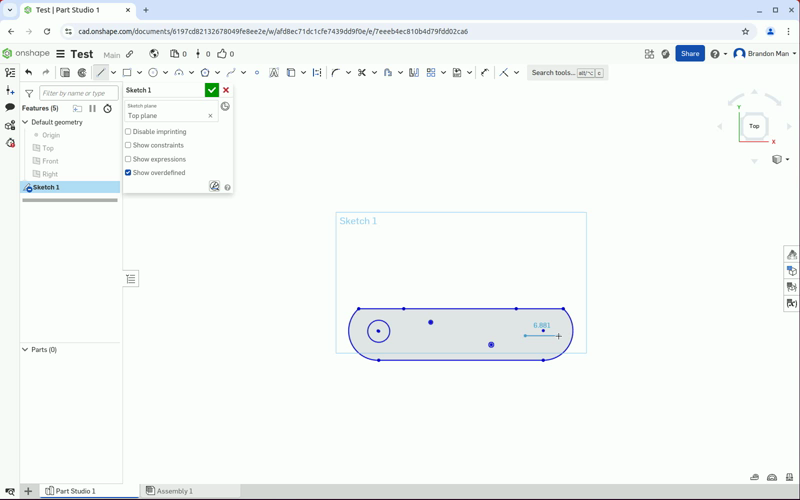
key_up(shift)
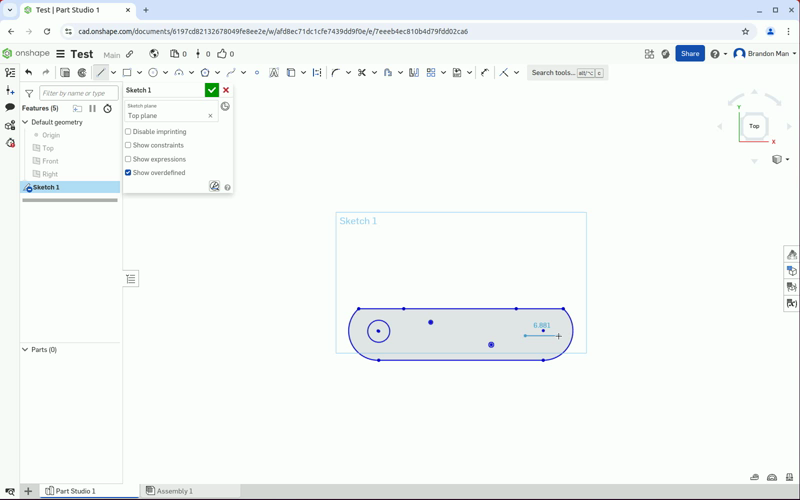
key(esc)
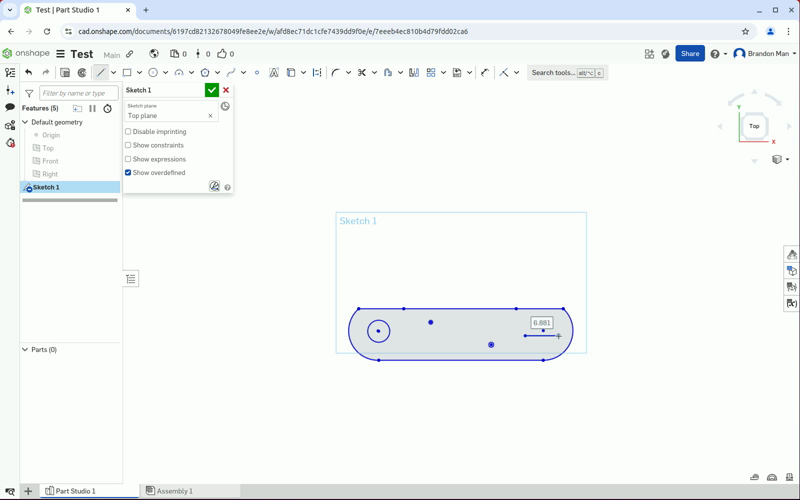
key(a)
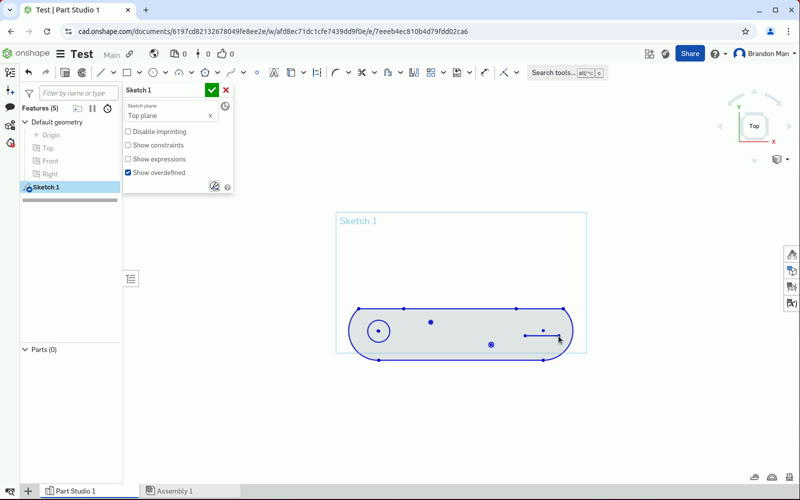
mouse_move(558, 335)
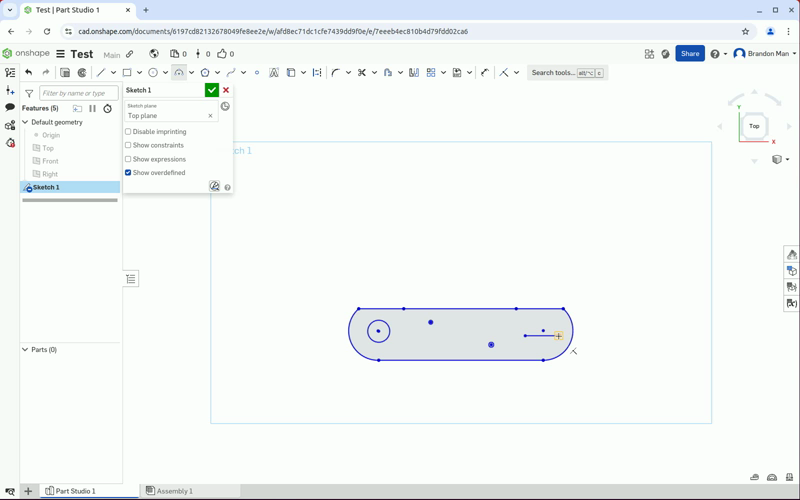
click(558, 335)
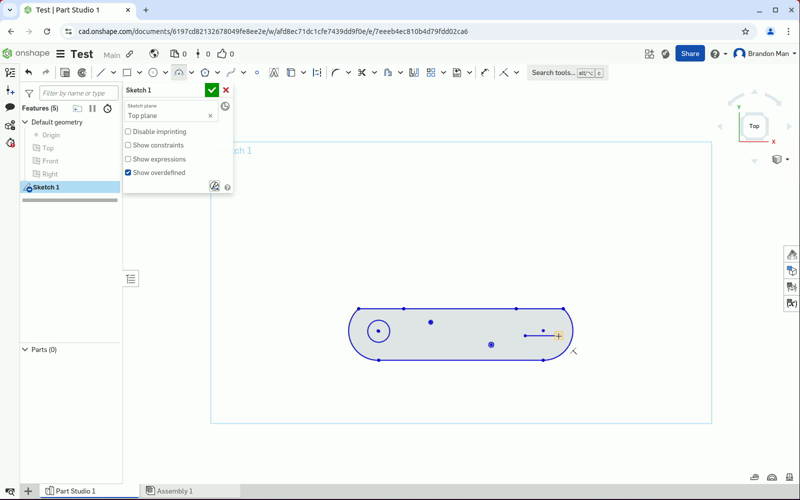
key_down(shift)
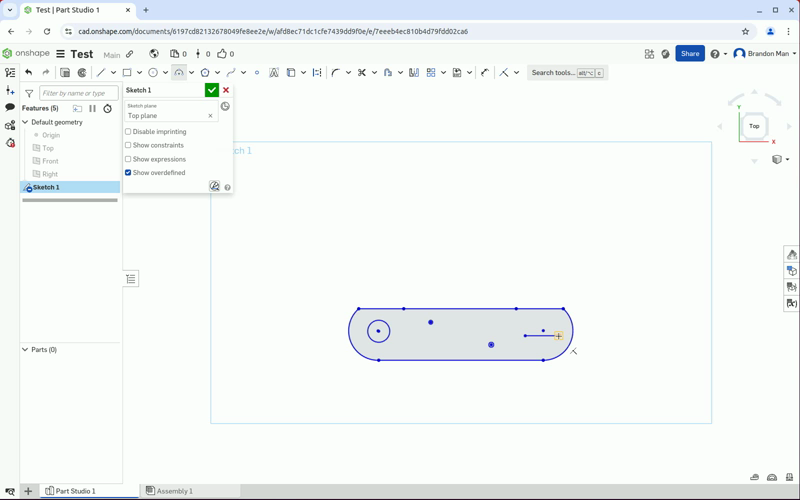
mouse_move(558, 326)
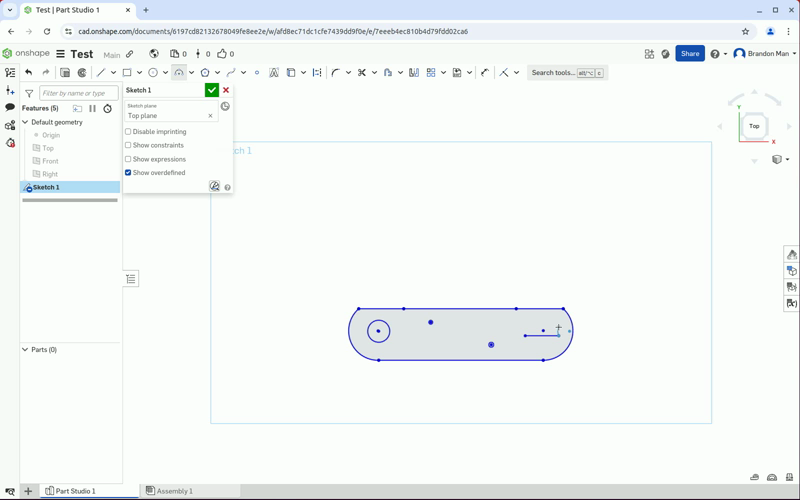
click(558, 326)
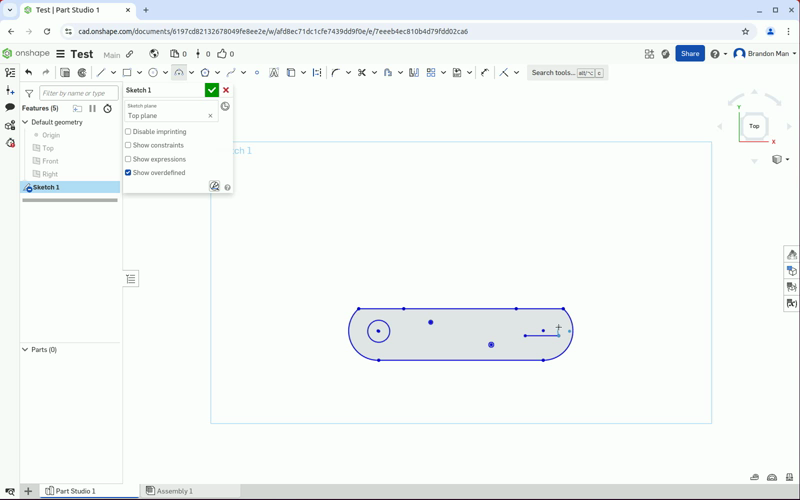
mouse_move(563, 331)
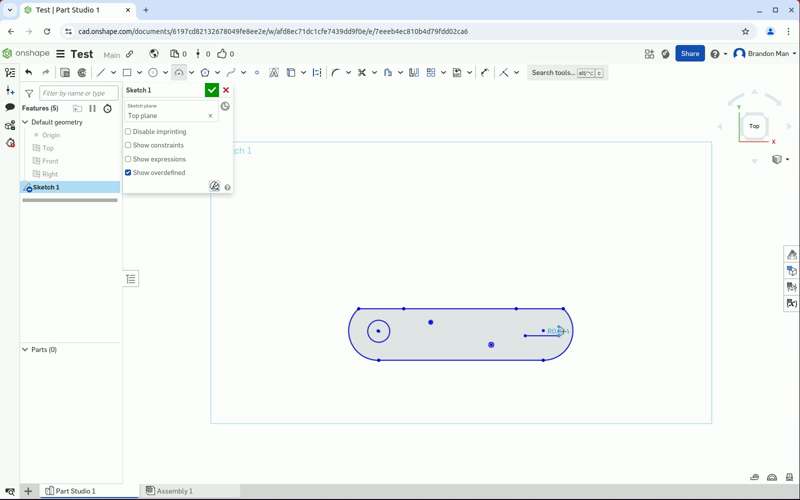
click(563, 331)
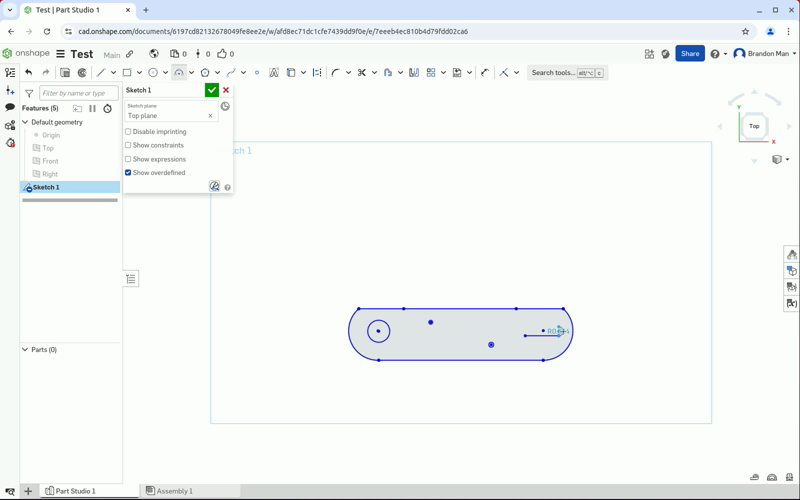
key_up(shift)
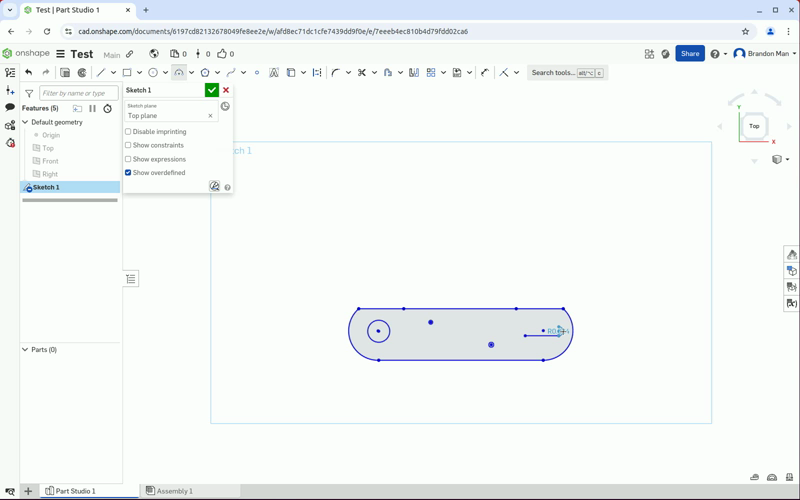
key(esc)
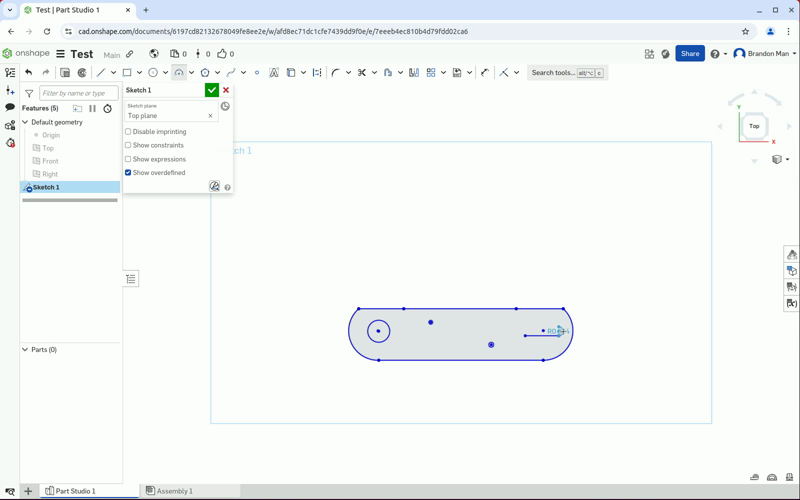
key(l)
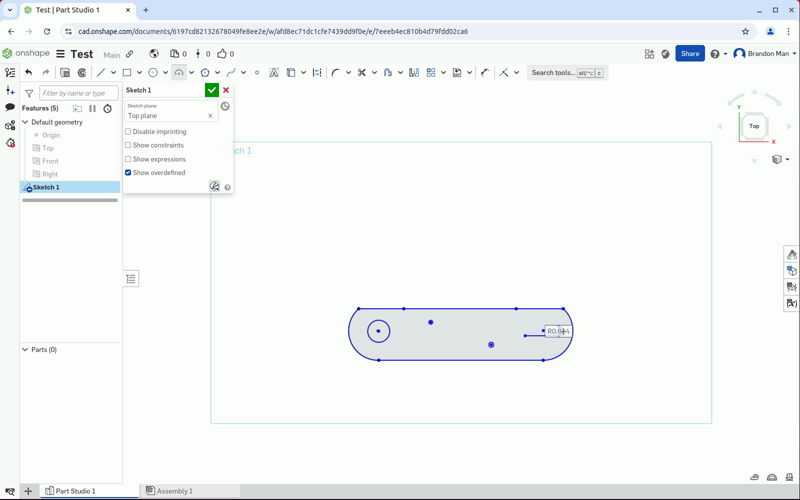
mouse_move(558, 326)
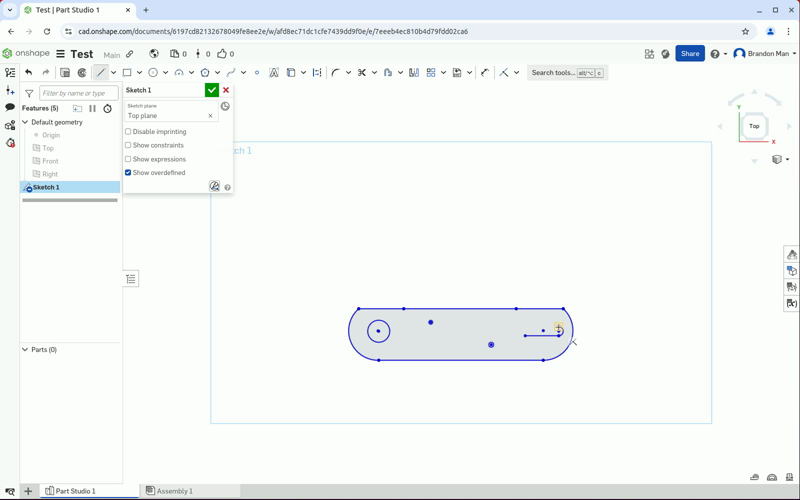
click(558, 326)
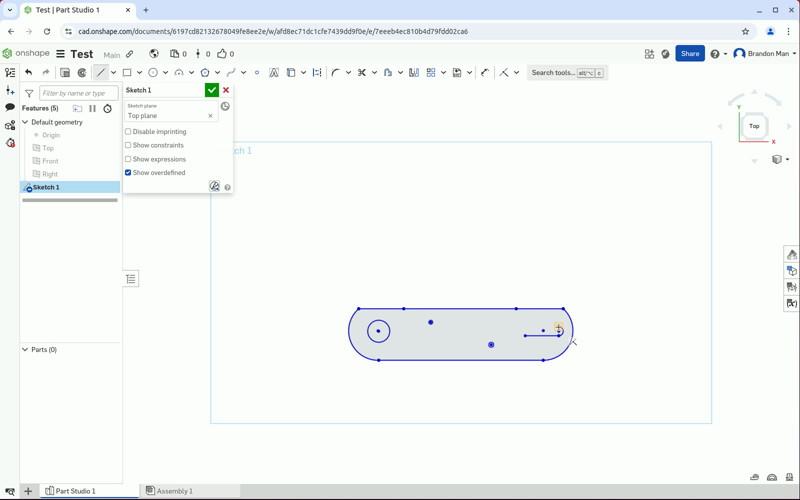
key_down(shift)
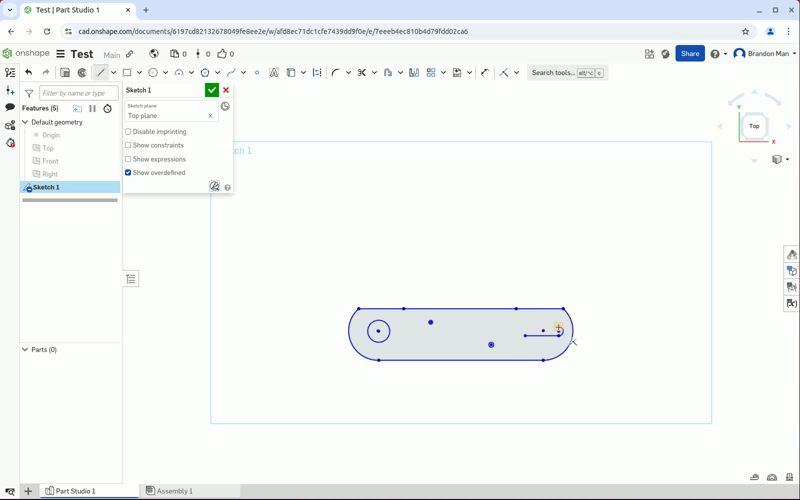
mouse_move(588, 326)
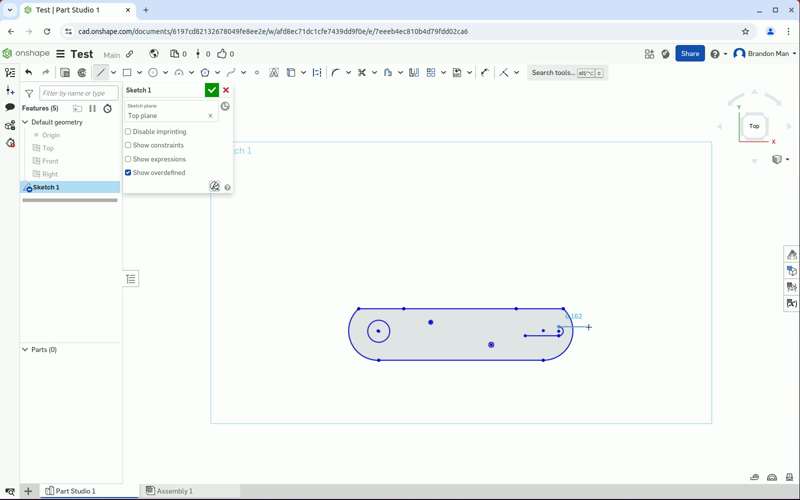
mouse_move(525, 326)
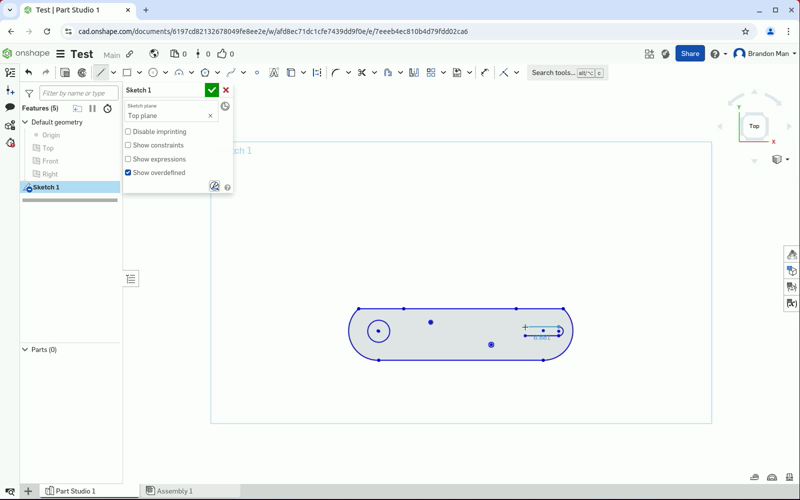
click(525, 326)
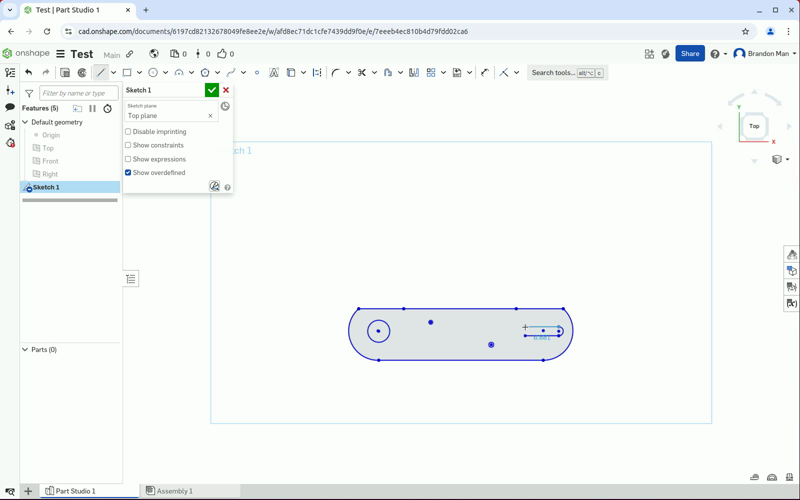
key_up(shift)
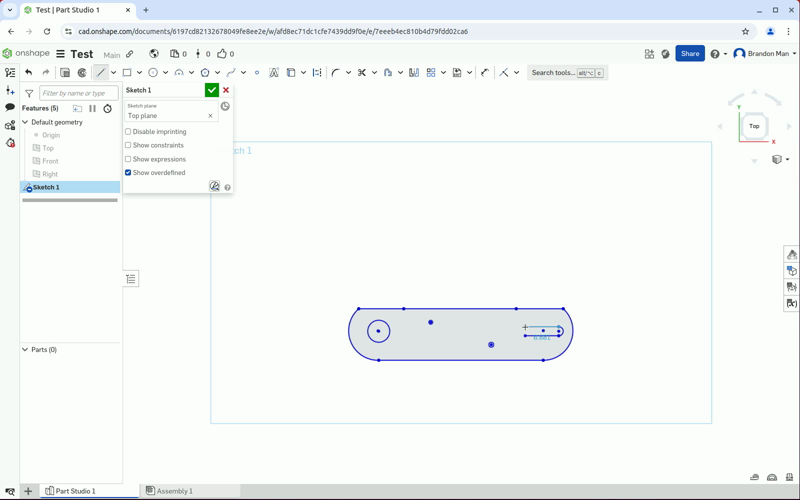
key(esc)
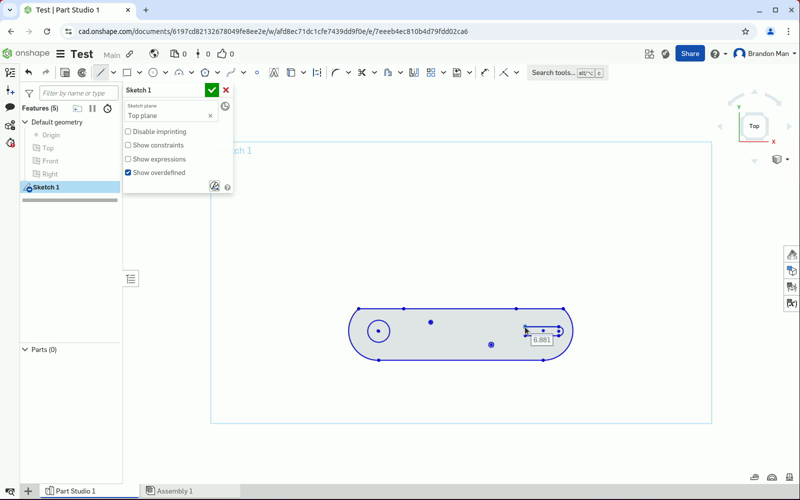
key(a)
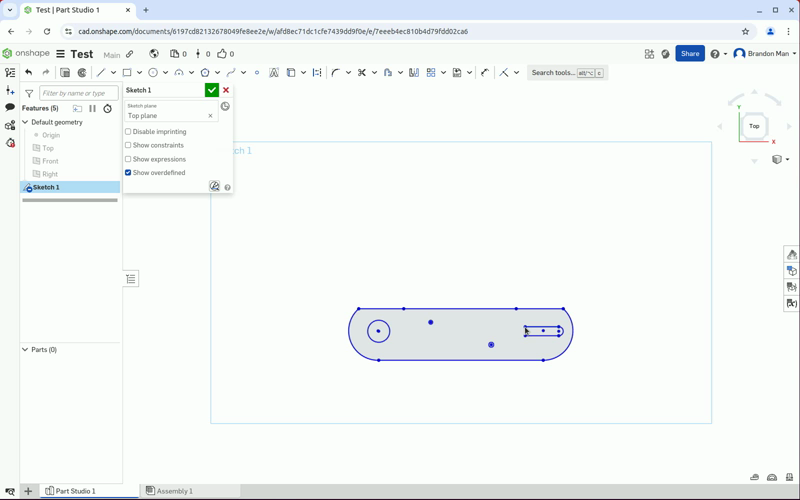
mouse_move(525, 326)
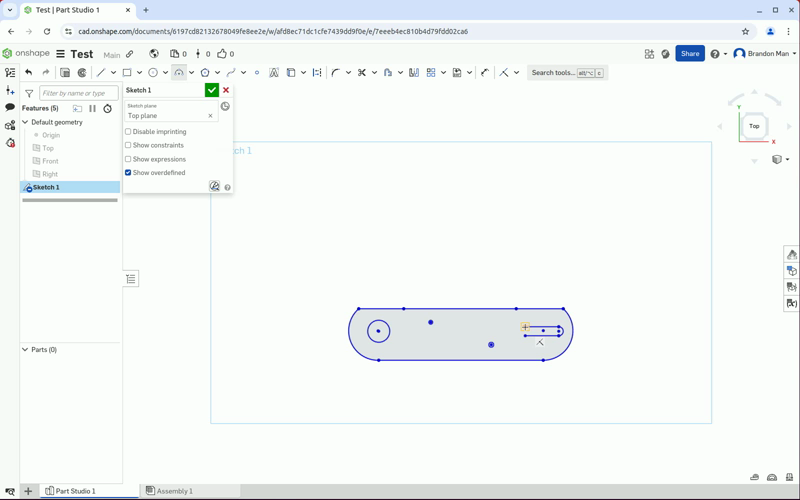
click(525, 326)
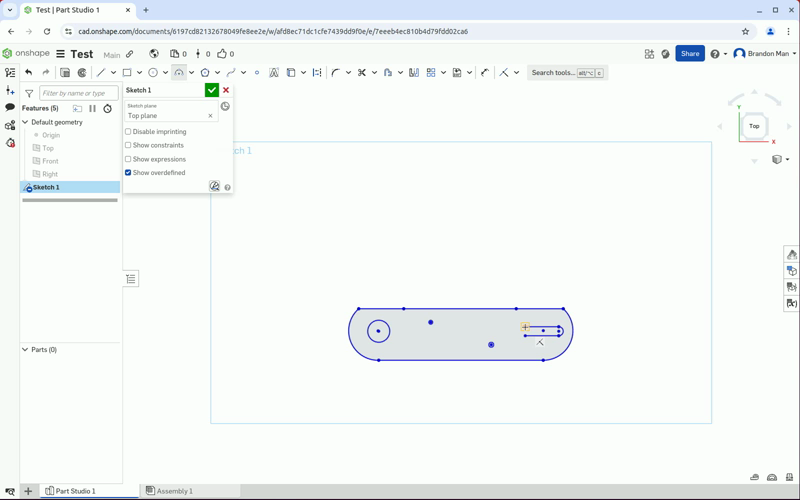
mouse_move(525, 335)
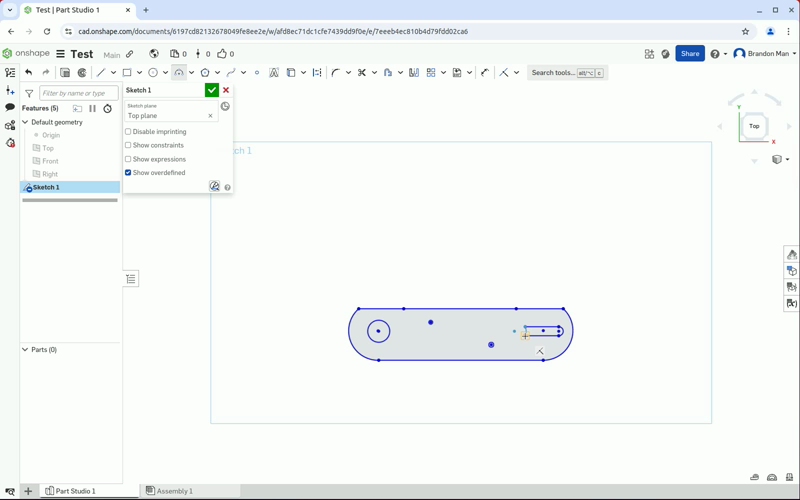
click(525, 335)
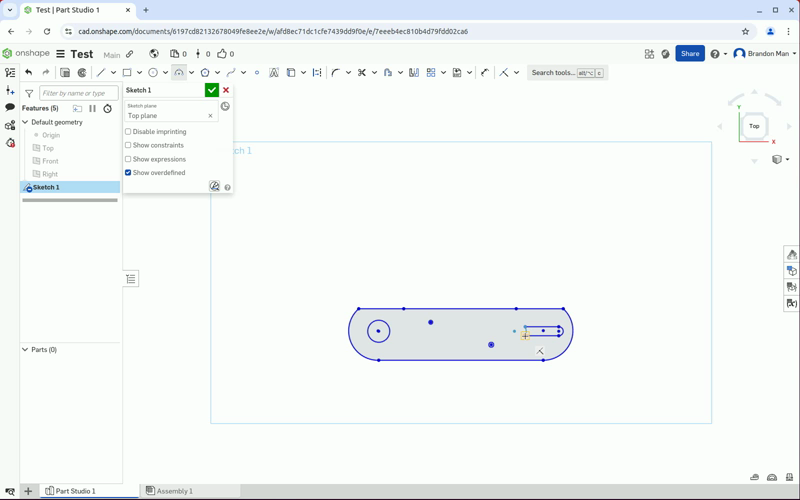
key_down(shift)
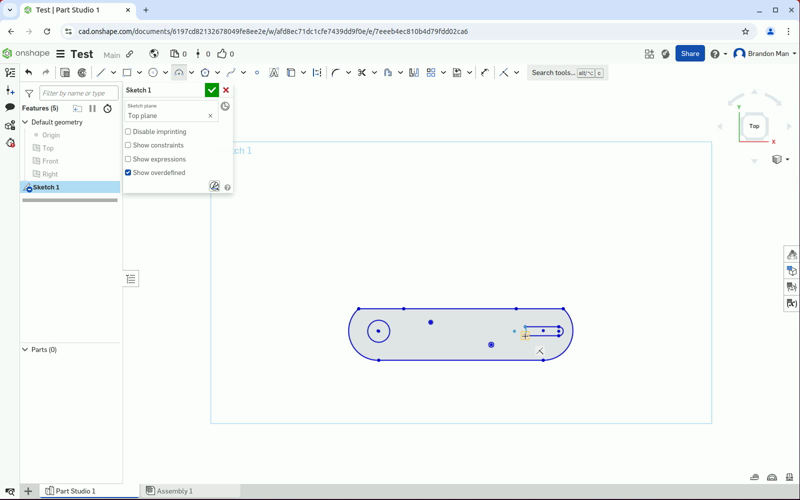
mouse_move(529, 331)
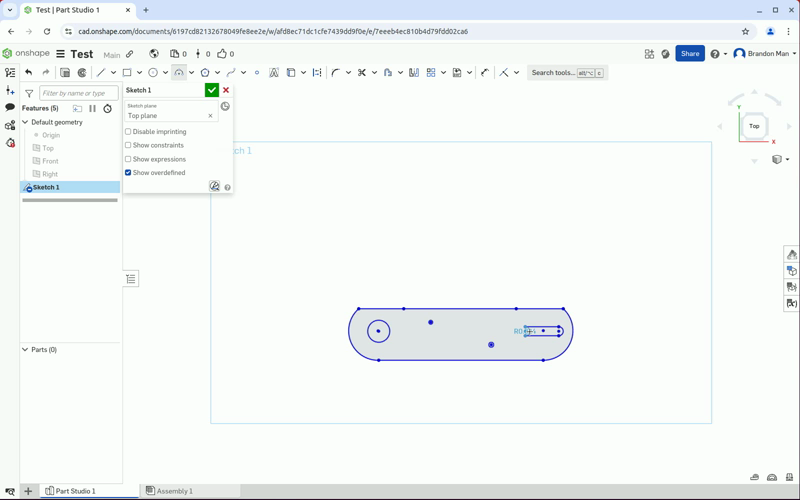
click(529, 331)
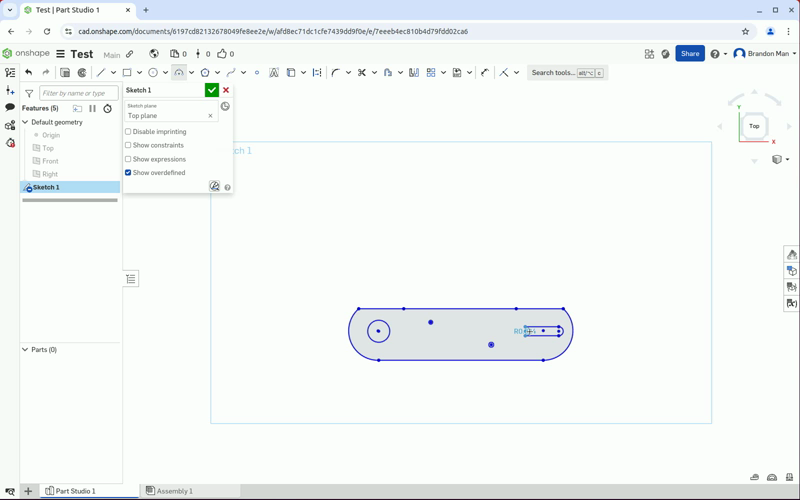
key_up(shift)
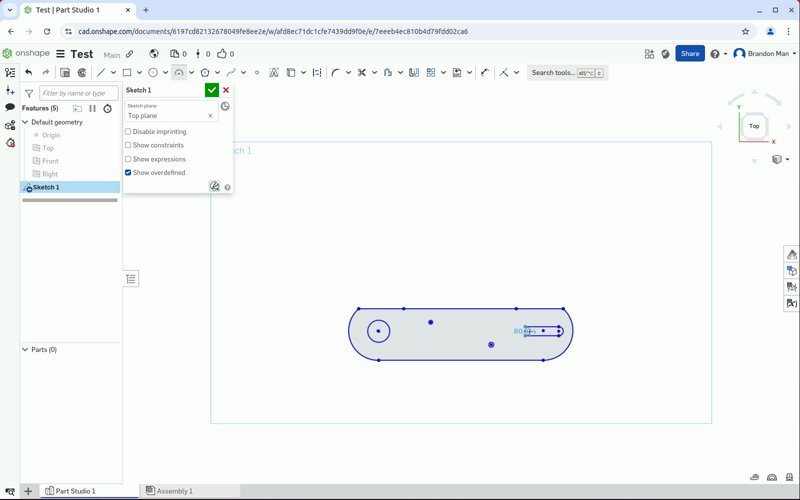
key(esc)
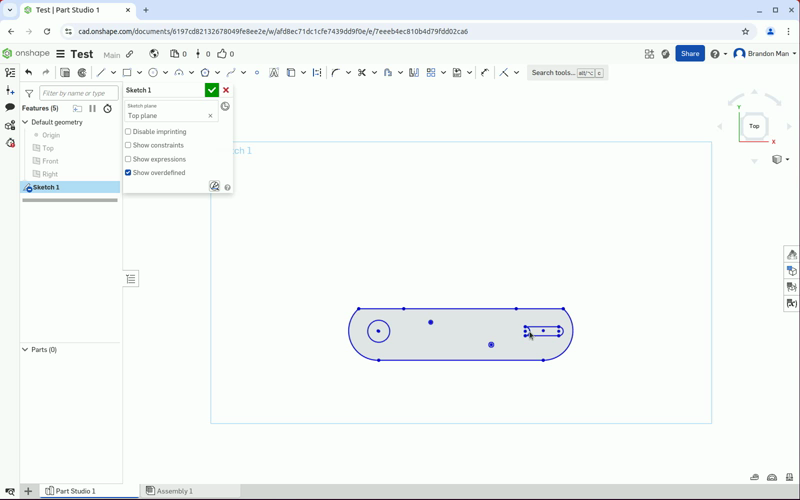
mouse_move(467, 327)
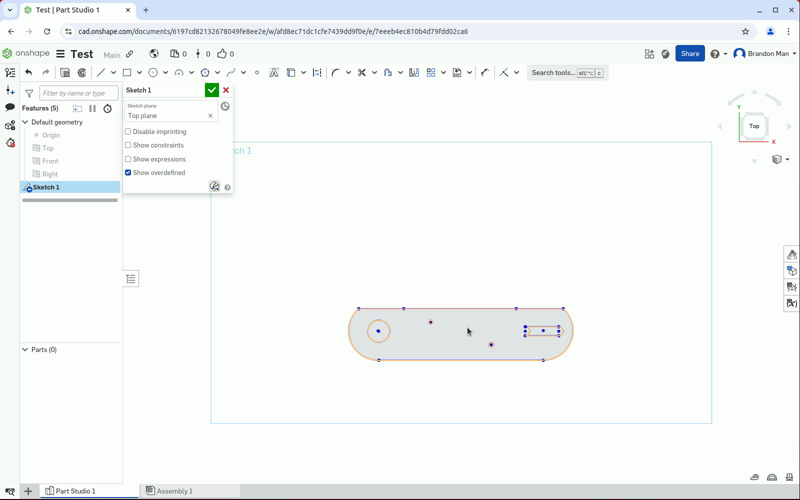
click(467, 327)
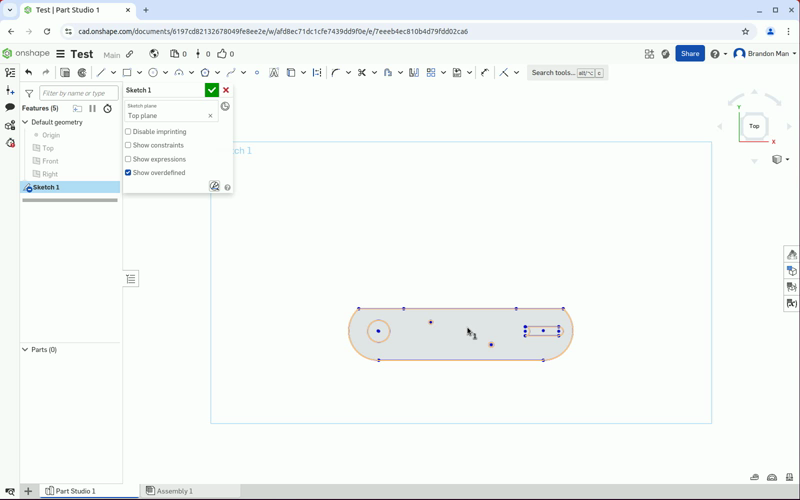
mouse_move(73, 352)
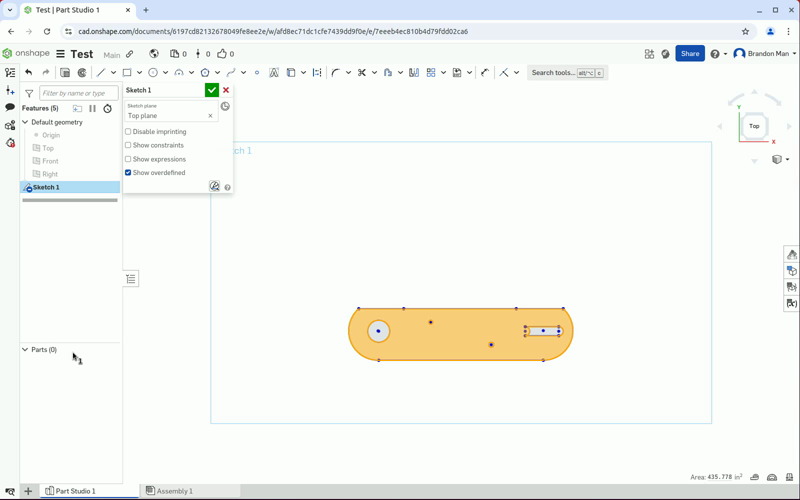
key(shift+y)
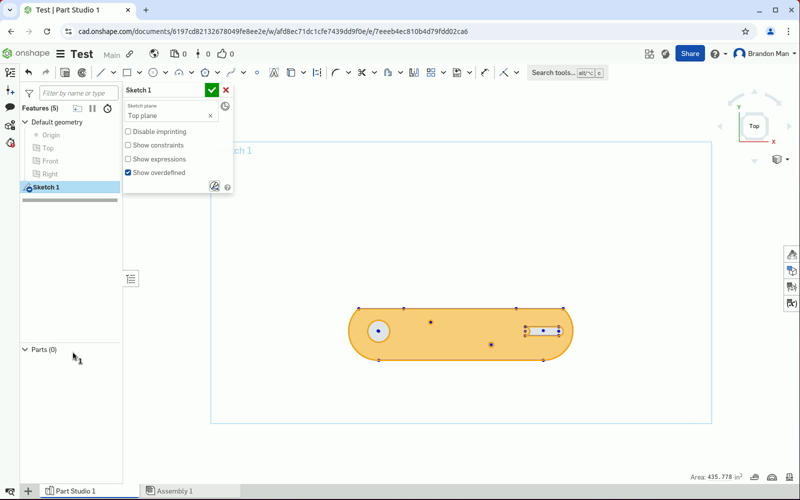
key(shift+e)
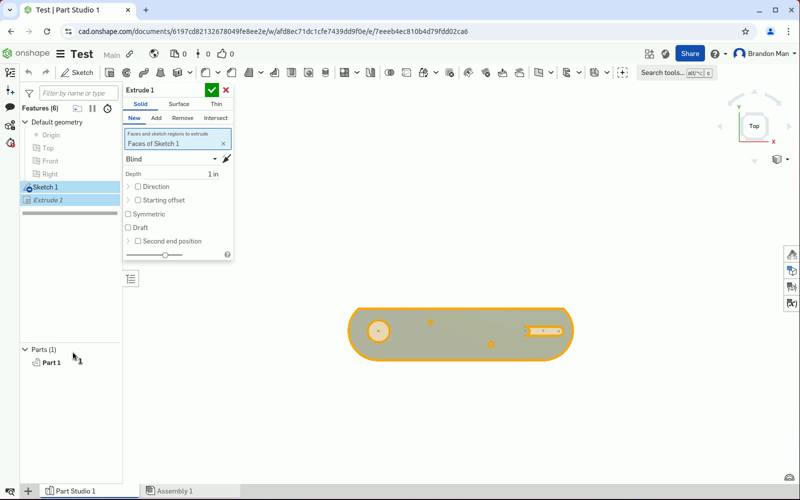
mouse_move(143, 106)
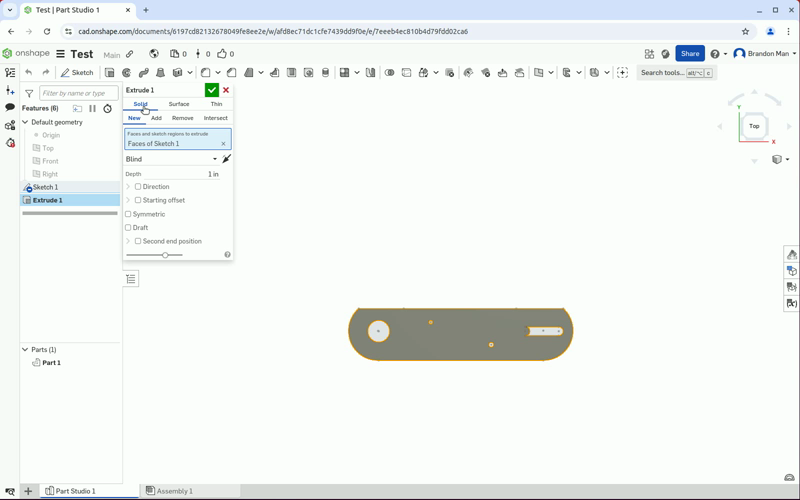
click(143, 106)
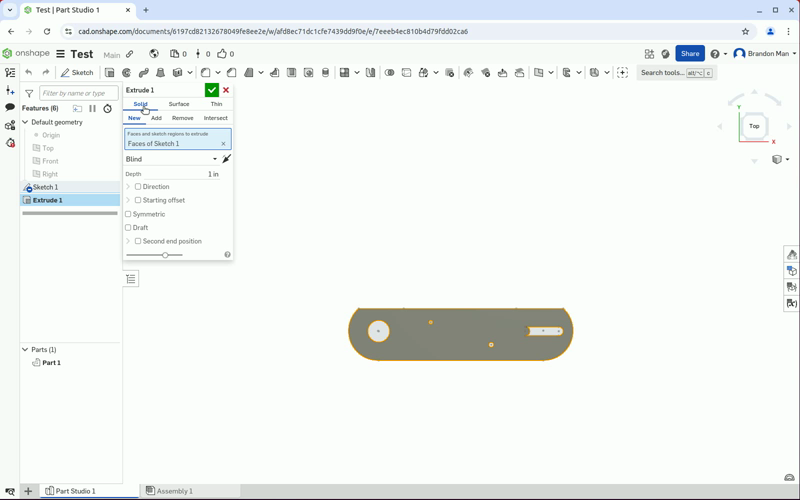
mouse_move(137, 120)
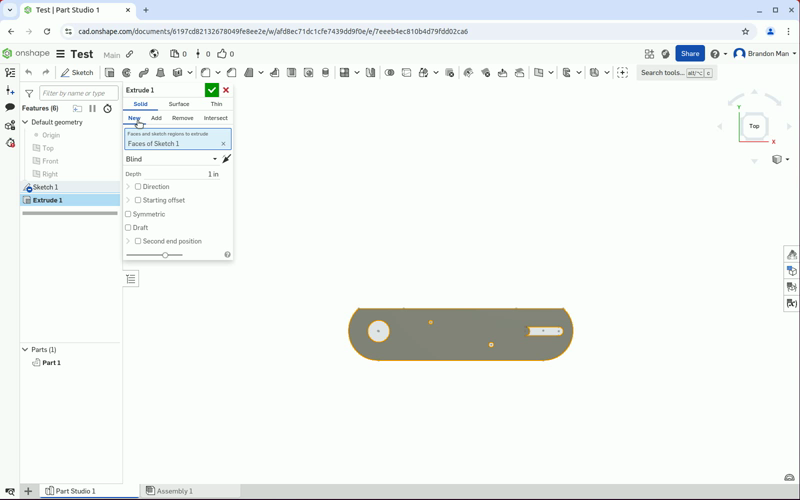
click(137, 120)
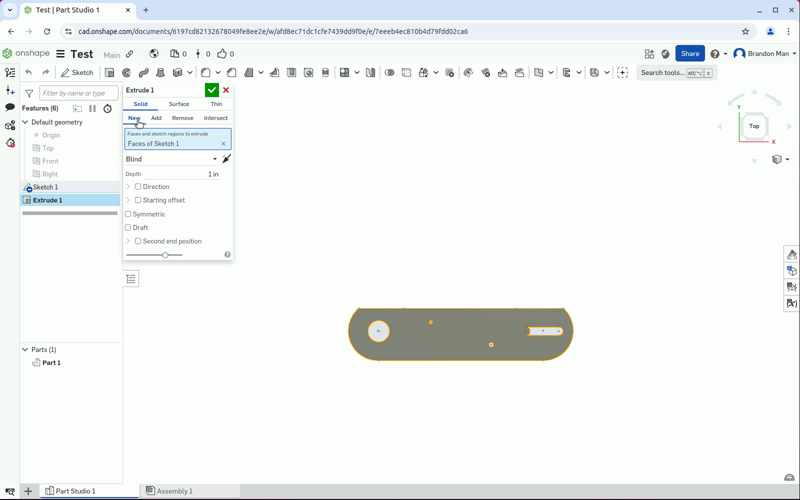
key(tab, 4)
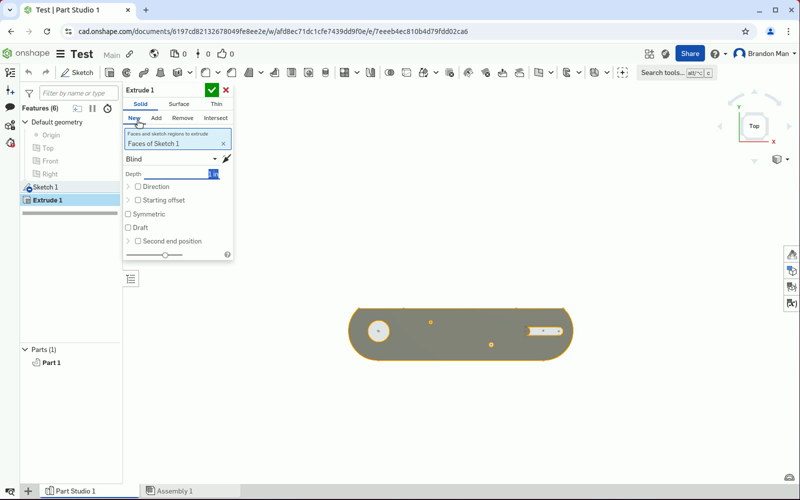
text(0.963)
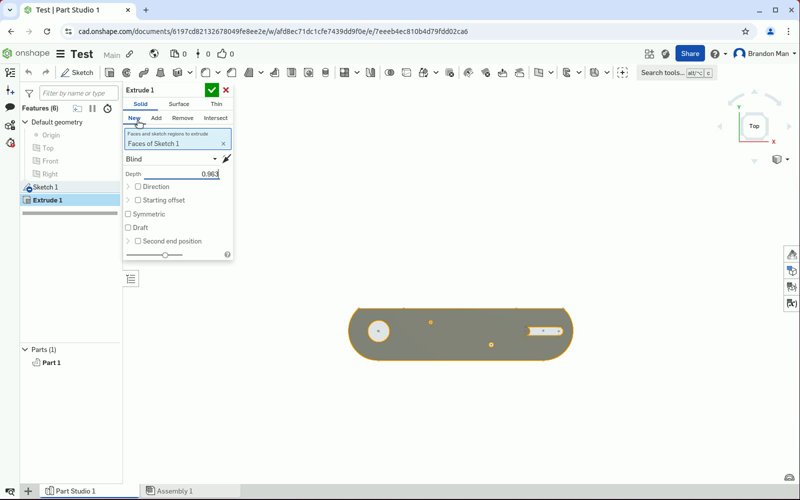
key(enter)
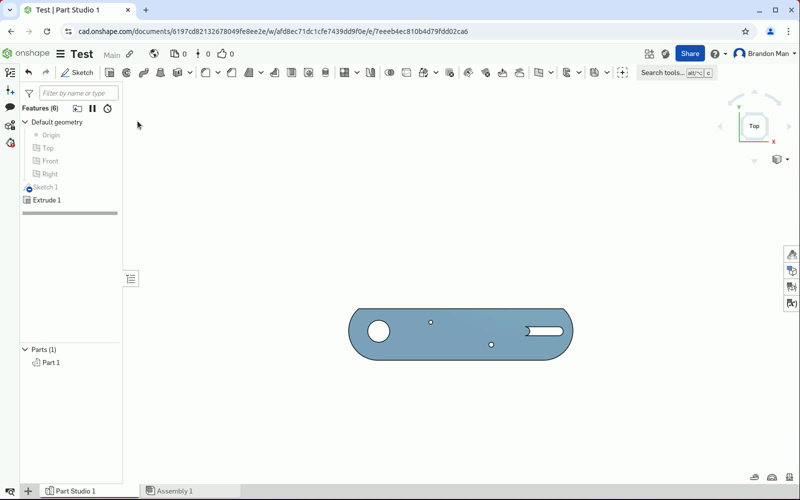
key(shift+h)
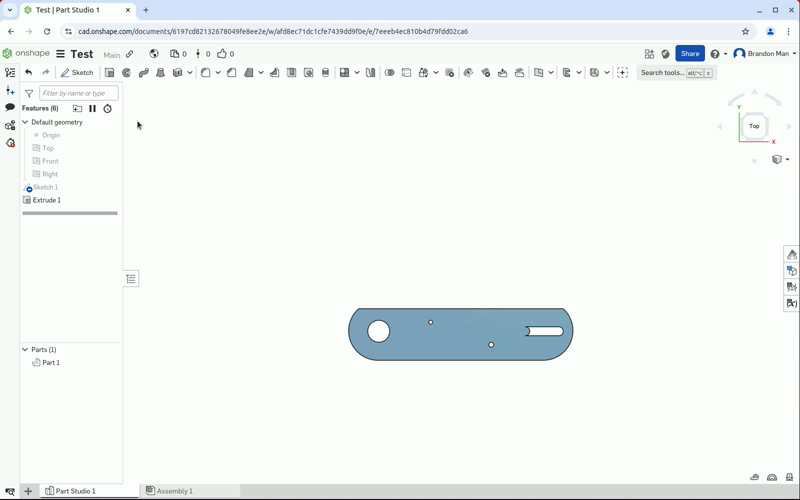
key(shift+h)
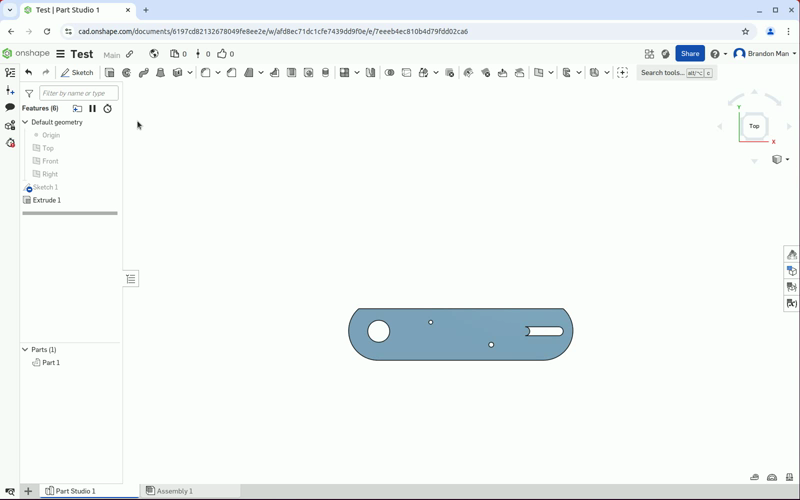
mouse_move(73, 189)
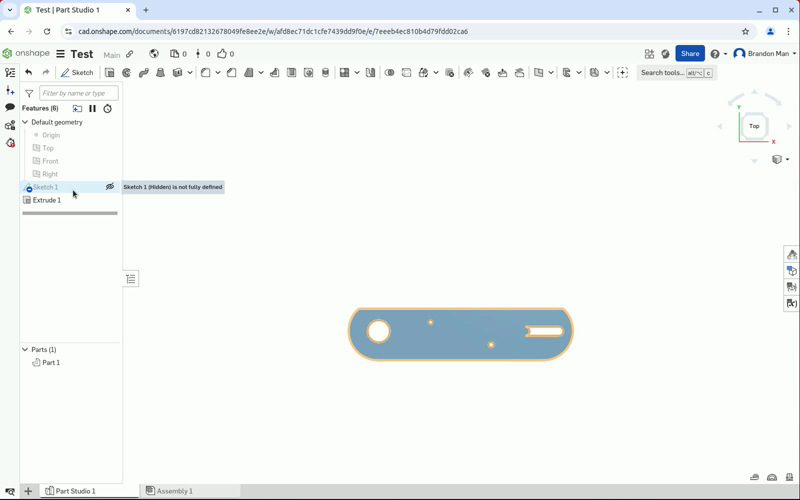
click(73, 189)
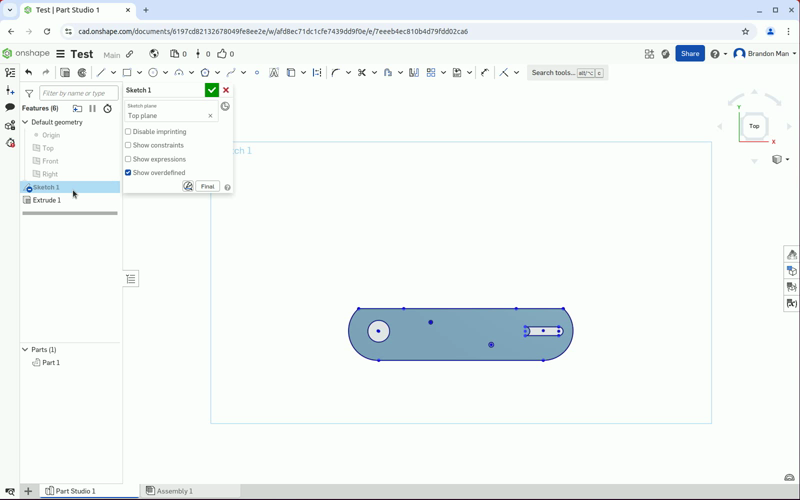
mouse_move(229, 92)
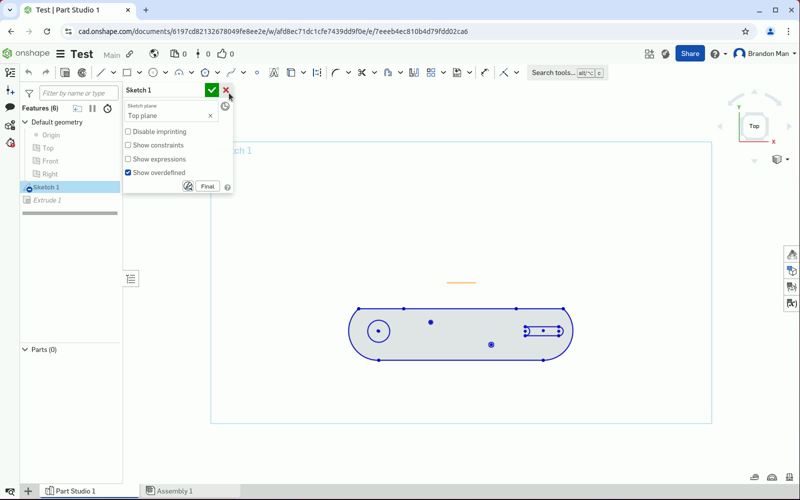
click(229, 92)
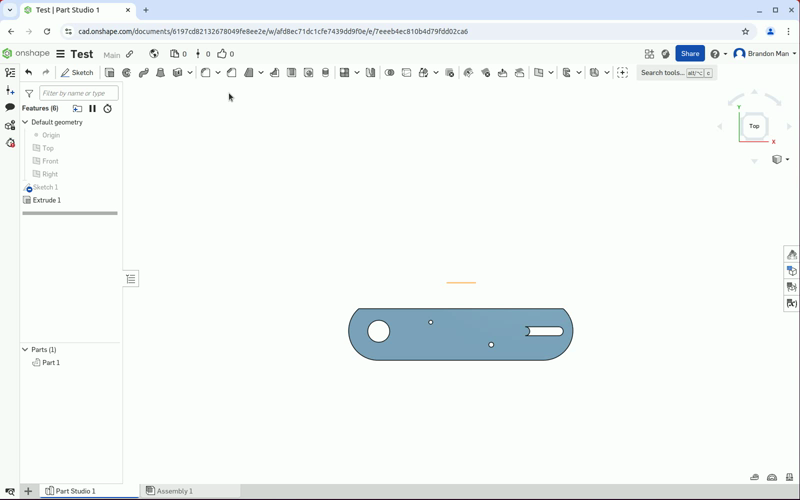
mouse_move(541, 75)
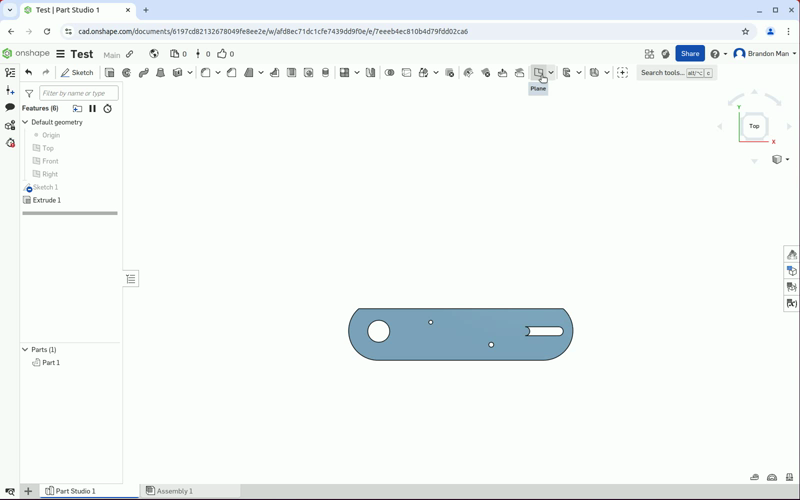
click(541, 75)
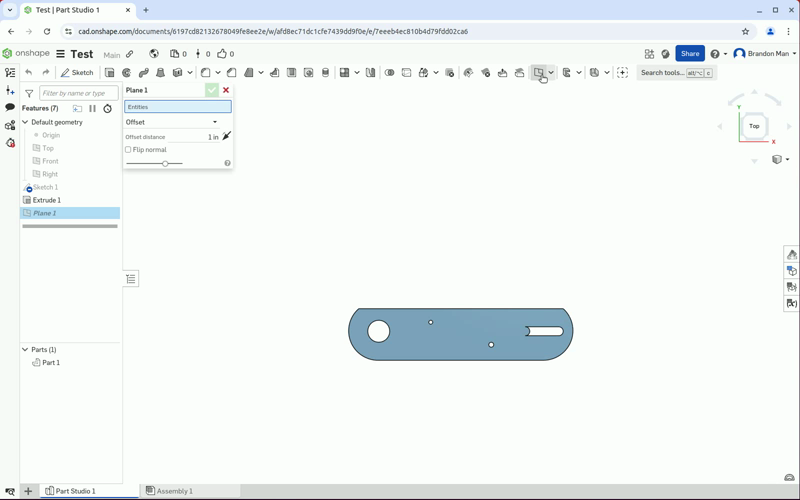
mouse_move(73, 150)
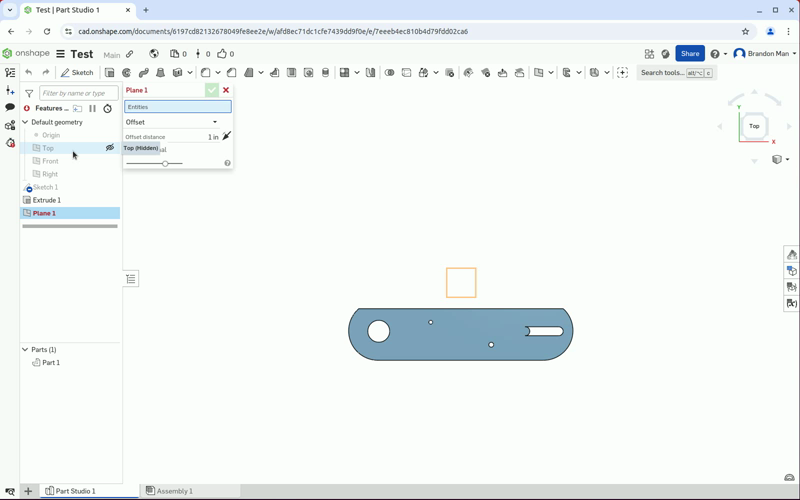
click(73, 150)
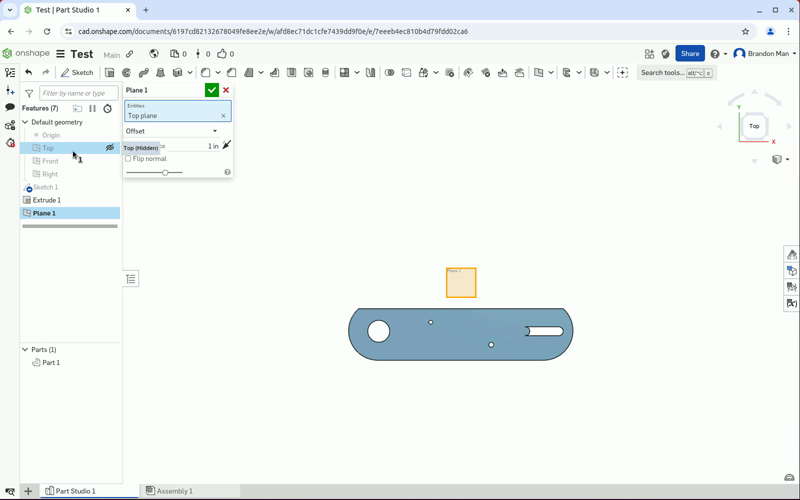
key(tab, 2)
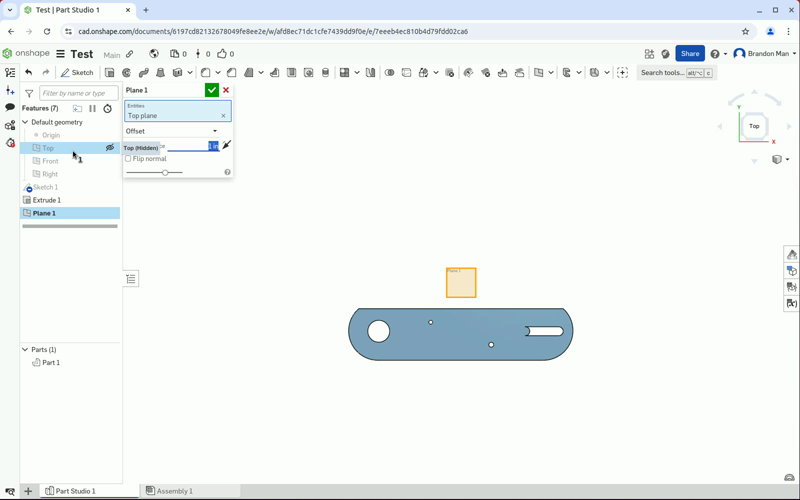
text(0.955)
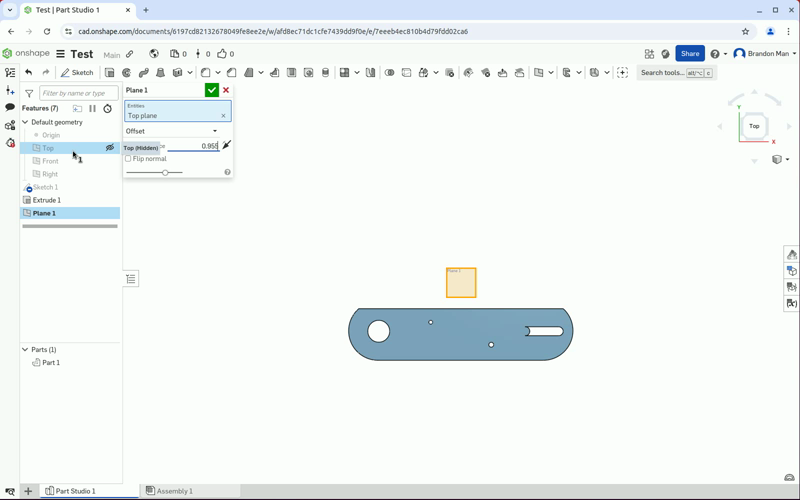
key(enter, 2)
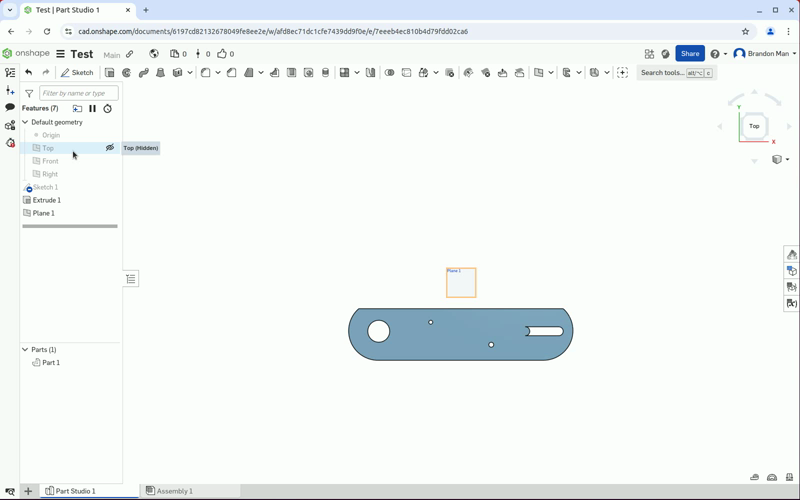
key(shift+s)
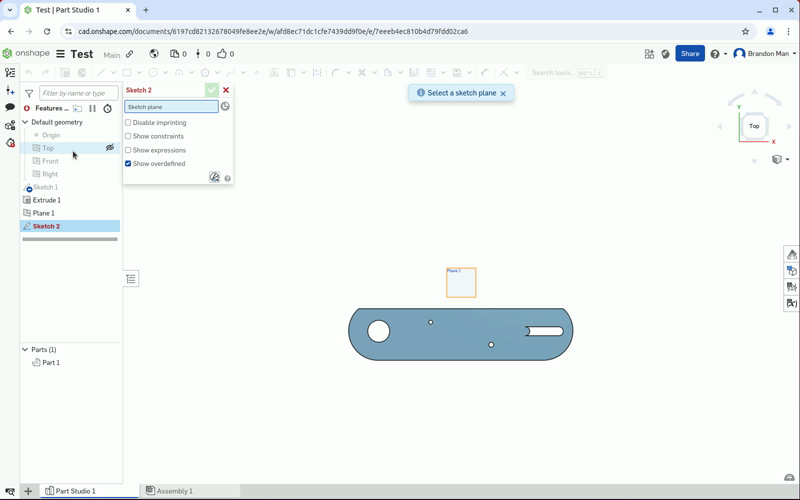
mouse_move(73, 215)
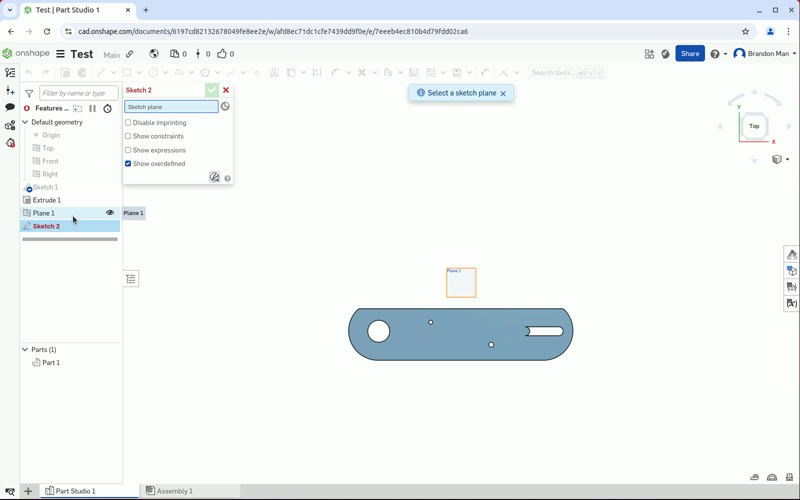
click(73, 215)
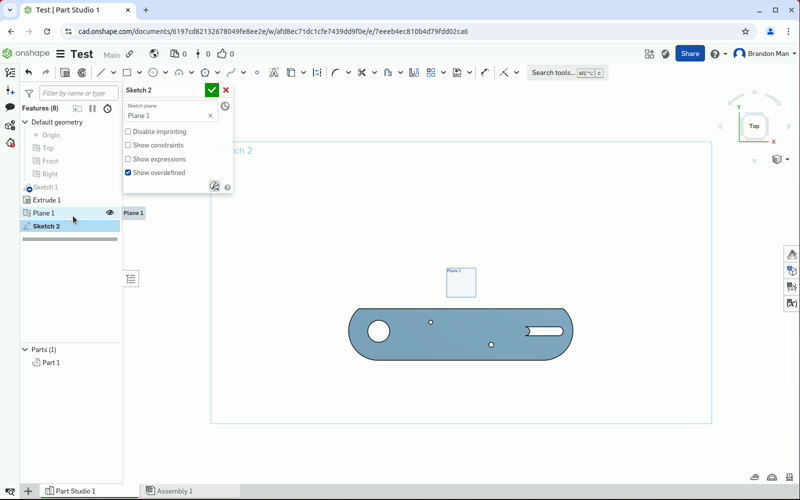
mouse_move(73, 352)
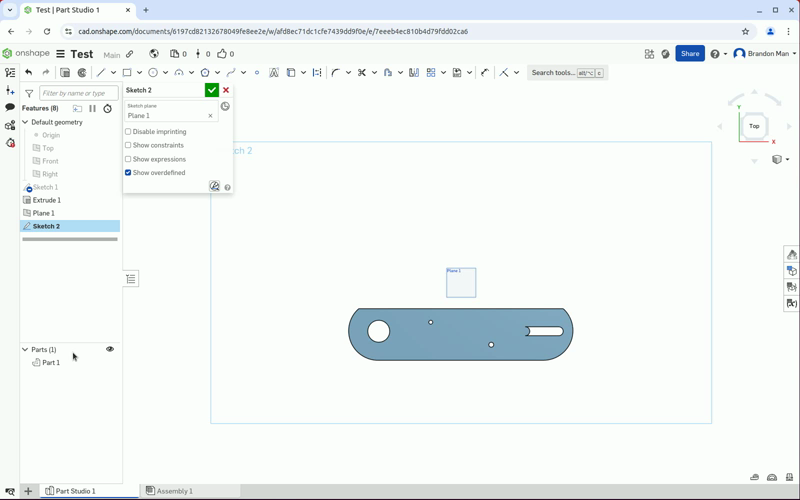
key(y)
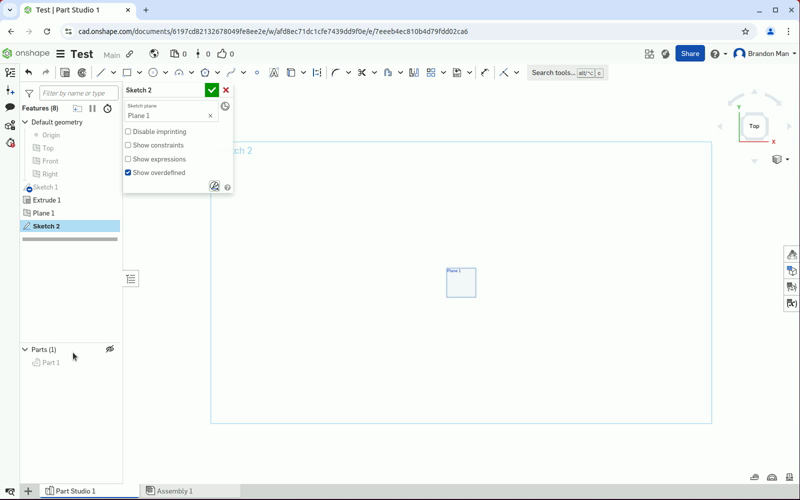
key(l)
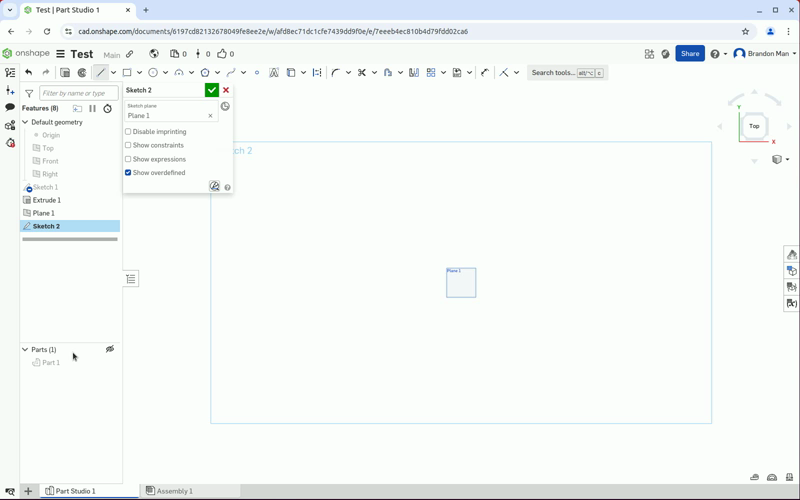
key_down(shift)
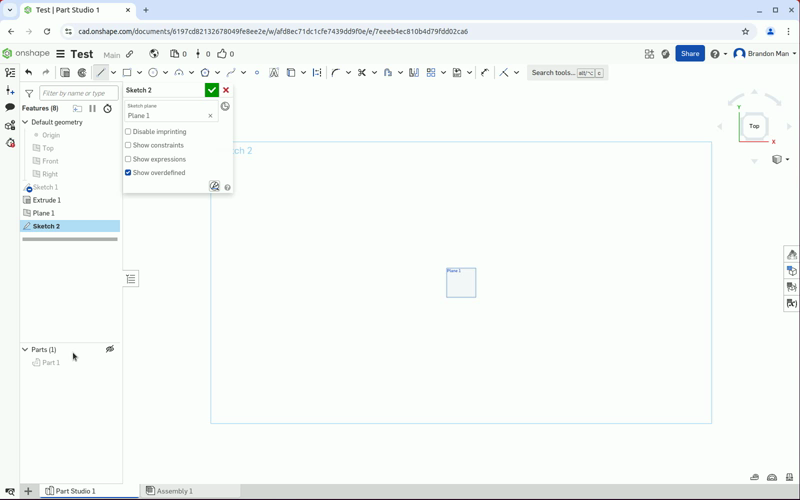
mouse_move(566, 336)
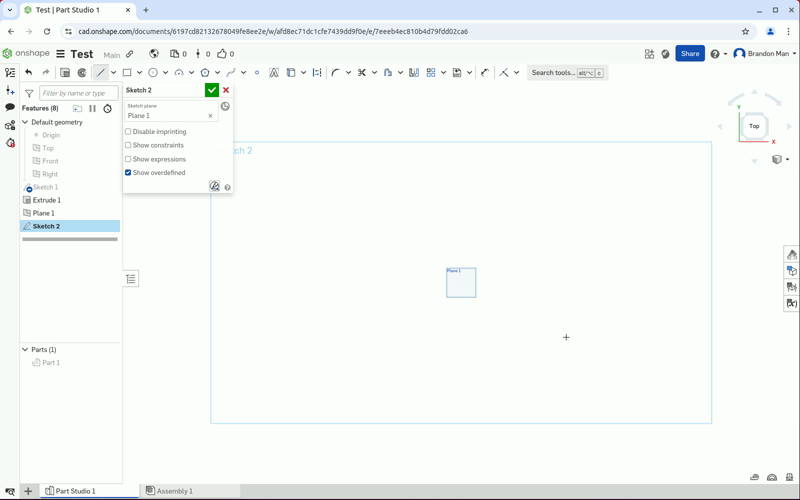
click(566, 336)
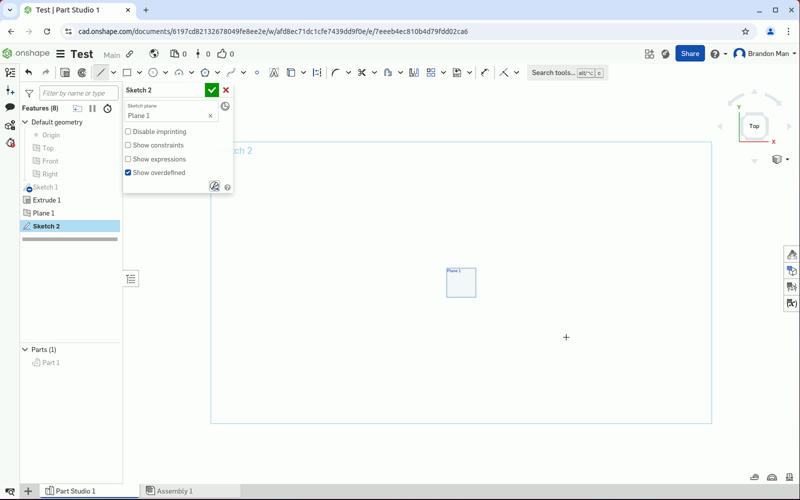
key_up(shift)
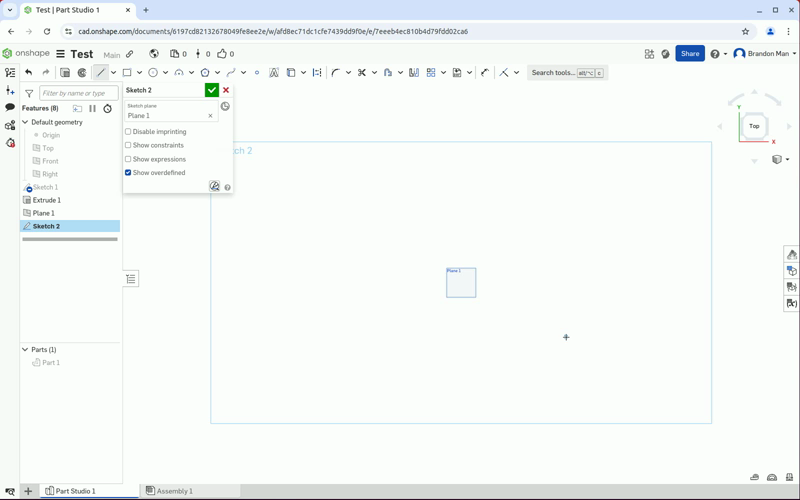
key_down(shift)
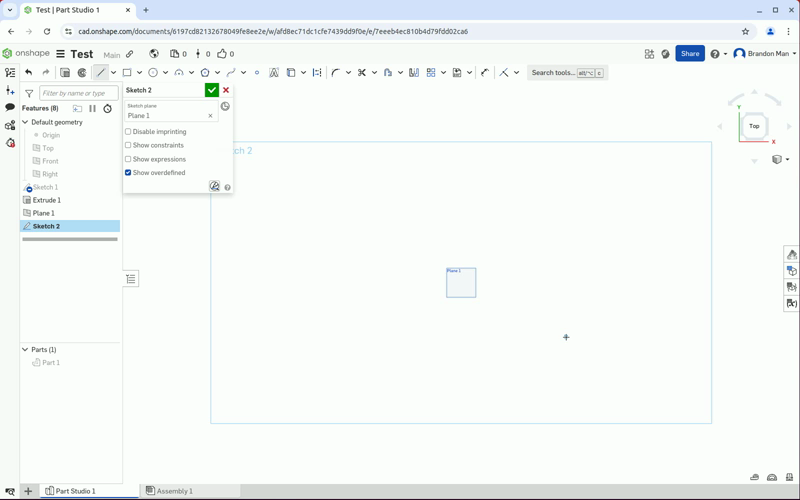
mouse_move(589, 336)
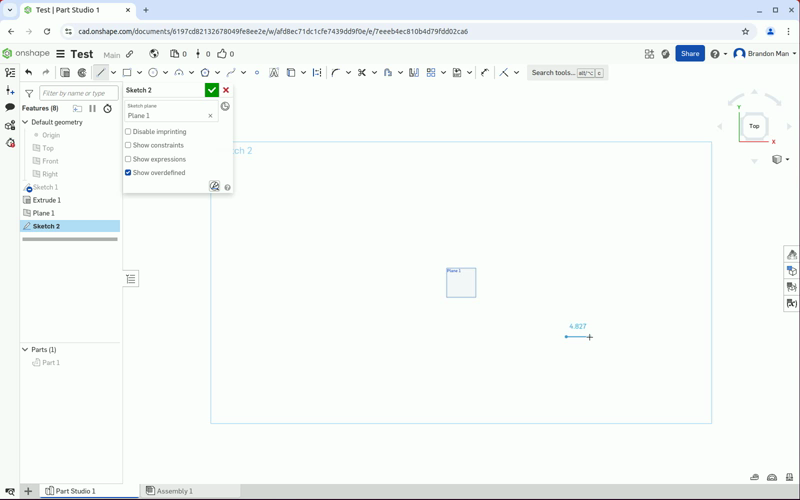
mouse_move(569, 336)
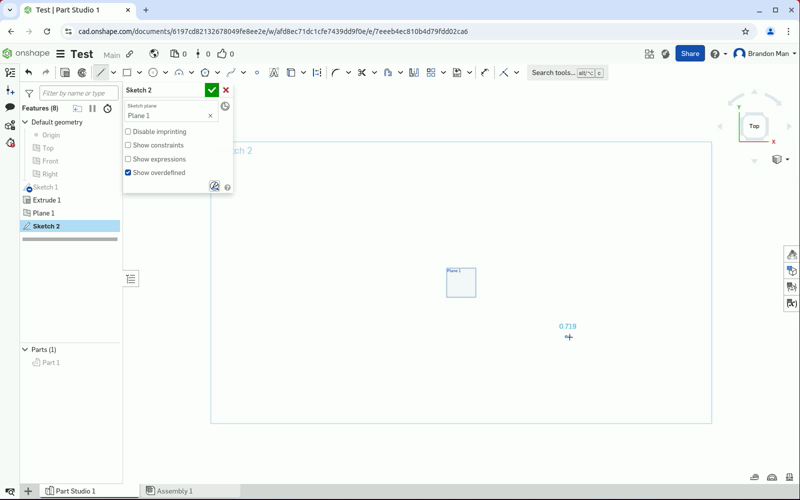
scroll(6)
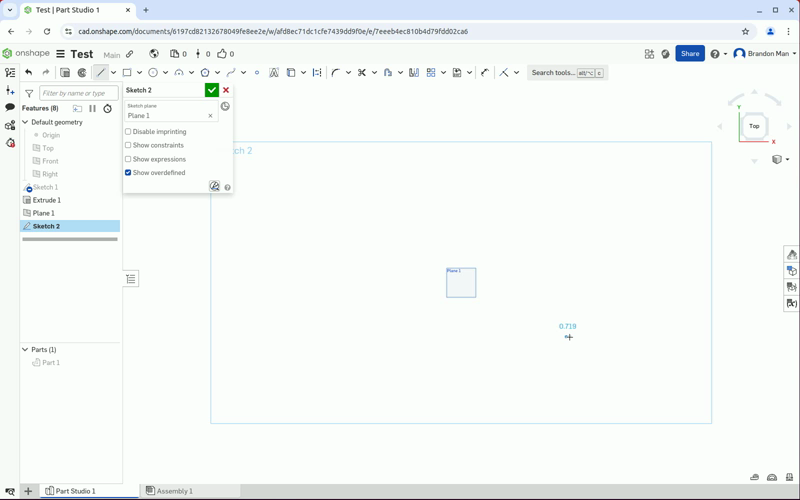
scroll(6)
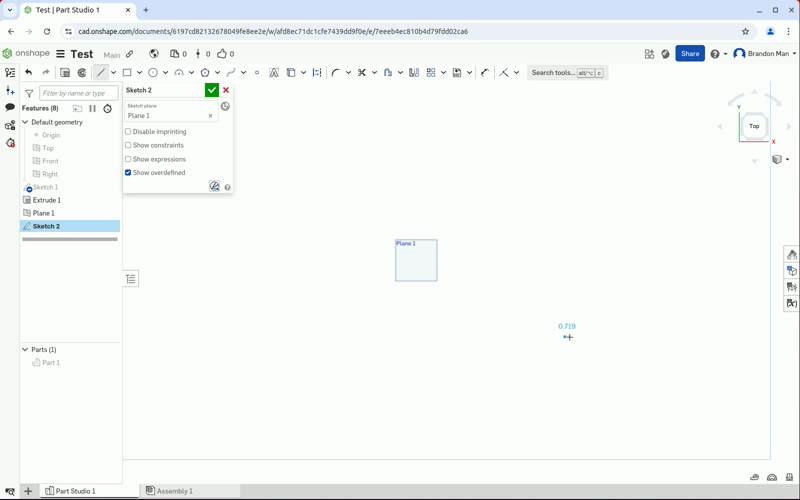
scroll(6)
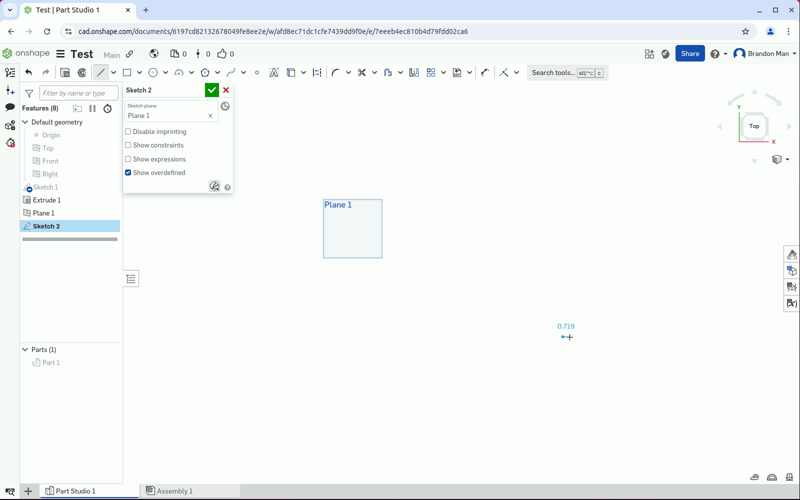
scroll(6)
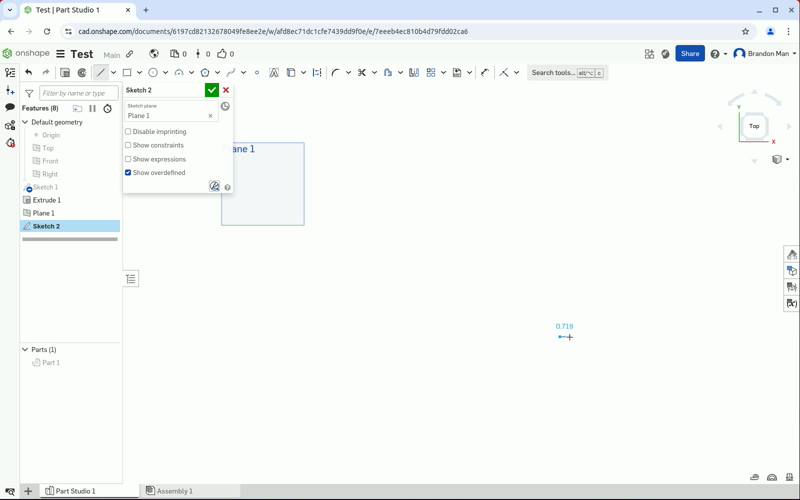
scroll(6)
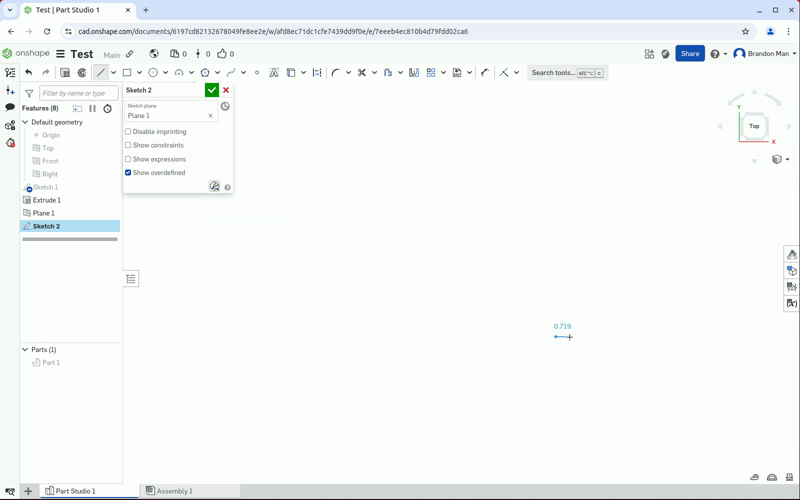
scroll(6)
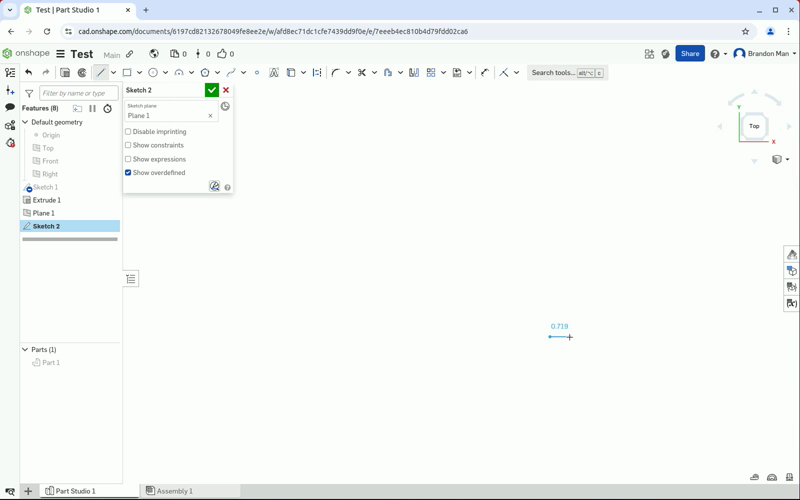
scroll(6)
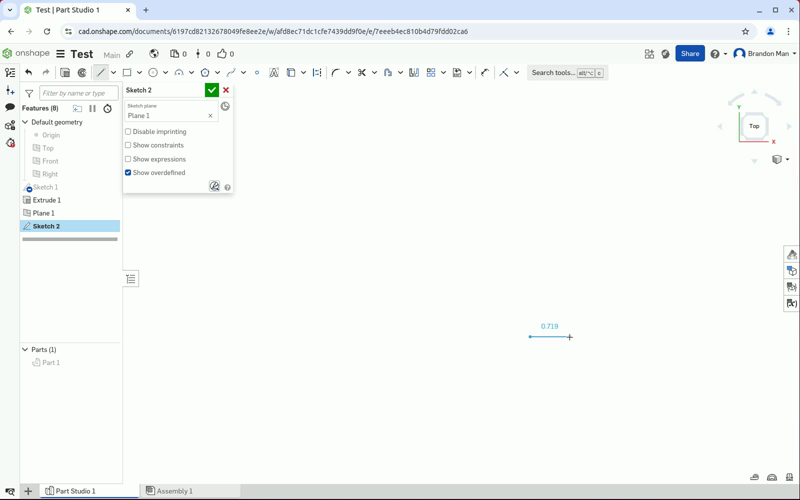
click(569, 336)
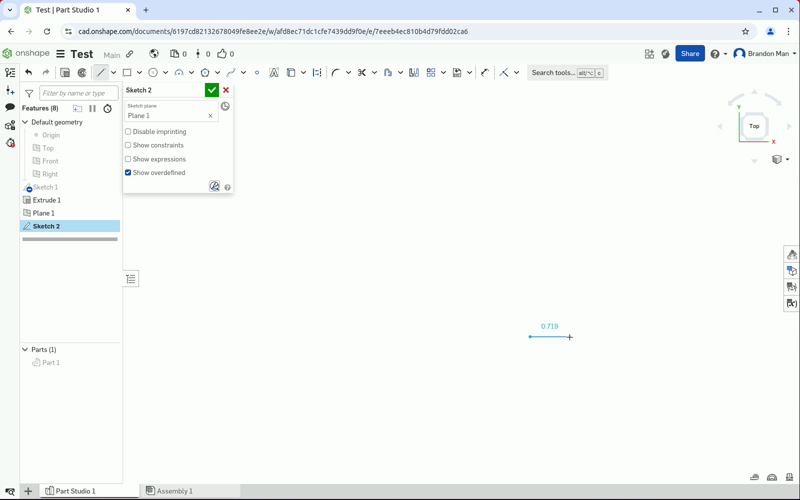
scroll(-6)
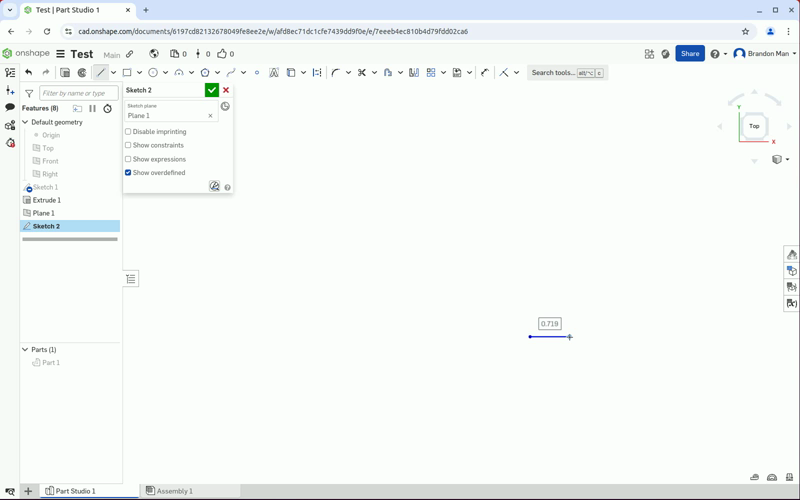
scroll(-6)
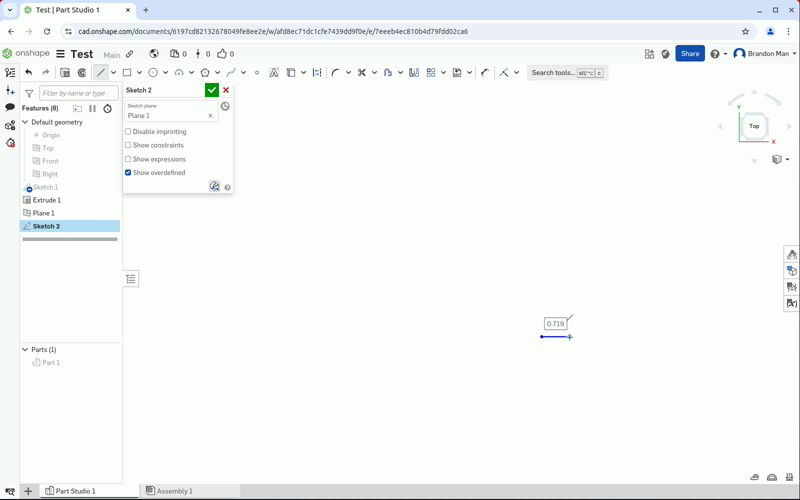
scroll(-6)
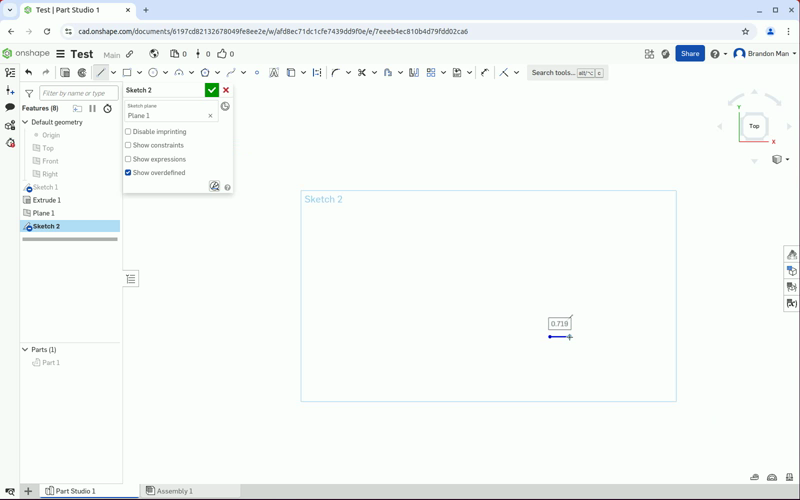
scroll(-6)
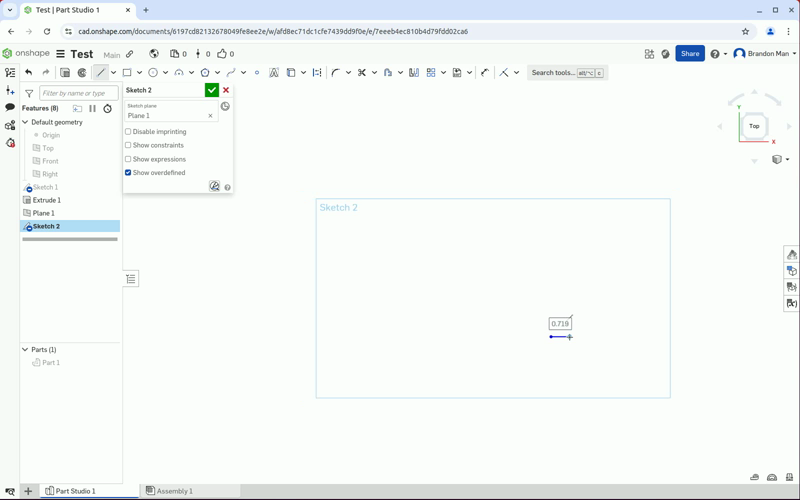
scroll(-6)
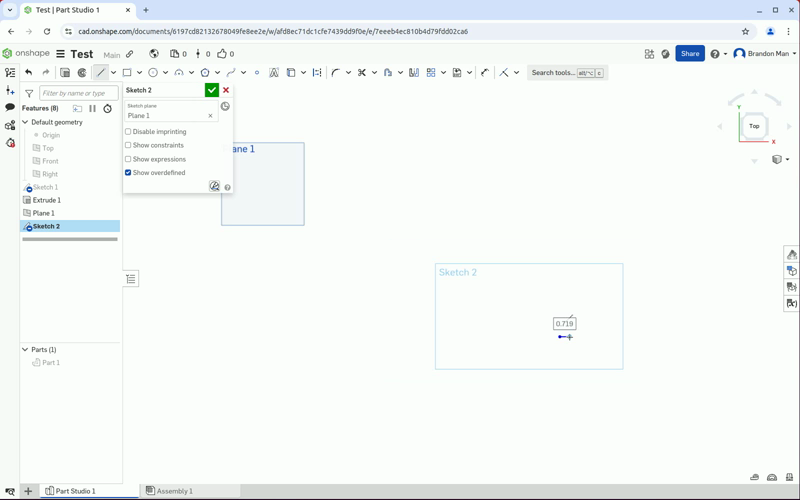
scroll(-6)
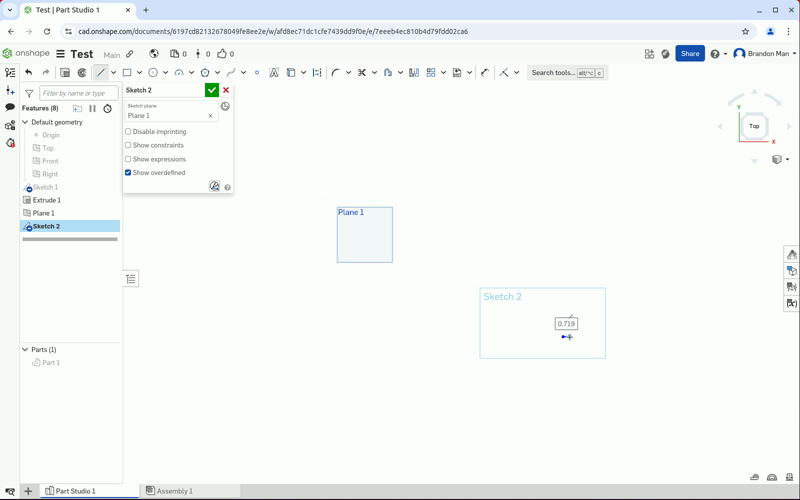
scroll(-6)
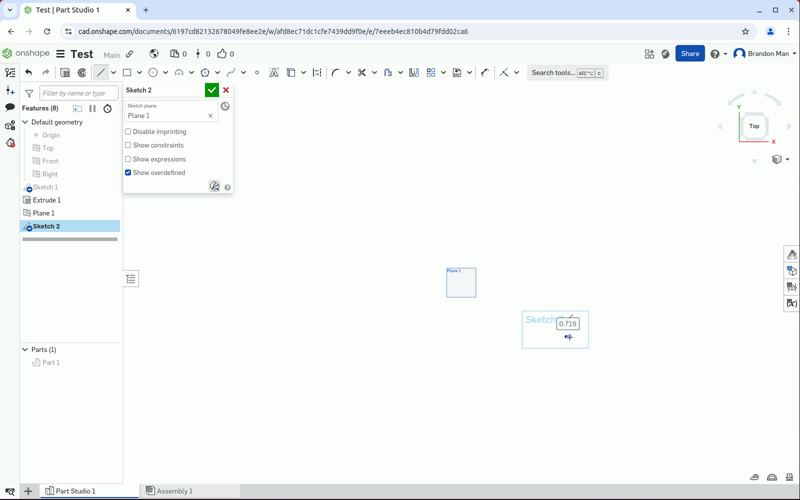
key_up(shift)
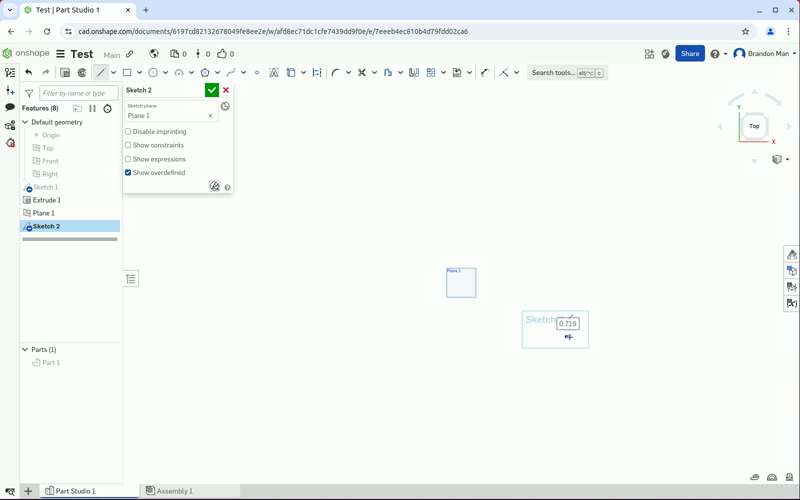
key_down(shift)
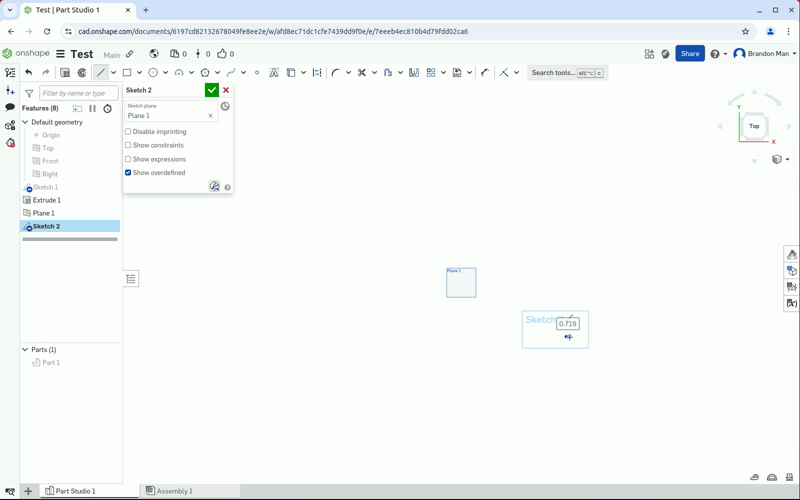
mouse_move(589, 336)
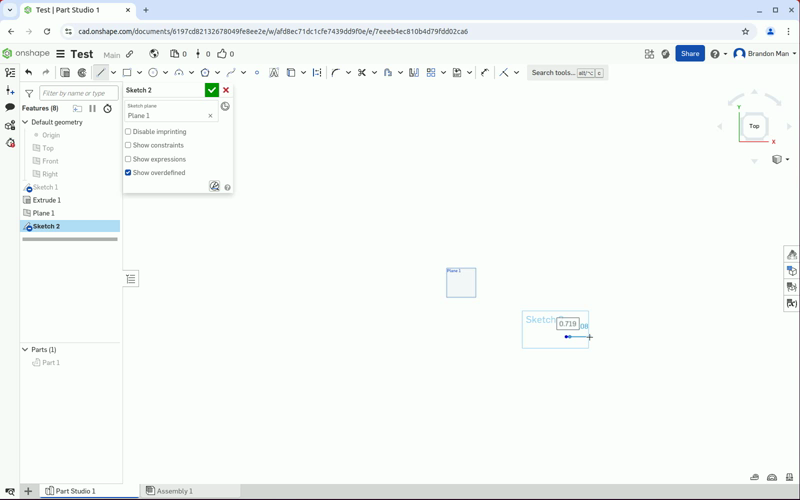
mouse_move(569, 324)
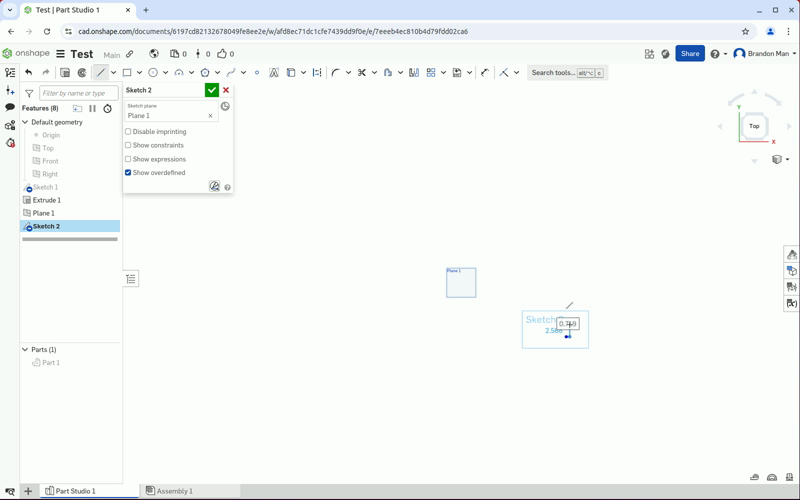
click(569, 324)
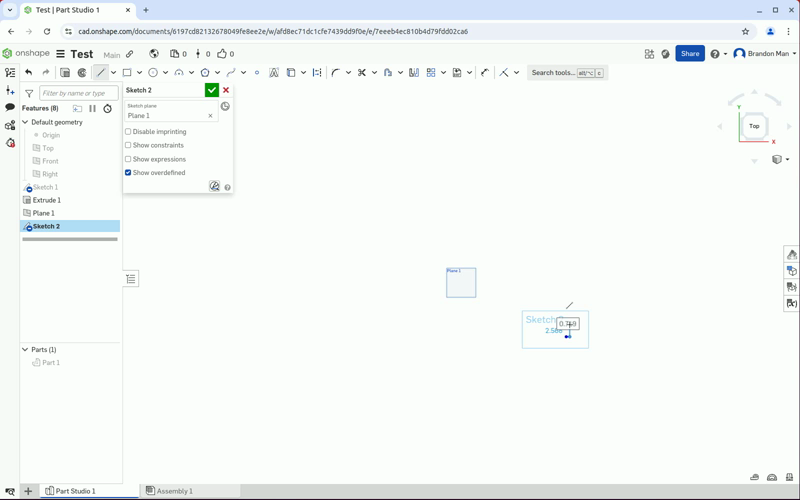
key_up(shift)
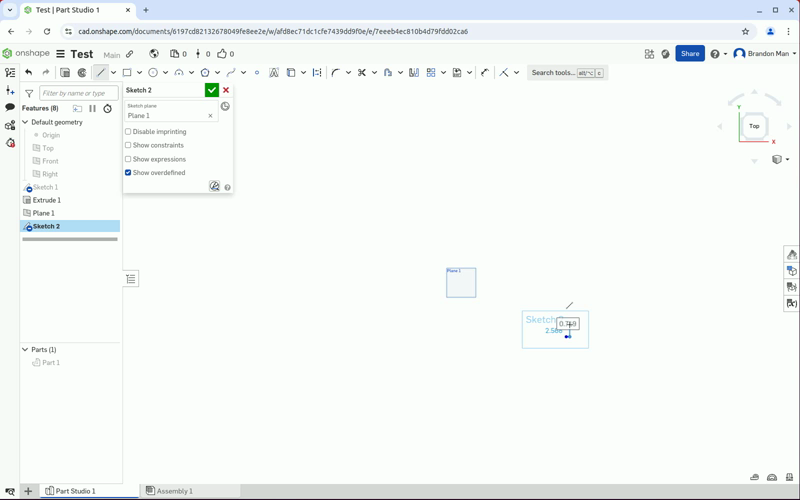
key_down(shift)
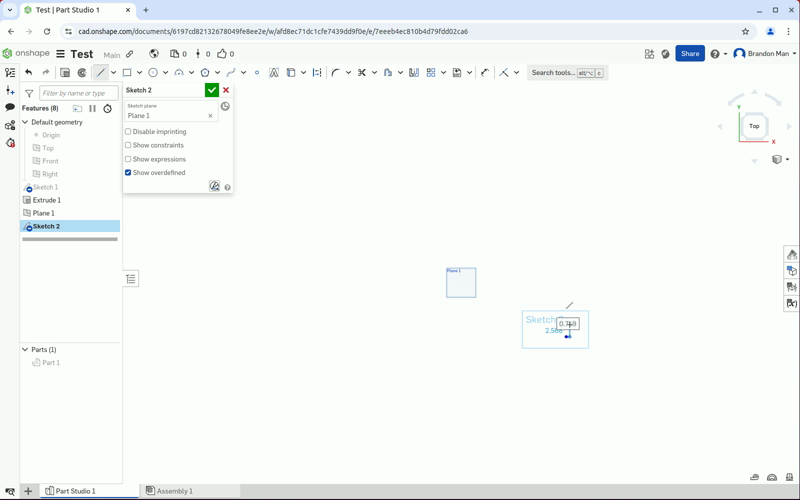
mouse_move(589, 324)
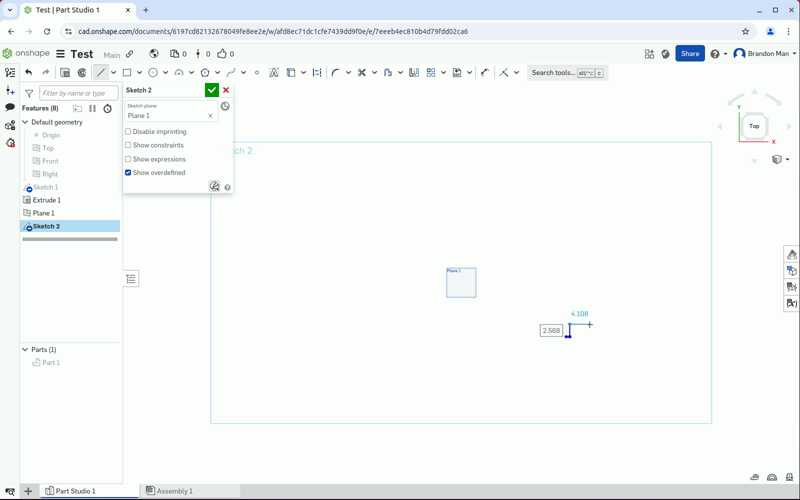
mouse_move(566, 324)
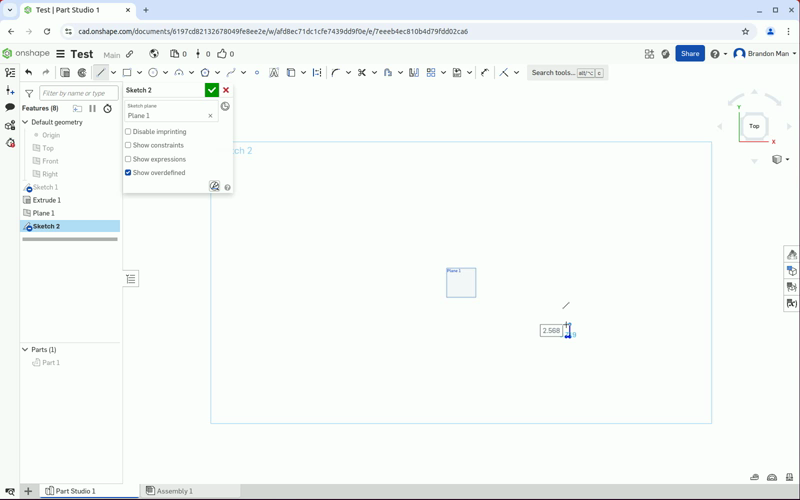
scroll(6)
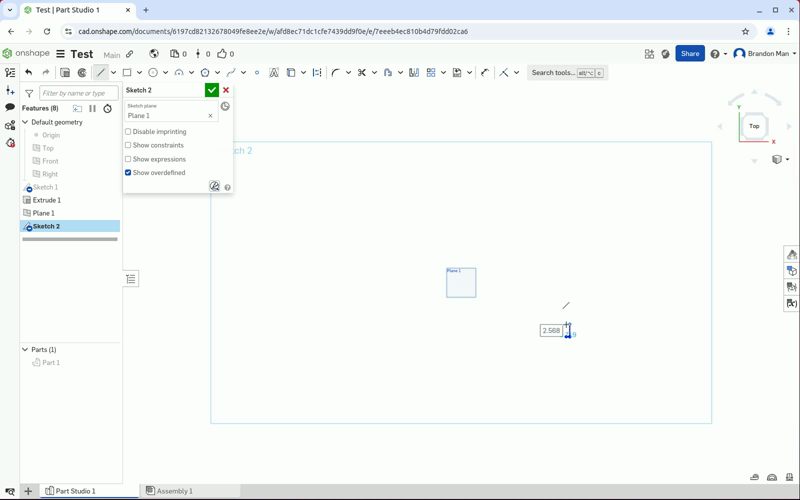
scroll(6)
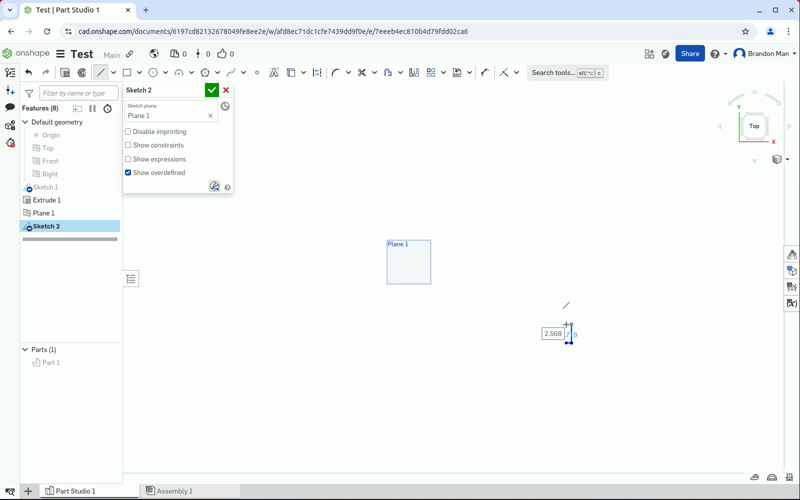
scroll(6)
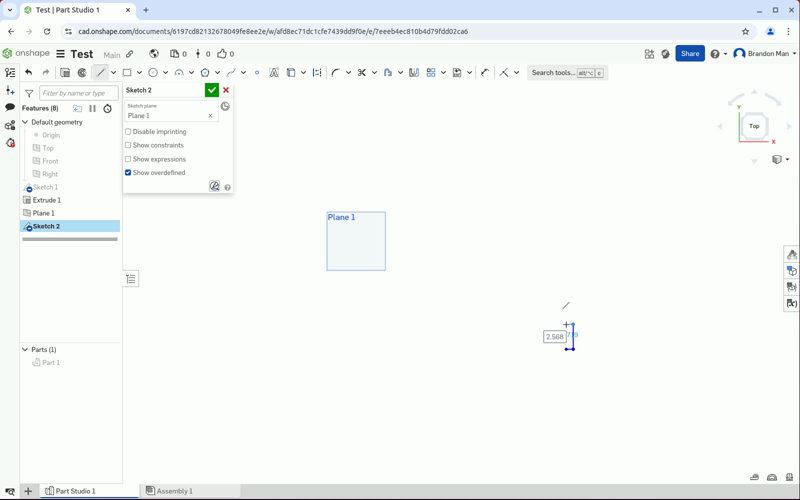
scroll(6)
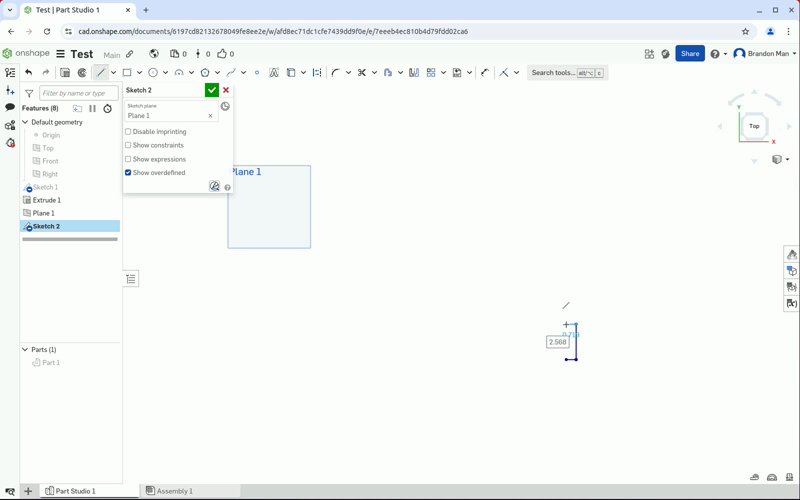
scroll(6)
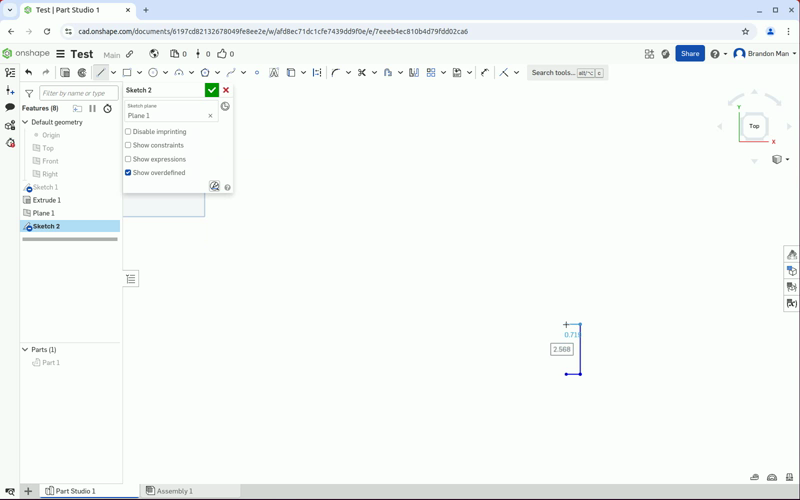
scroll(6)
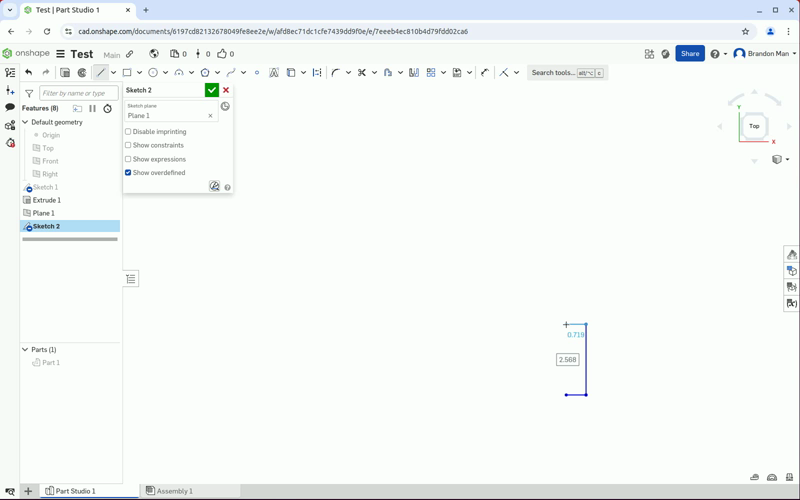
scroll(6)
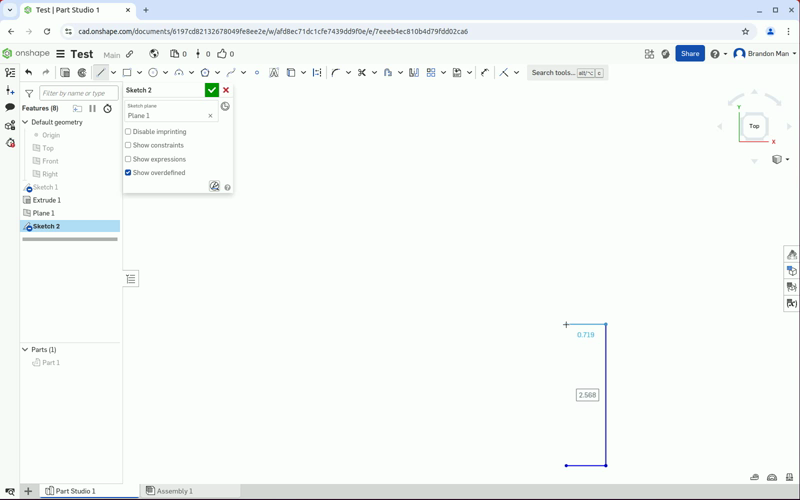
click(566, 324)
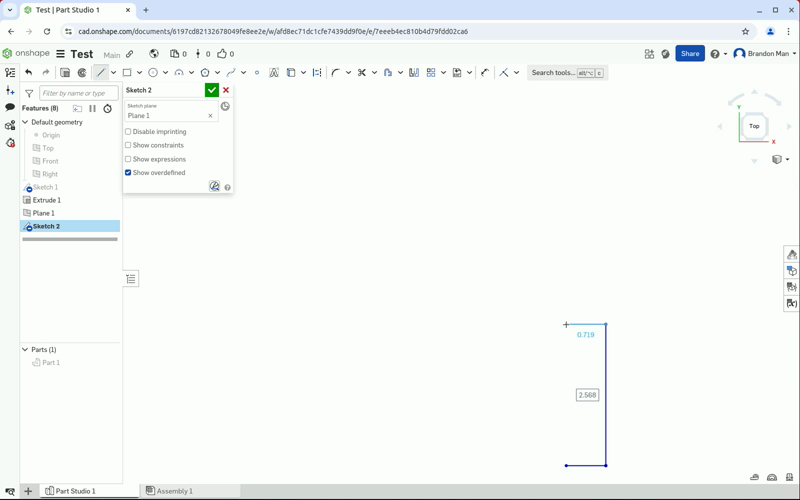
scroll(-6)
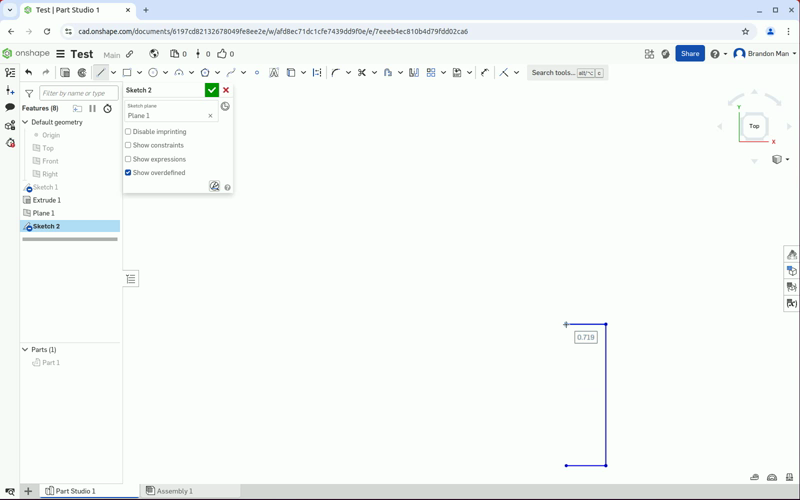
scroll(-6)
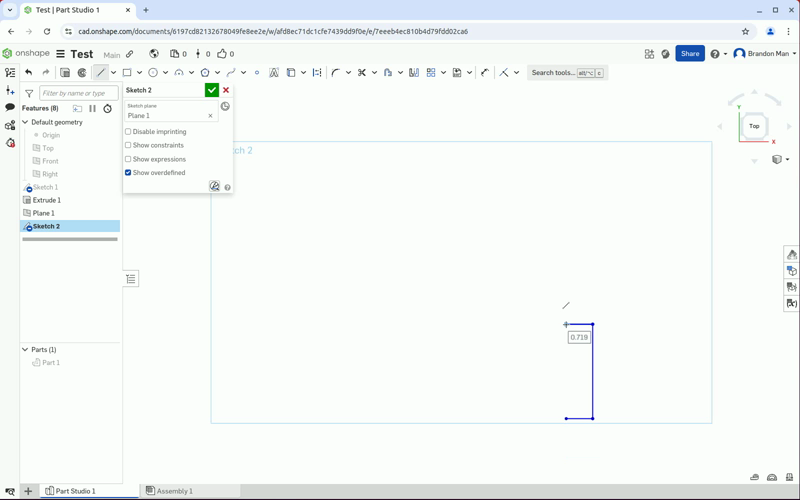
scroll(-6)
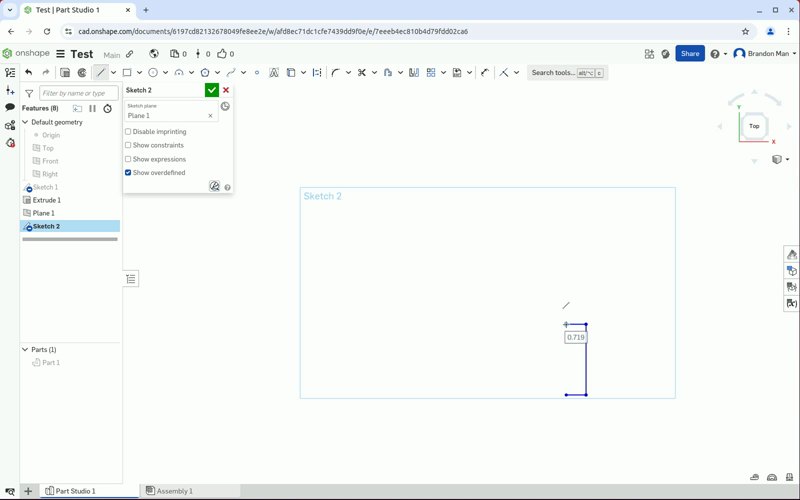
scroll(-6)
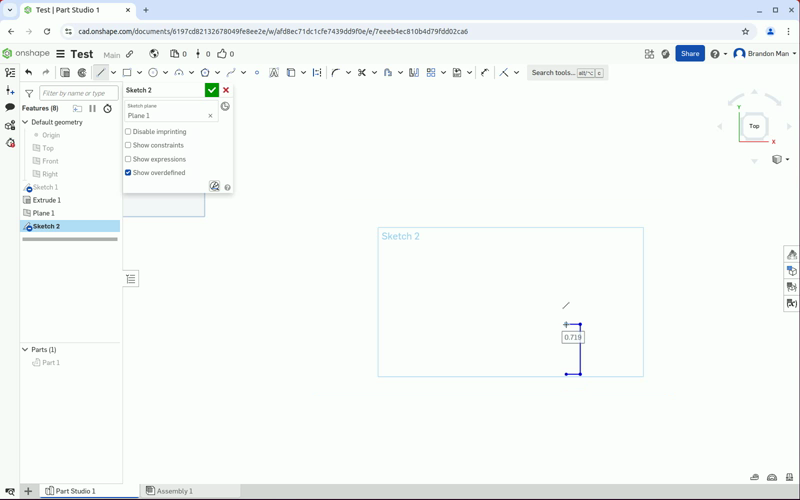
scroll(-6)
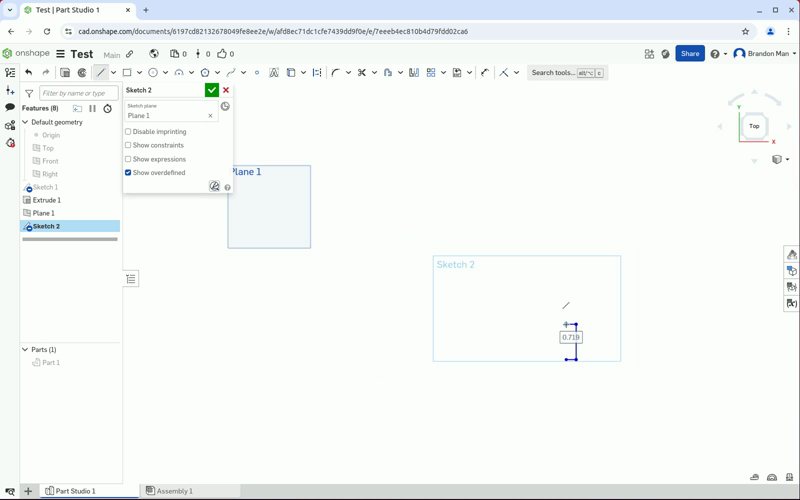
scroll(-6)
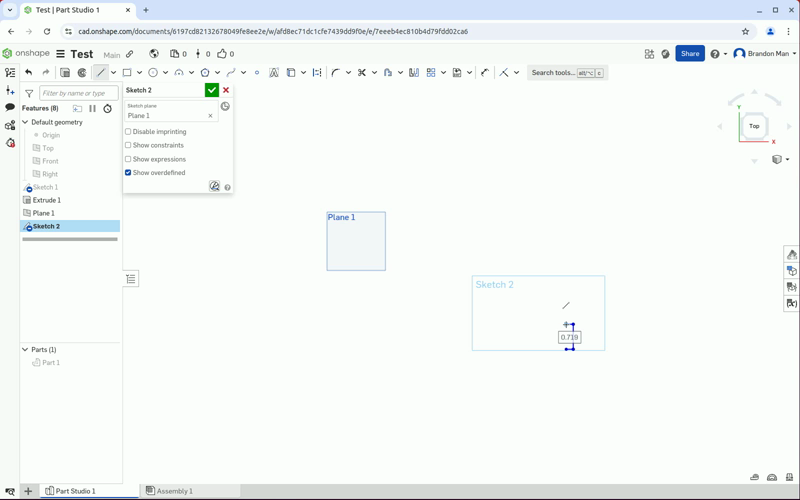
scroll(-6)
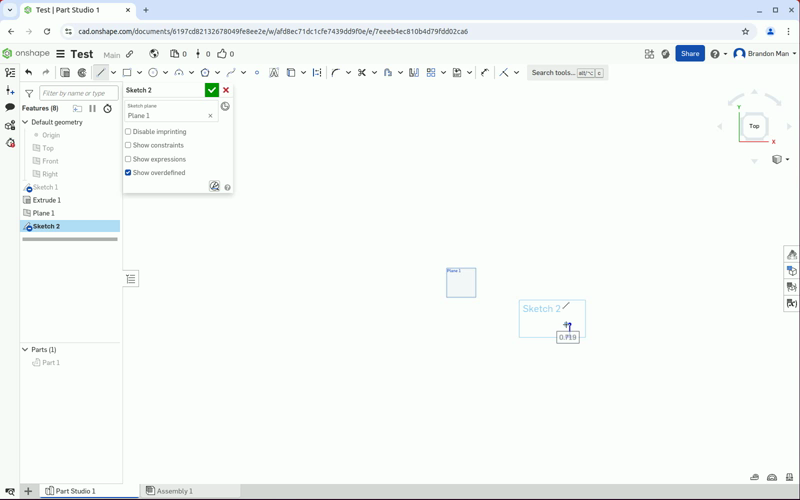
key_up(shift)
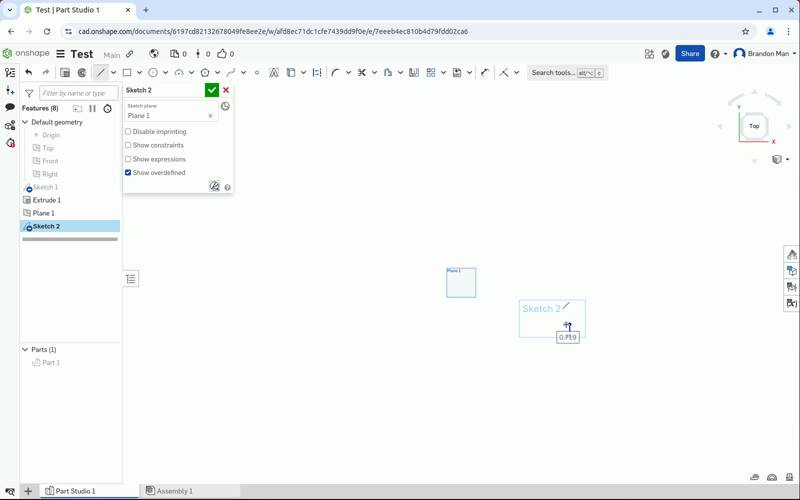
mouse_move(589, 324)
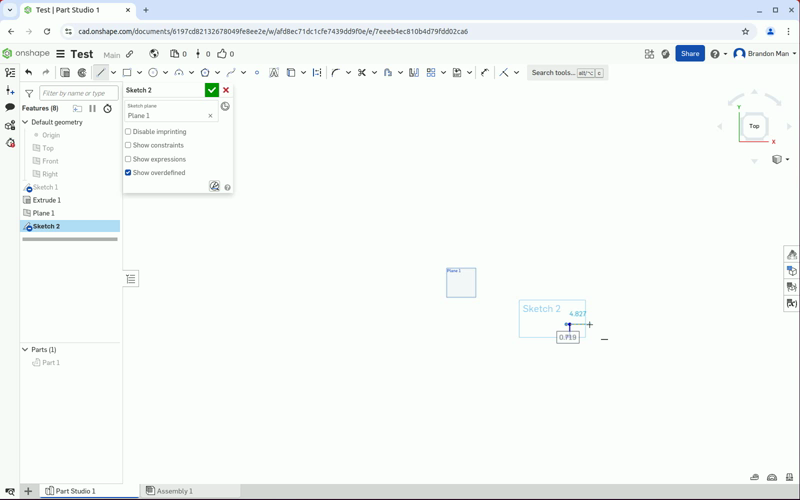
key_down(shift)
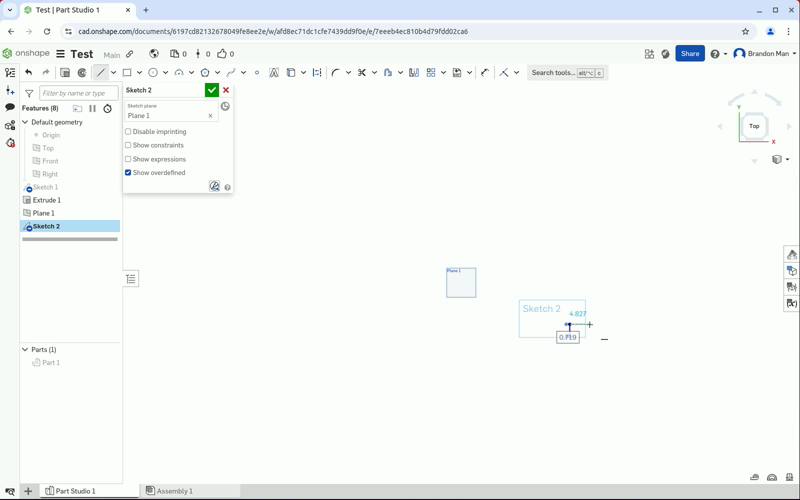
mouse_move(566, 336)
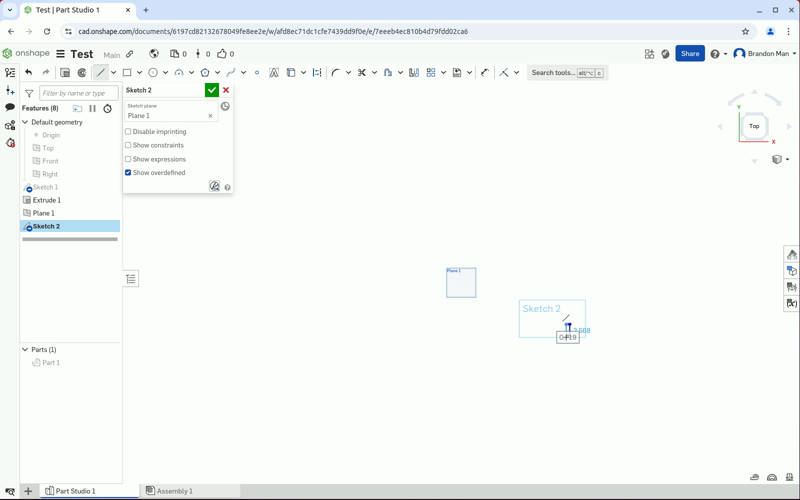
scroll(6)
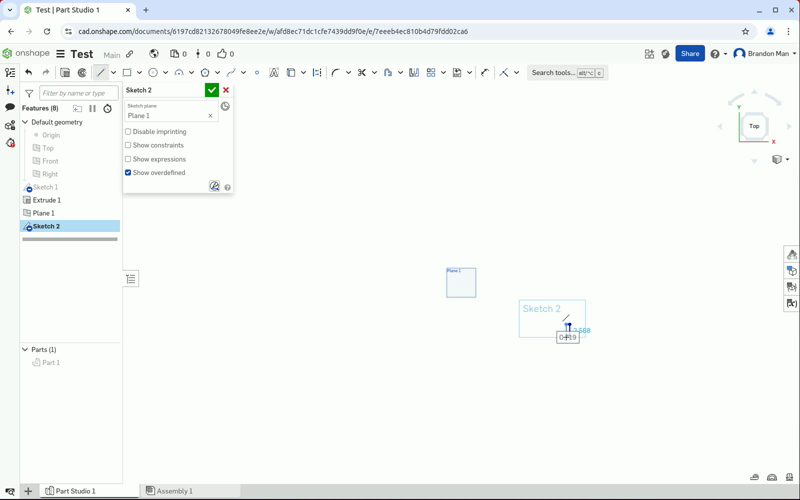
scroll(6)
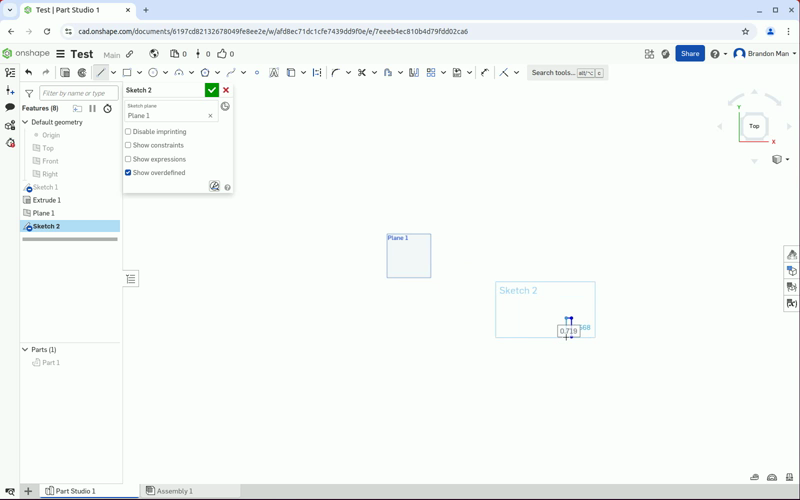
scroll(6)
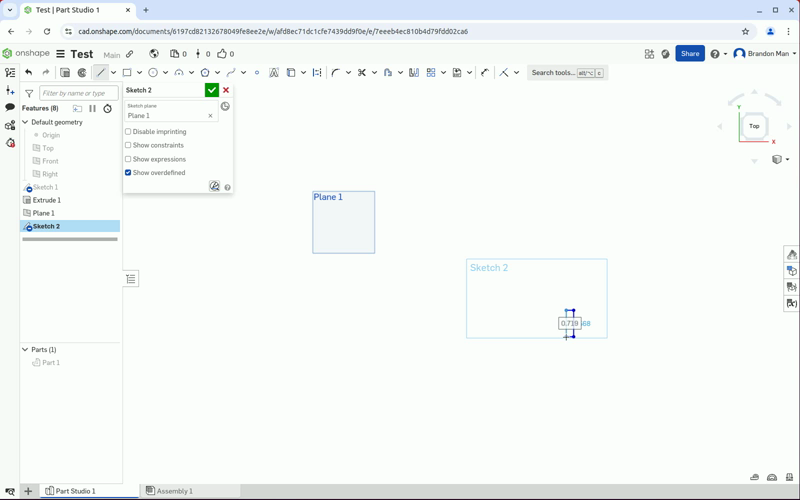
scroll(6)
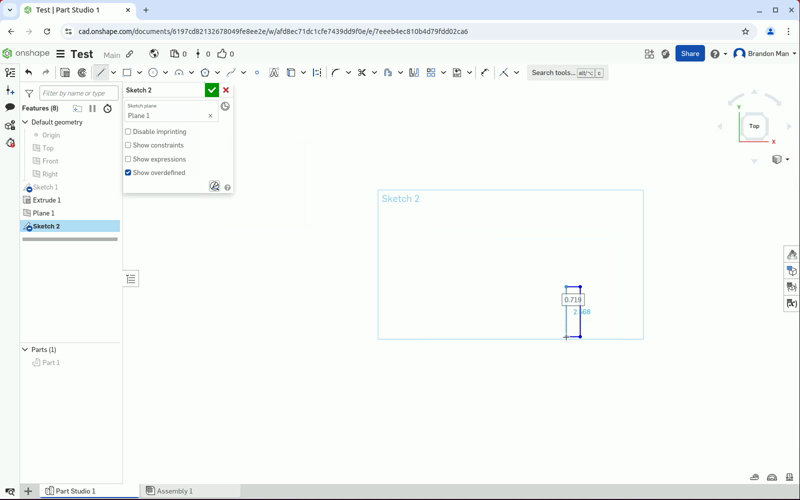
scroll(6)
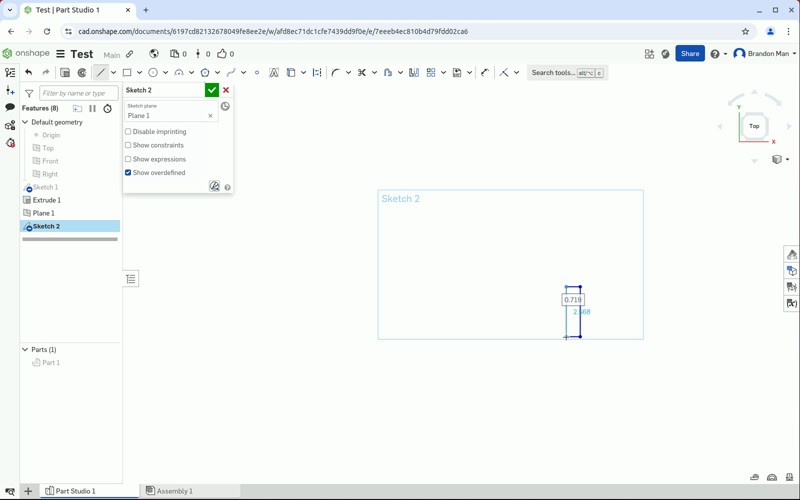
scroll(6)
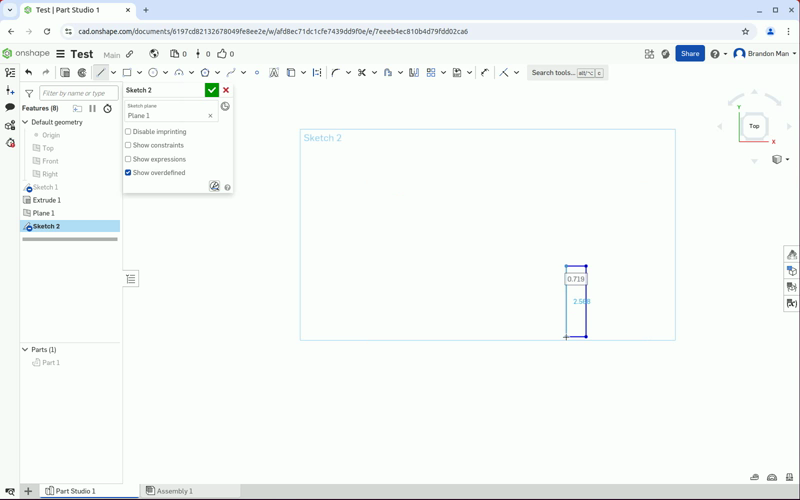
scroll(6)
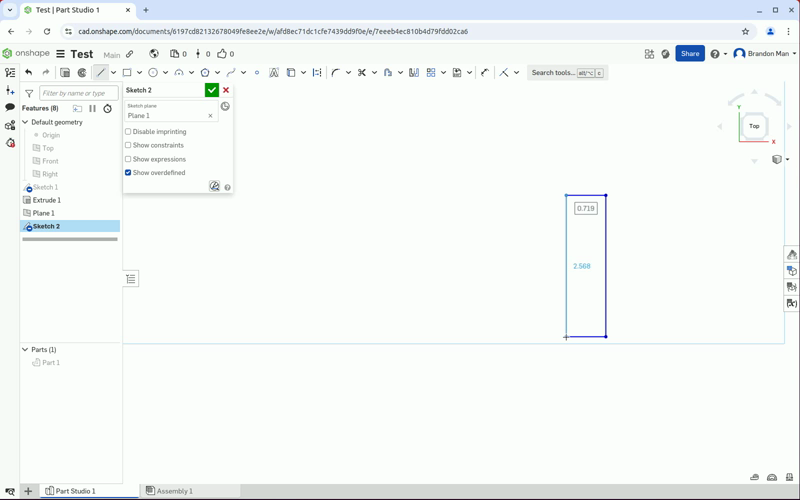
key_up(shift)
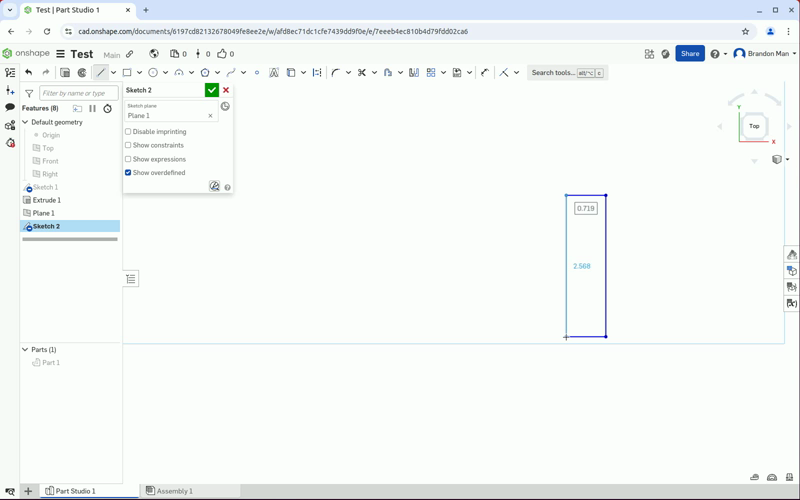
click(566, 336)
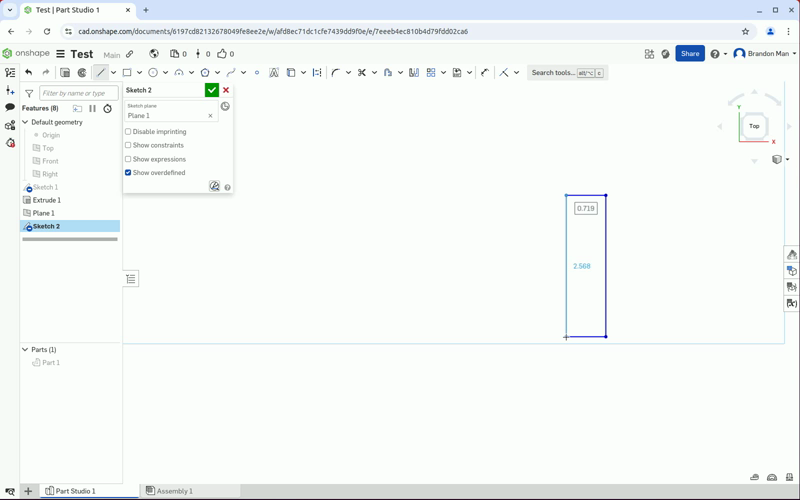
scroll(-6)
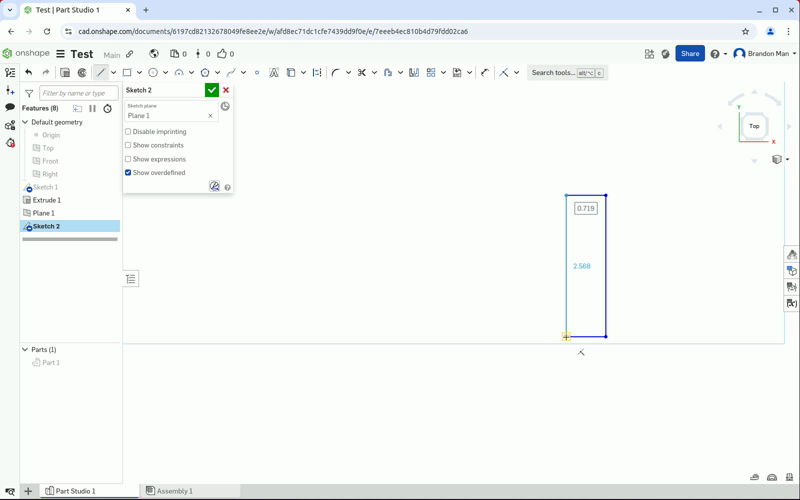
scroll(-6)
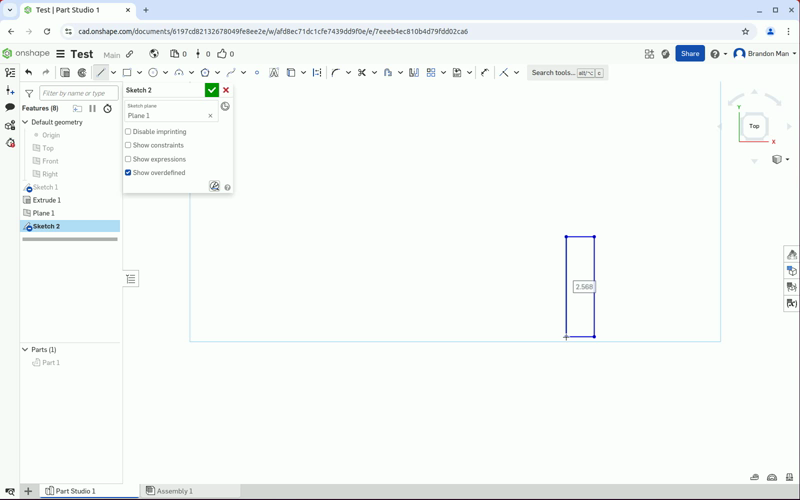
scroll(-6)
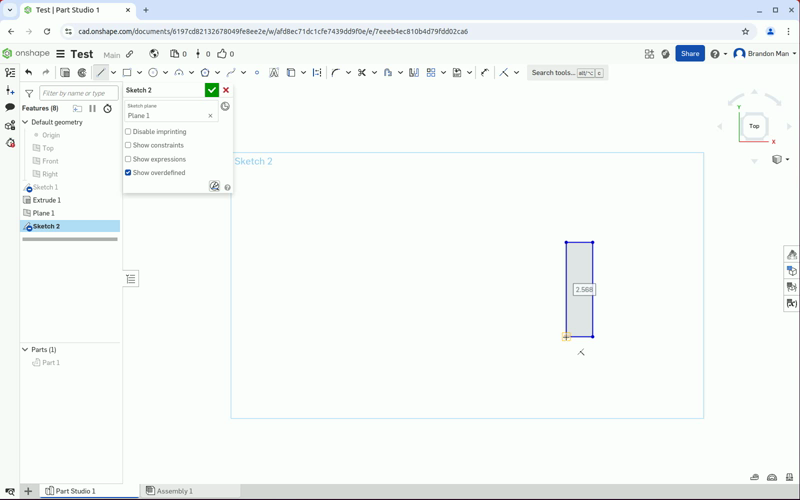
scroll(-6)
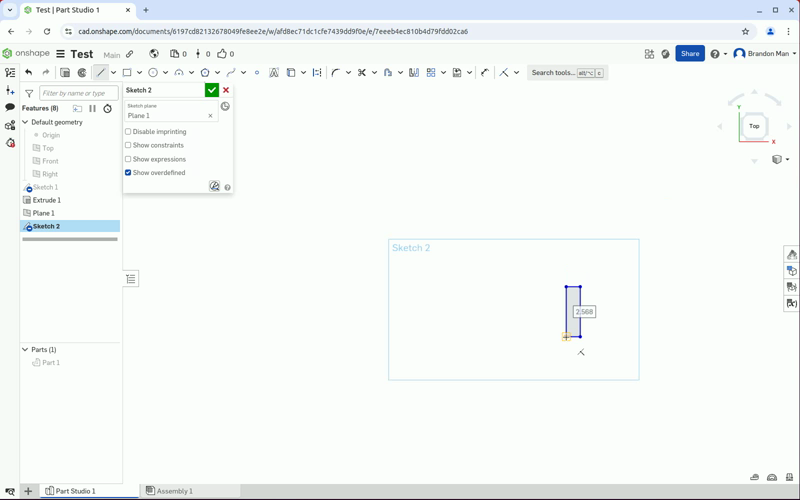
scroll(-6)
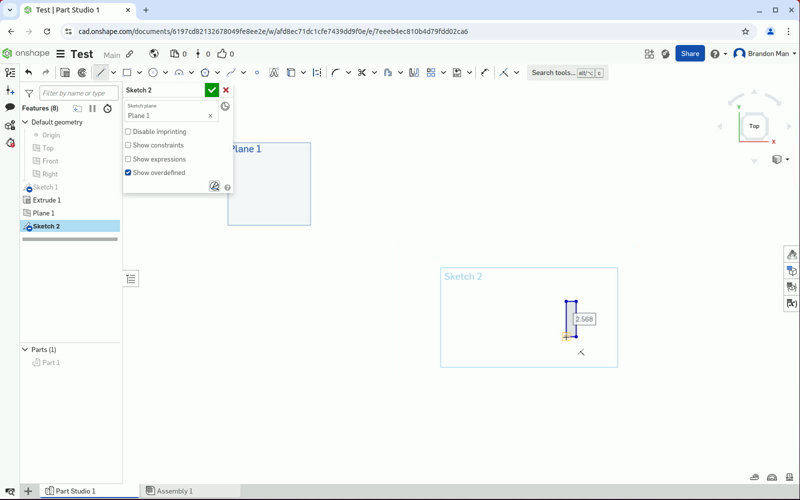
scroll(-6)
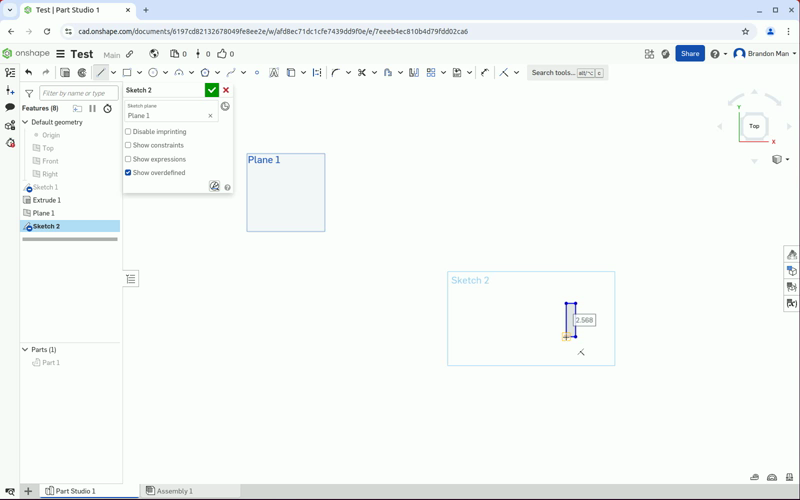
scroll(-6)
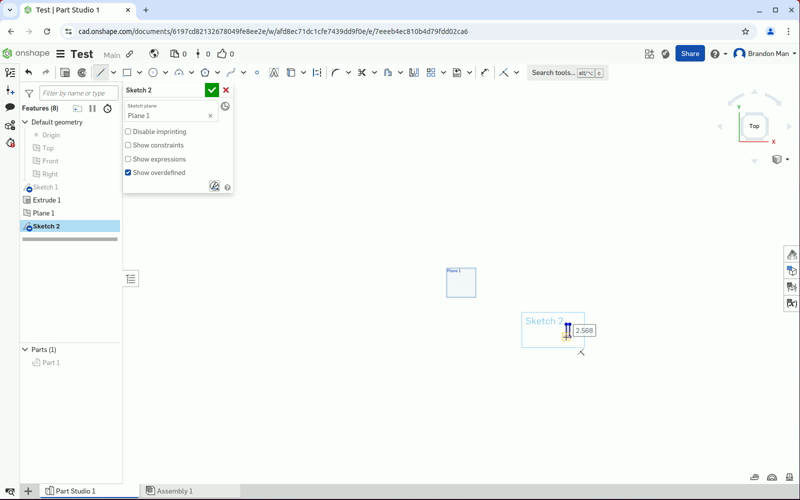
key(esc)
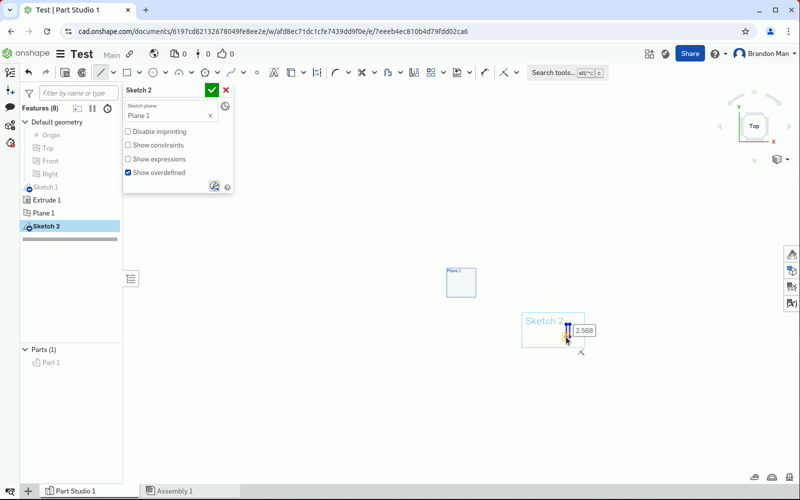
mouse_move(566, 328)
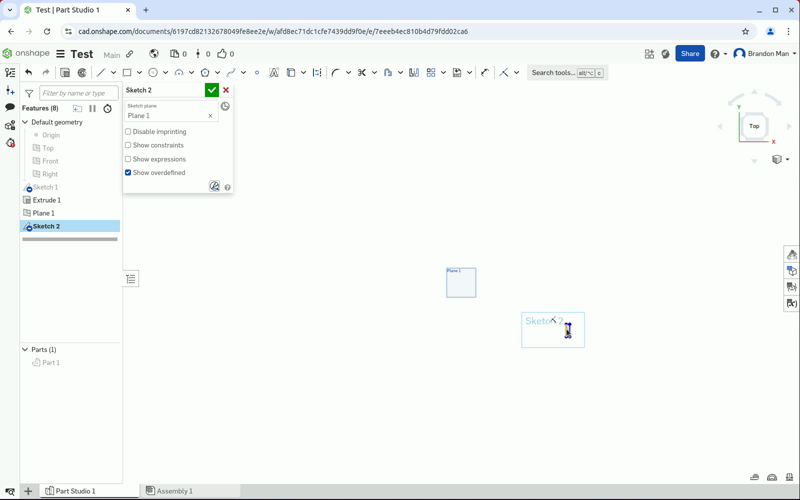
scroll(6)
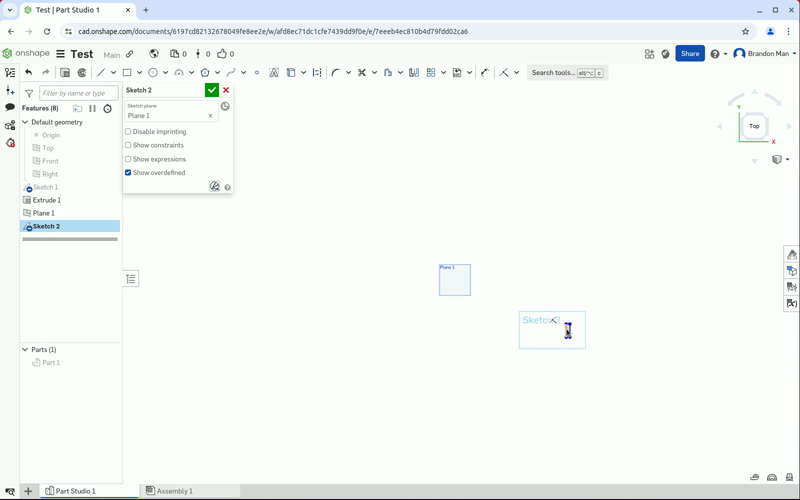
scroll(6)
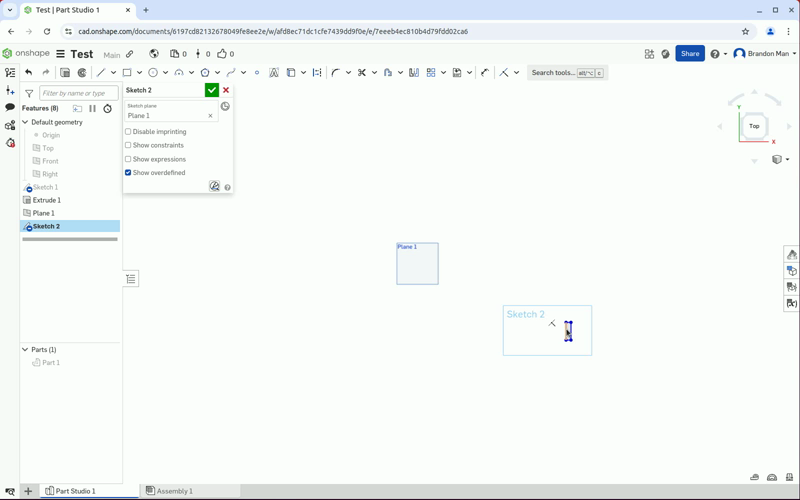
scroll(6)
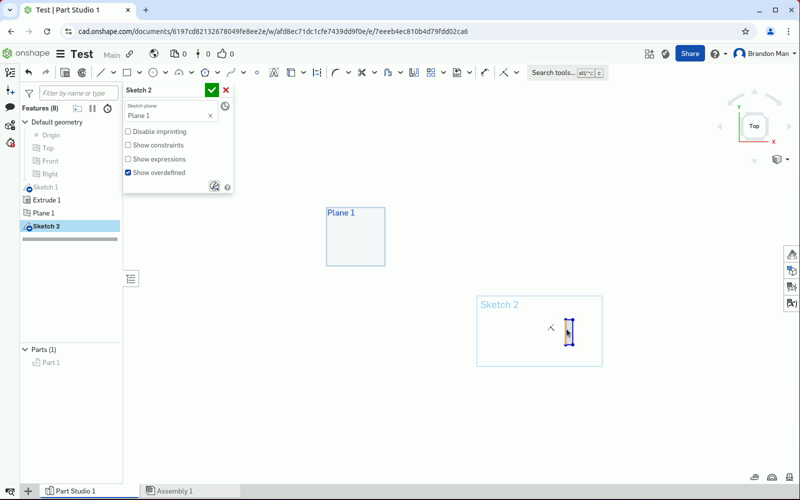
scroll(6)
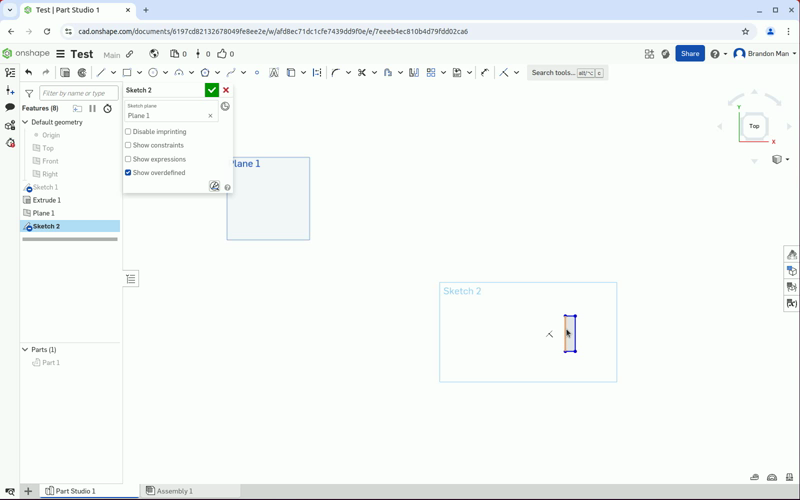
scroll(6)
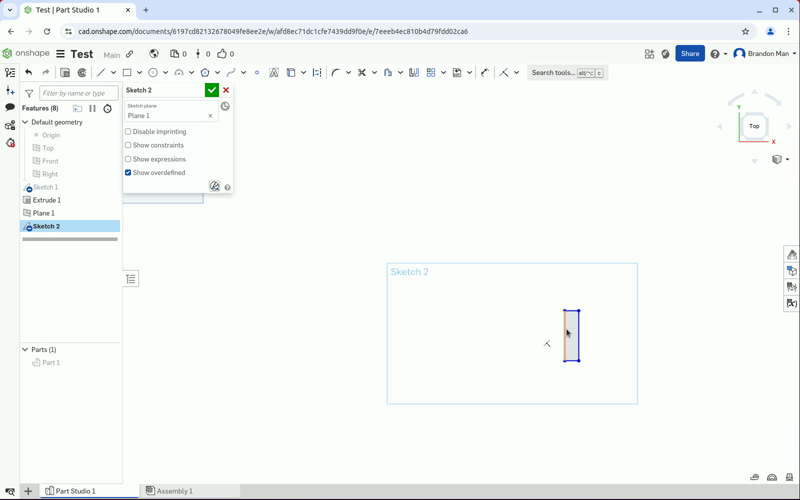
scroll(6)
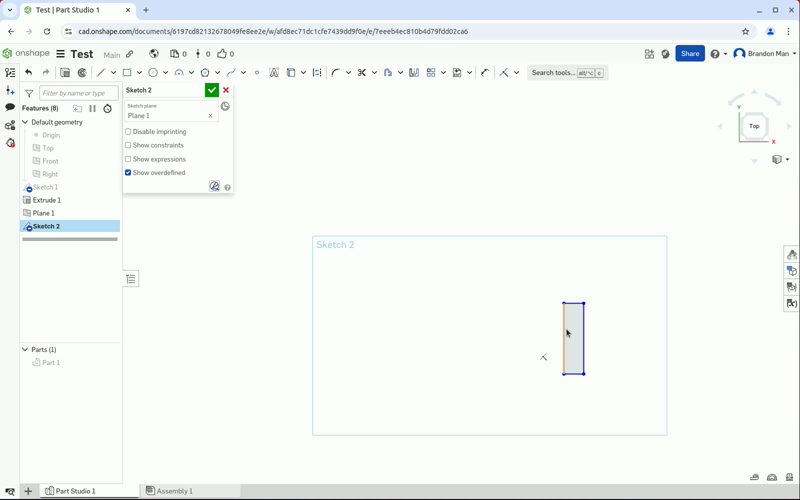
scroll(6)
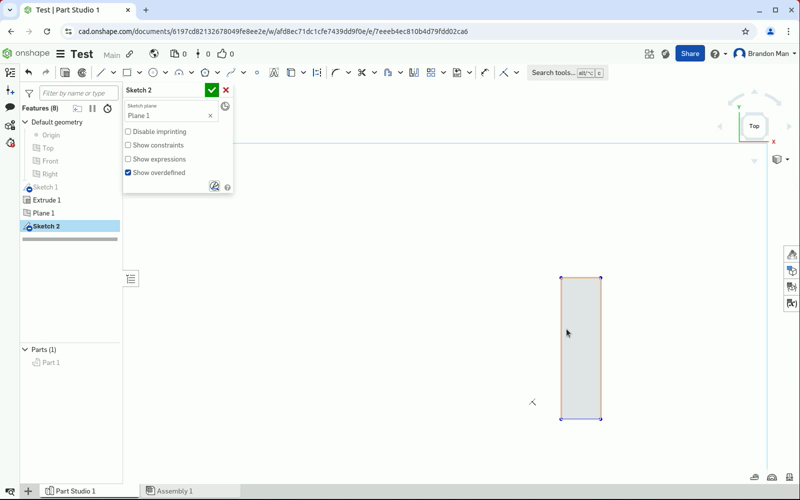
click(566, 328)
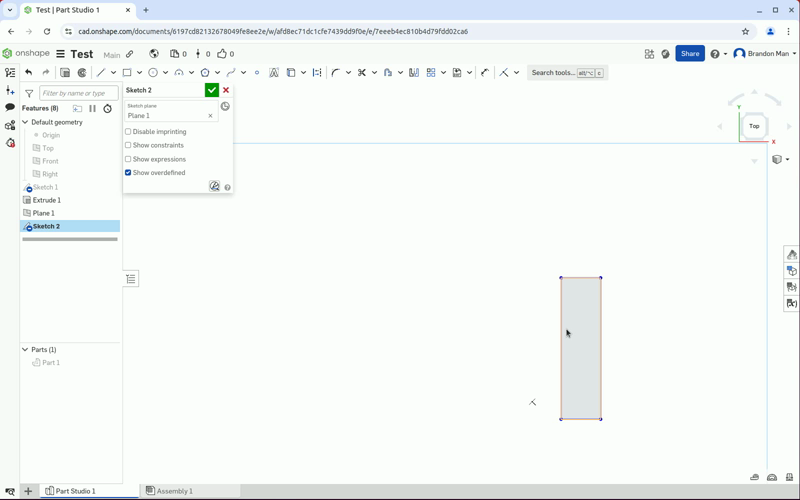
scroll(-6)
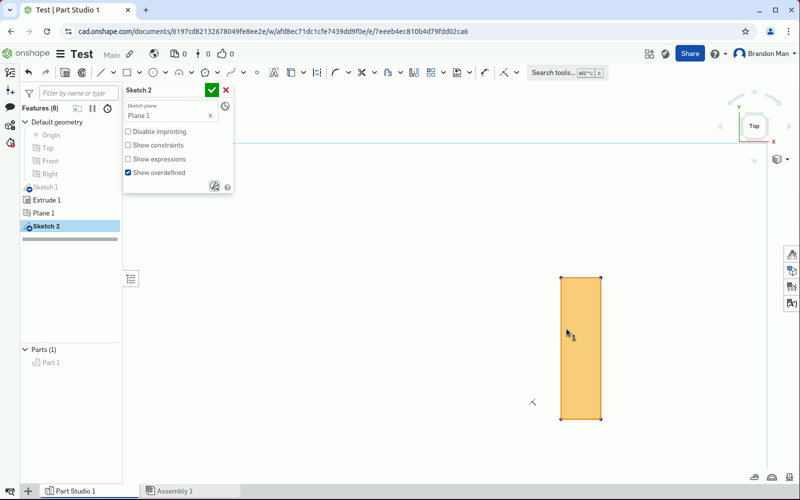
scroll(-6)
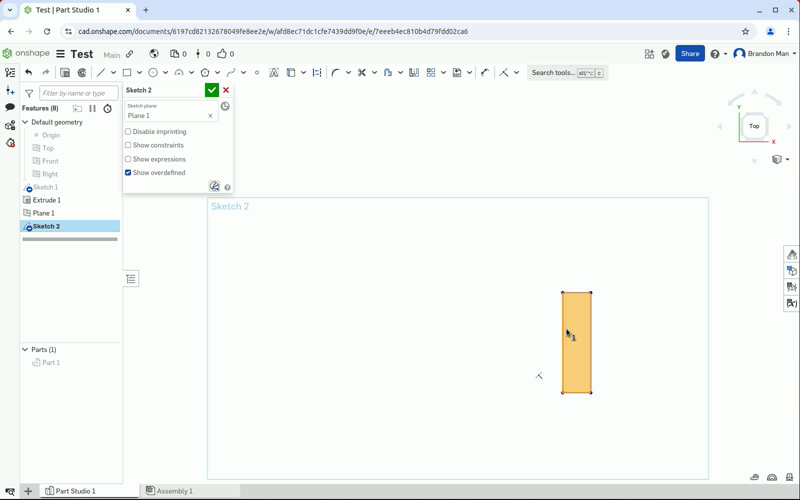
scroll(-6)
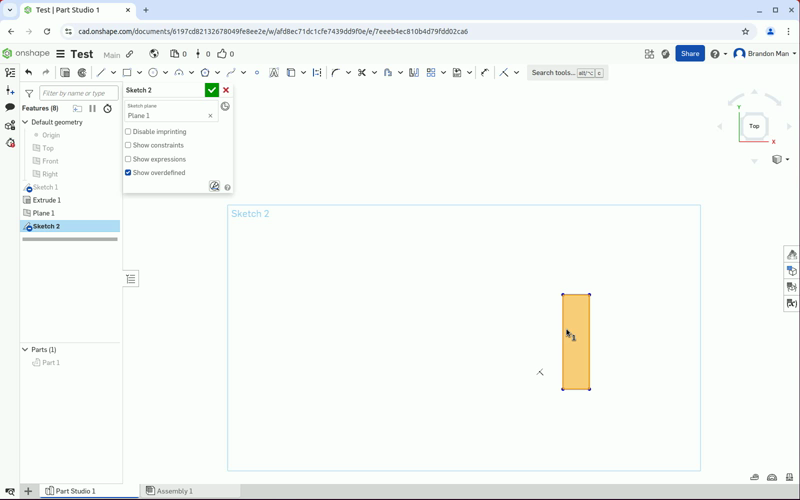
scroll(-6)
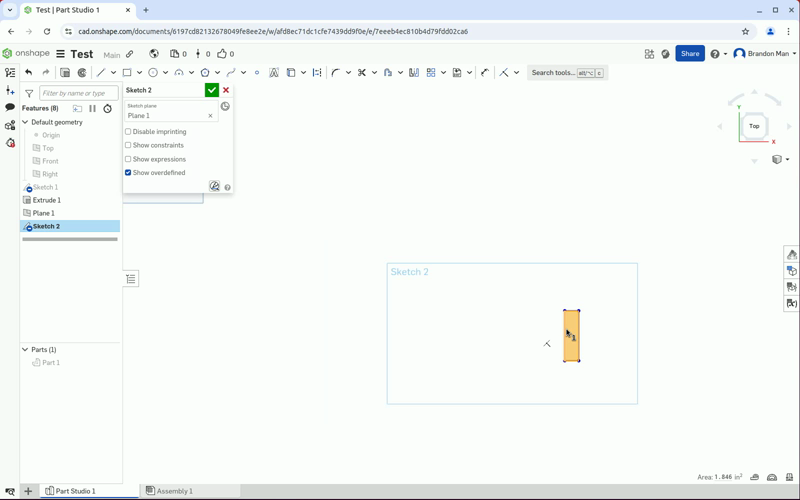
scroll(-6)
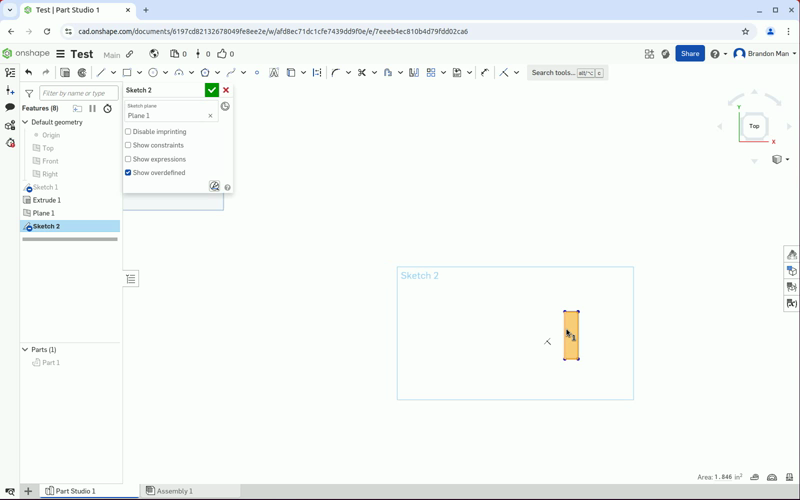
scroll(-6)
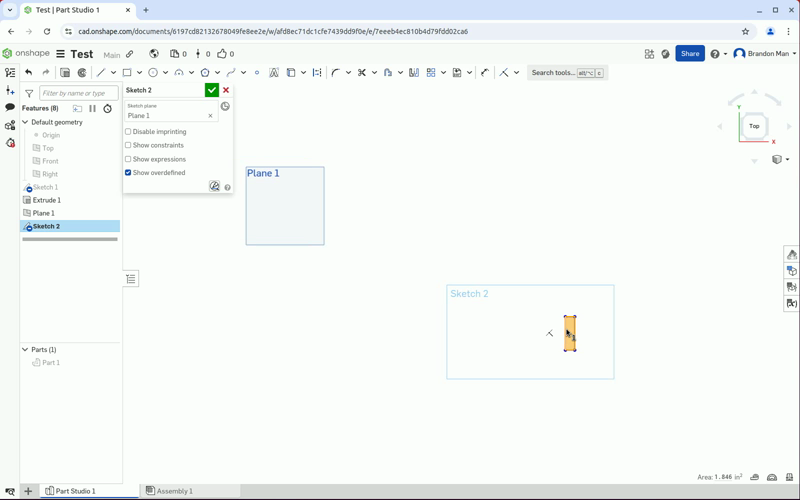
scroll(-6)
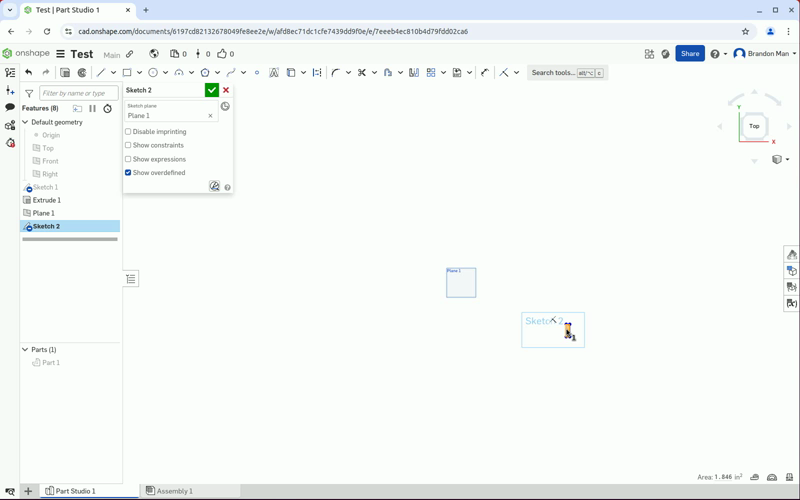
mouse_move(73, 352)
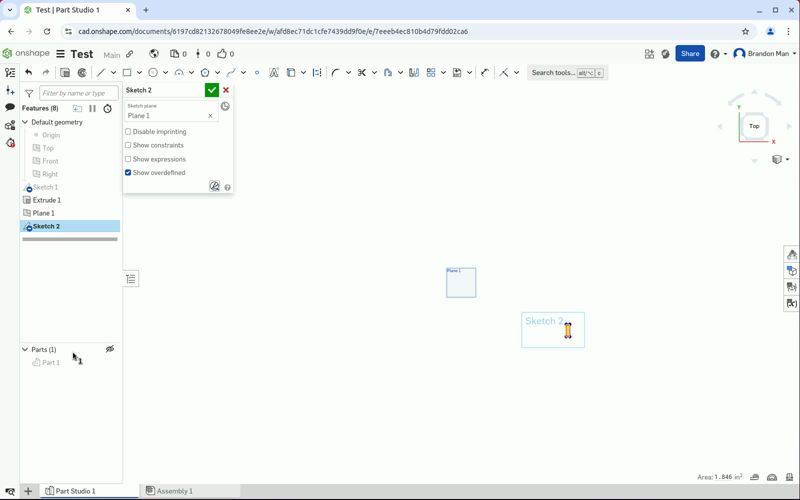
key(shift+y)
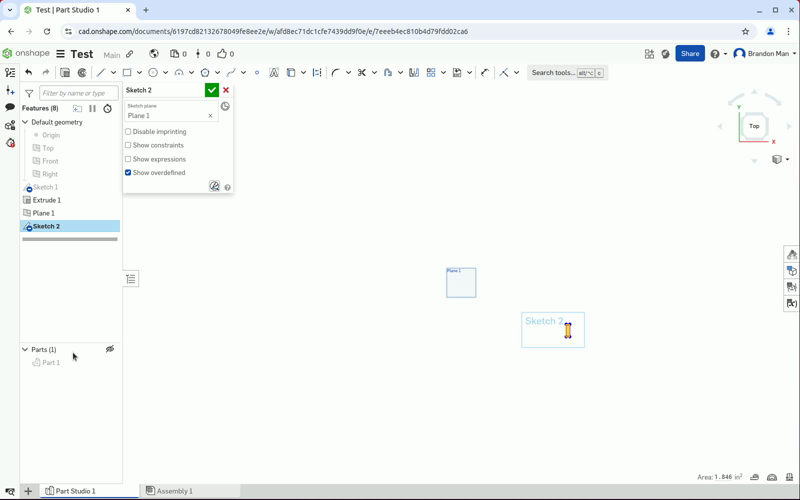
key(shift+e)
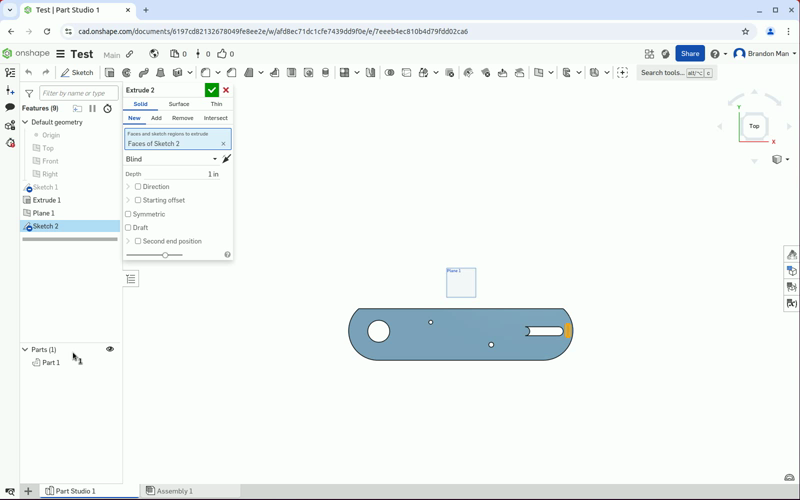
mouse_move(143, 106)
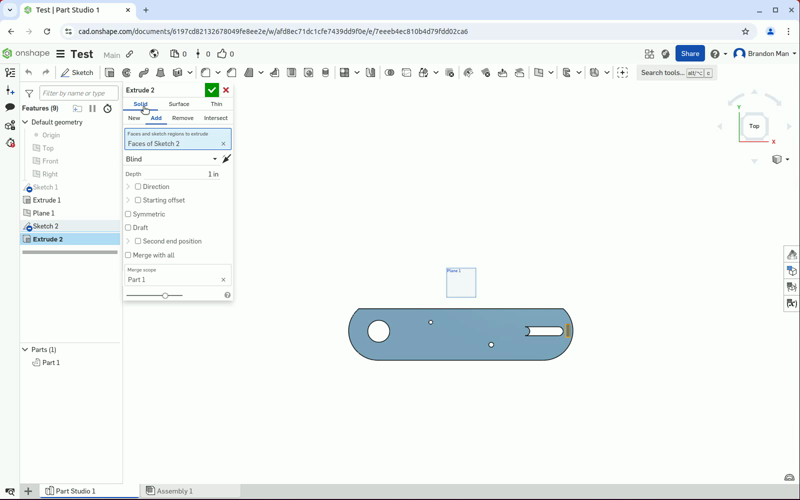
click(143, 106)
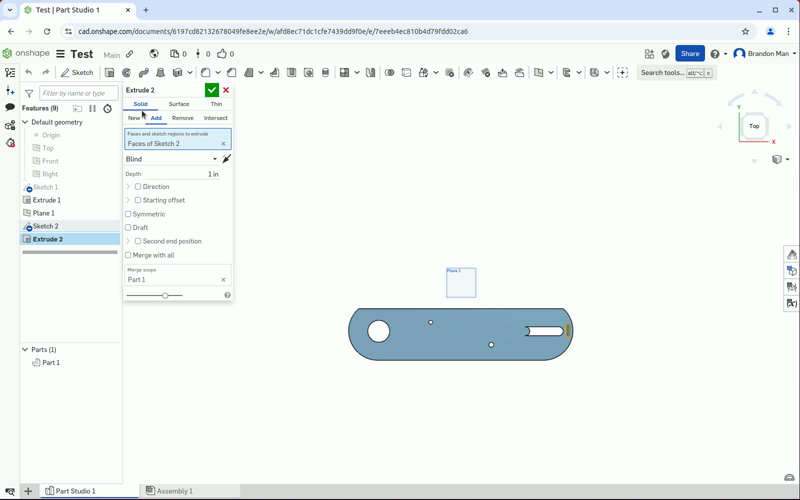
mouse_move(137, 120)
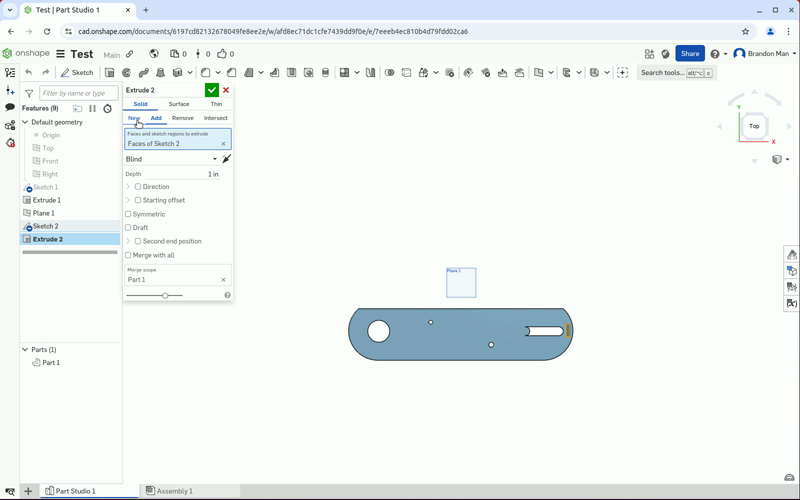
click(137, 120)
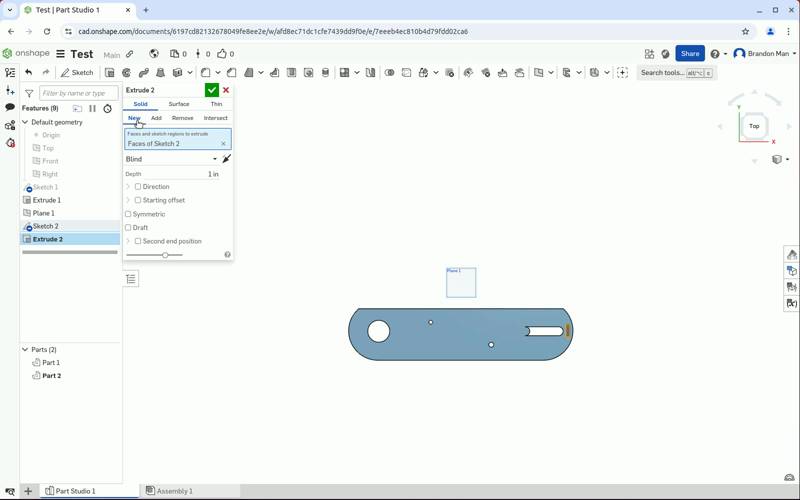
key(tab, 4)
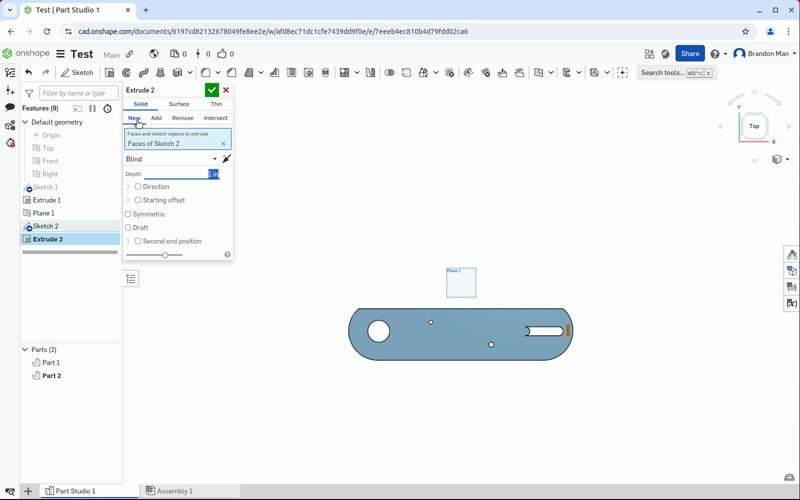
text(2.407)
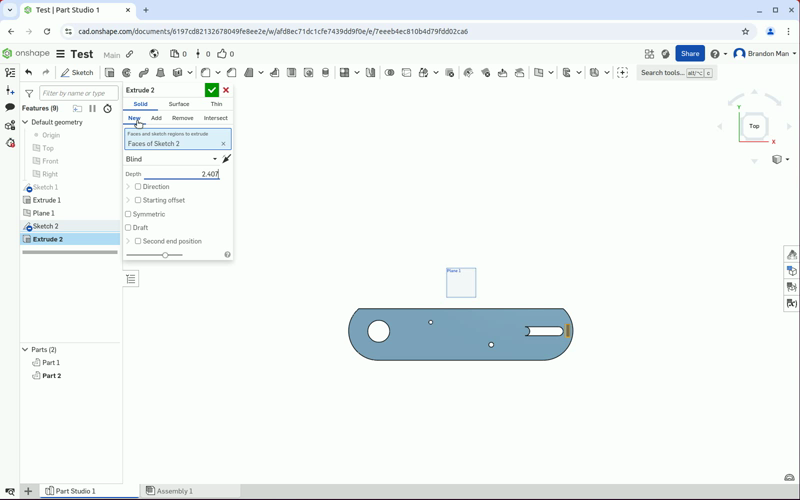
key(enter)
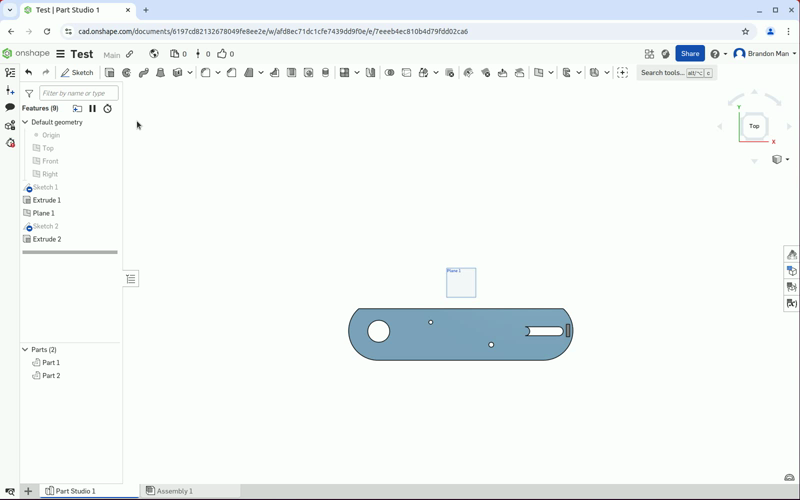
key(shift+h)
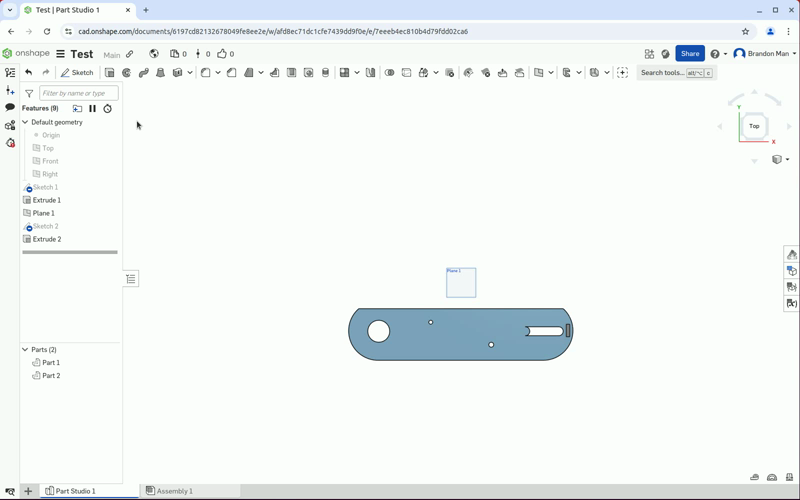
key(shift+h)
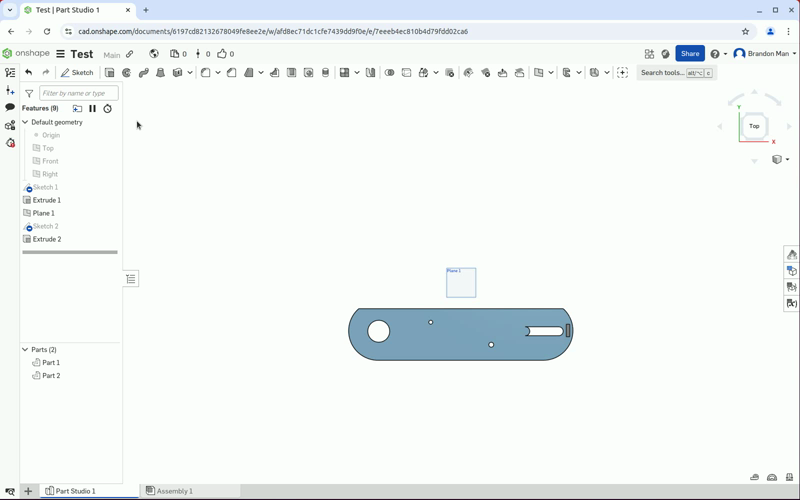
mouse_move(73, 189)
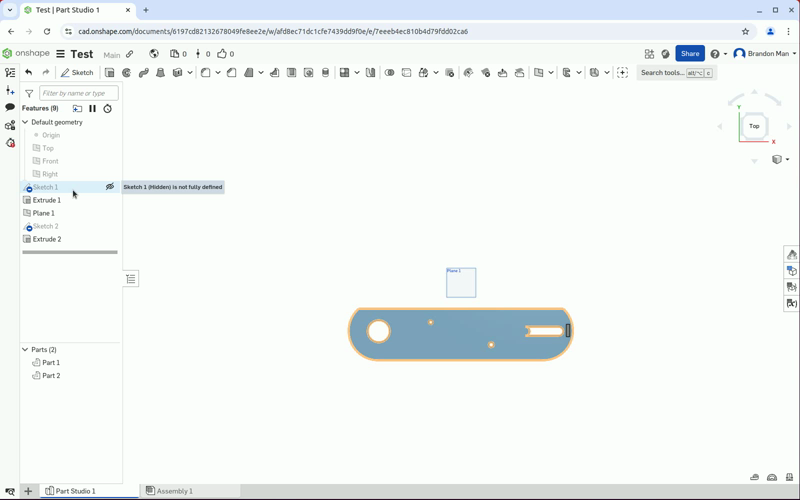
click(73, 189)
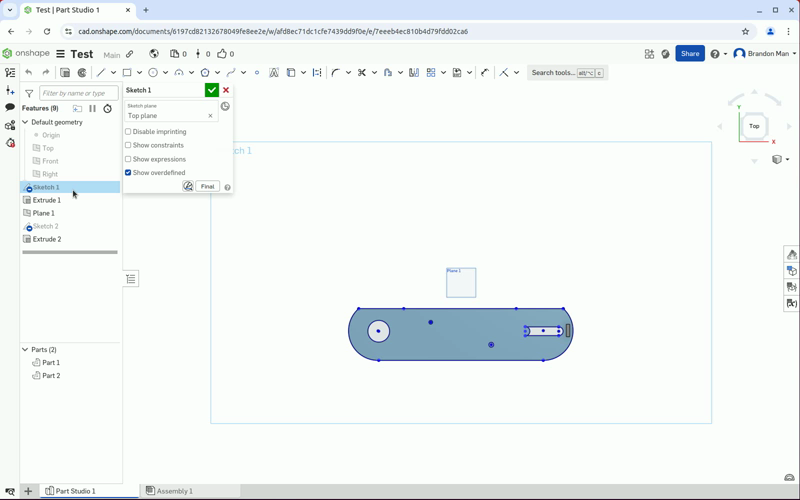
mouse_move(229, 92)
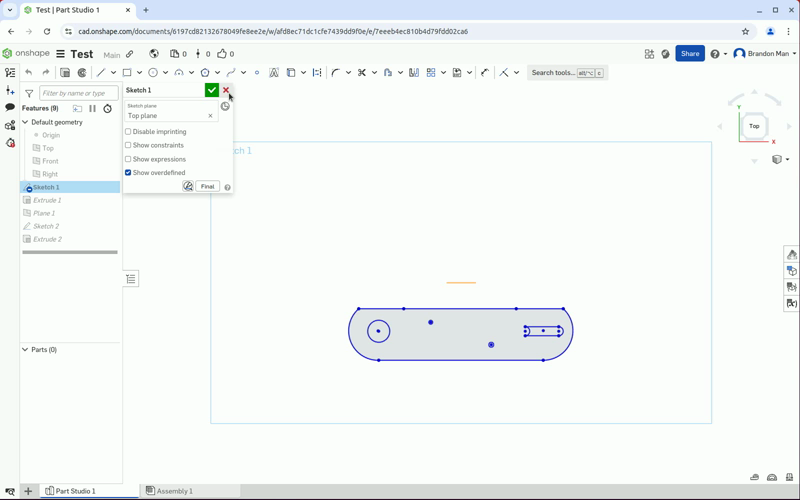
click(229, 92)
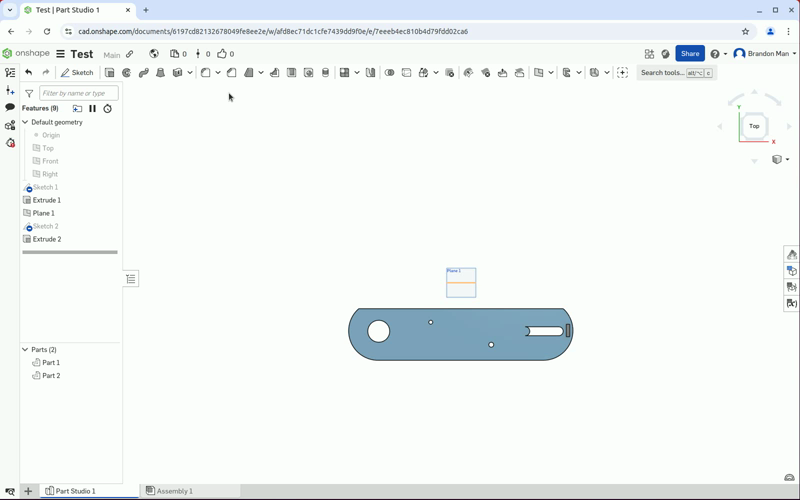
mouse_move(73, 352)
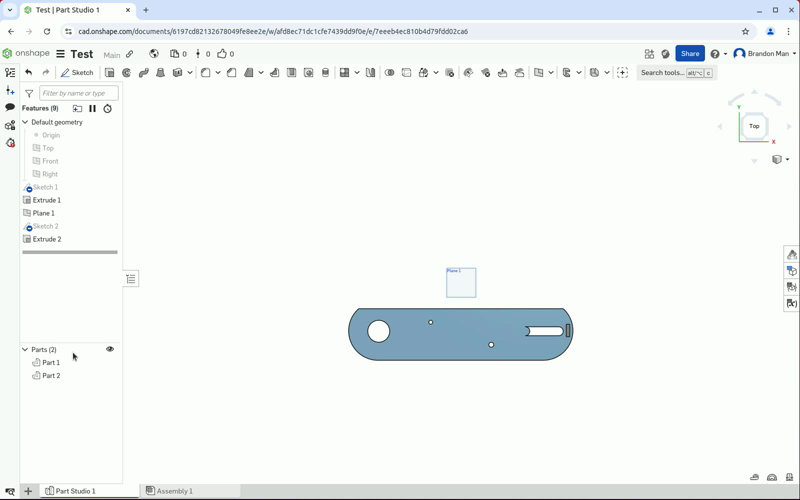
key(y)
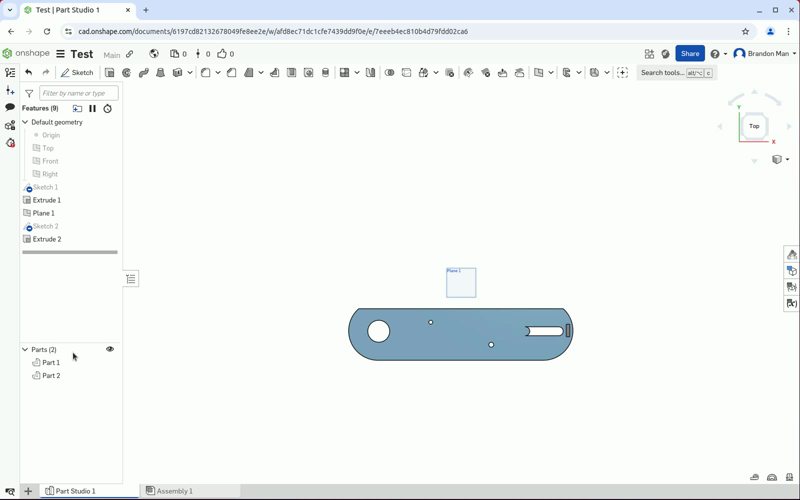
key(shift+p)
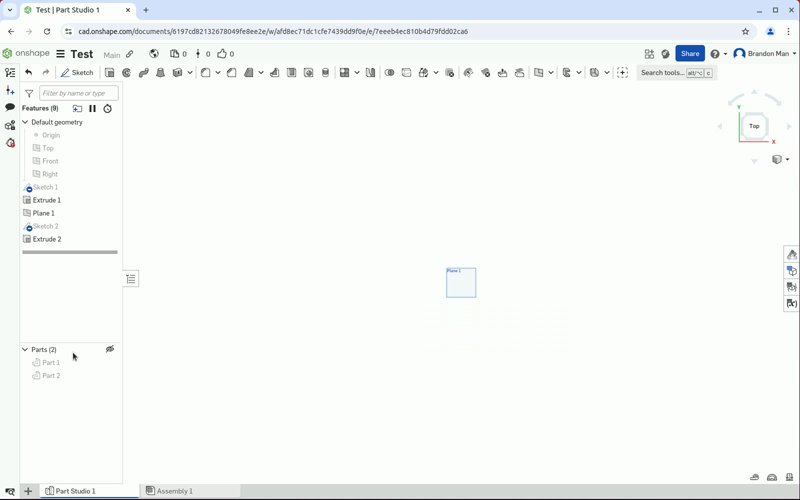
key(space)
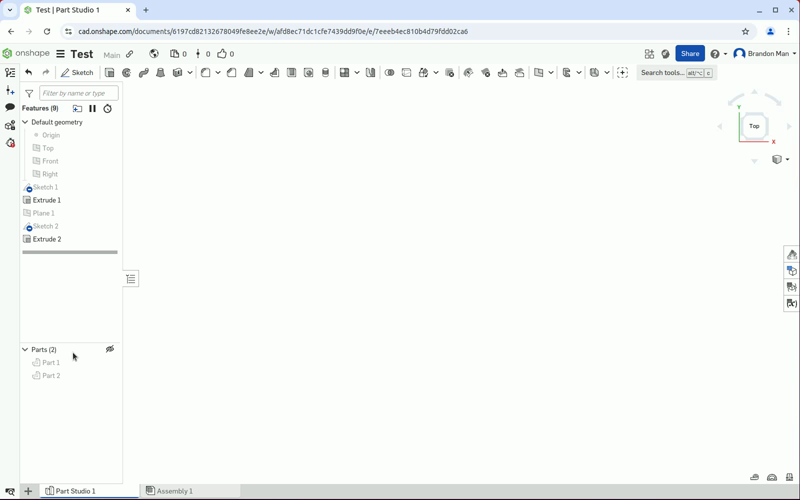
key_down(shift)
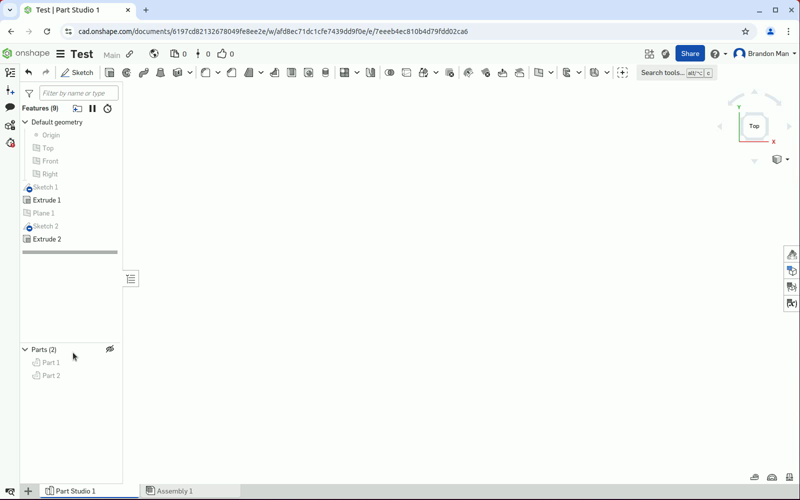
key(up)
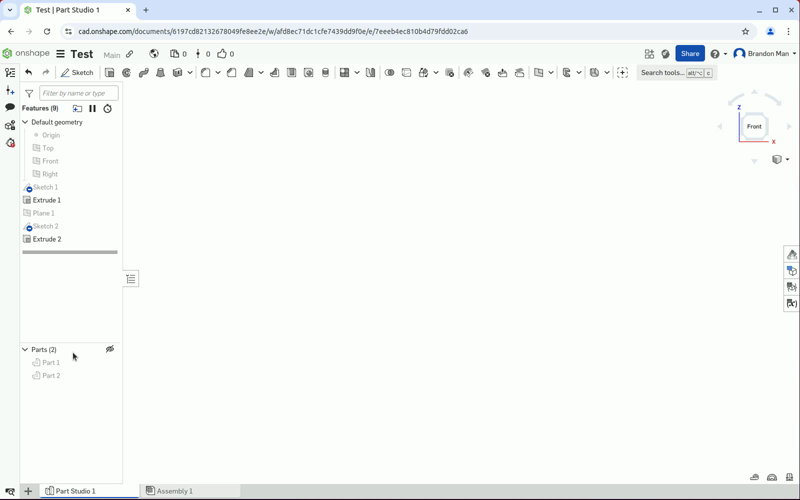
key_up(shift)
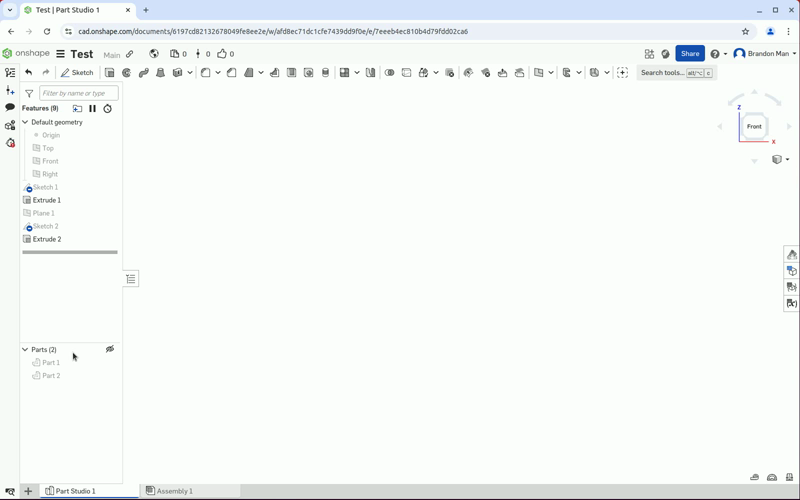
key(space)
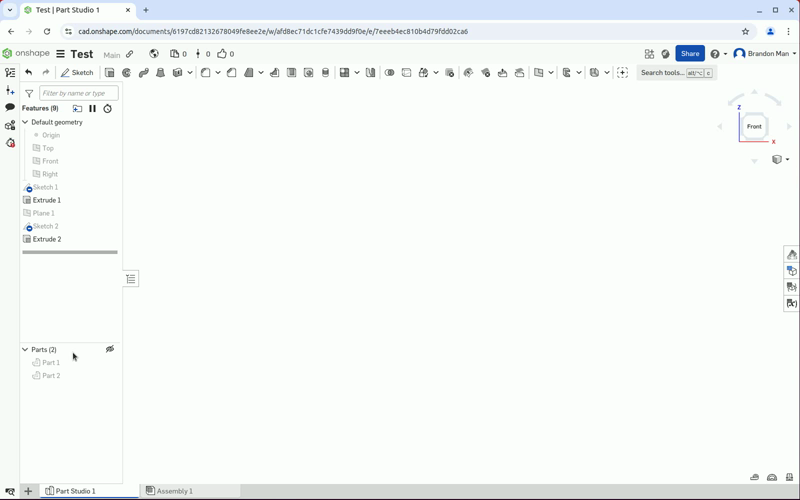
key_down(shift)
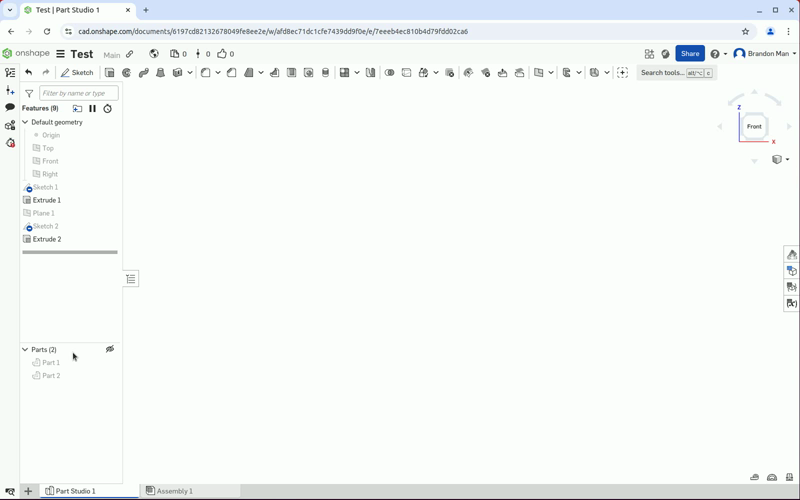
key(left)
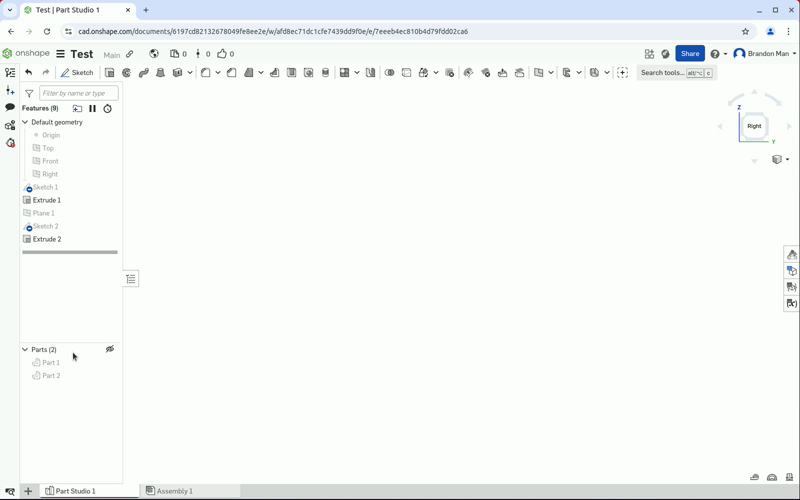
key_up(shift)
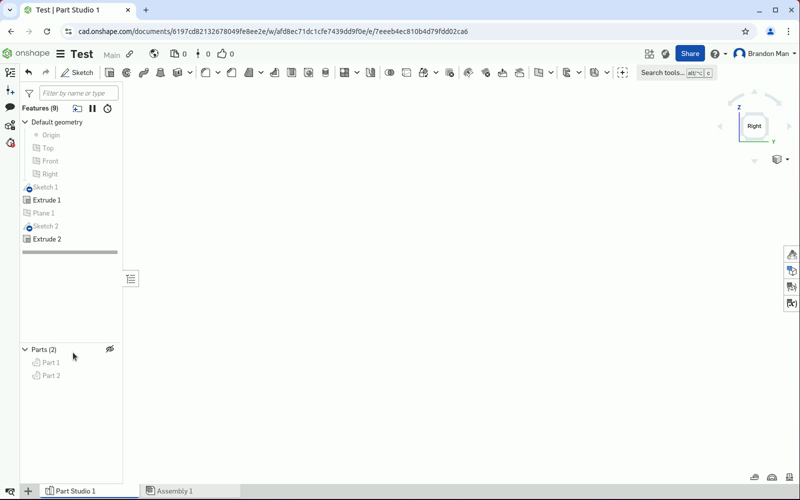
mouse_move(73, 352)
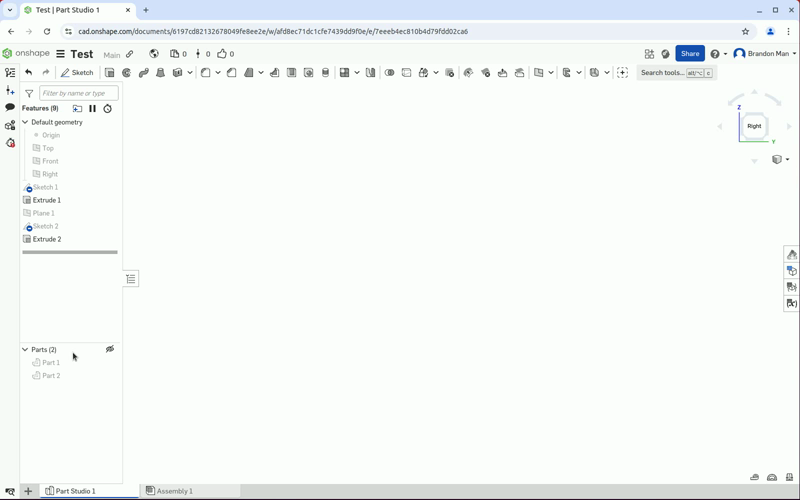
key(shift+y)
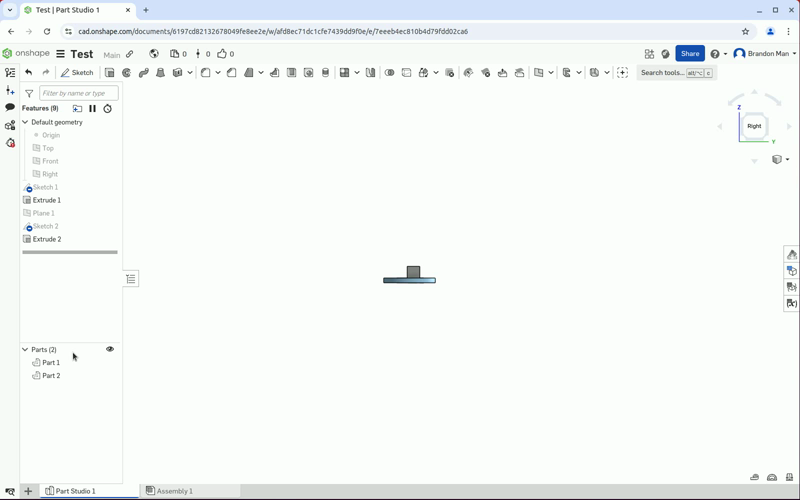
mouse_move(541, 75)
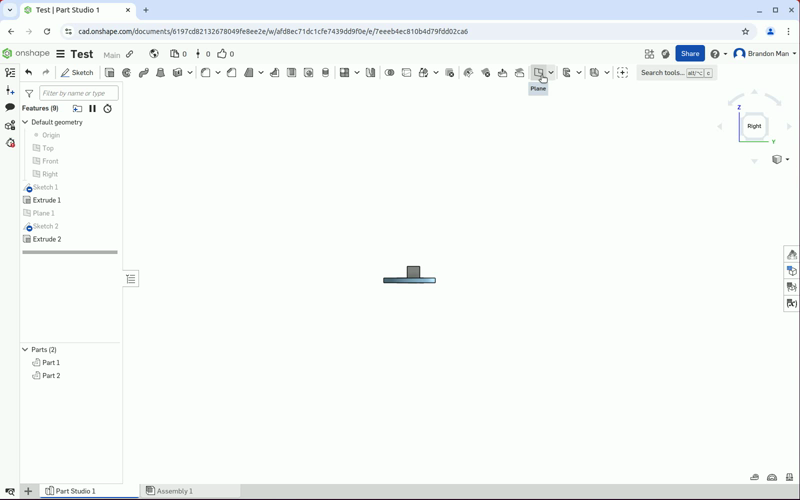
click(541, 75)
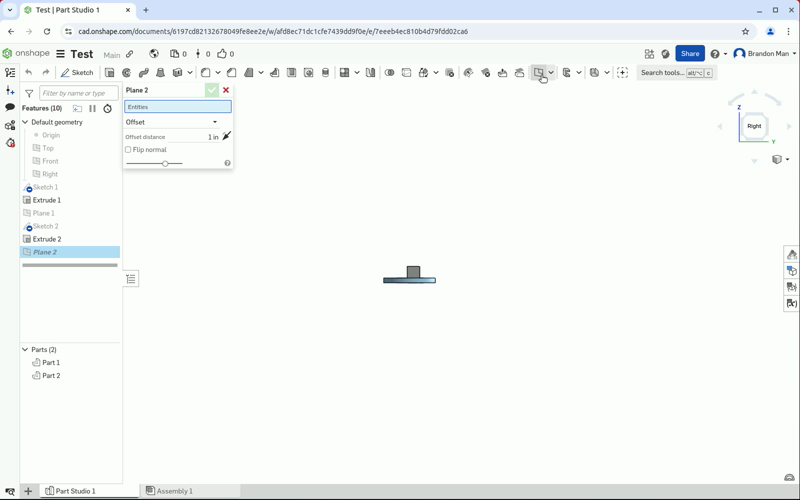
mouse_move(73, 176)
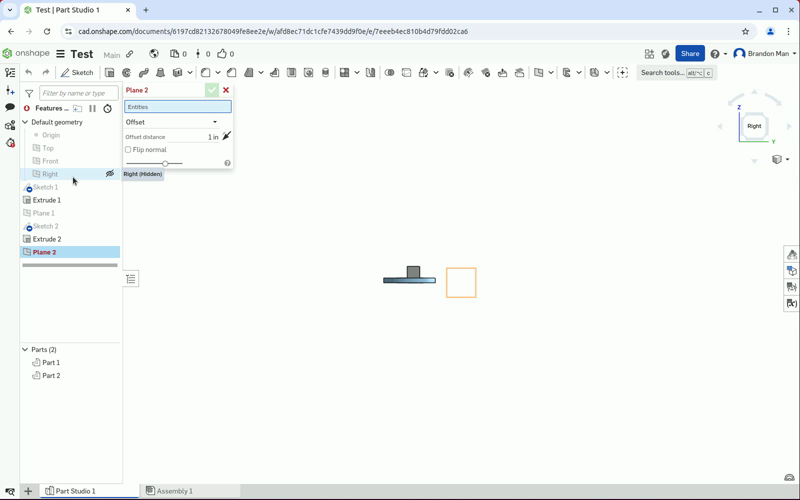
click(73, 176)
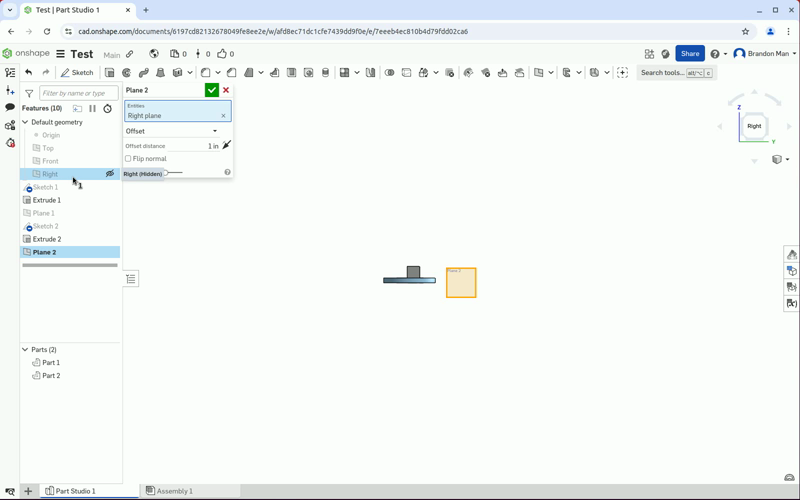
key(tab, 2)
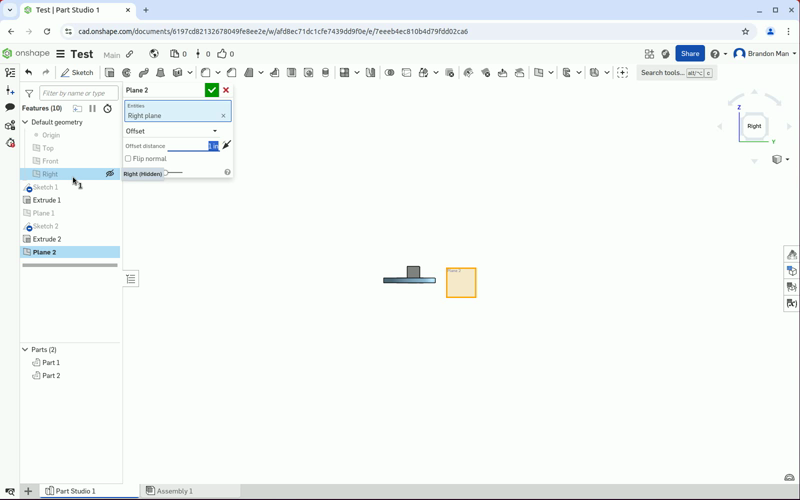
text(22.4)
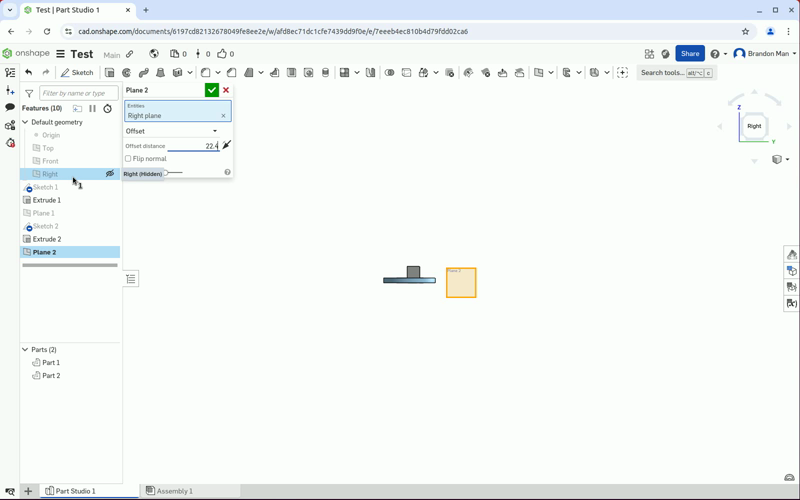
key(enter, 2)
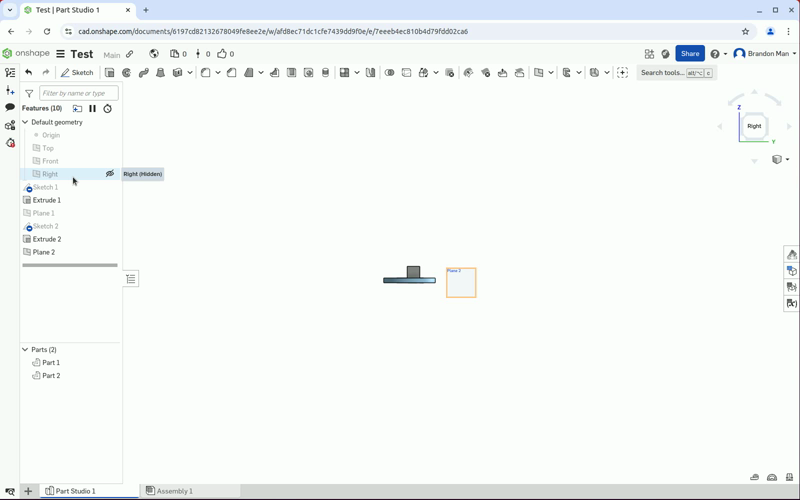
key(shift+s)
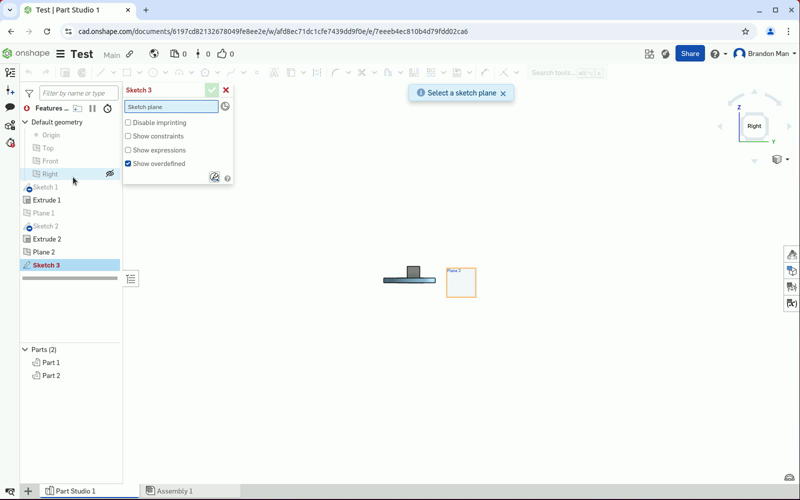
mouse_move(73, 254)
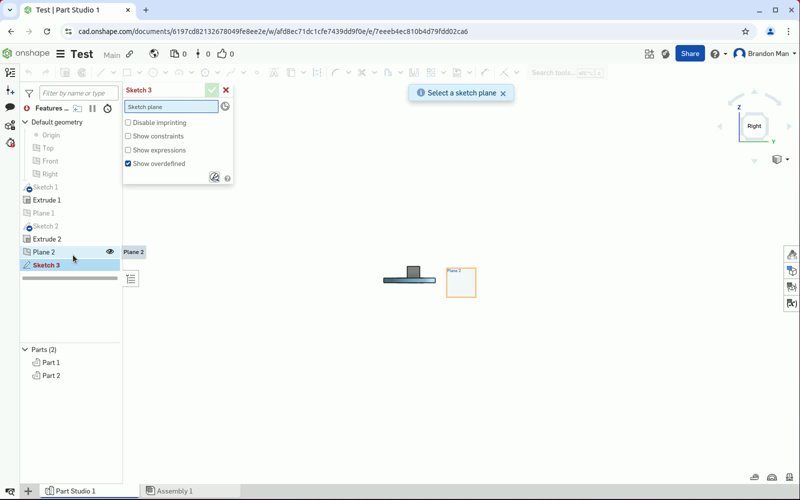
click(73, 254)
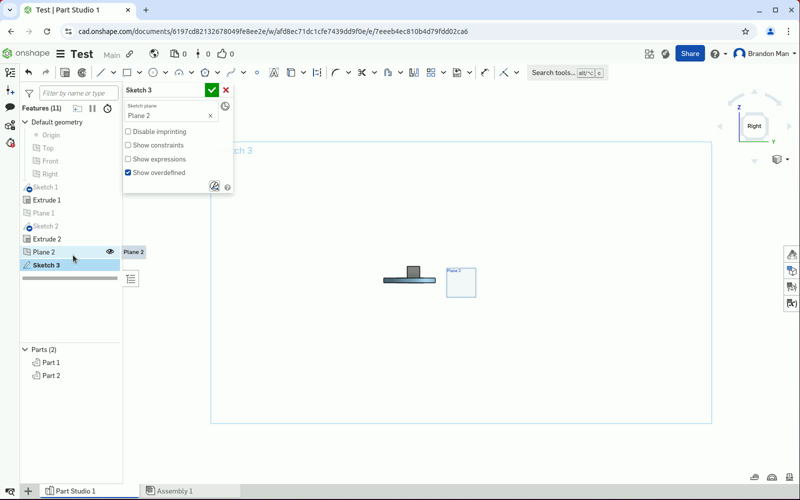
mouse_move(73, 352)
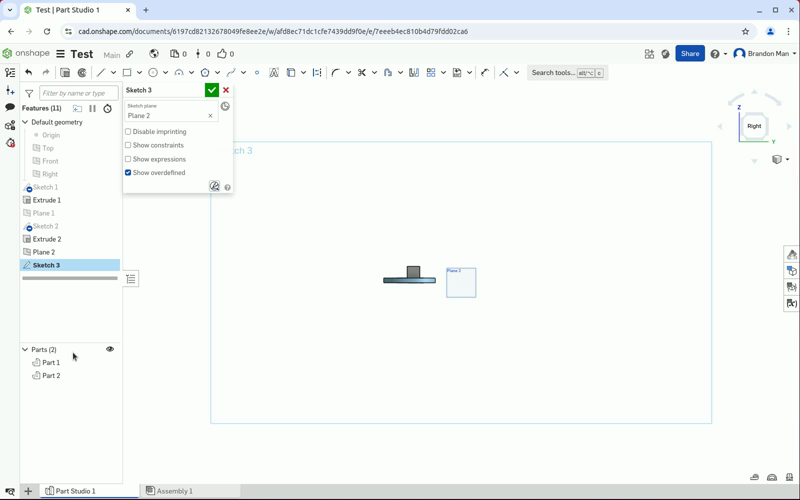
key(y)
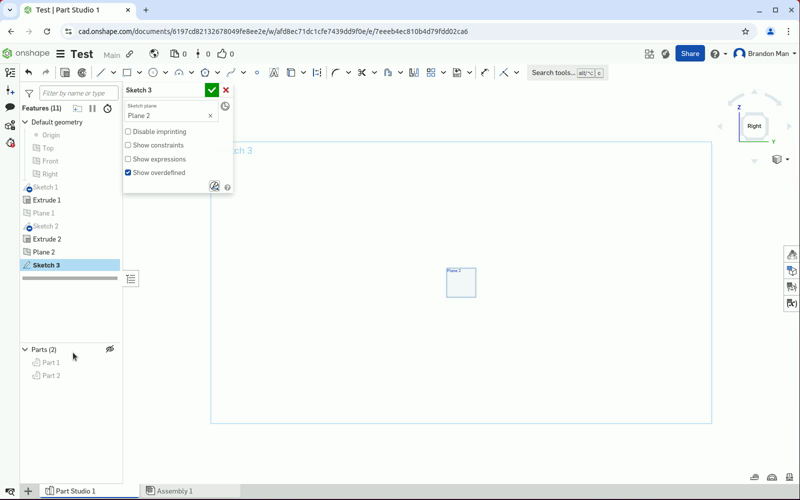
key(c)
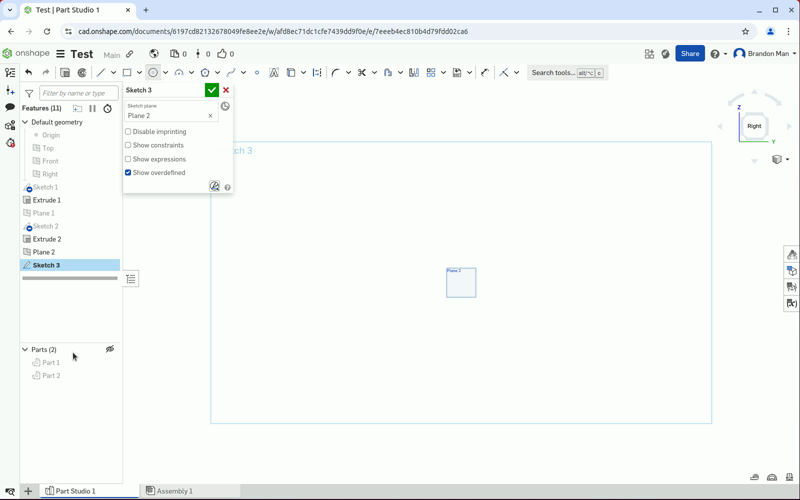
key_down(shift)
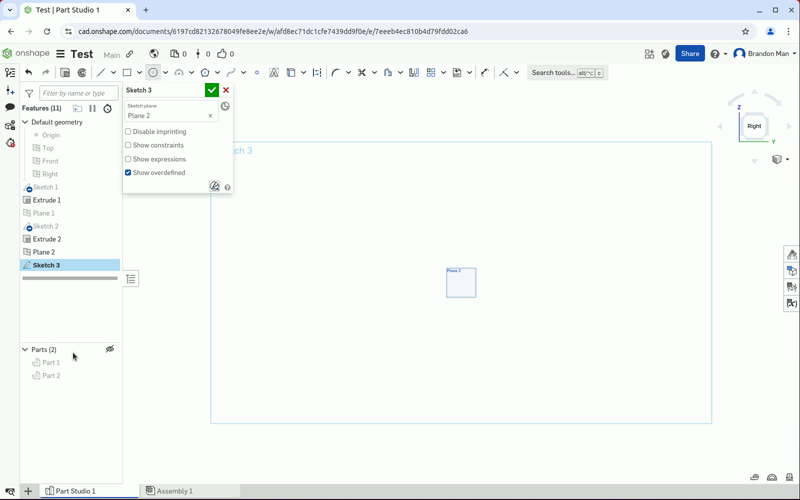
mouse_move(413, 272)
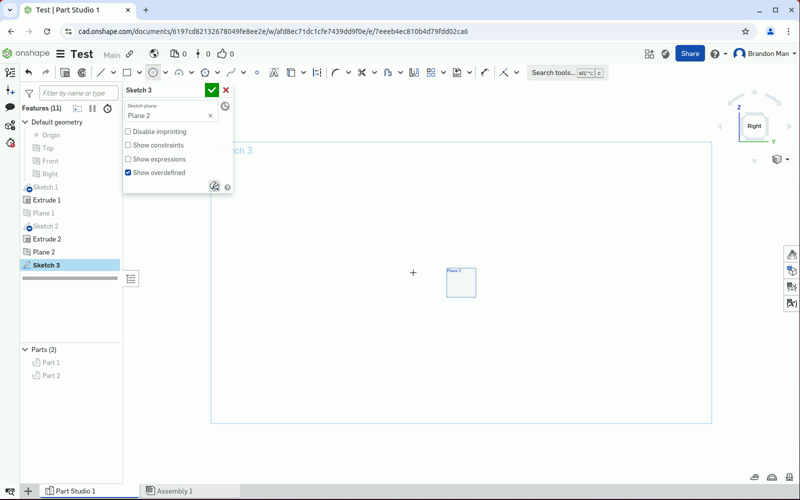
click(413, 272)
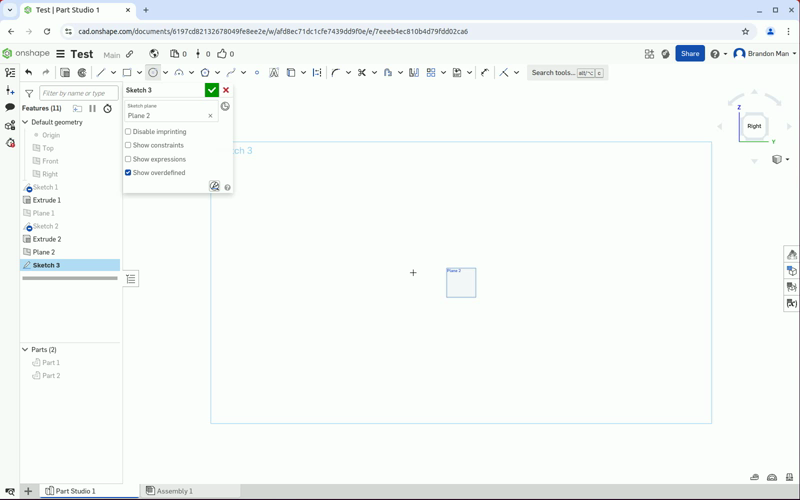
key_up(shift)
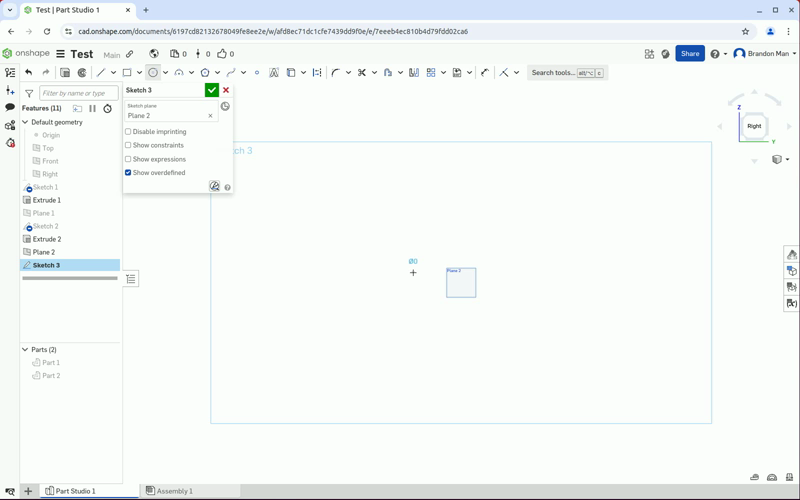
mouse_move(416, 272)
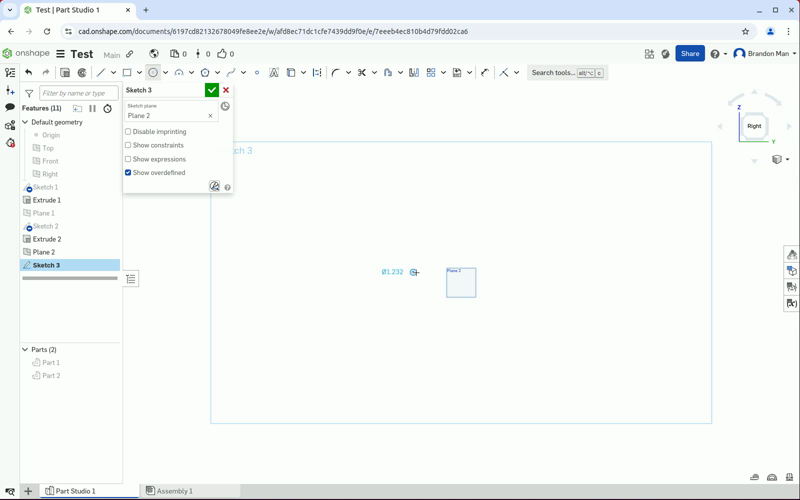
click(416, 272)
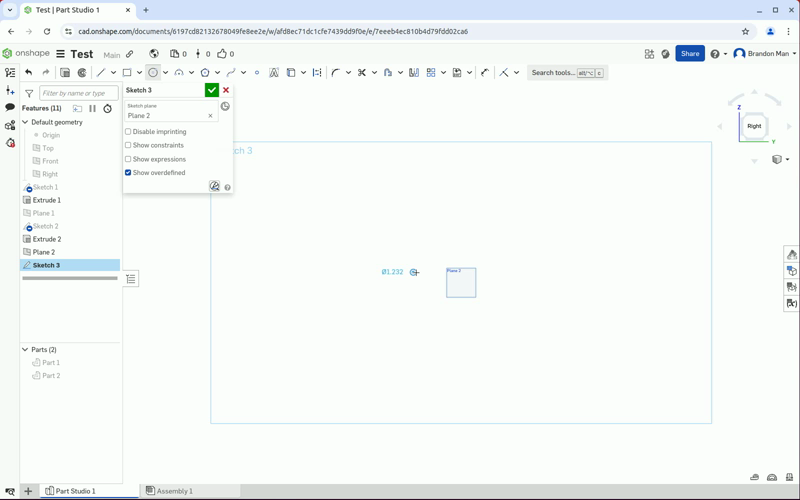
key(esc)
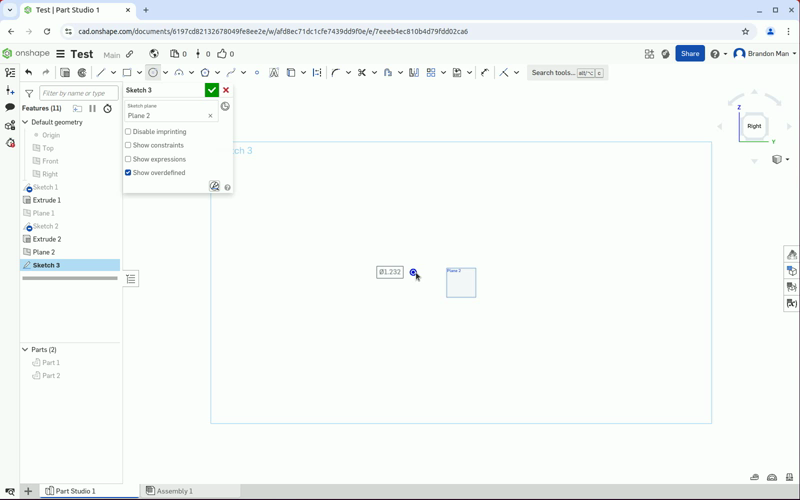
mouse_move(412, 270)
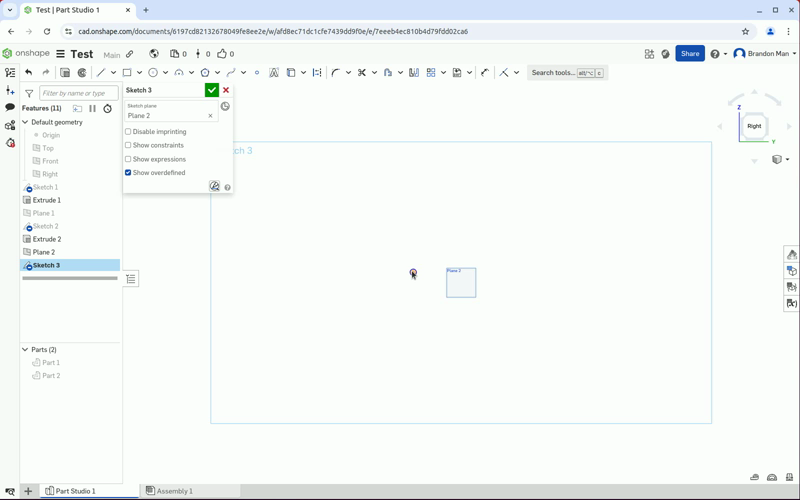
scroll(6)
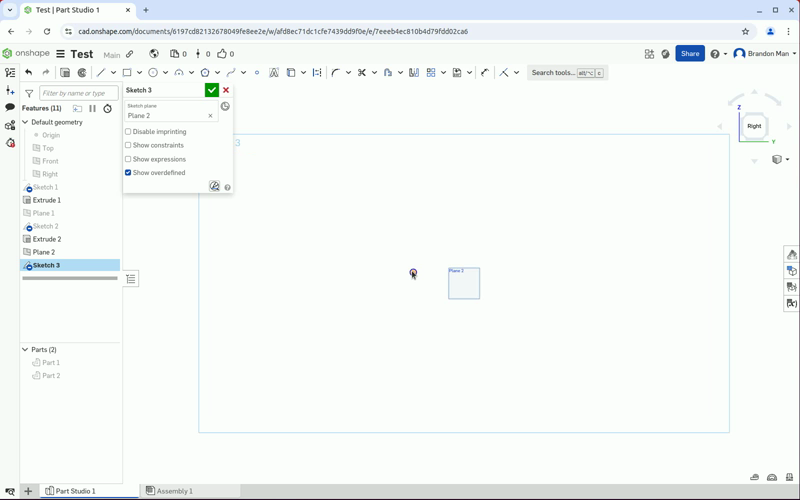
scroll(6)
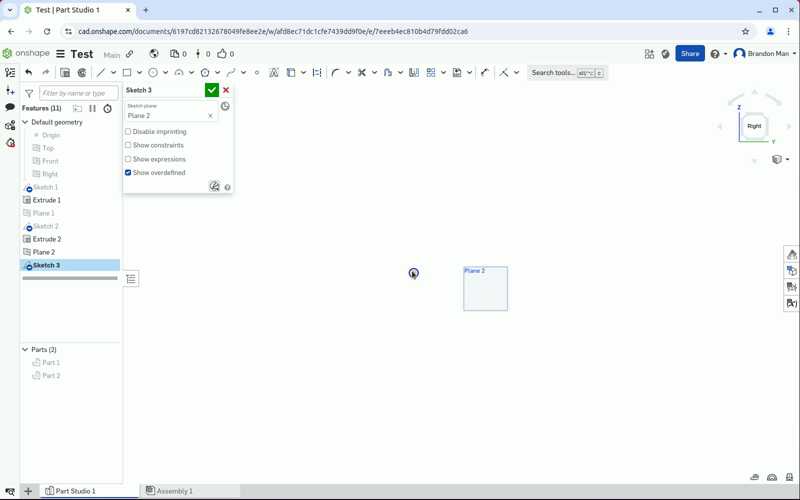
scroll(6)
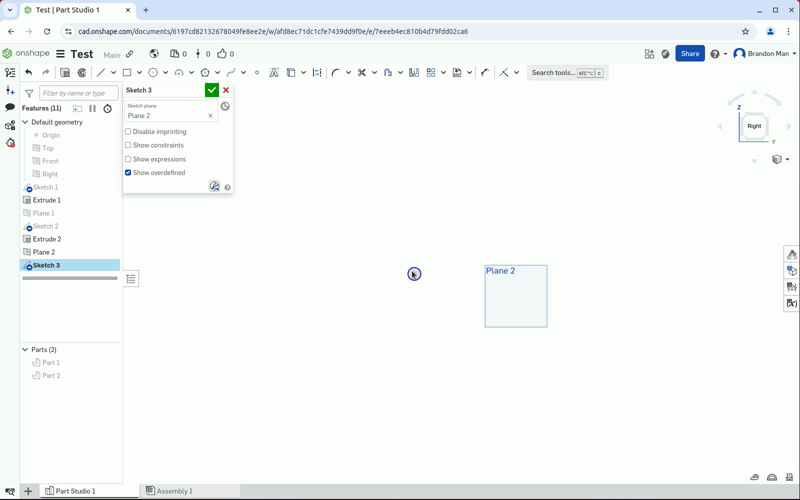
scroll(6)
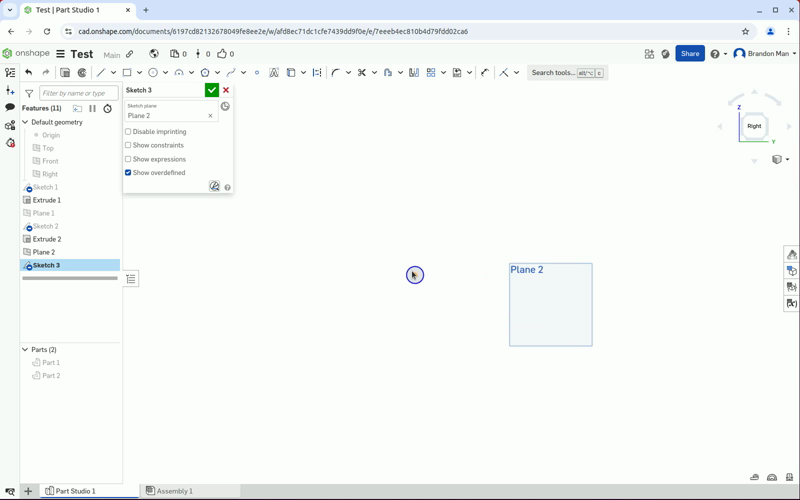
scroll(6)
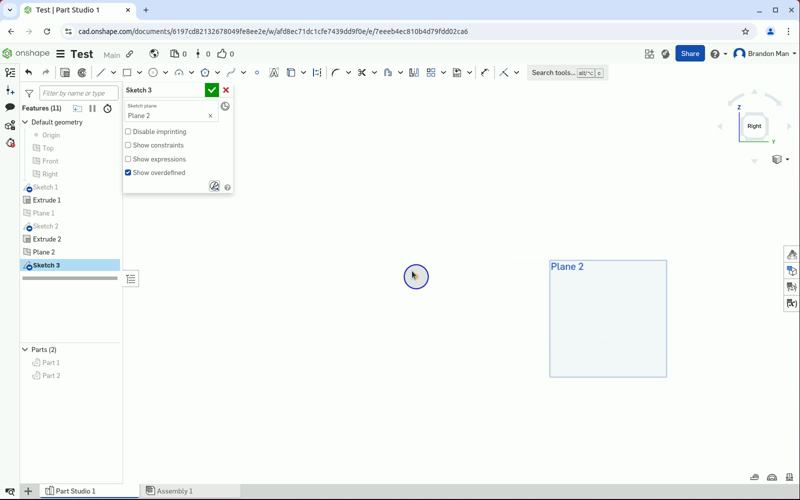
scroll(6)
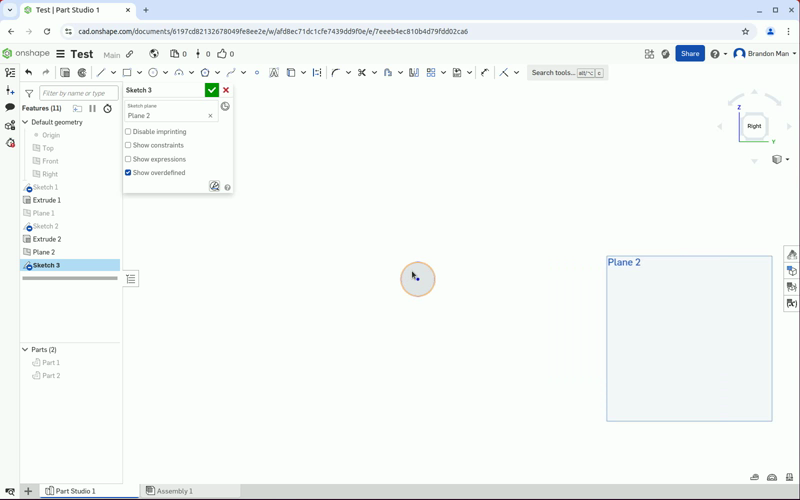
scroll(6)
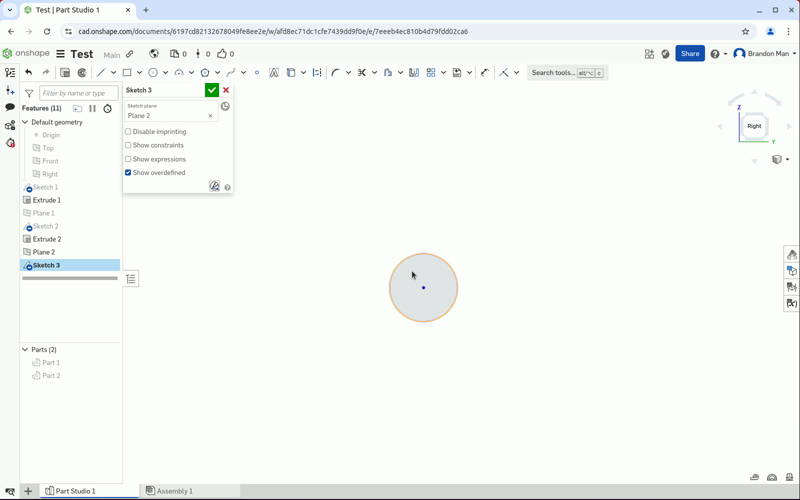
click(412, 270)
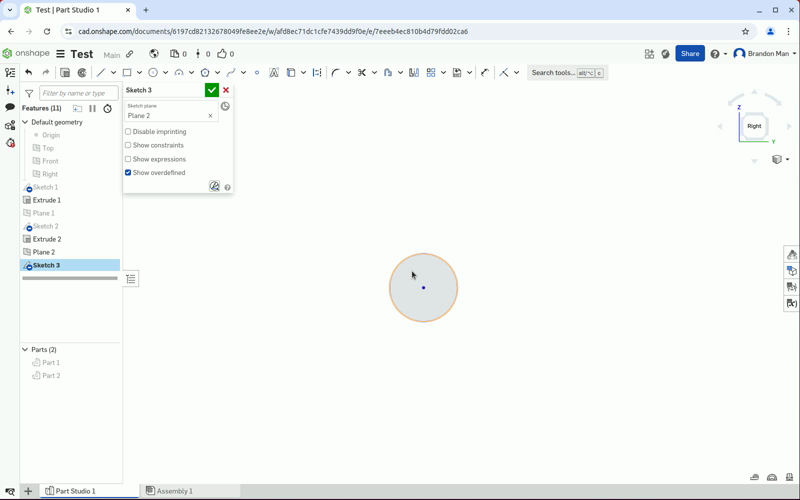
scroll(-6)
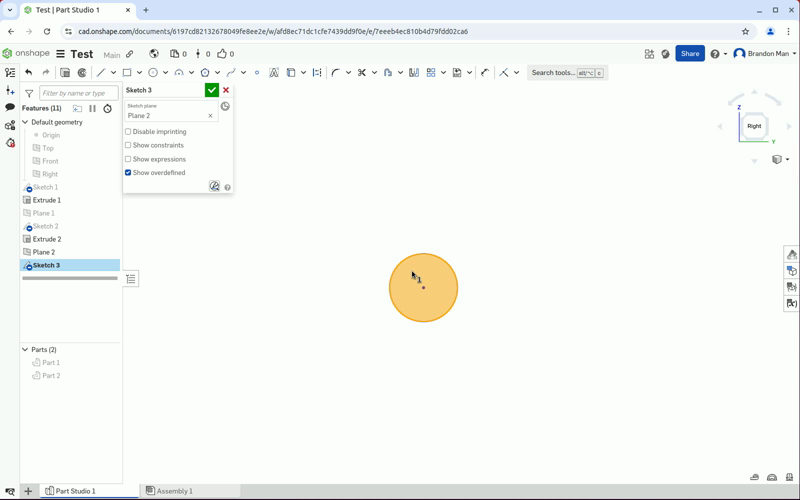
scroll(-6)
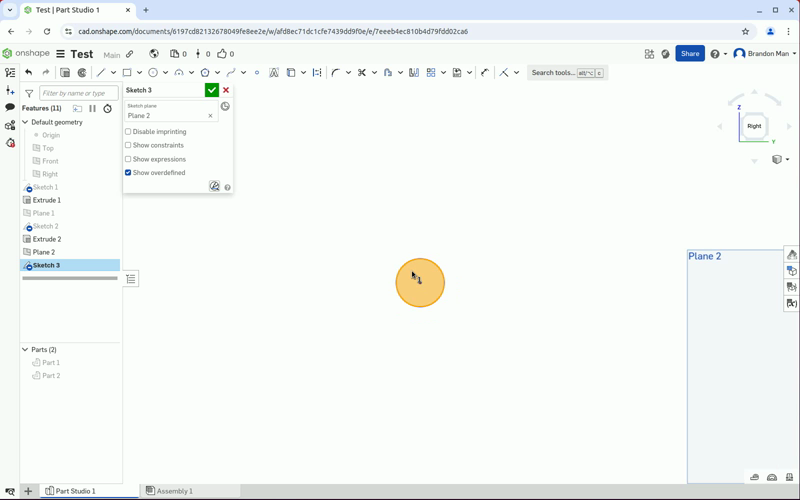
scroll(-6)
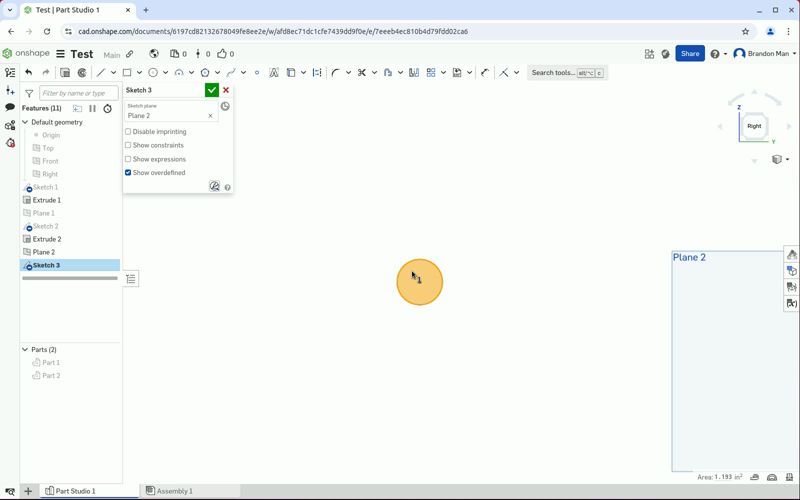
scroll(-6)
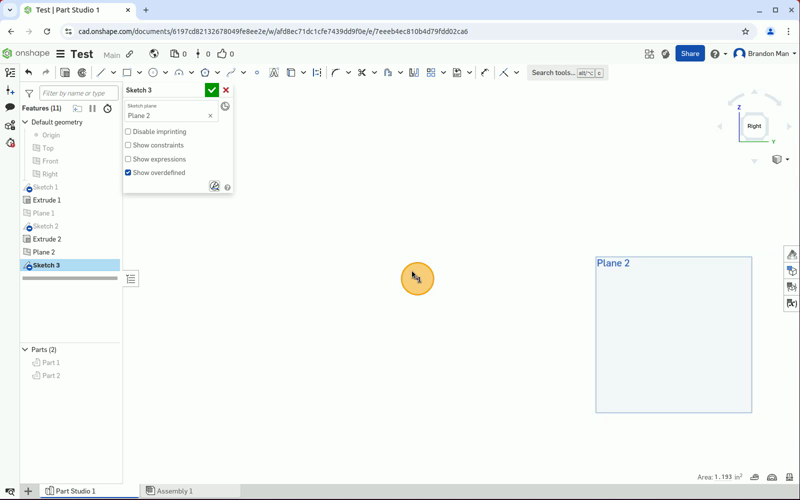
scroll(-6)
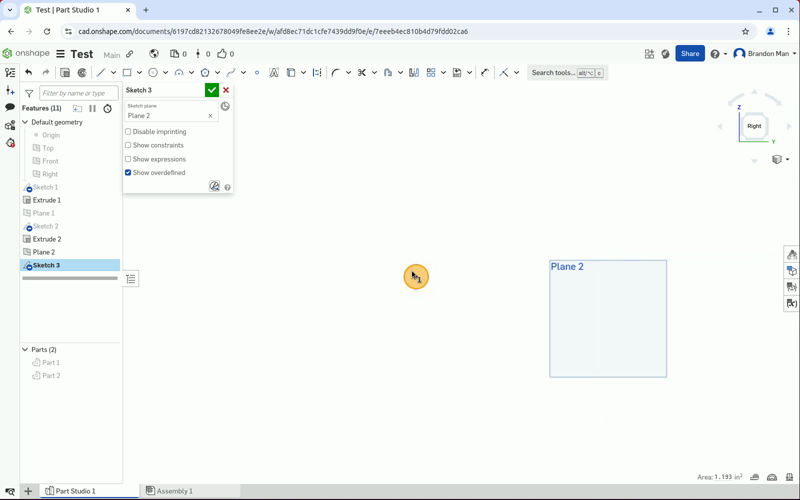
scroll(-6)
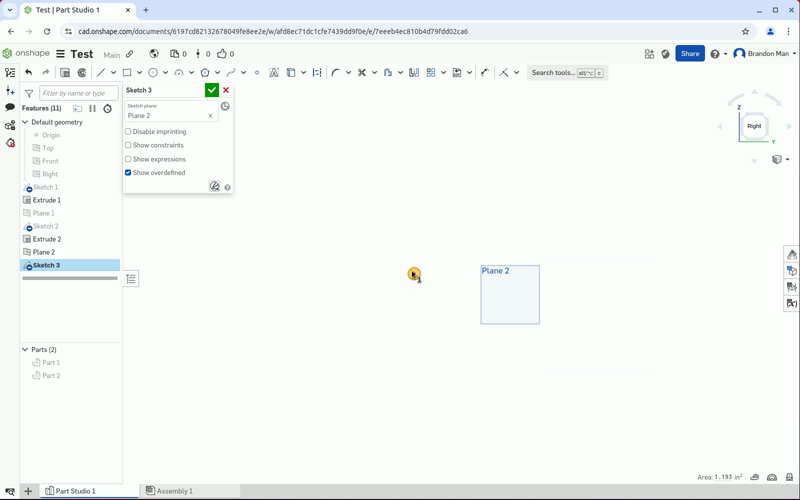
scroll(-6)
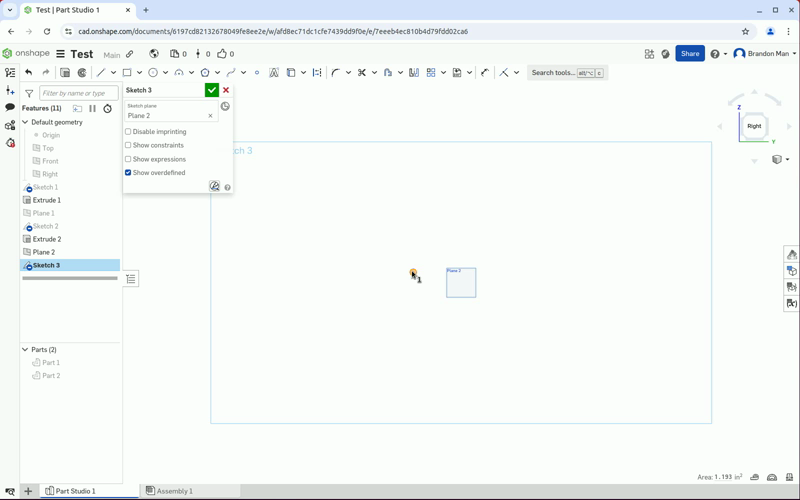
mouse_move(73, 352)
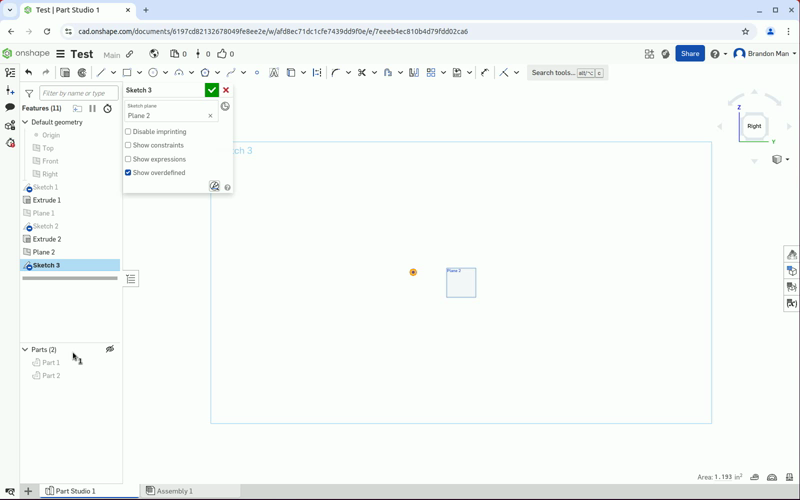
key(shift+y)
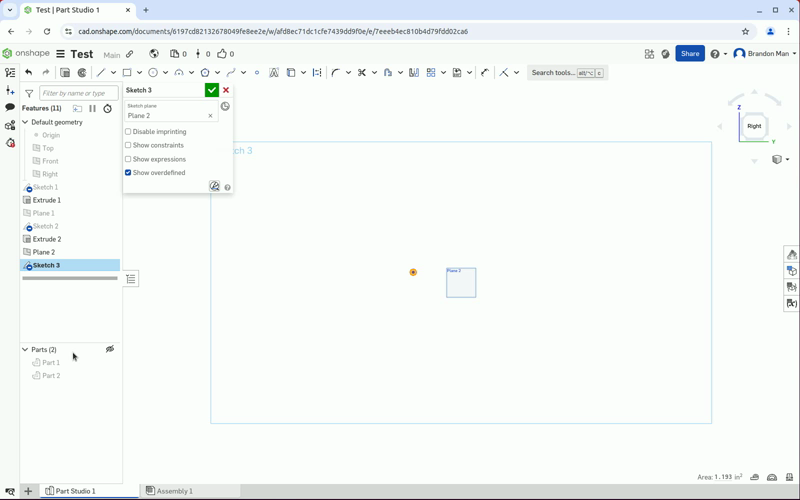
key(shift+e)
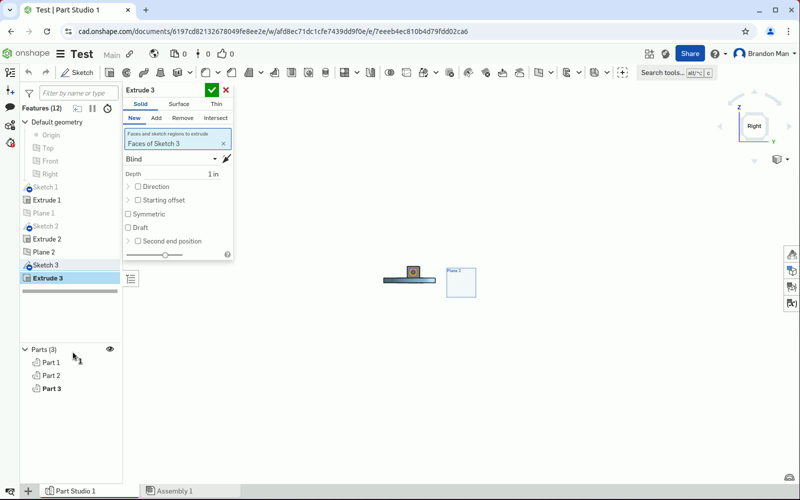
mouse_move(143, 106)
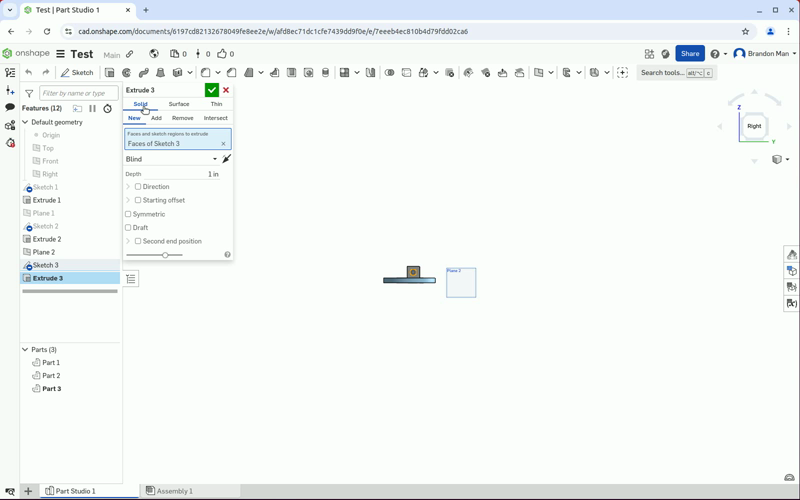
click(143, 106)
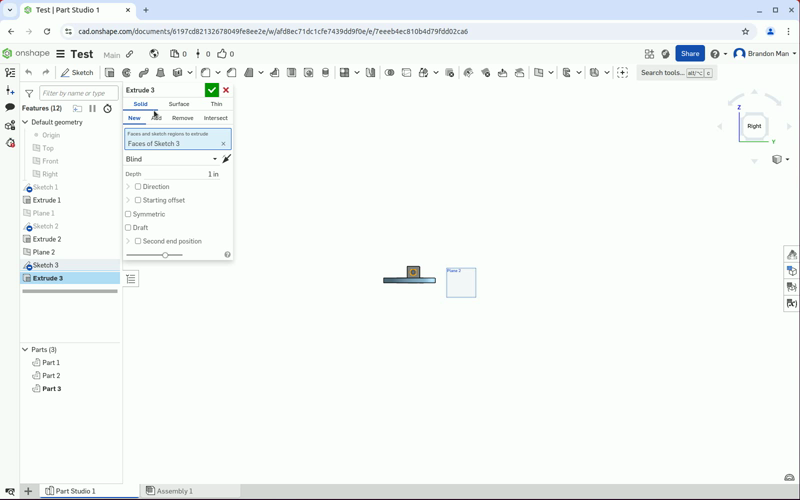
mouse_move(186, 120)
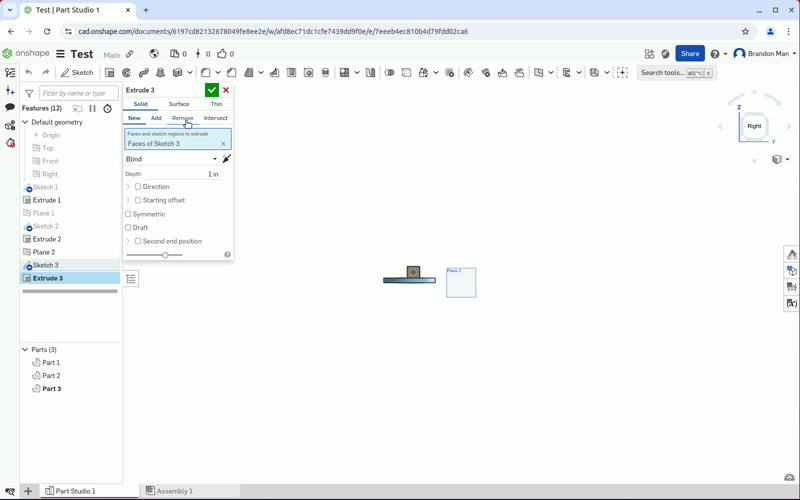
click(186, 120)
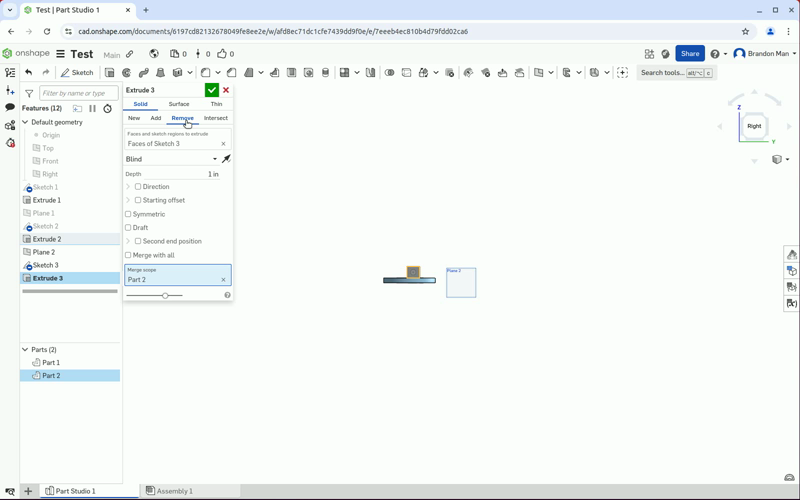
key(tab, 4)
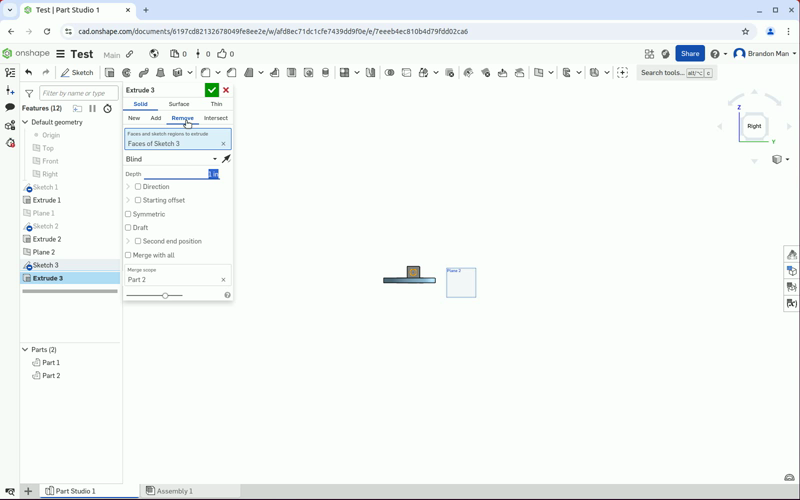
text(3.851)
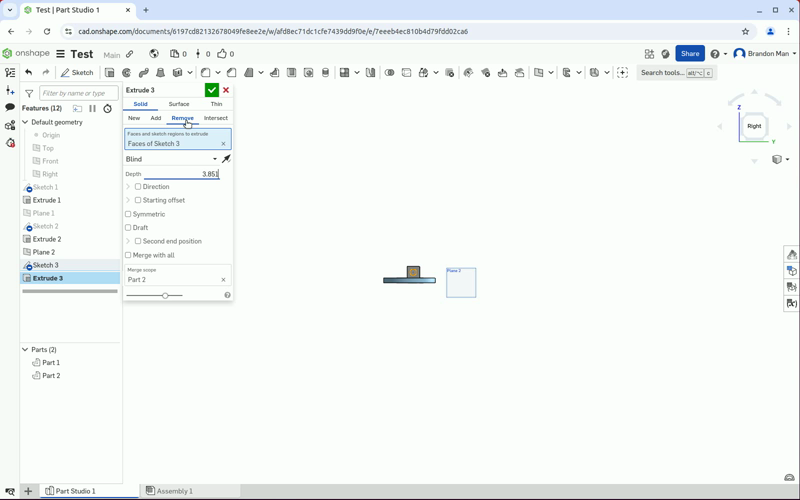
key(tab, 6)
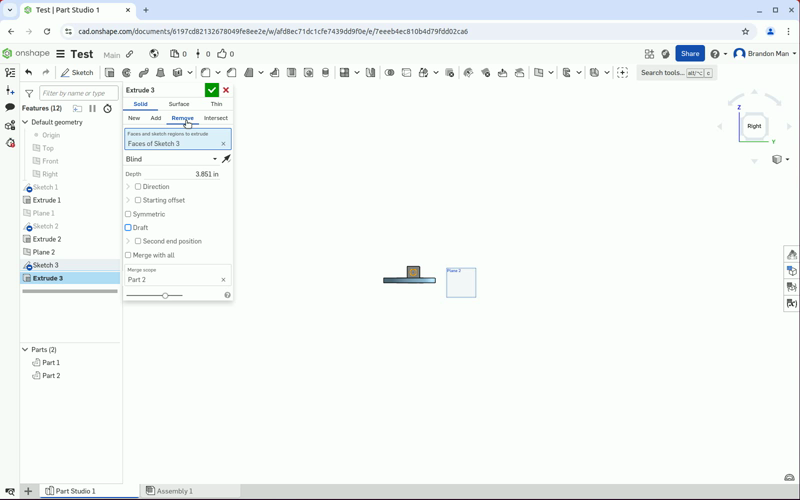
key(space)
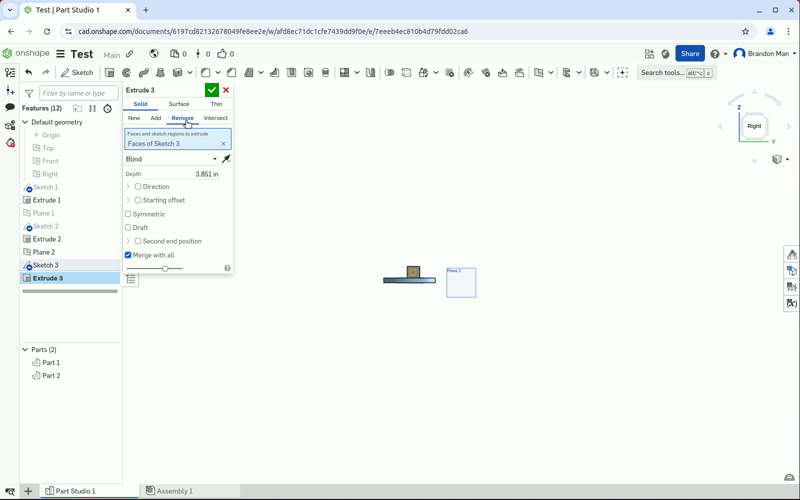
key(enter)
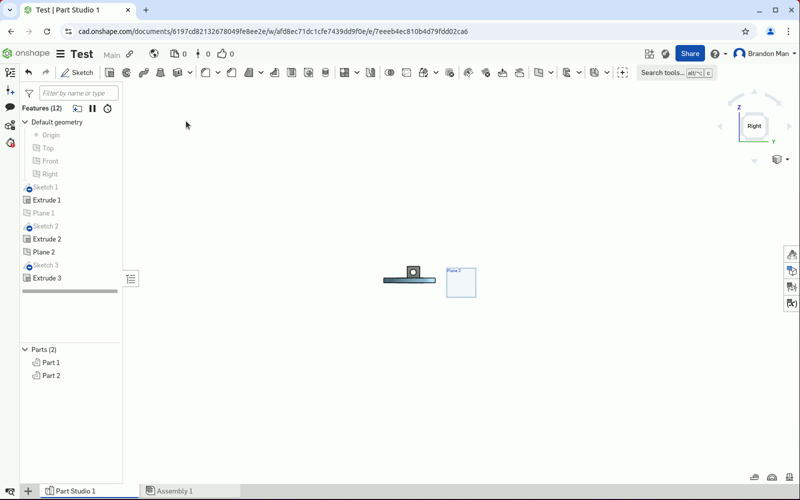
key(shift+h)
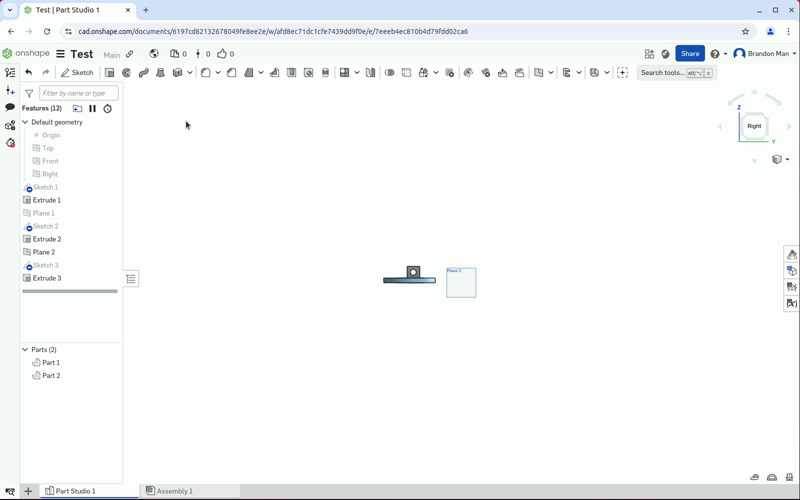
key(shift+h)
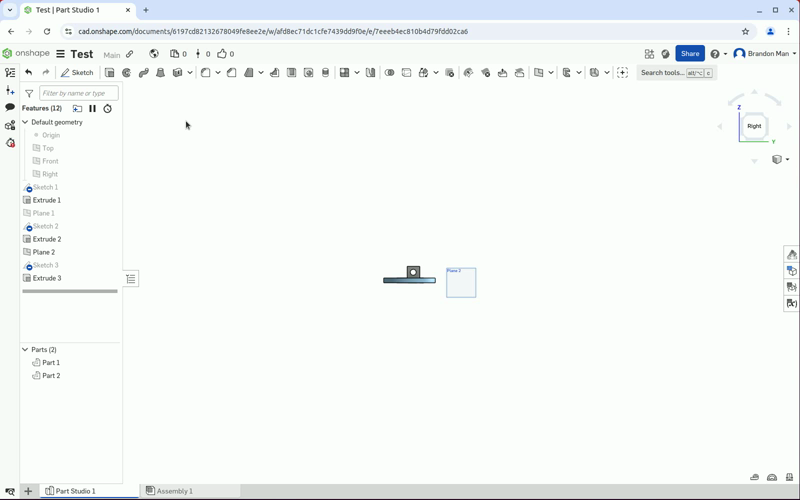
mouse_move(73, 189)
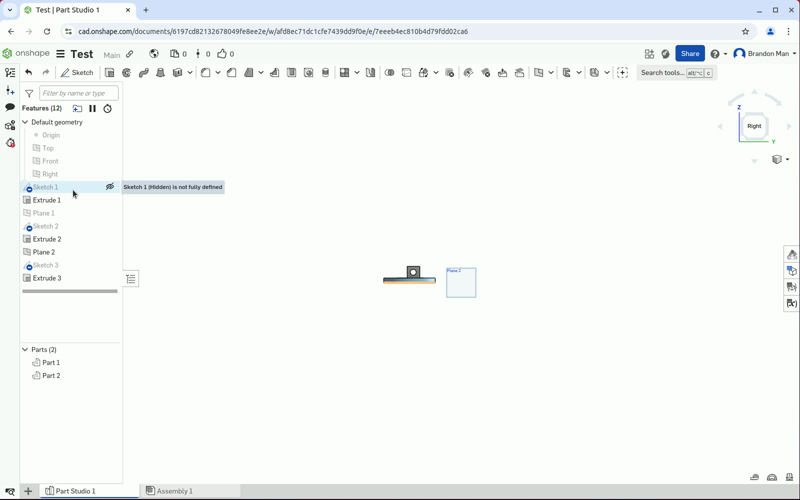
click(73, 189)
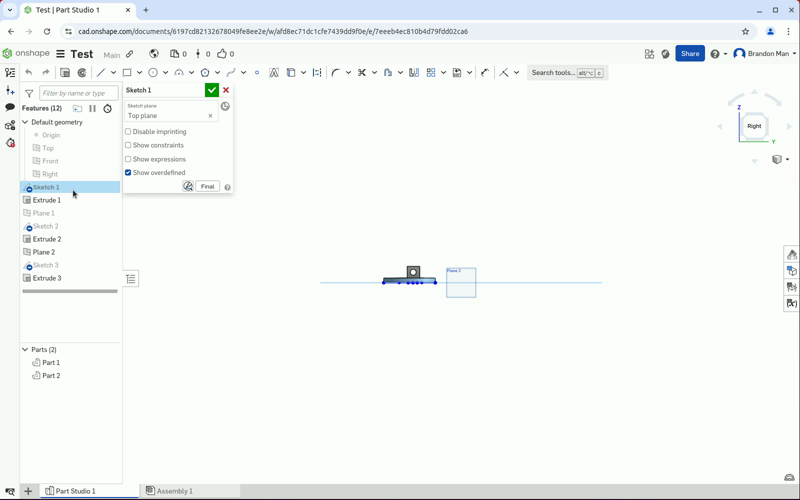
mouse_move(229, 92)
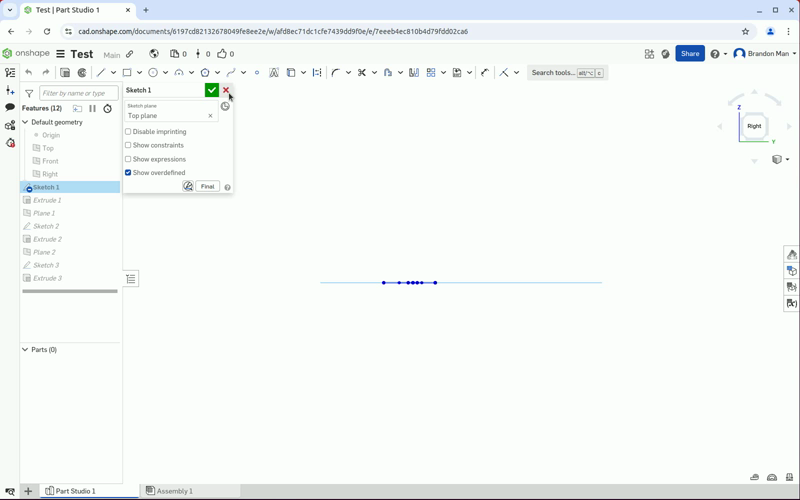
click(229, 92)
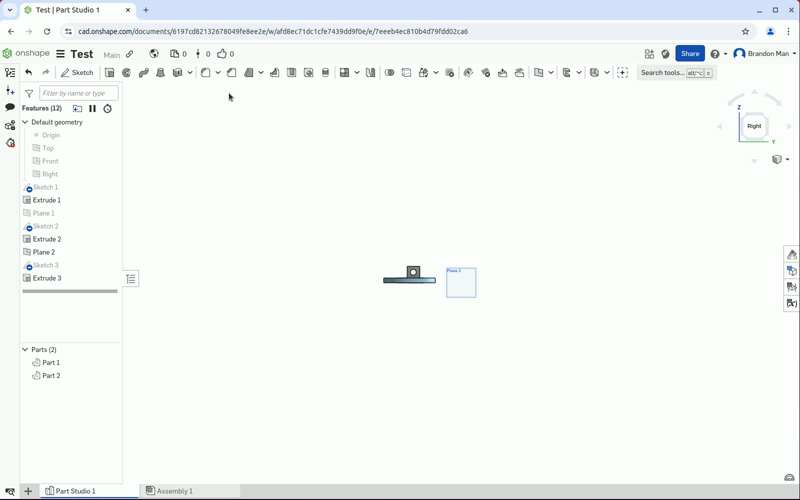
mouse_move(73, 352)
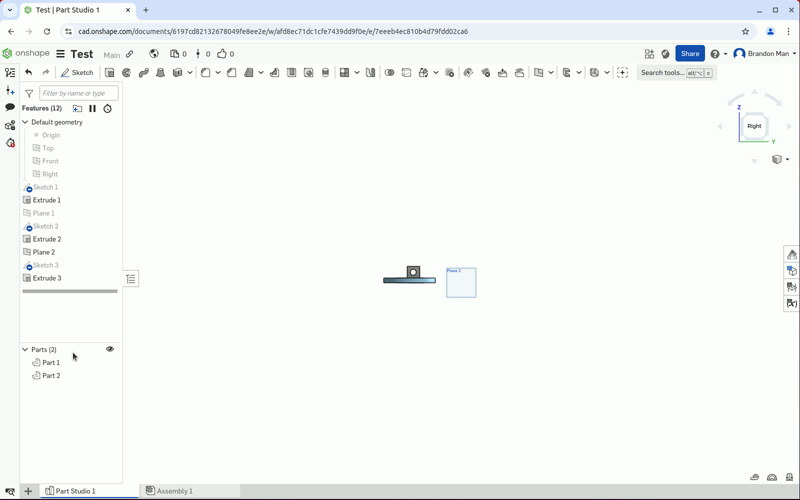
key(y)
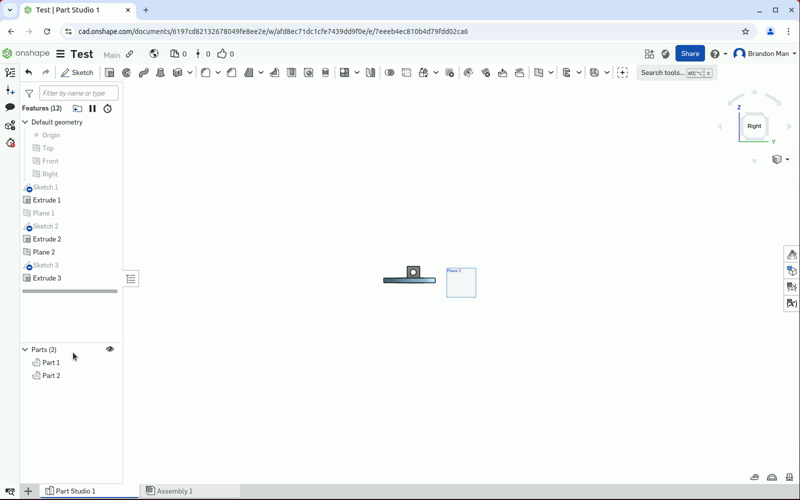
key(shift+p)
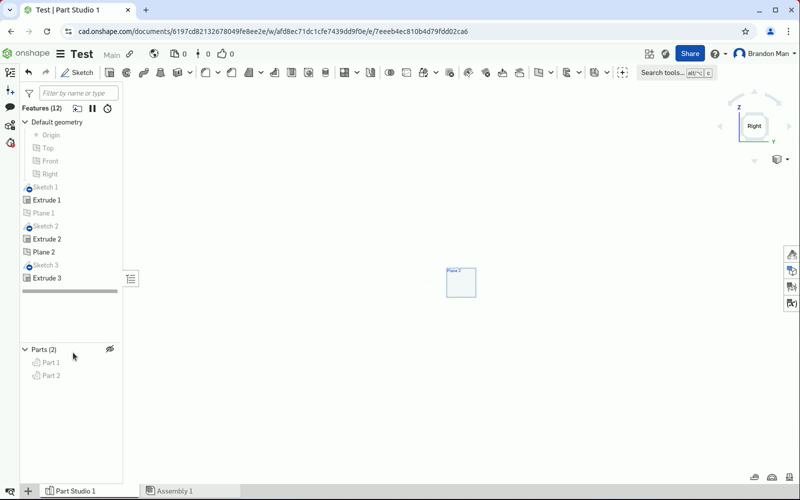
key(space)
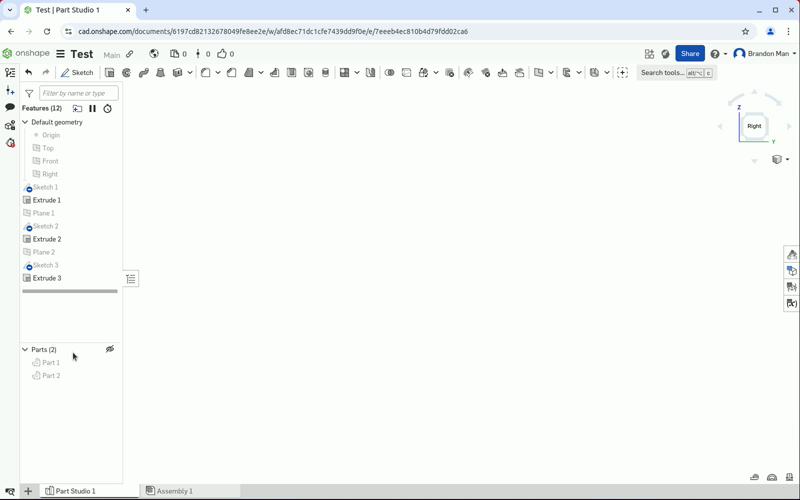
key_down(shift)
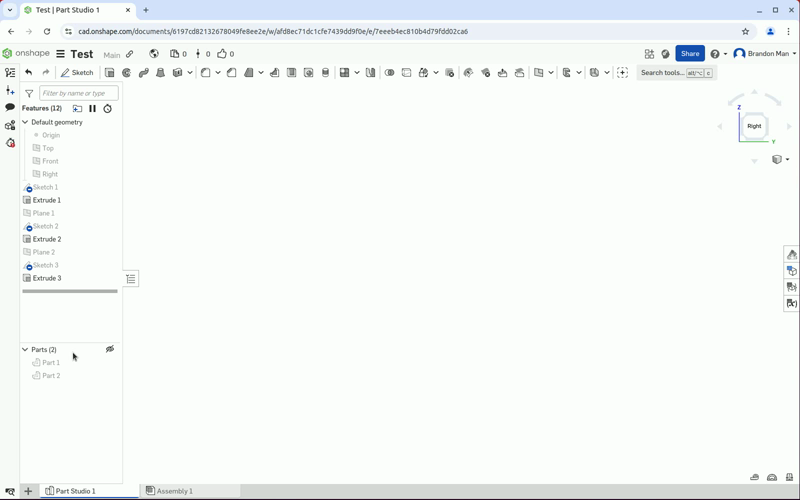
key(right)
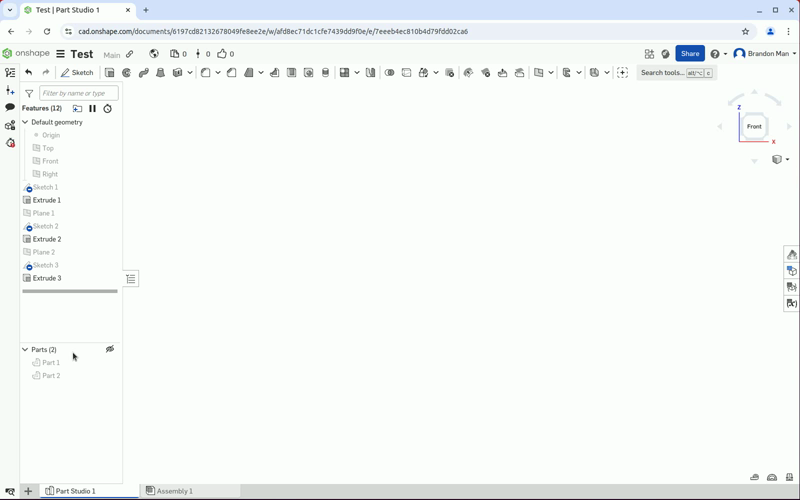
key_up(shift)
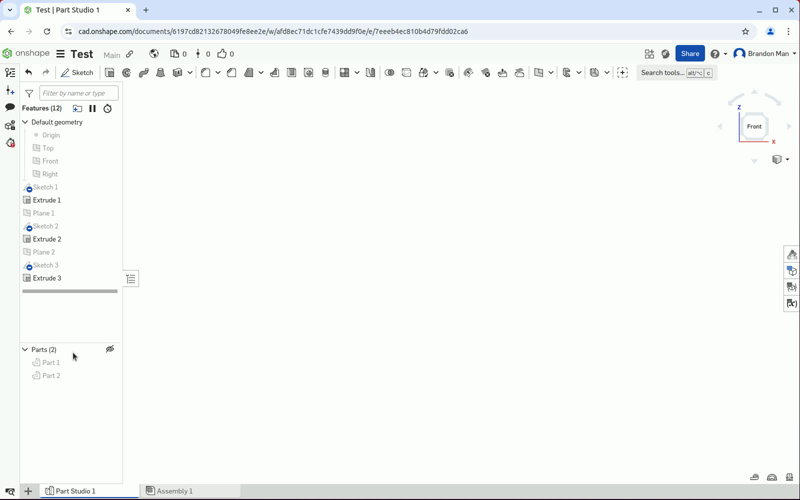
key(space)
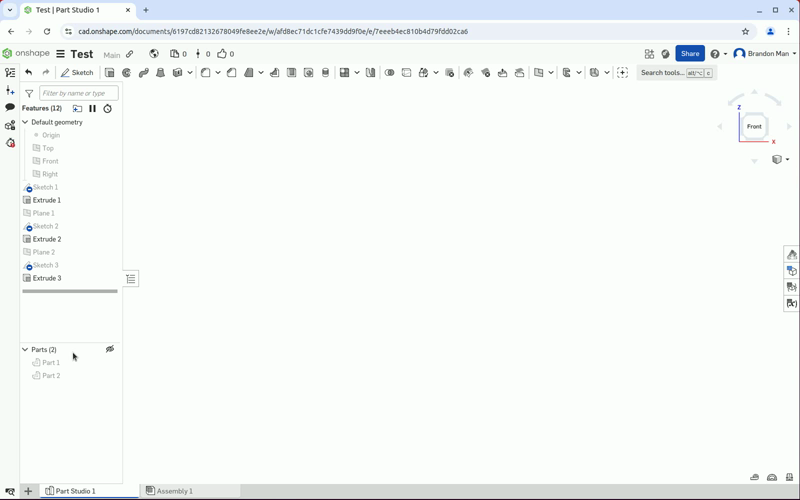
key_down(shift)
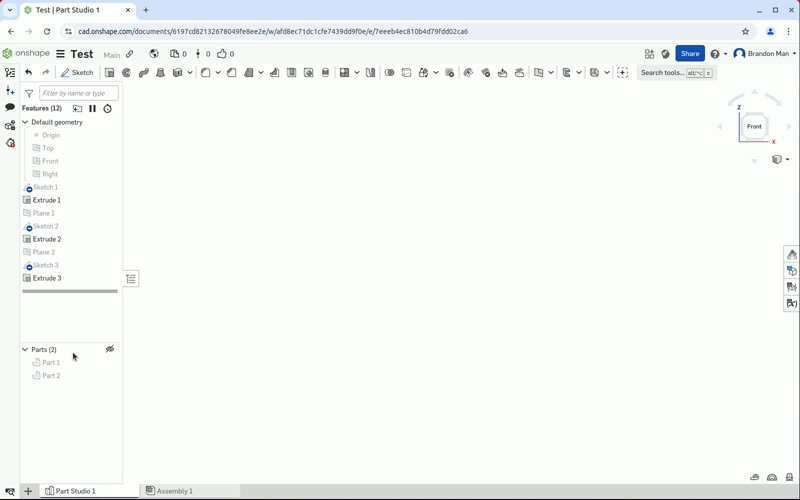
key(down)
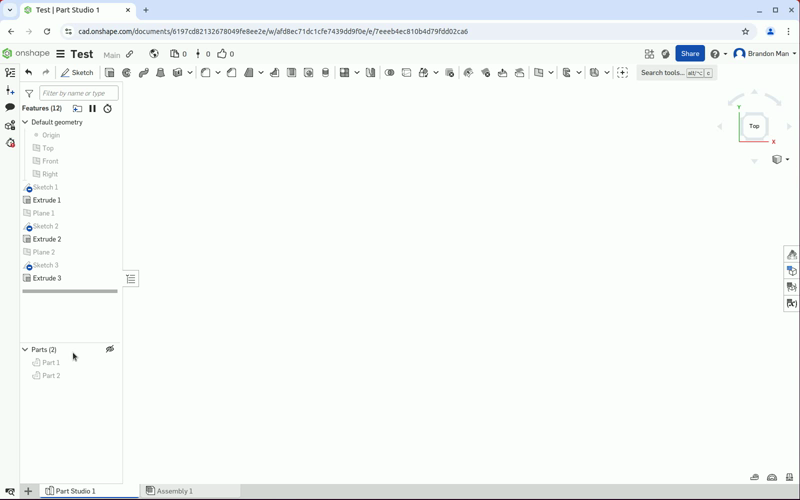
key_up(shift)
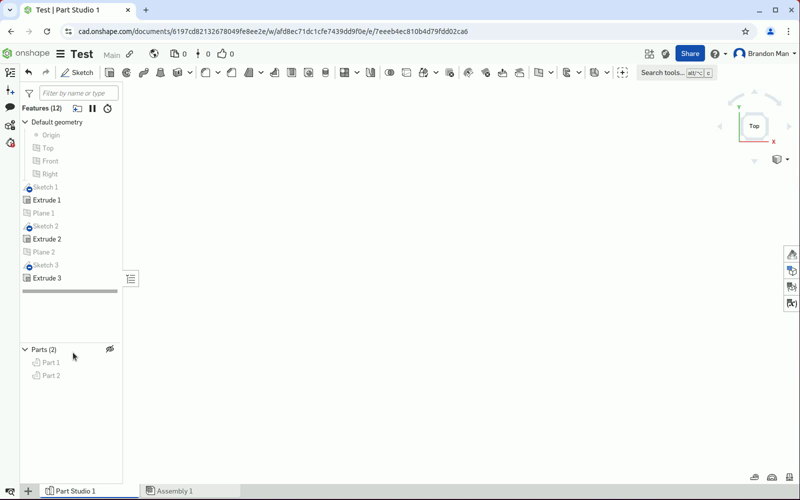
mouse_move(73, 352)
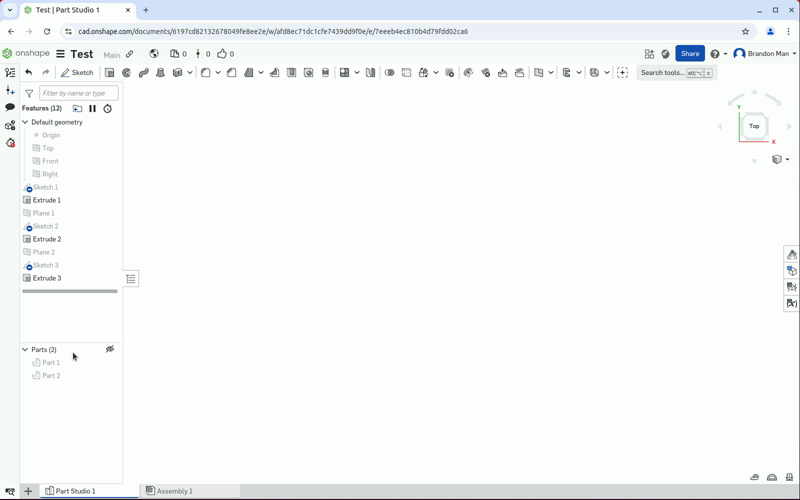
key(shift+y)
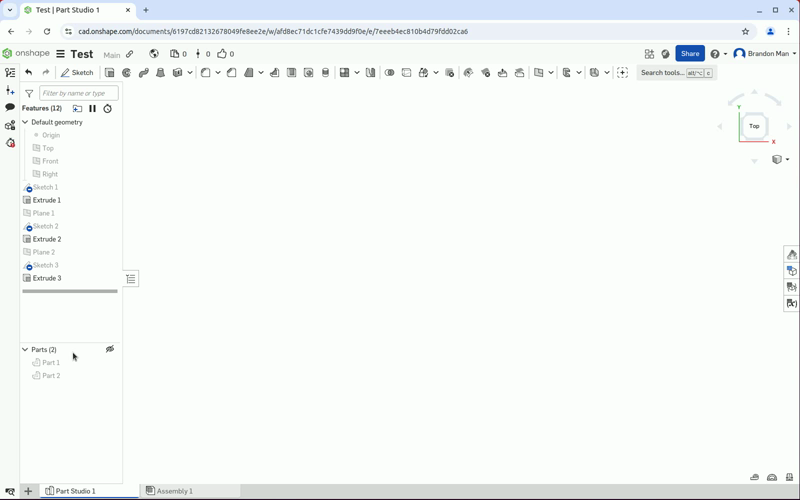
key(shift+s)
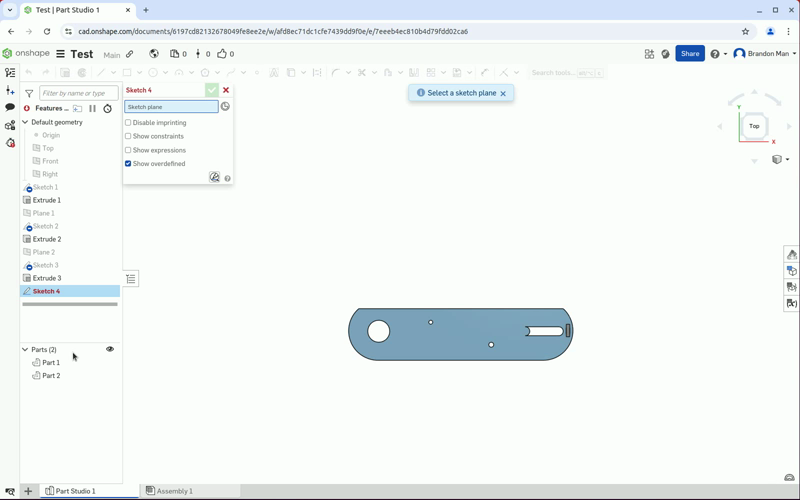
mouse_move(73, 215)
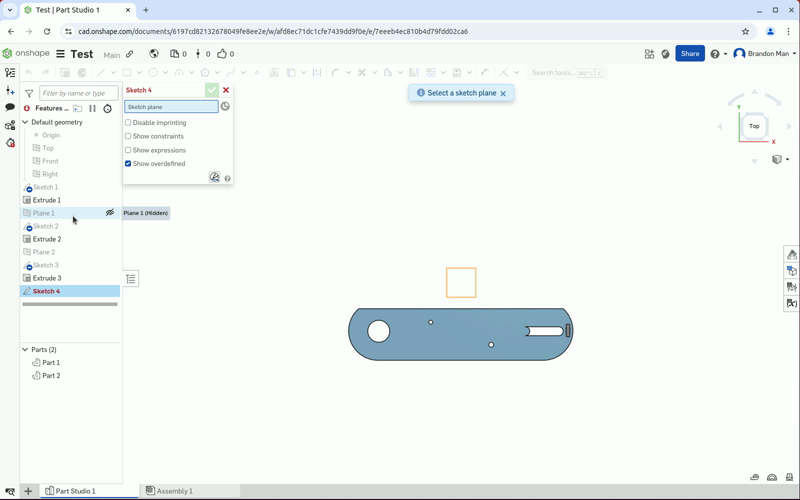
click(73, 215)
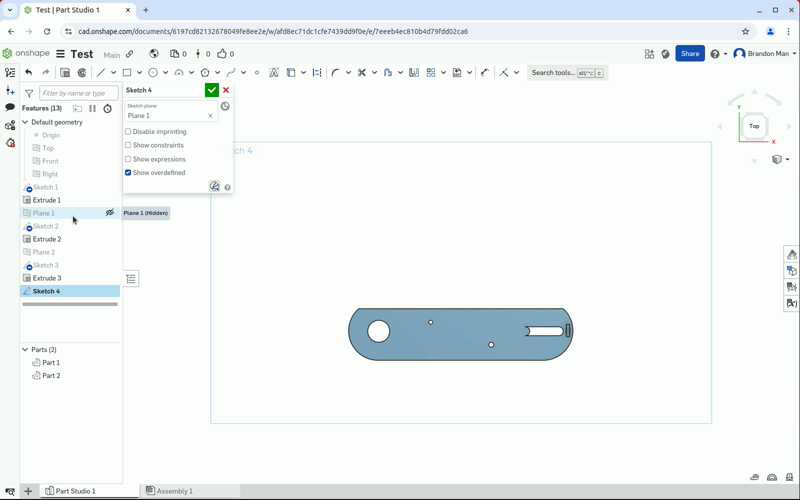
mouse_move(73, 352)
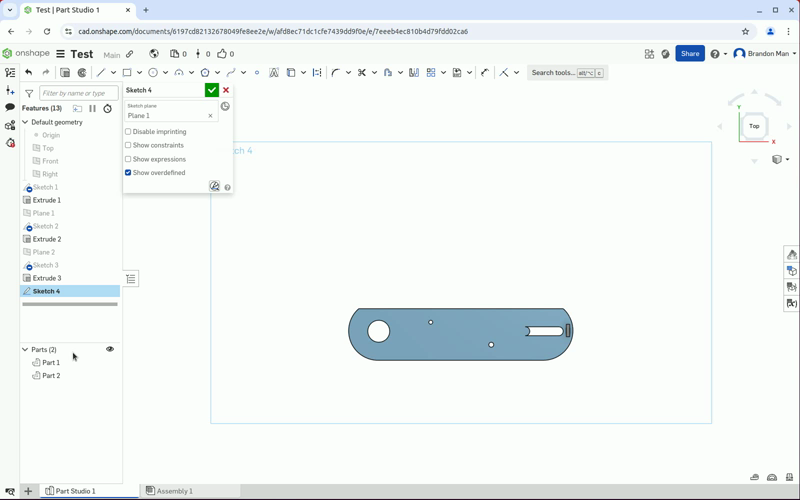
key(y)
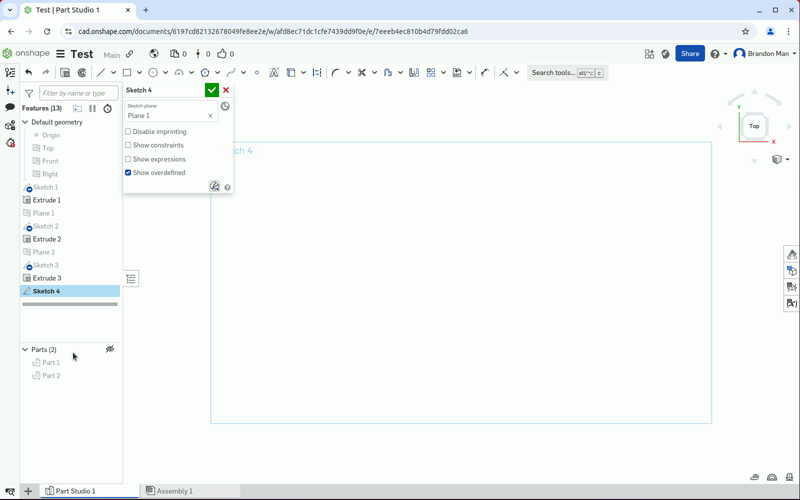
key(c)
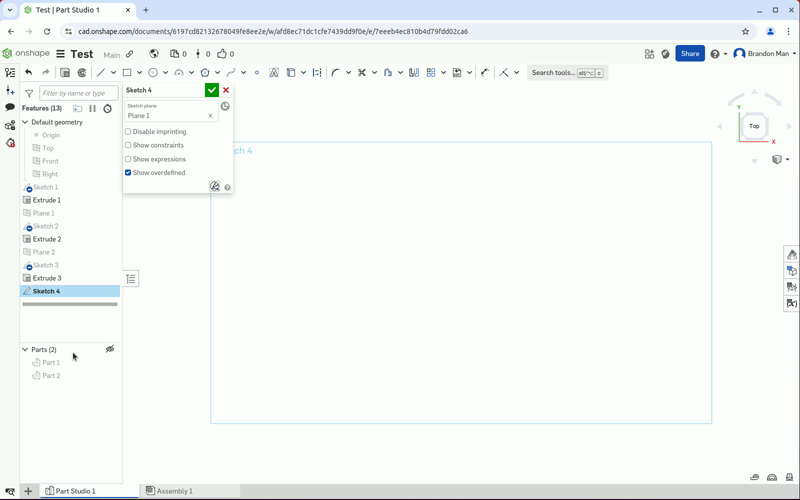
key_down(shift)
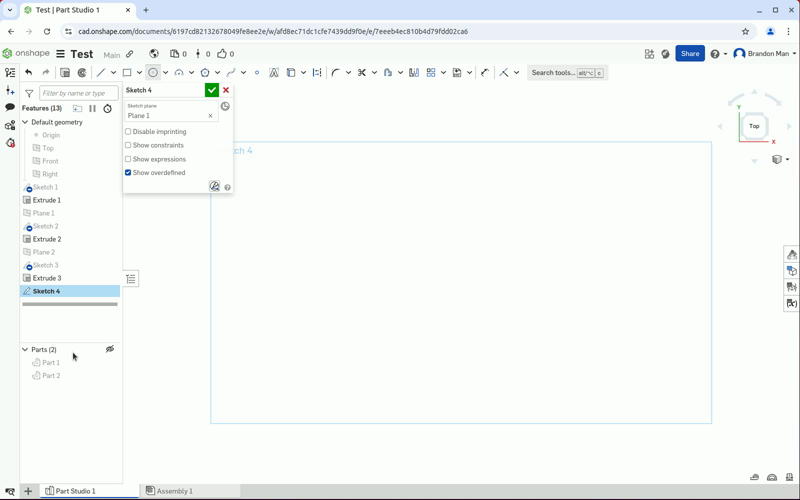
mouse_move(368, 321)
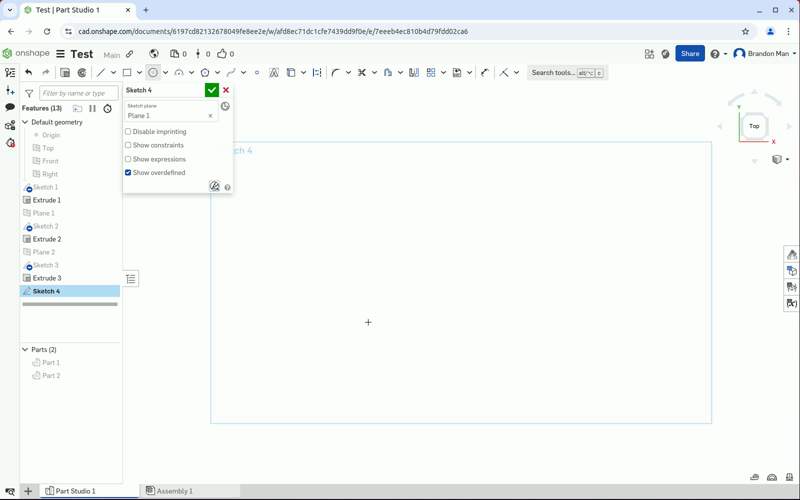
click(368, 321)
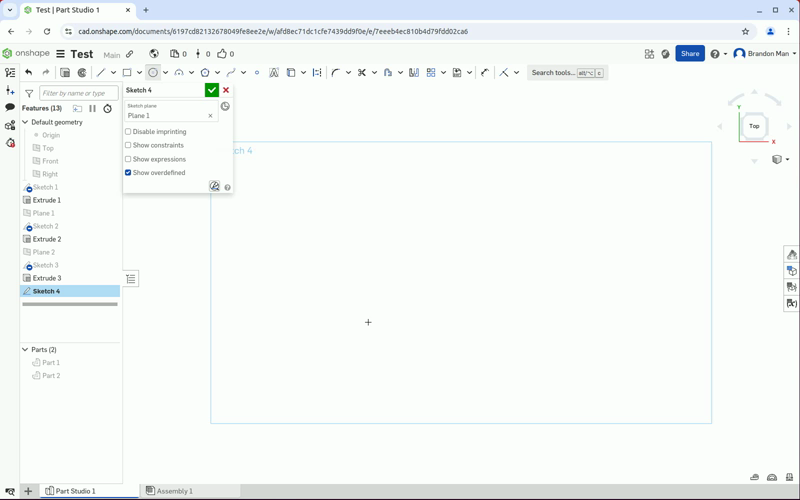
key_up(shift)
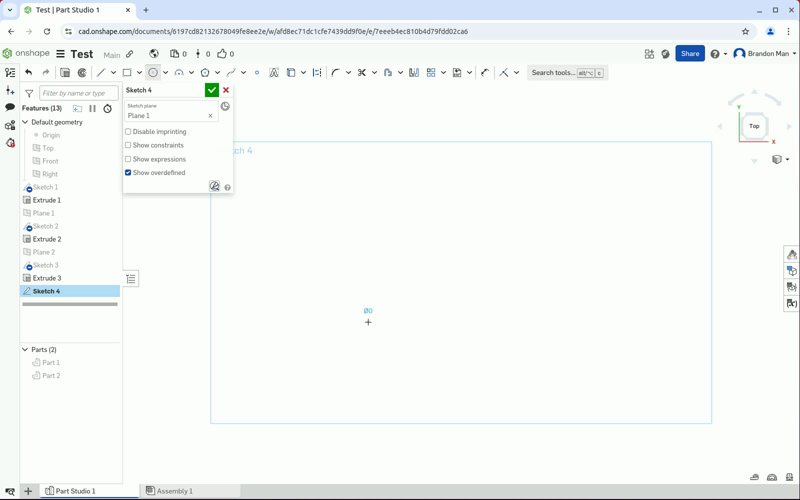
mouse_move(370, 321)
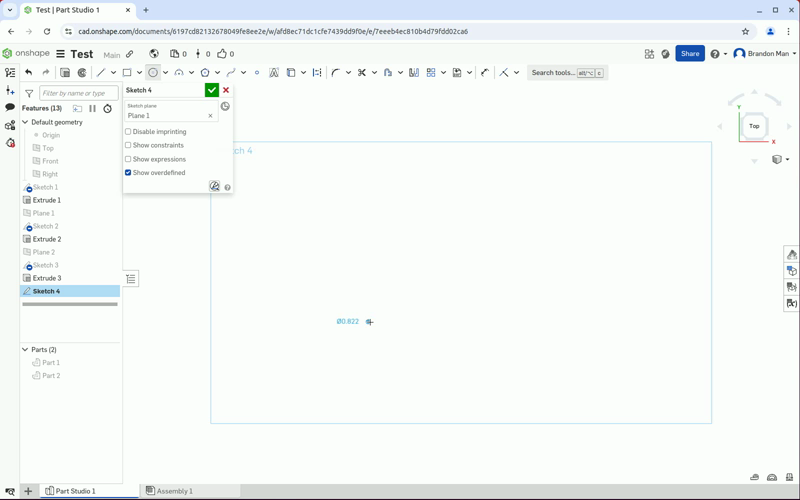
scroll(6)
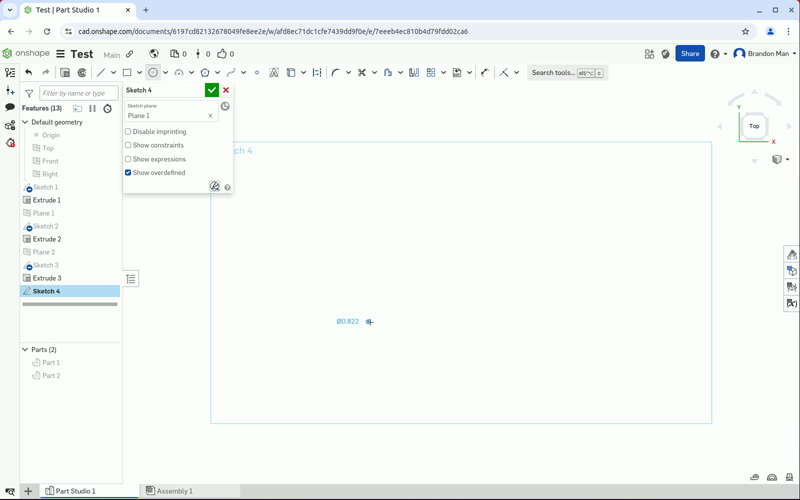
scroll(6)
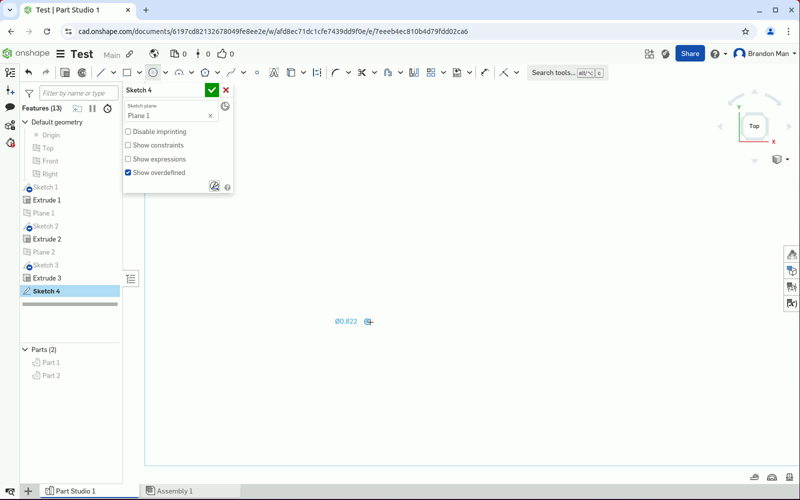
scroll(6)
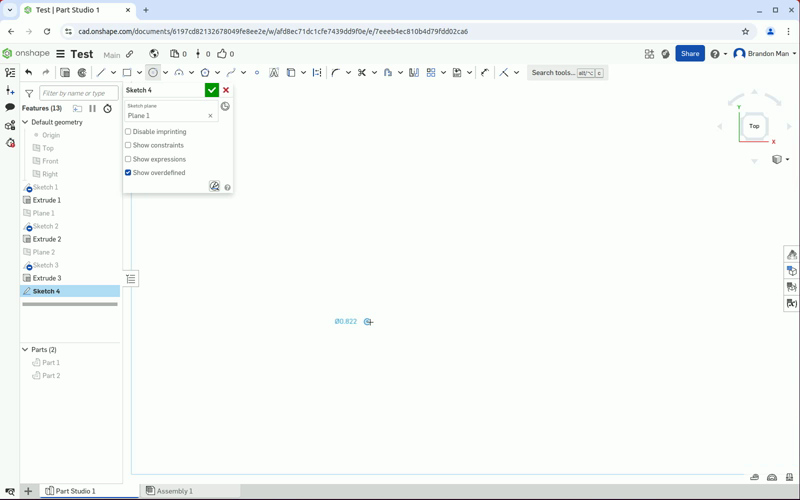
scroll(6)
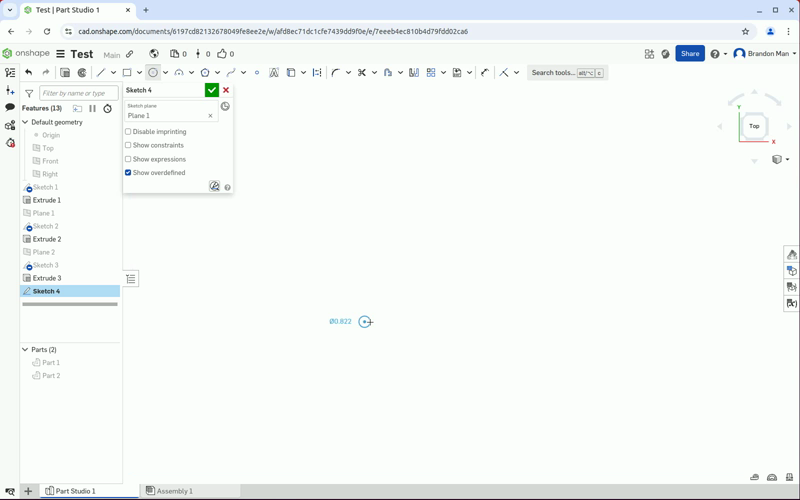
scroll(6)
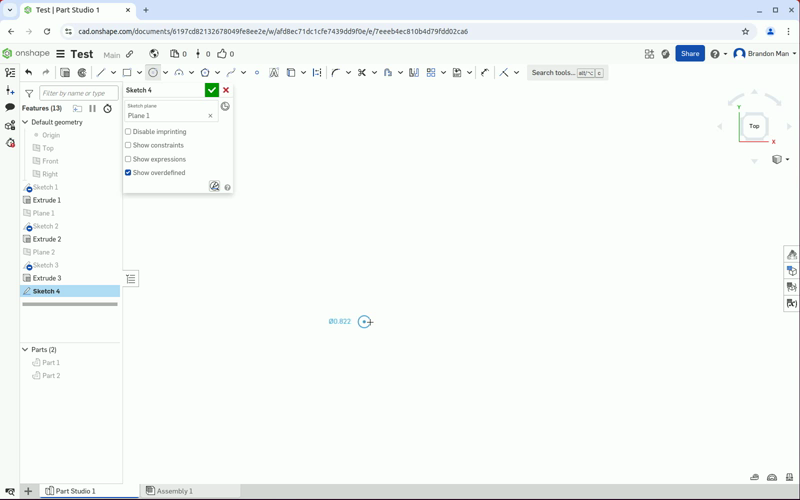
scroll(6)
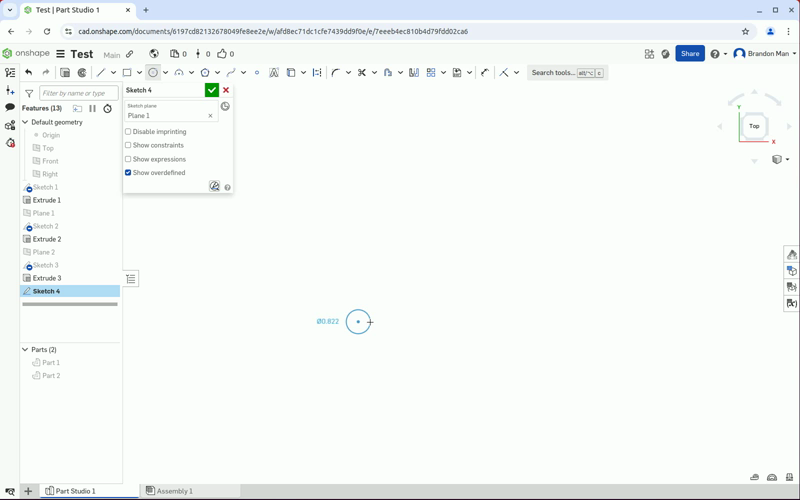
scroll(6)
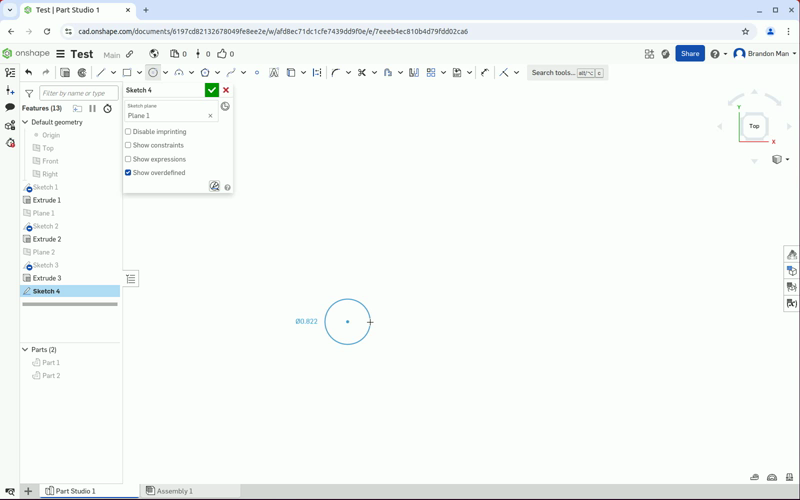
click(370, 321)
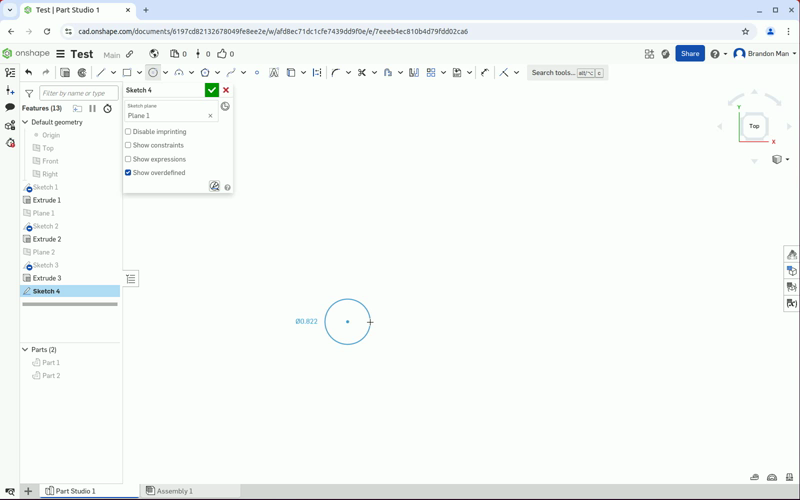
scroll(-6)
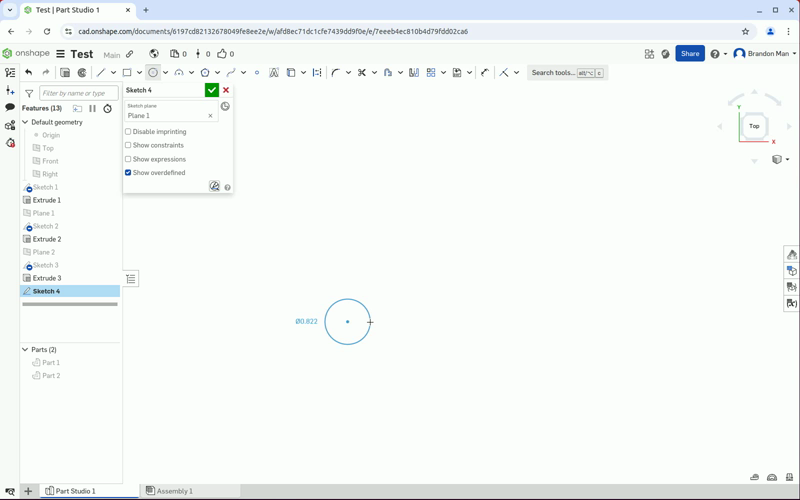
scroll(-6)
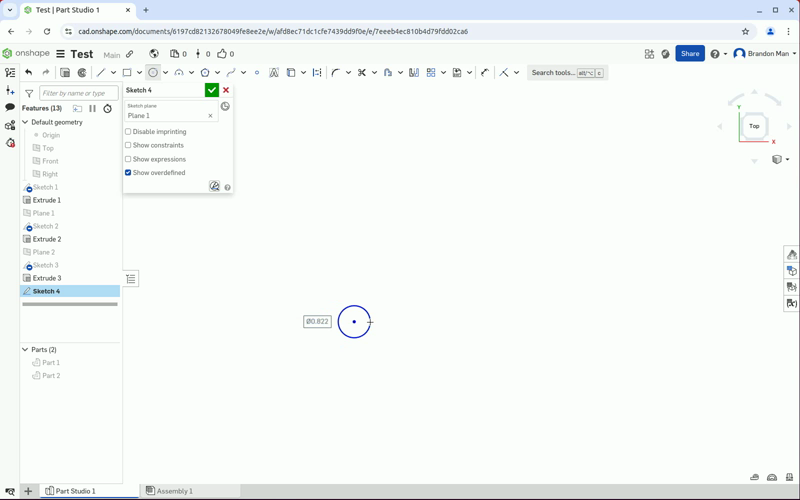
scroll(-6)
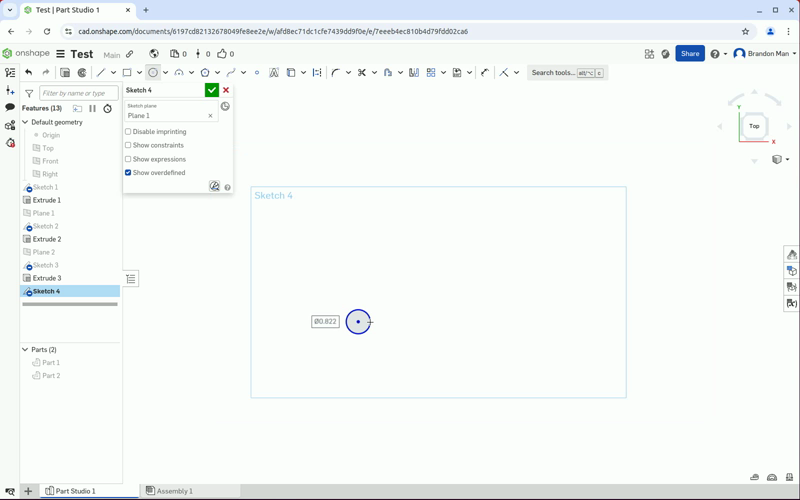
scroll(-6)
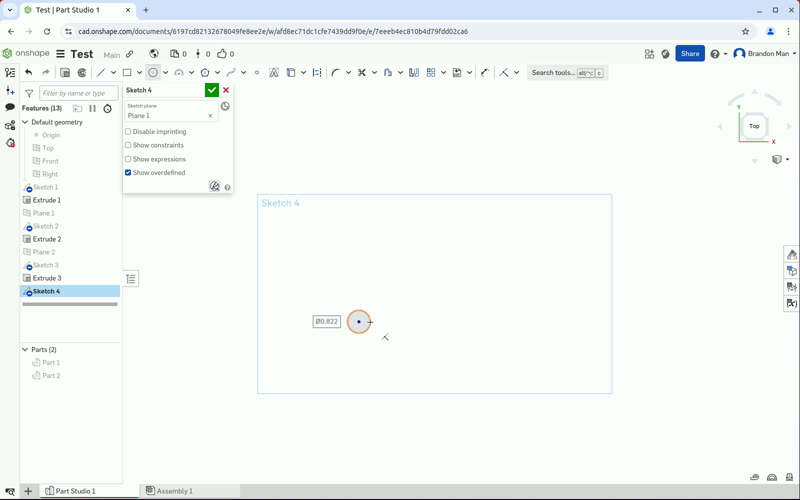
scroll(-6)
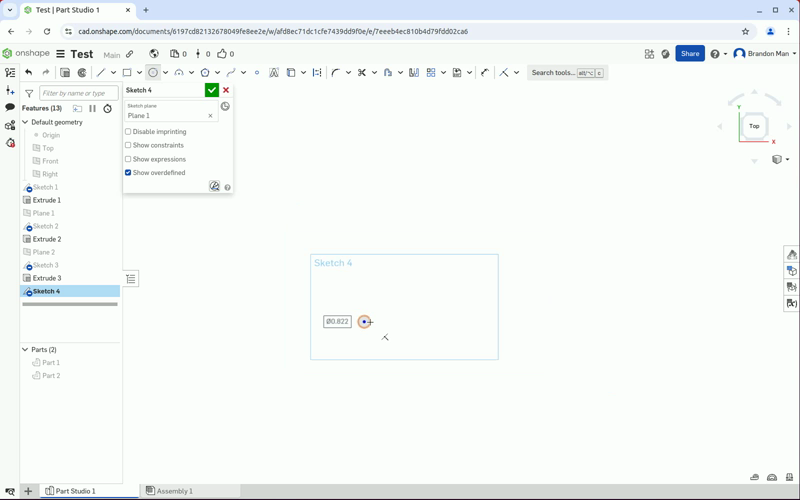
scroll(-6)
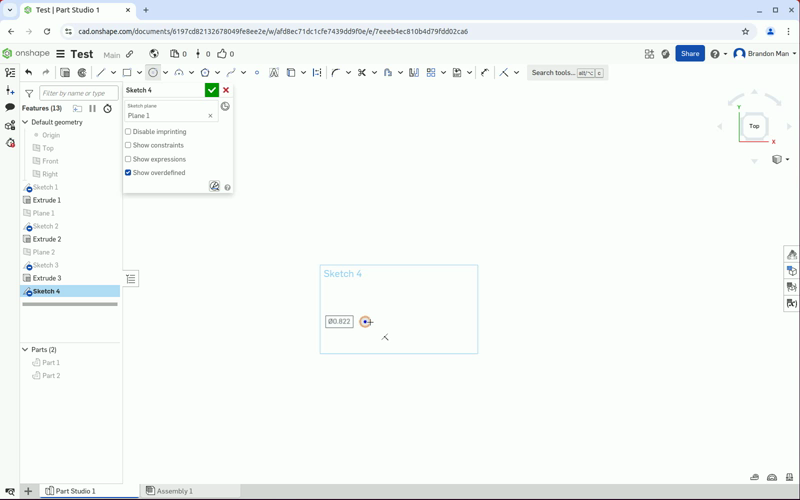
scroll(-6)
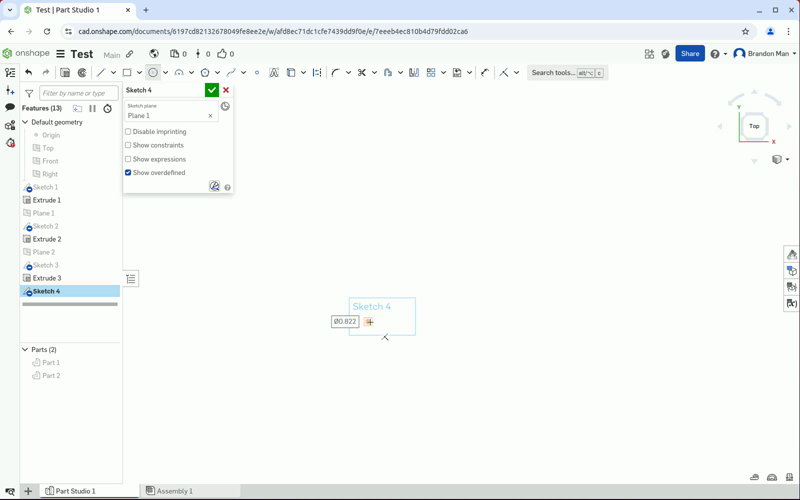
key(esc)
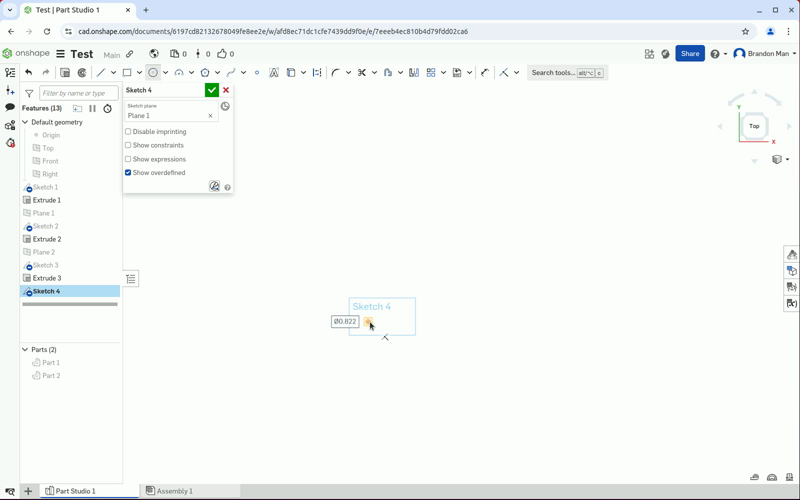
mouse_move(367, 321)
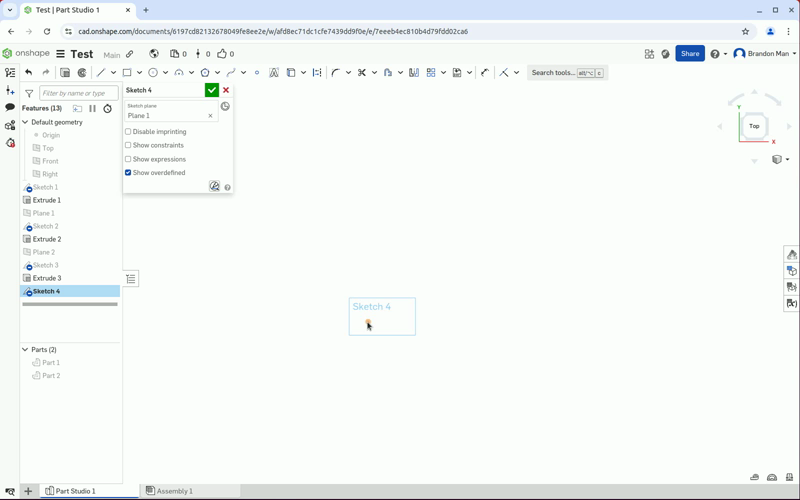
scroll(6)
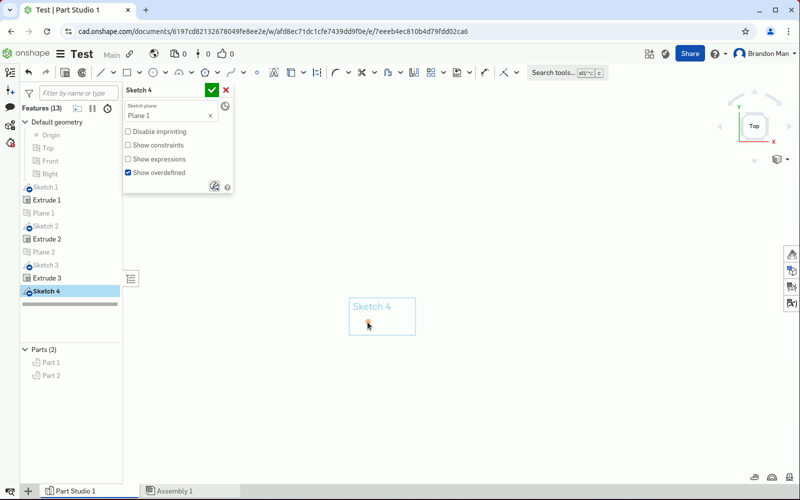
scroll(6)
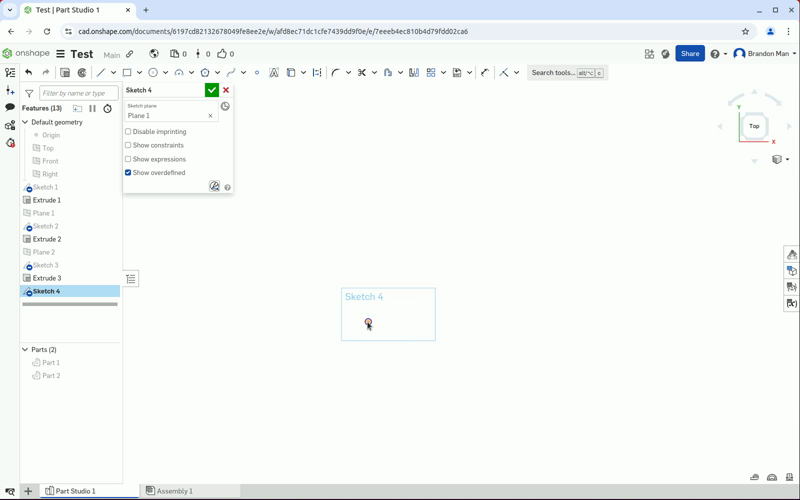
scroll(6)
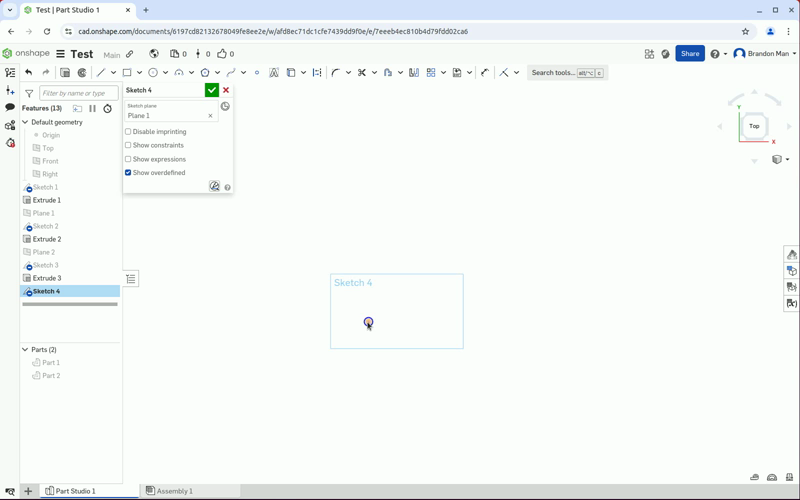
scroll(6)
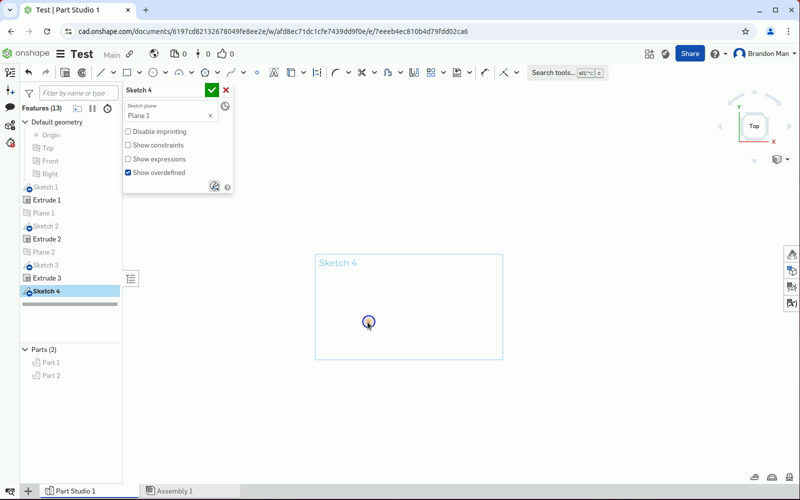
scroll(6)
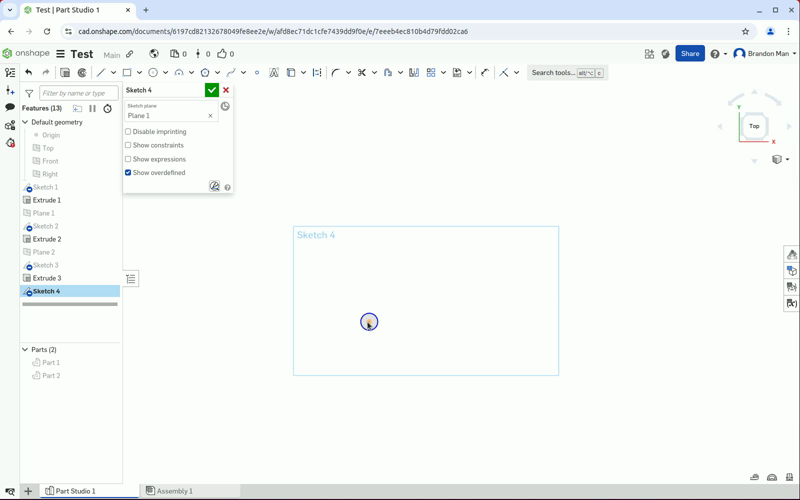
scroll(6)
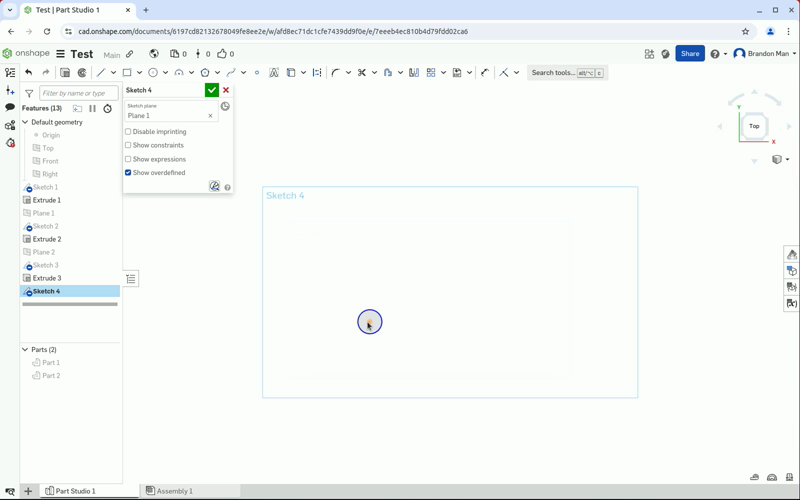
scroll(6)
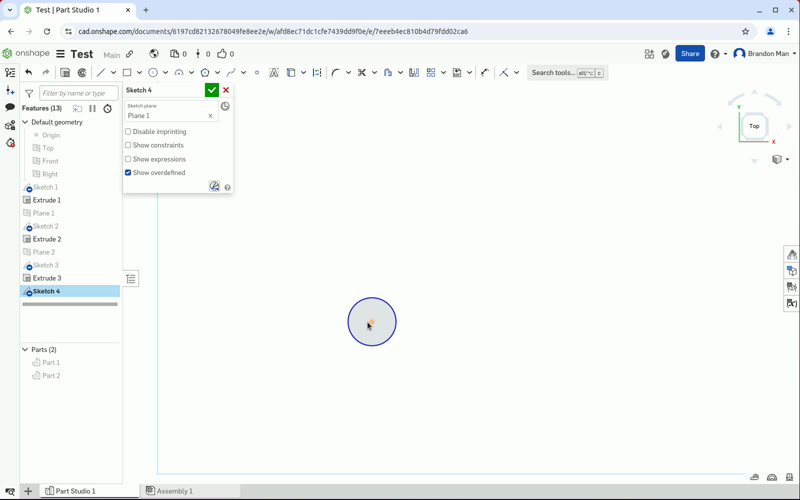
click(367, 321)
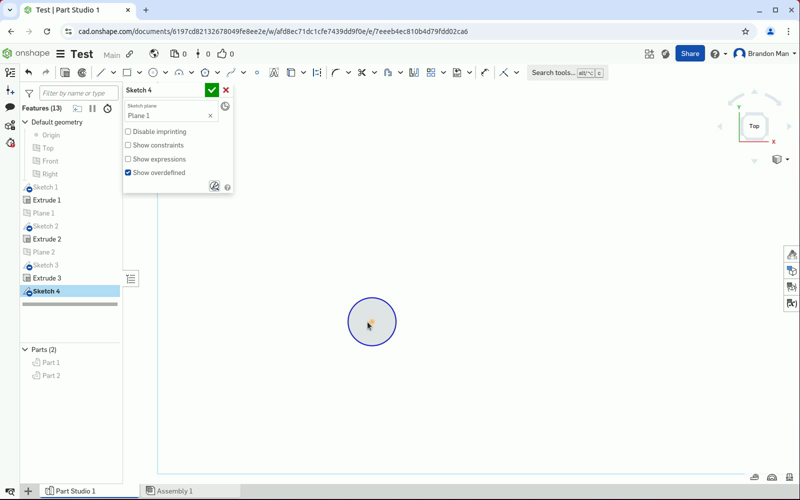
scroll(-6)
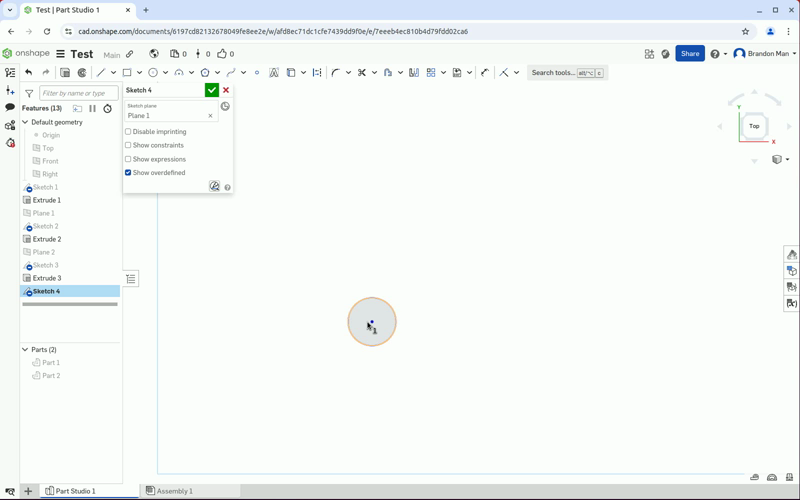
scroll(-6)
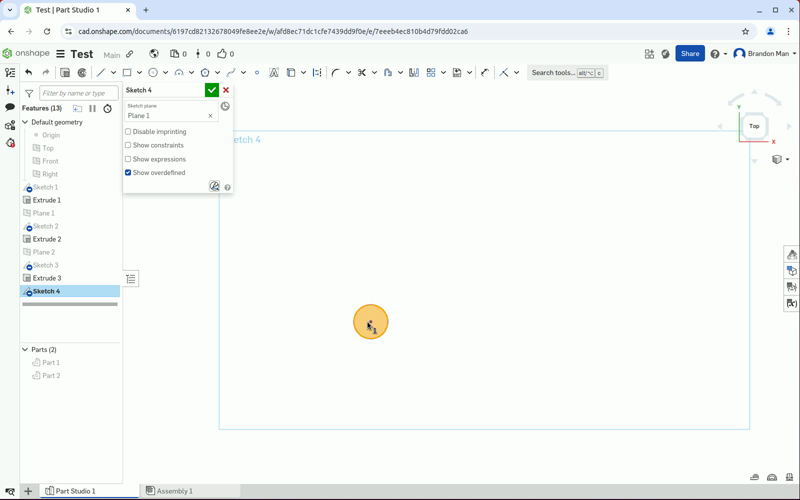
scroll(-6)
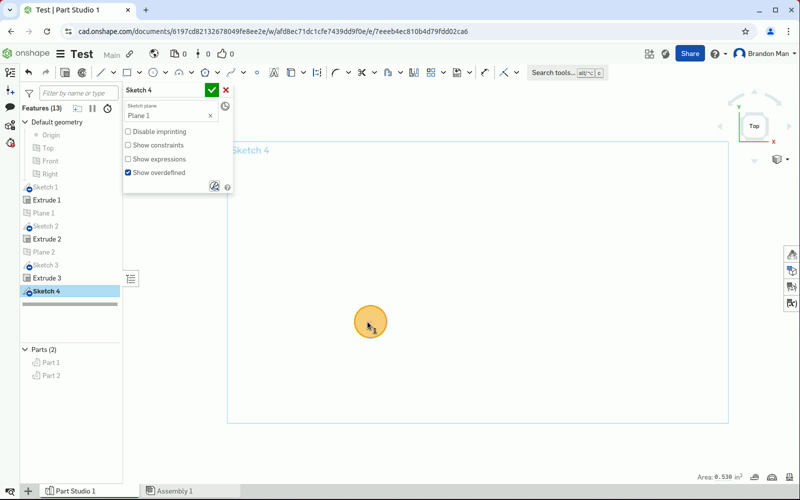
scroll(-6)
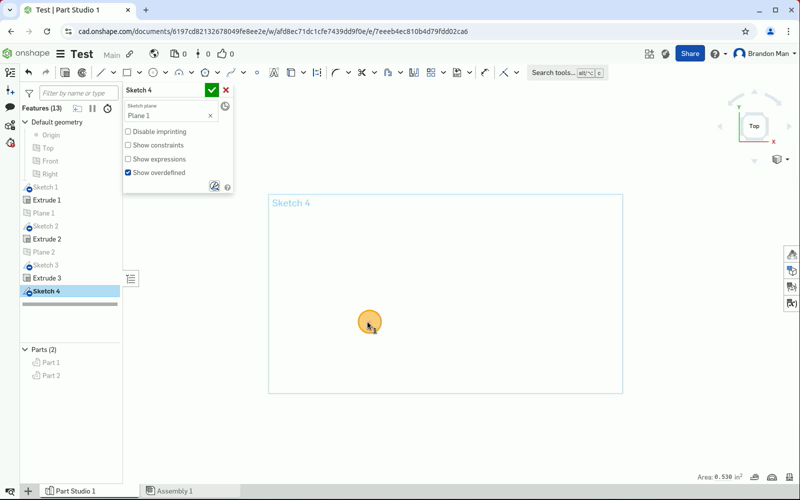
scroll(-6)
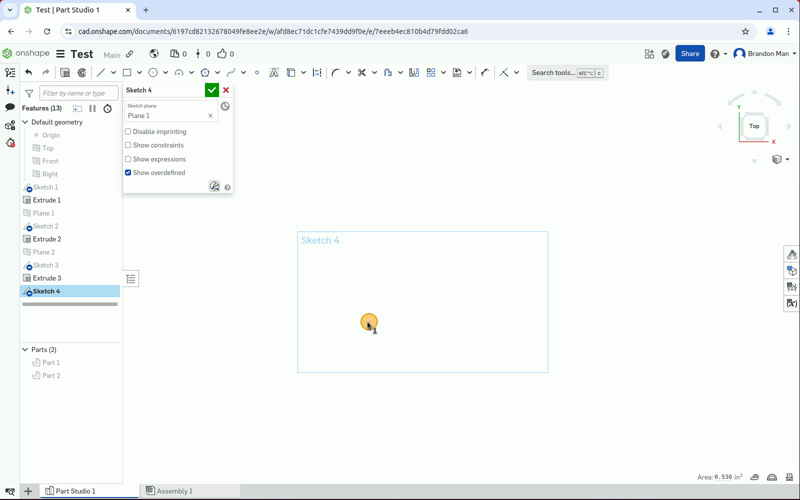
scroll(-6)
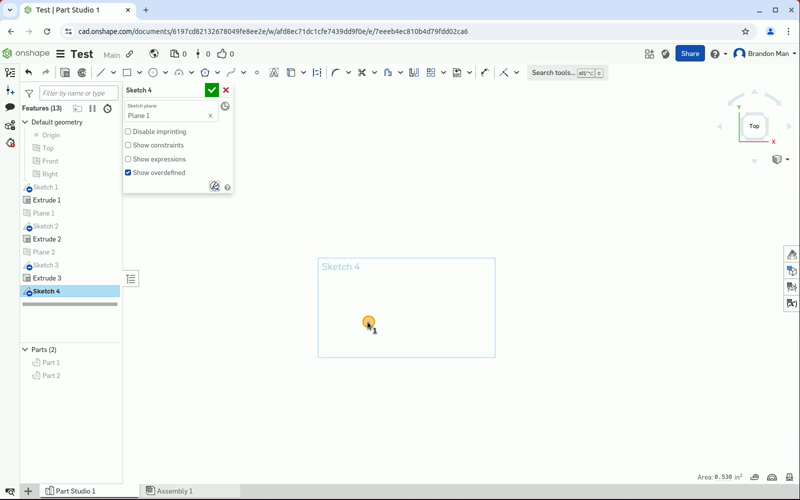
scroll(-6)
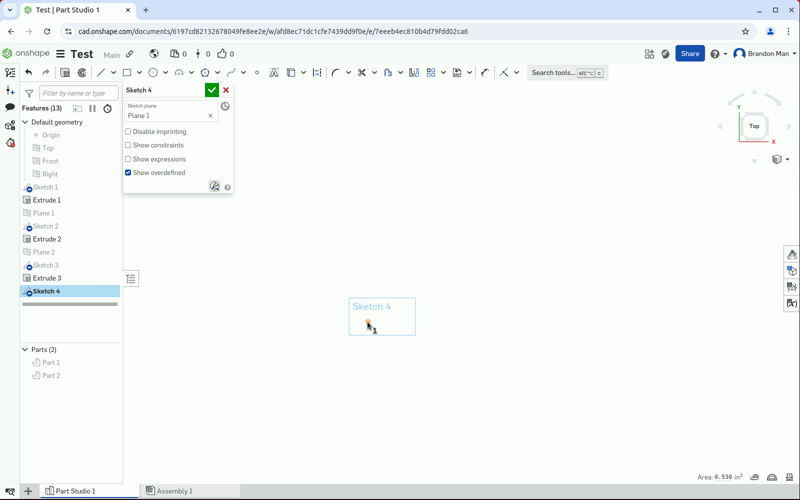
mouse_move(73, 352)
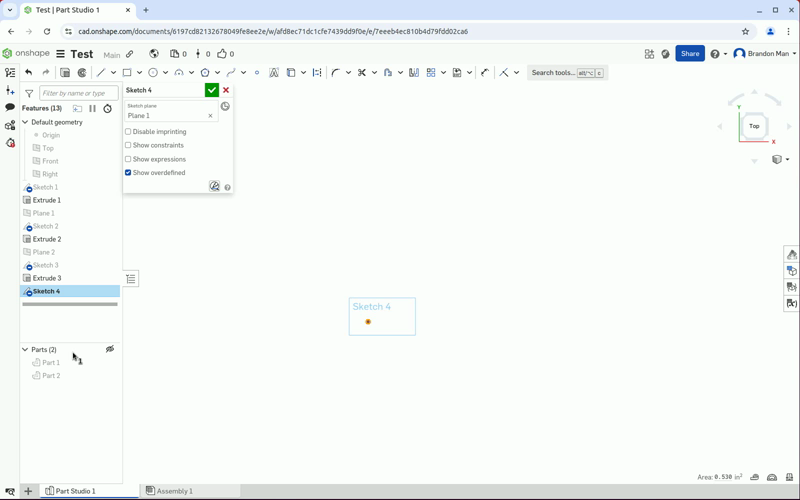
key(shift+y)
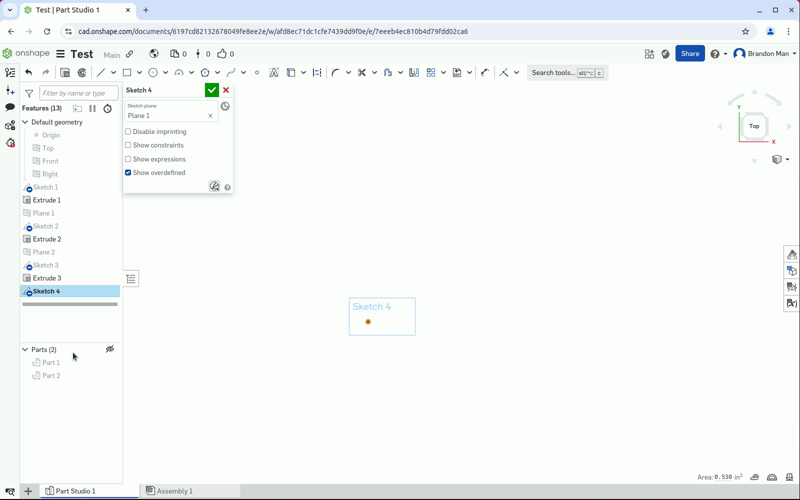
key(shift+e)
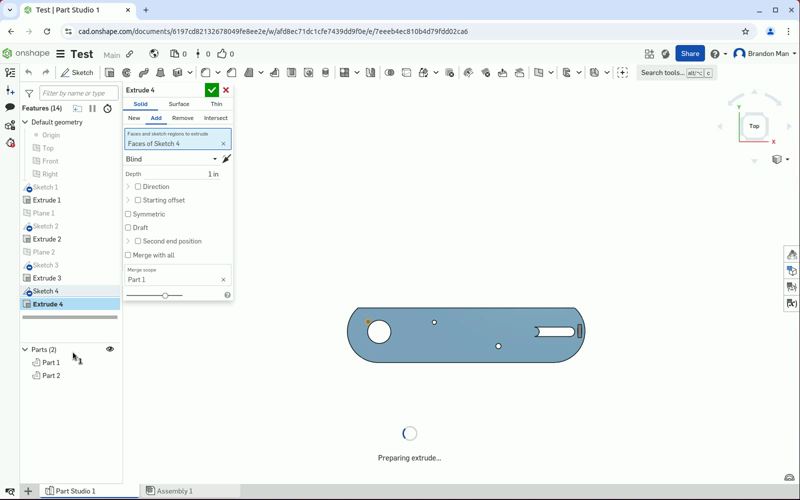
mouse_move(143, 106)
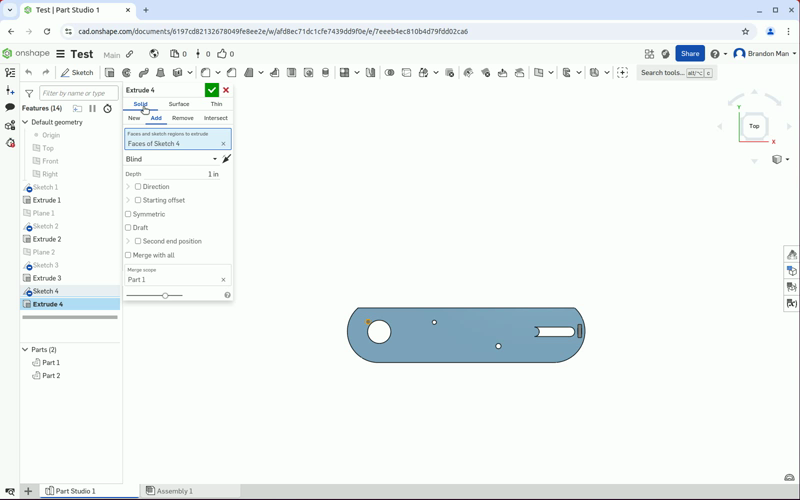
click(143, 106)
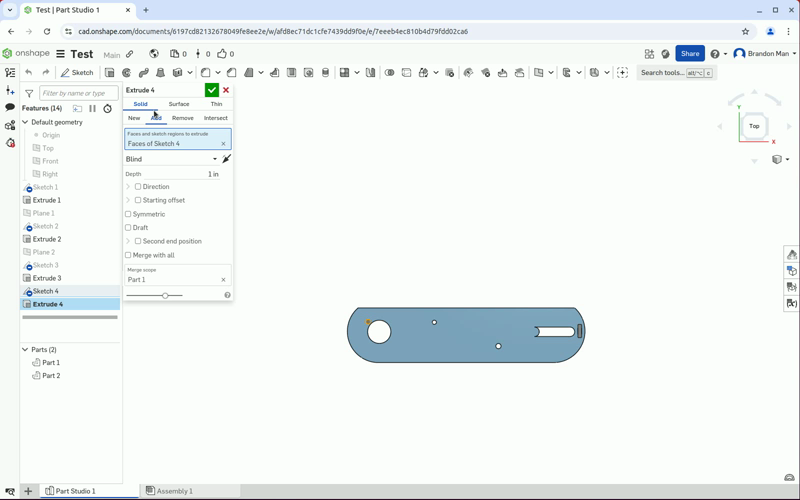
mouse_move(186, 120)
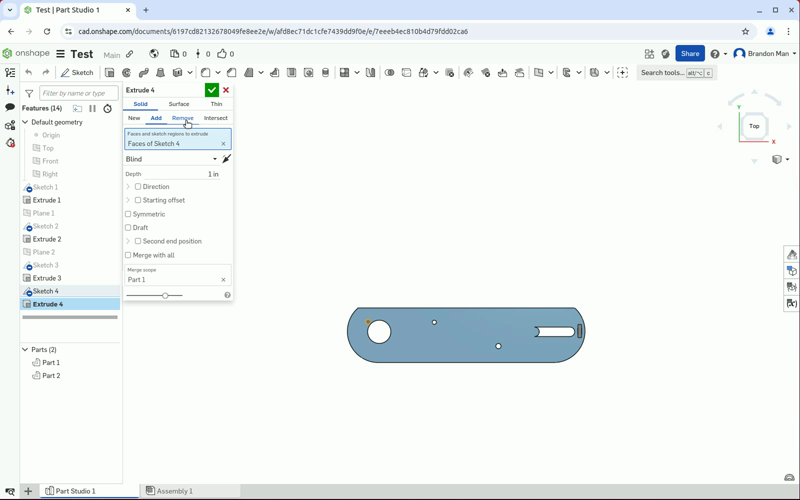
click(186, 120)
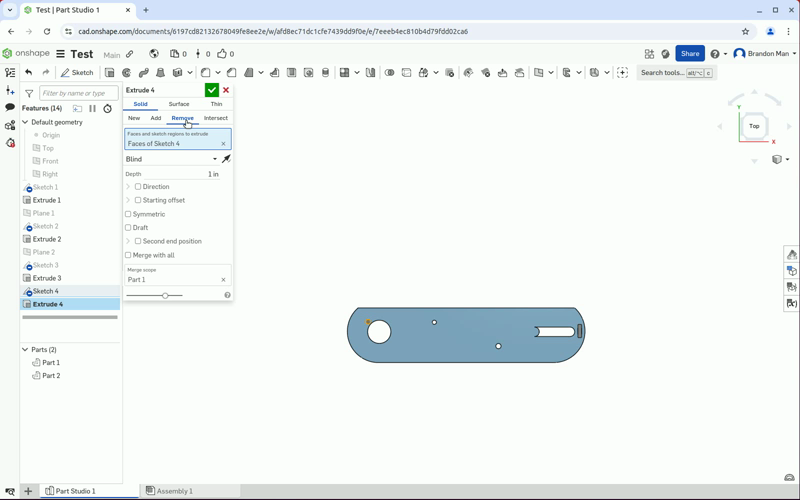
key(tab, 4)
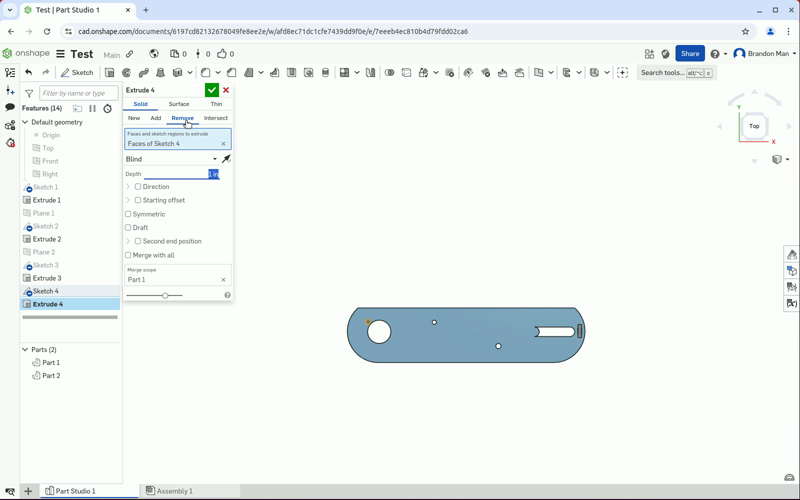
text(3.851)
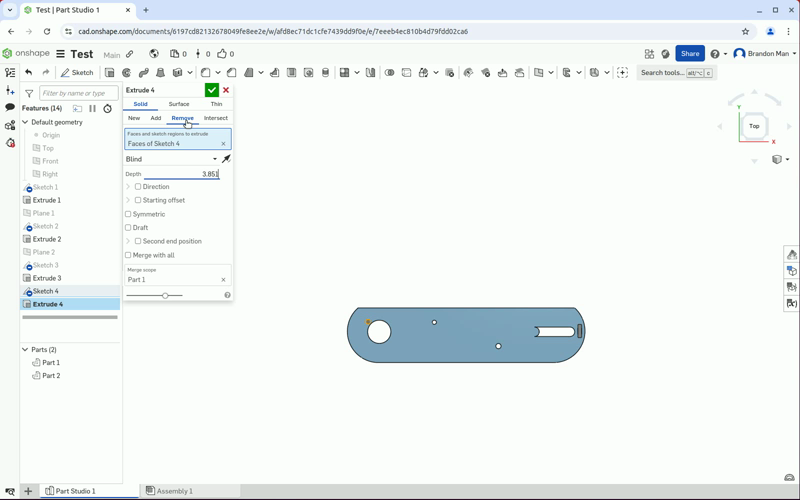
key(tab, 6)
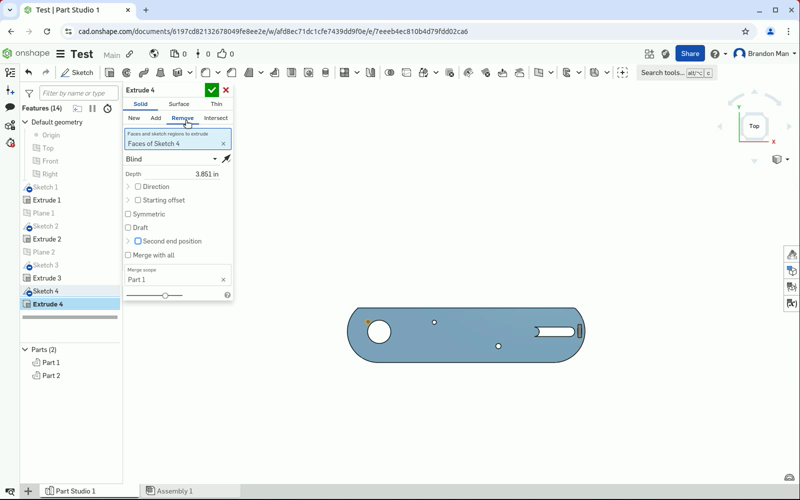
key(space)
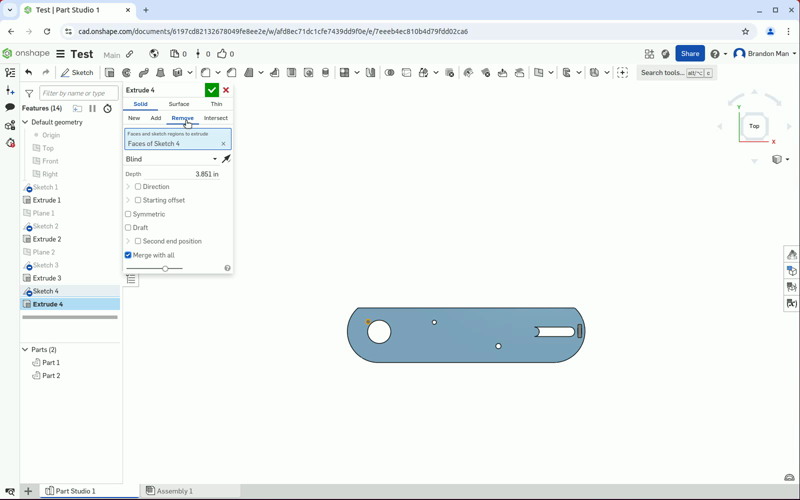
key(enter)
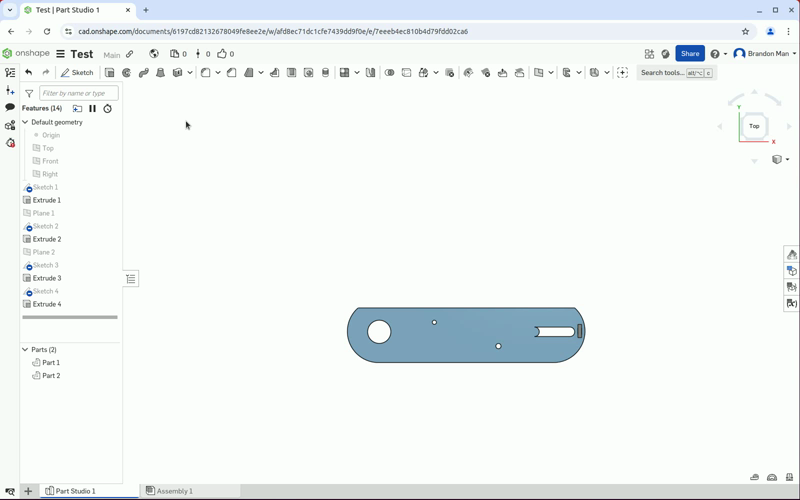
key(shift+h)
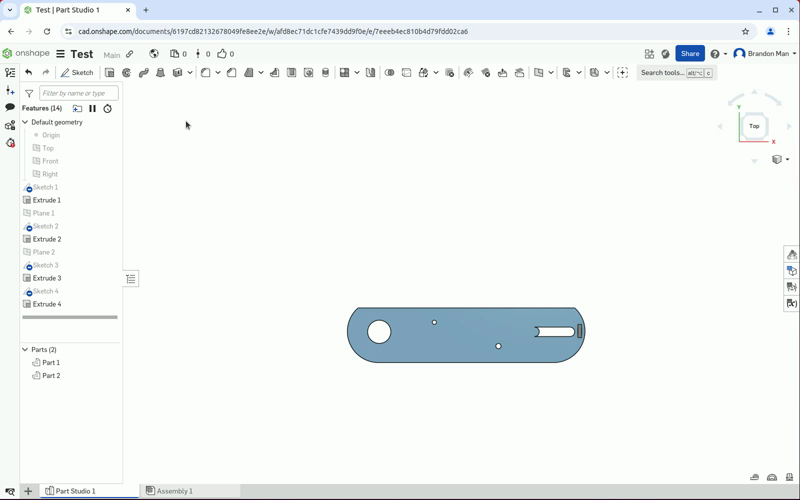
key(shift+h)
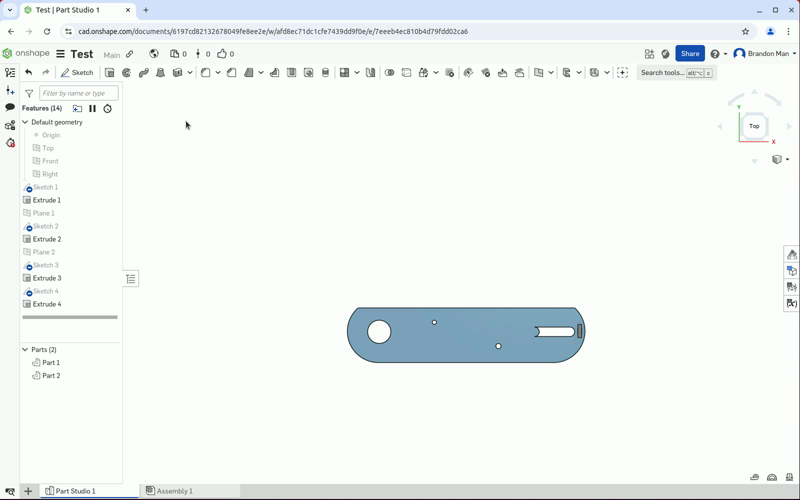
mouse_move(73, 189)
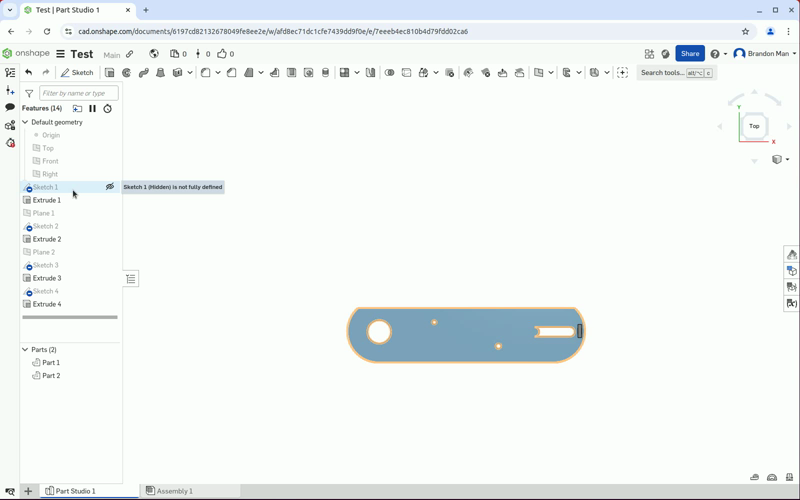
click(73, 189)
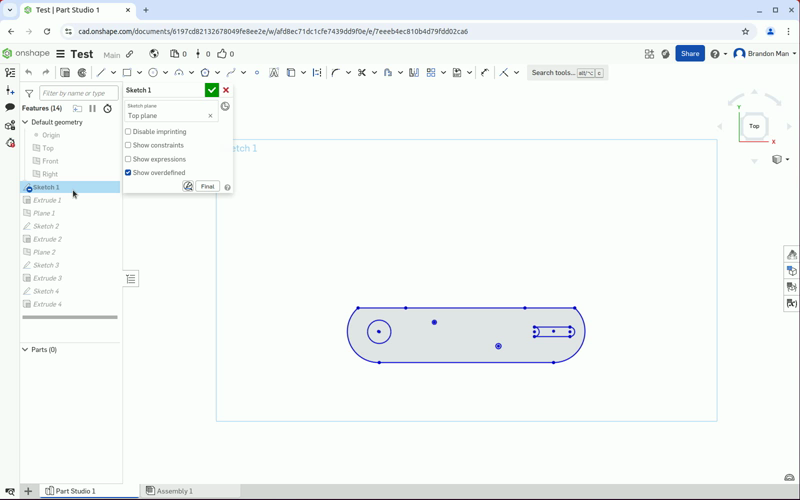
mouse_move(229, 92)
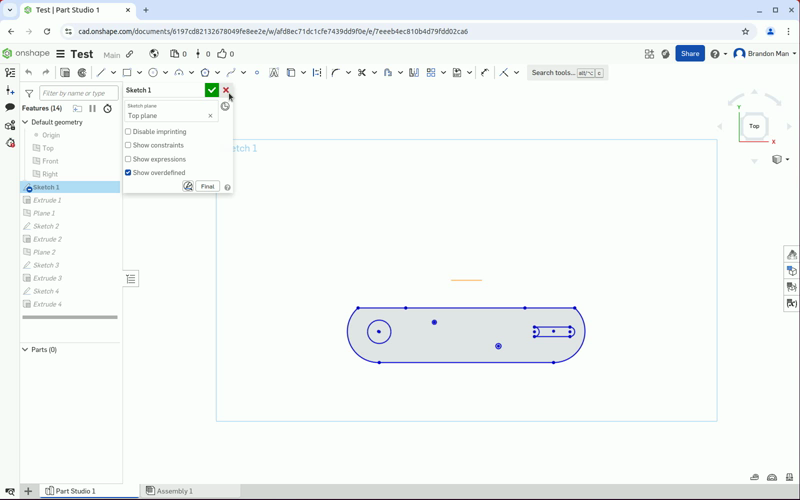
click(229, 92)
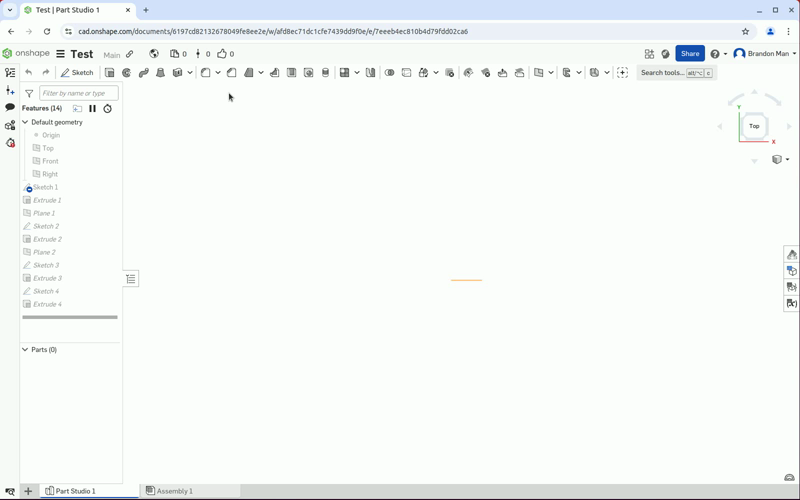
key(shift+s)
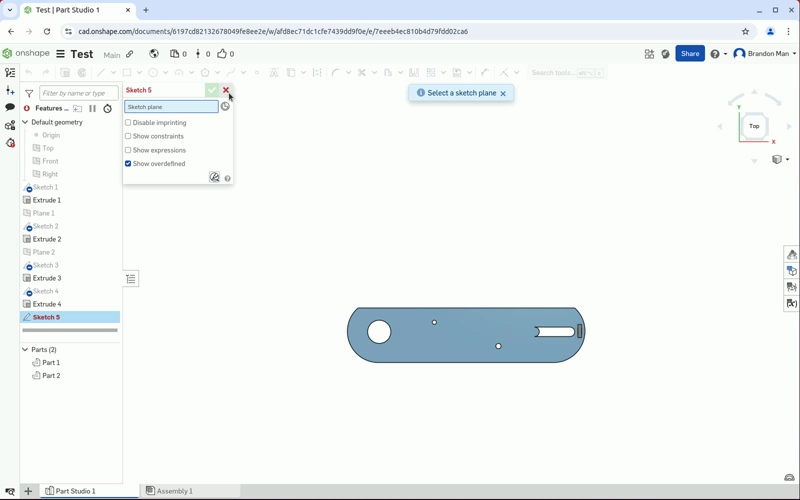
mouse_move(73, 215)
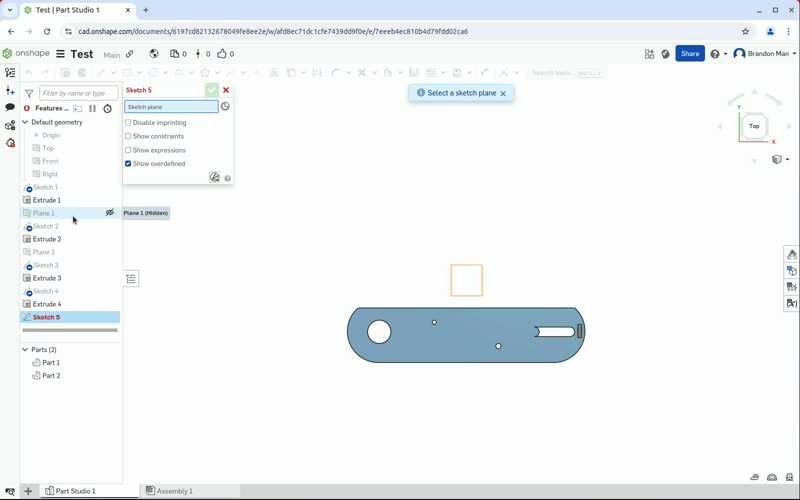
click(73, 215)
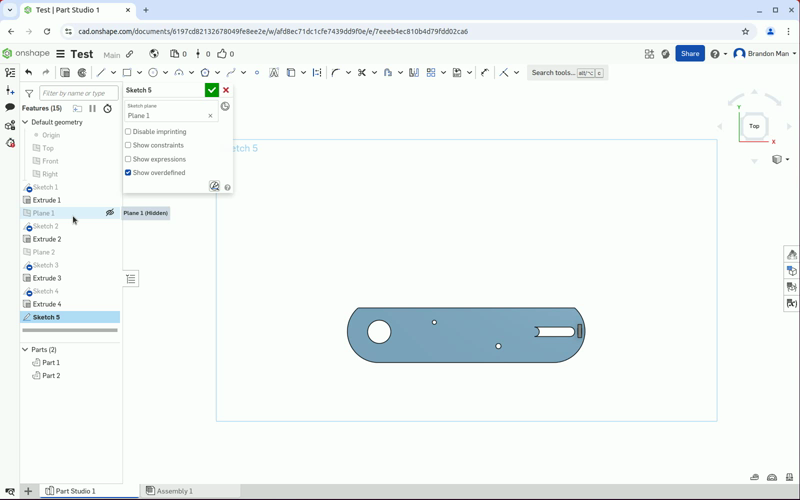
mouse_move(73, 352)
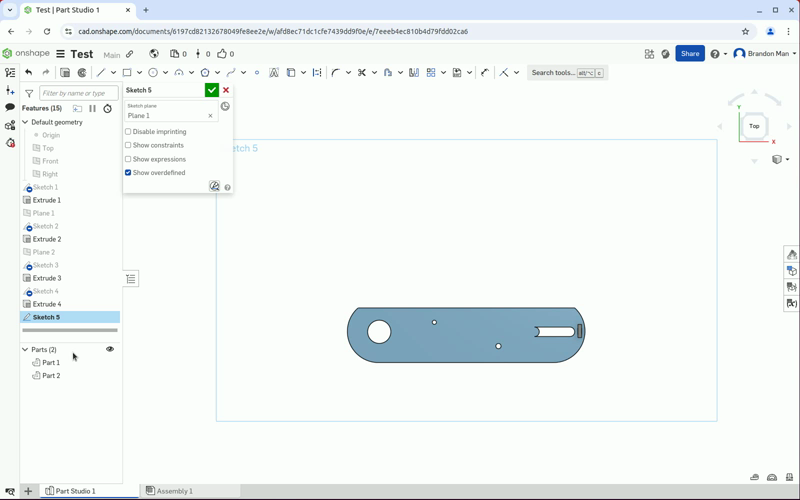
key(y)
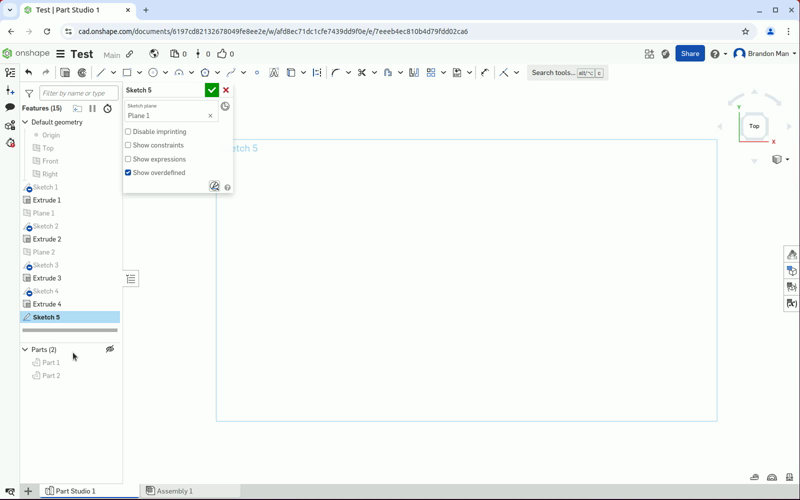
key(c)
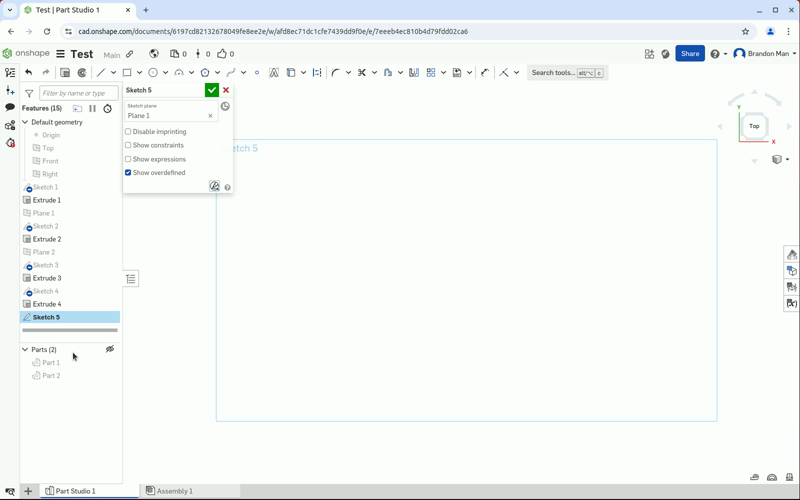
key_down(shift)
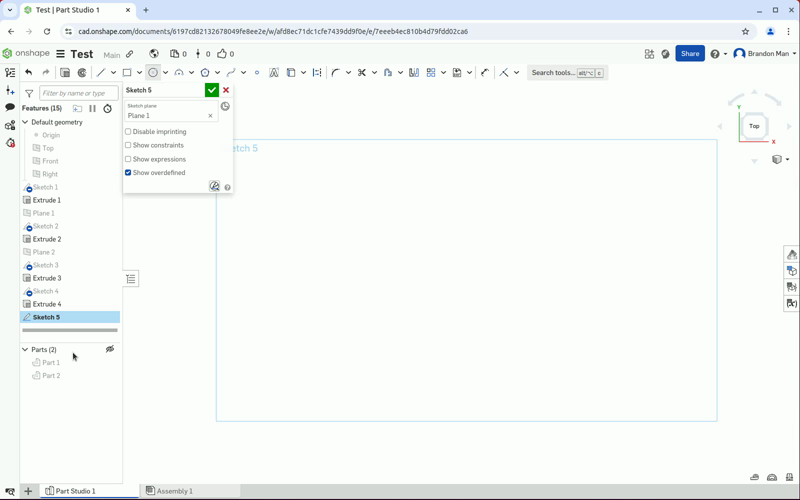
mouse_move(389, 321)
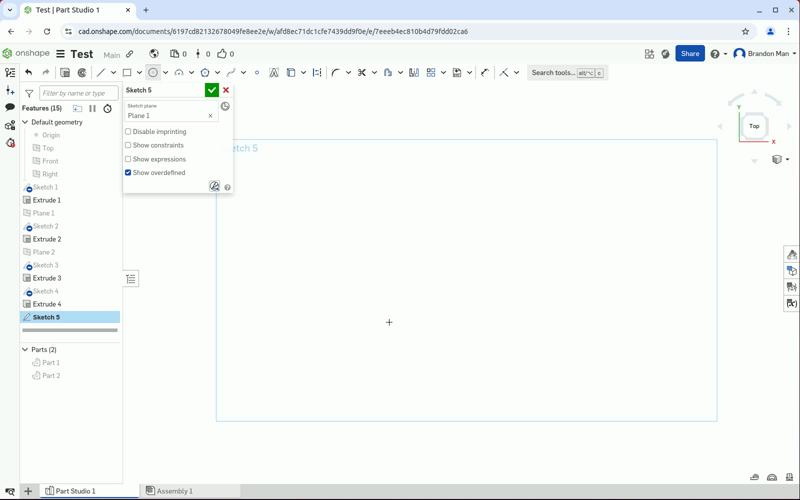
click(389, 321)
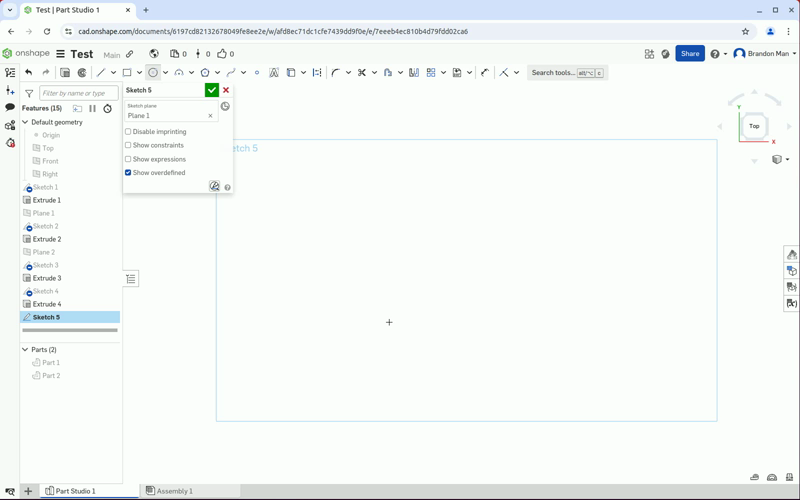
key_up(shift)
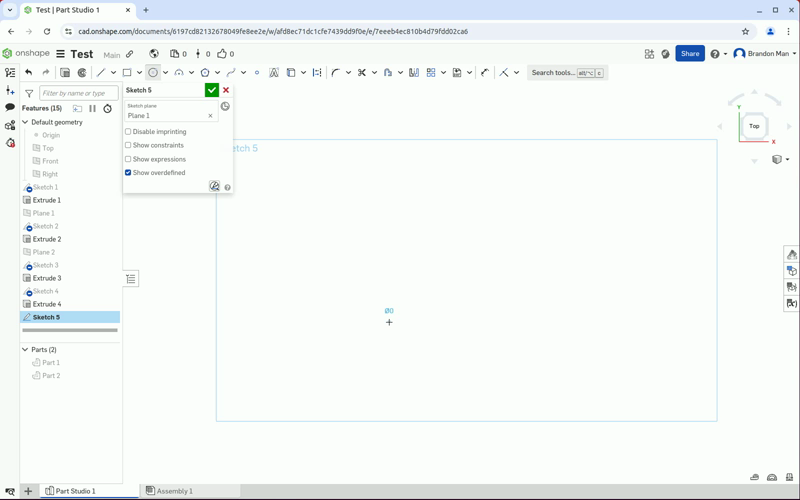
mouse_move(391, 321)
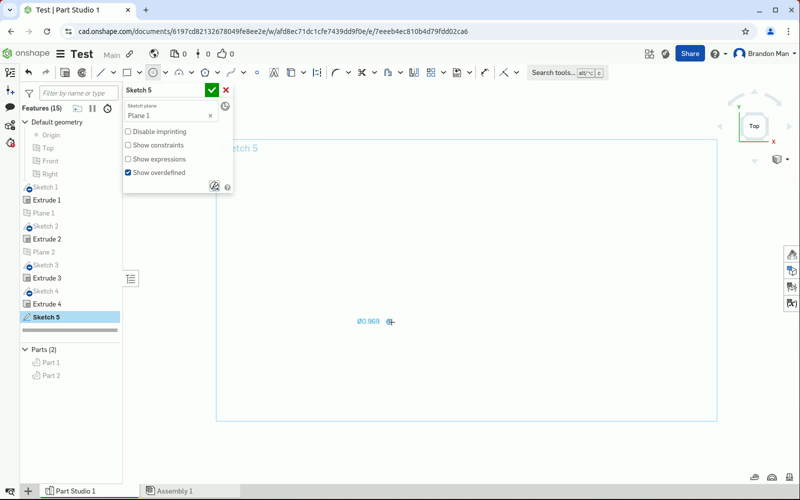
scroll(6)
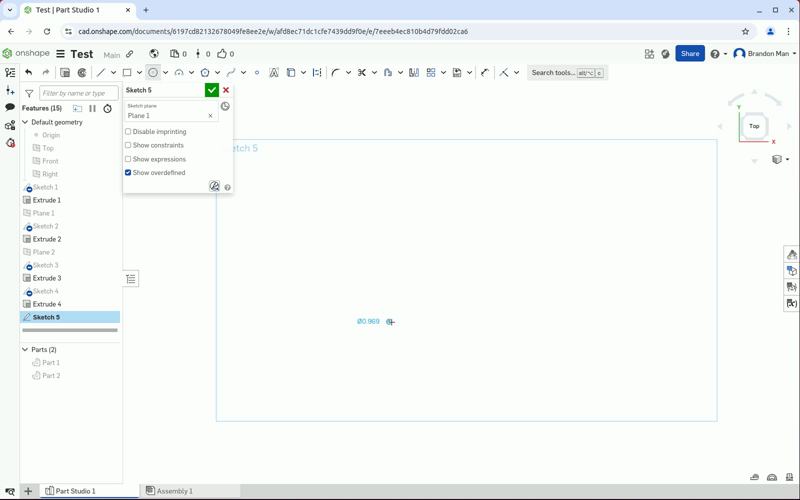
scroll(6)
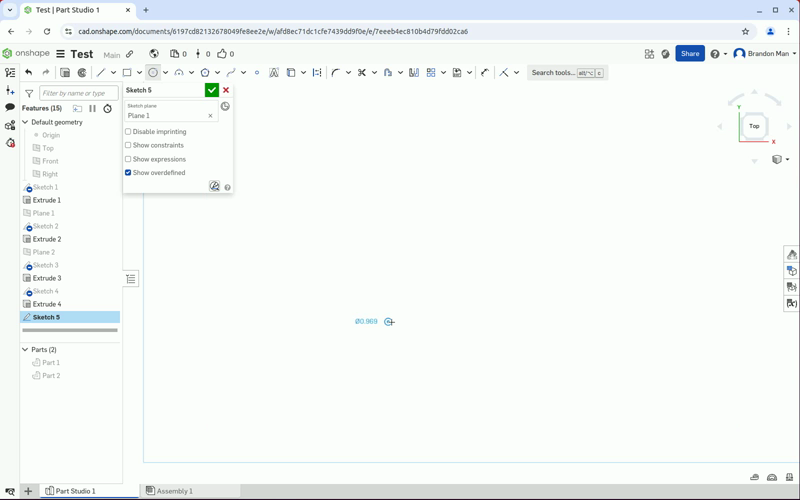
scroll(6)
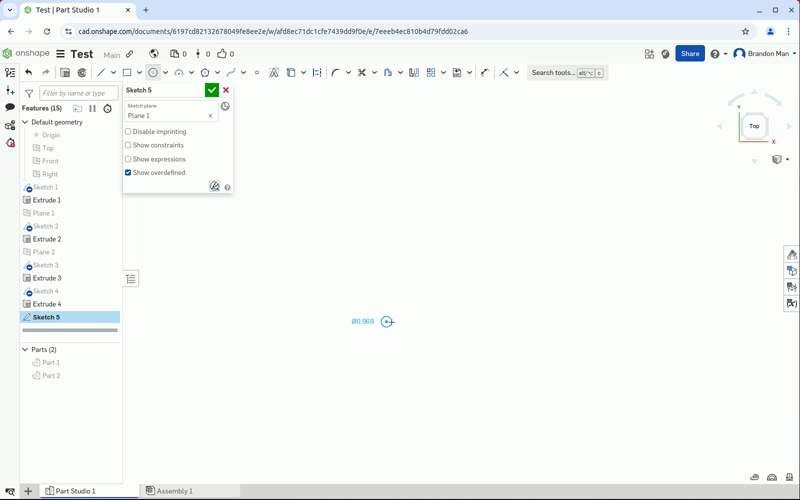
scroll(6)
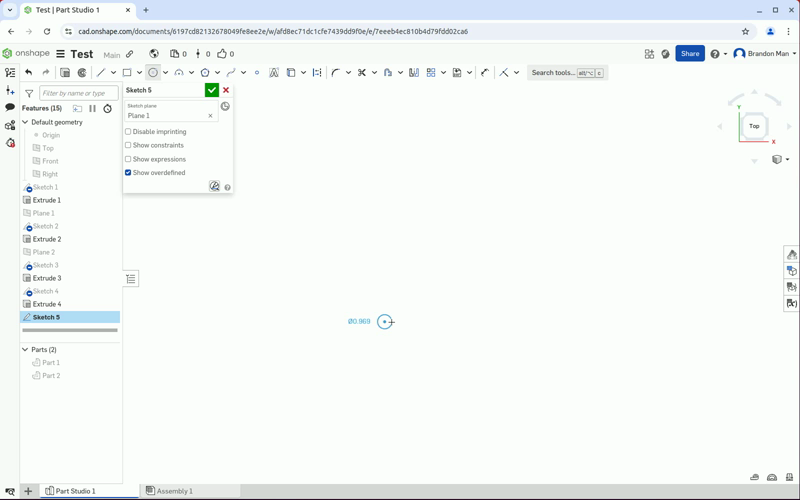
scroll(6)
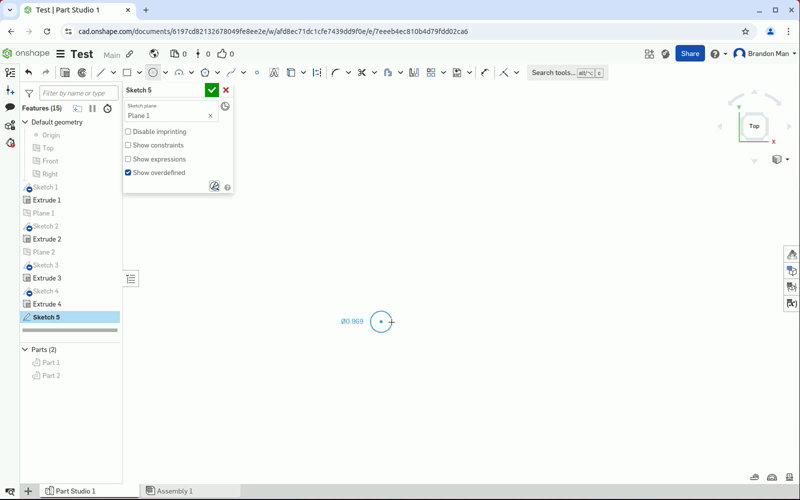
scroll(6)
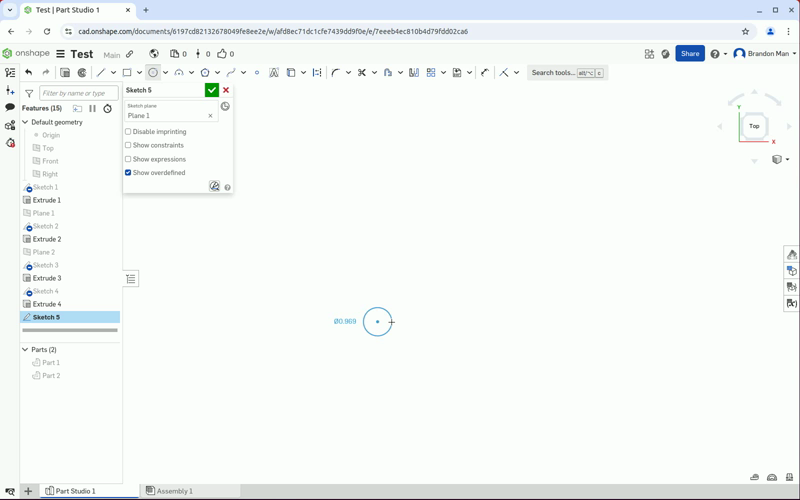
scroll(6)
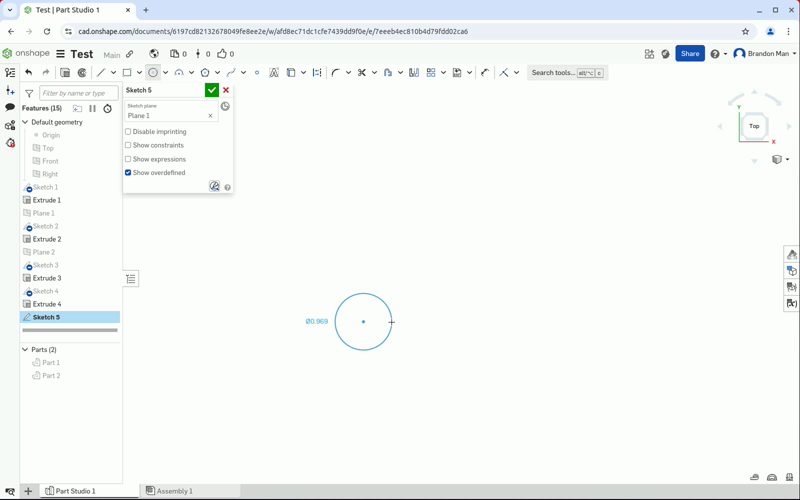
click(391, 321)
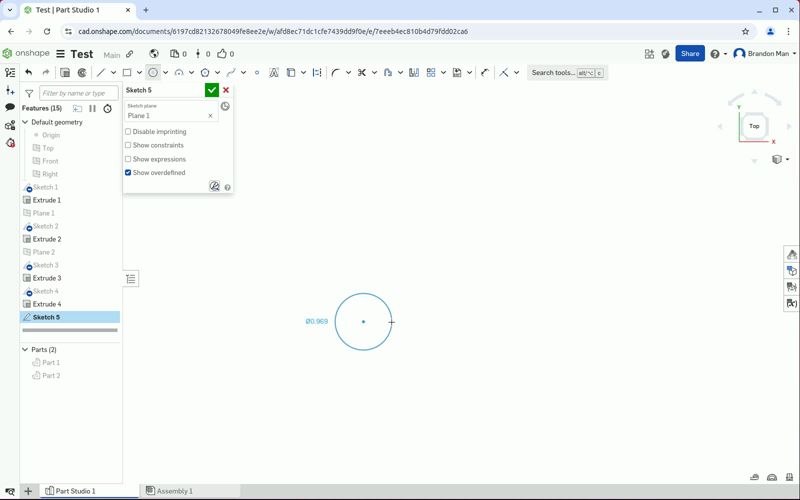
scroll(-6)
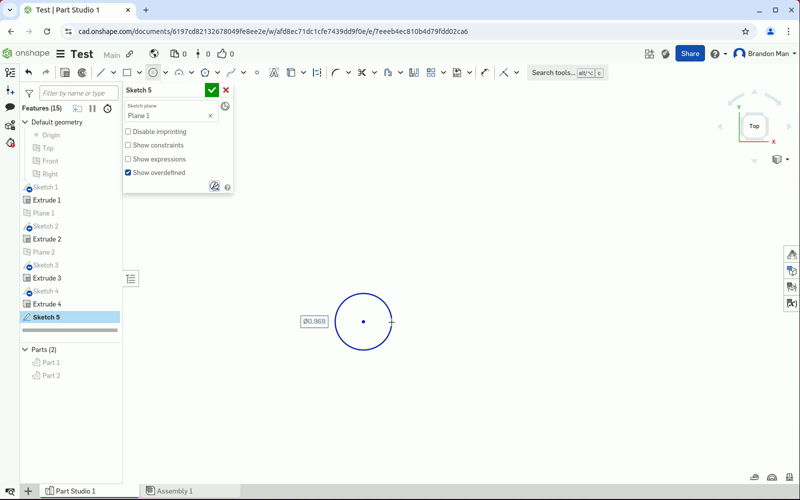
scroll(-6)
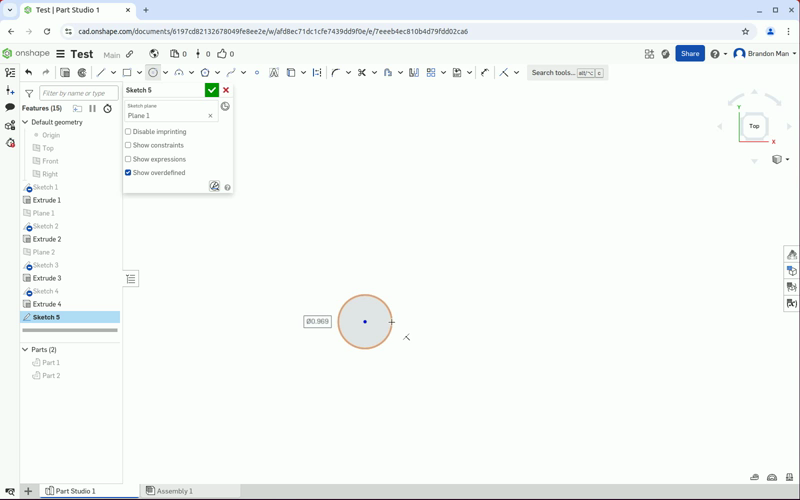
scroll(-6)
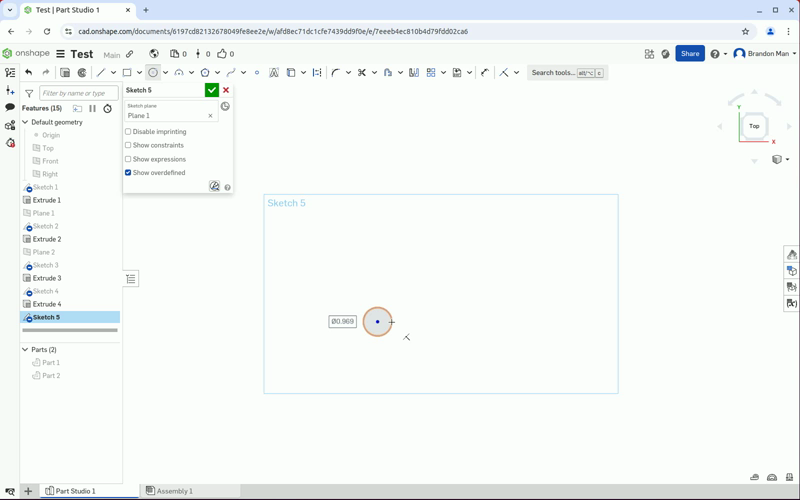
scroll(-6)
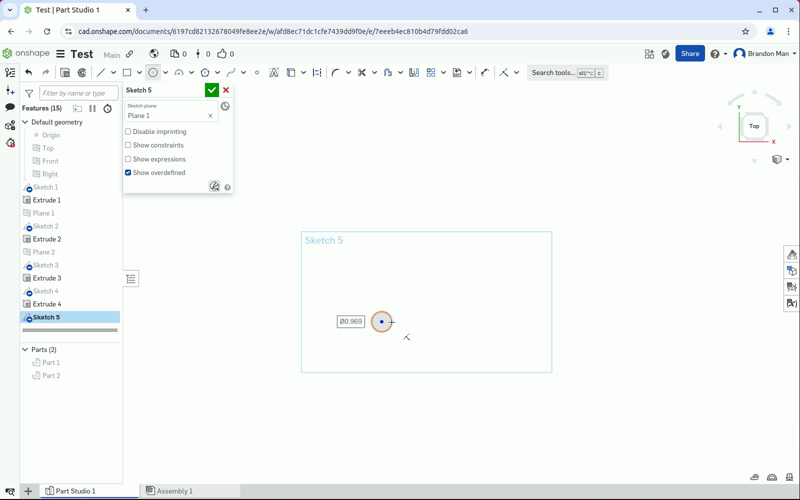
scroll(-6)
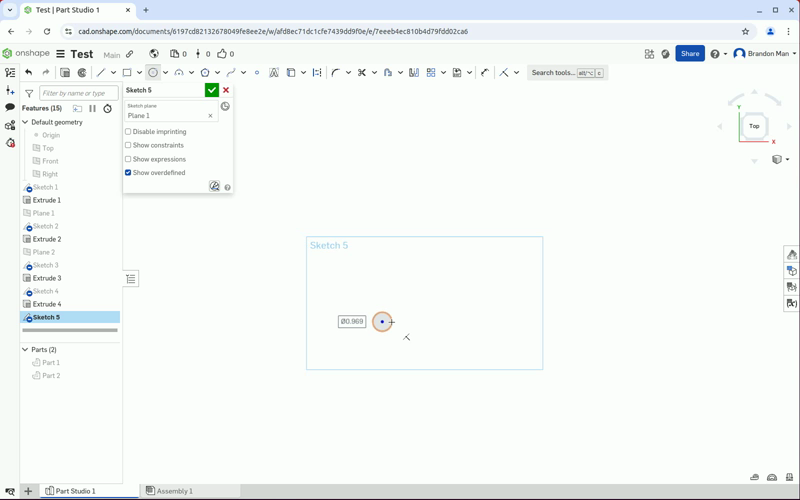
scroll(-6)
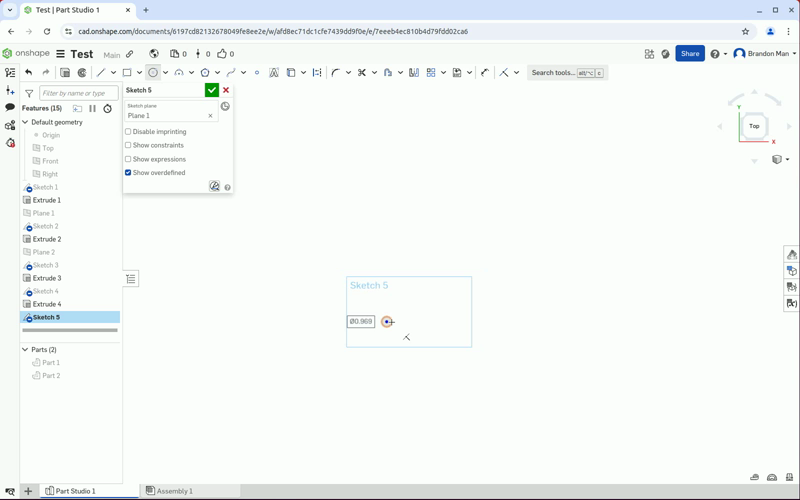
scroll(-6)
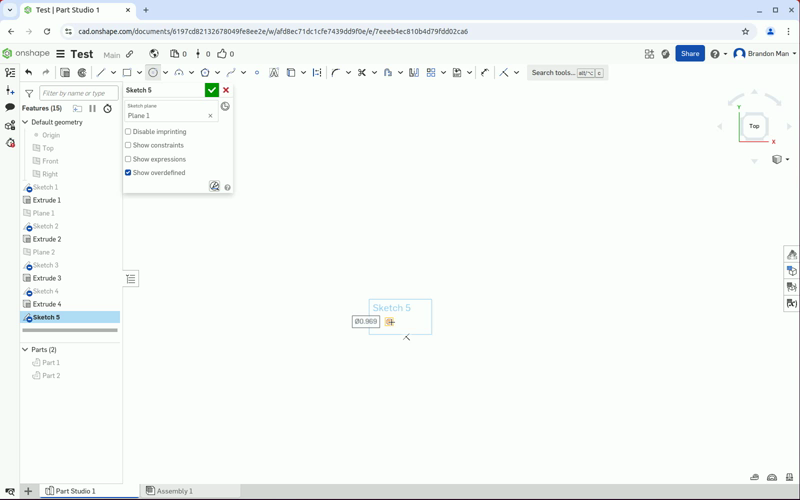
key(esc)
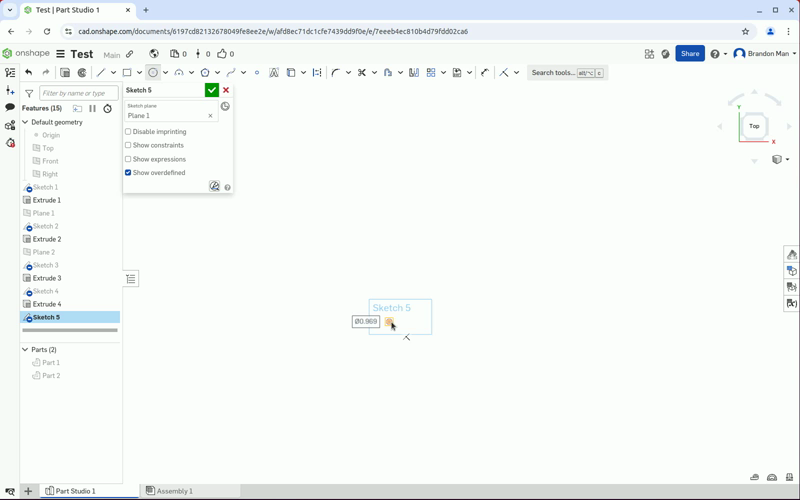
mouse_move(390, 322)
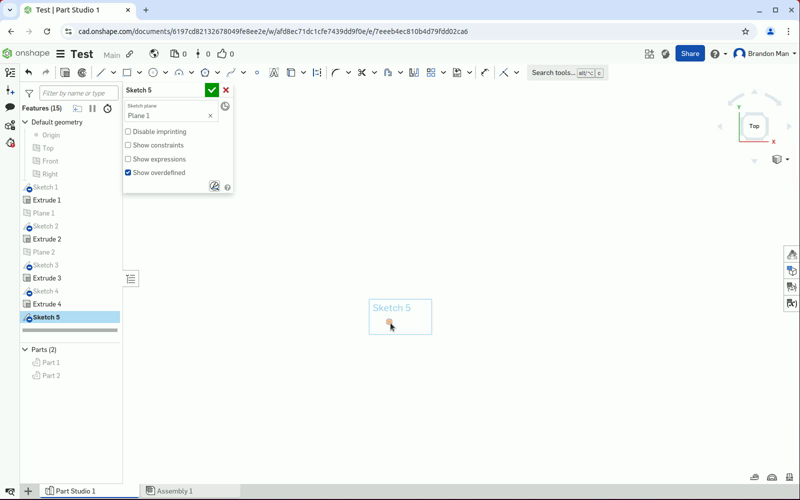
scroll(6)
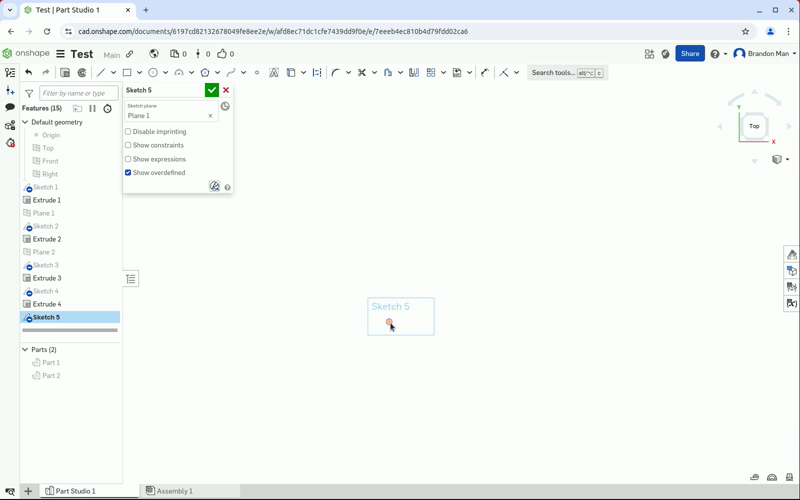
scroll(6)
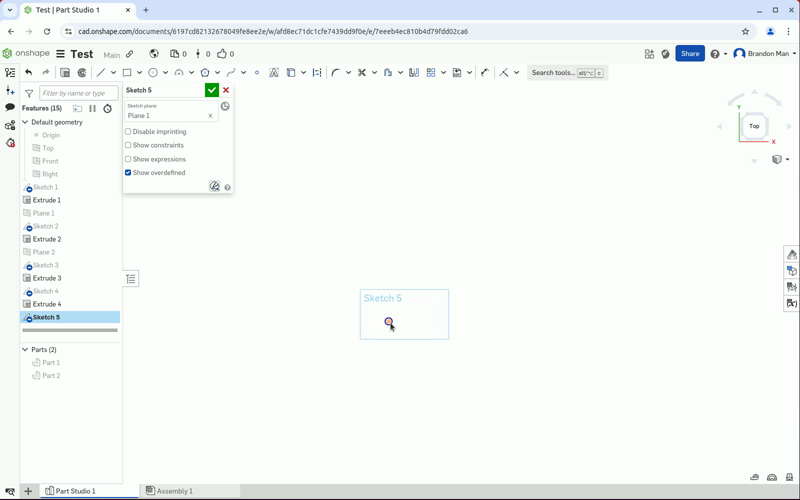
scroll(6)
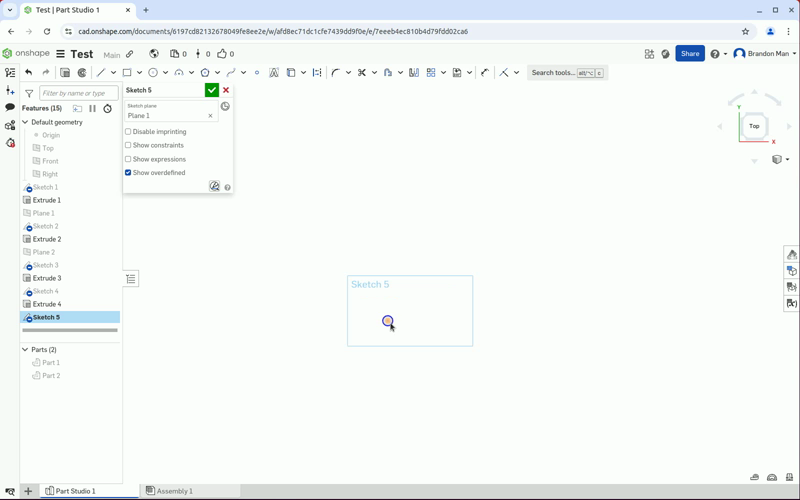
scroll(6)
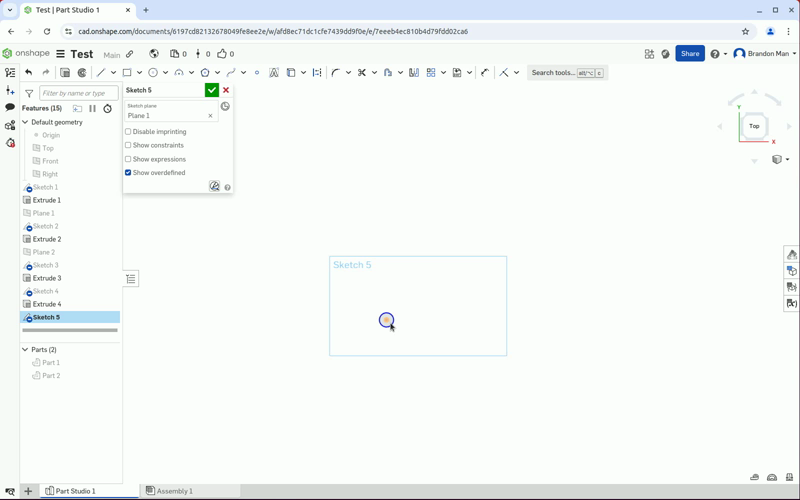
scroll(6)
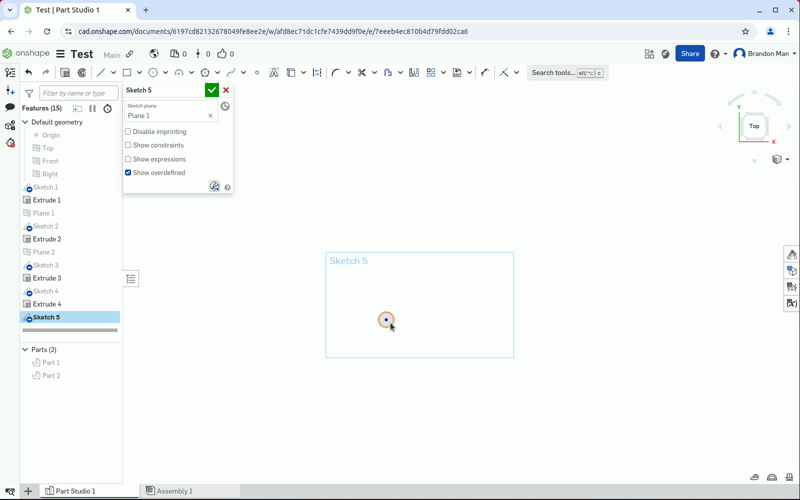
scroll(6)
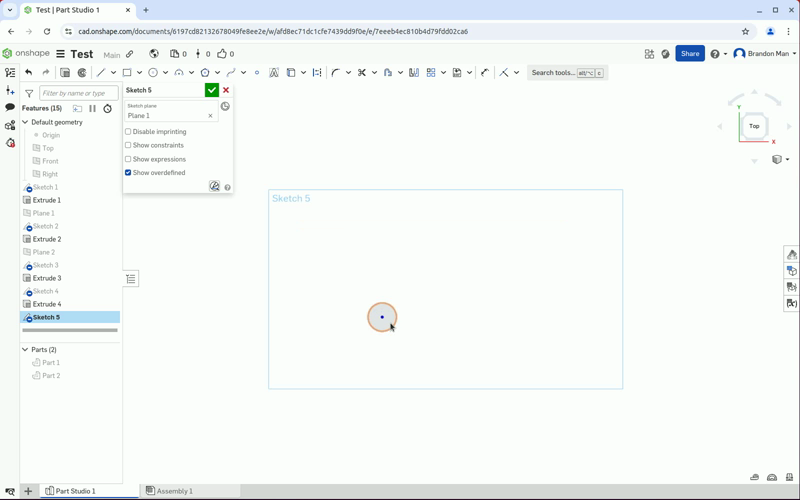
scroll(6)
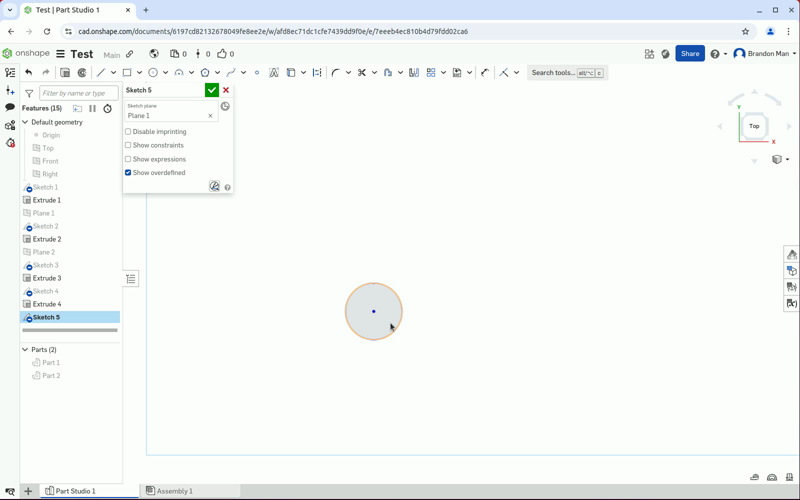
click(390, 322)
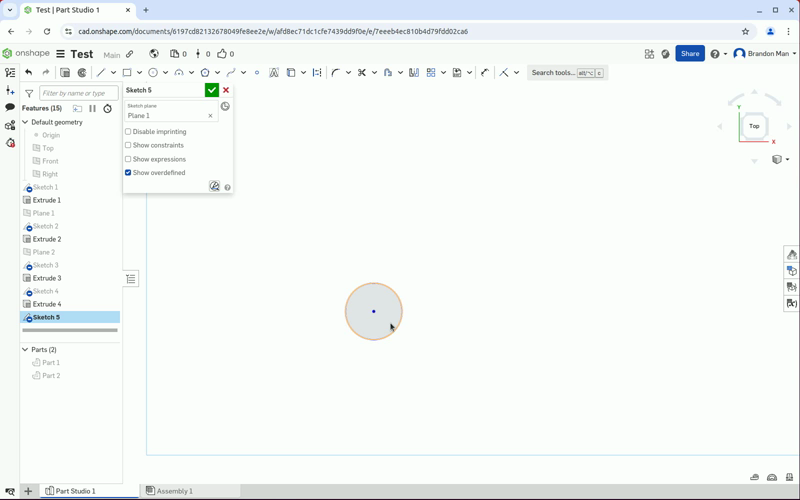
scroll(-6)
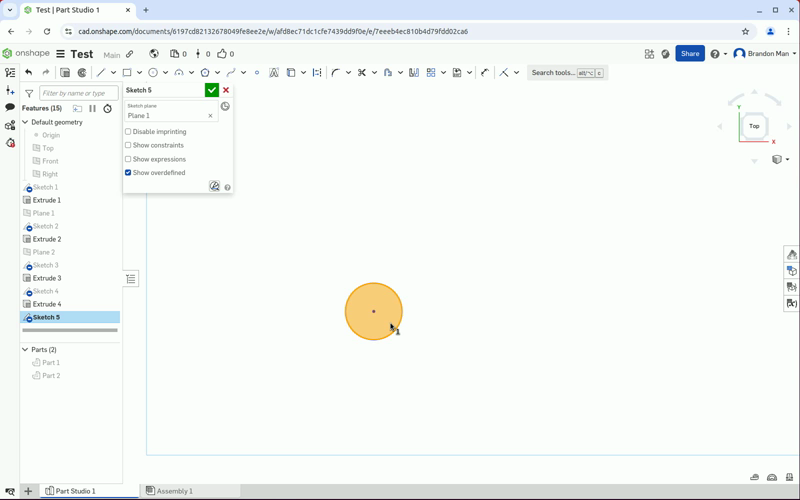
scroll(-6)
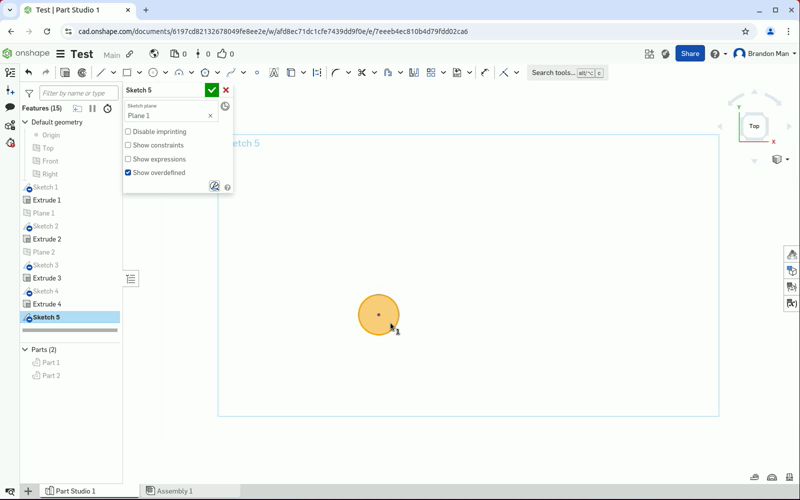
scroll(-6)
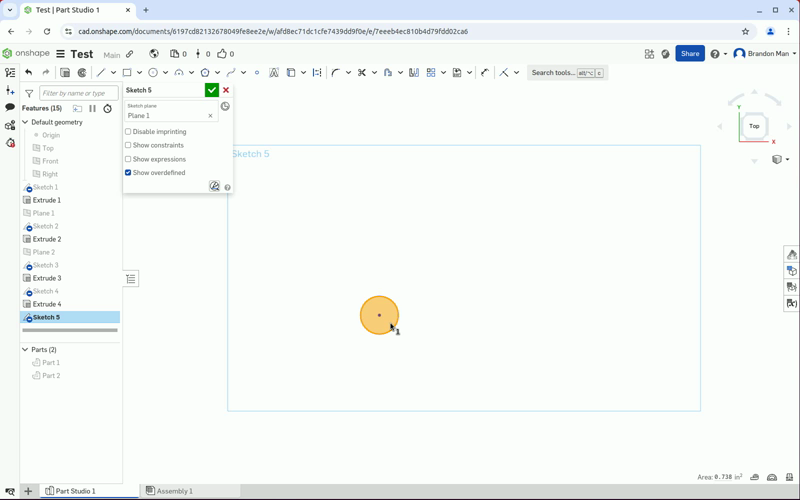
scroll(-6)
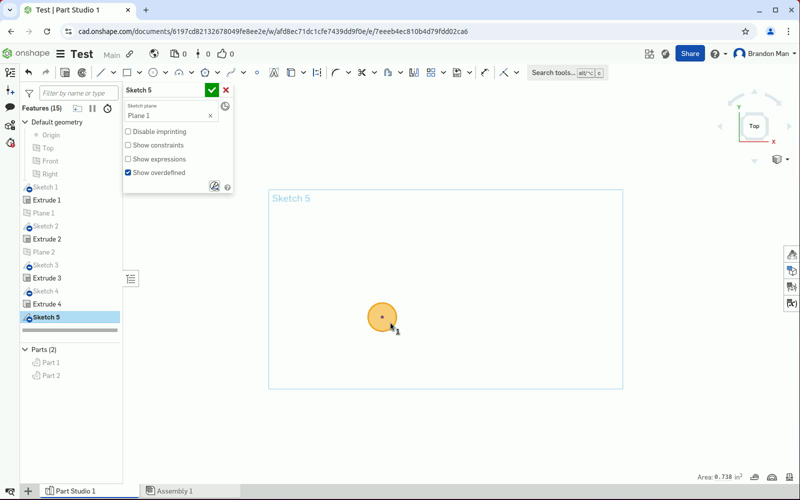
scroll(-6)
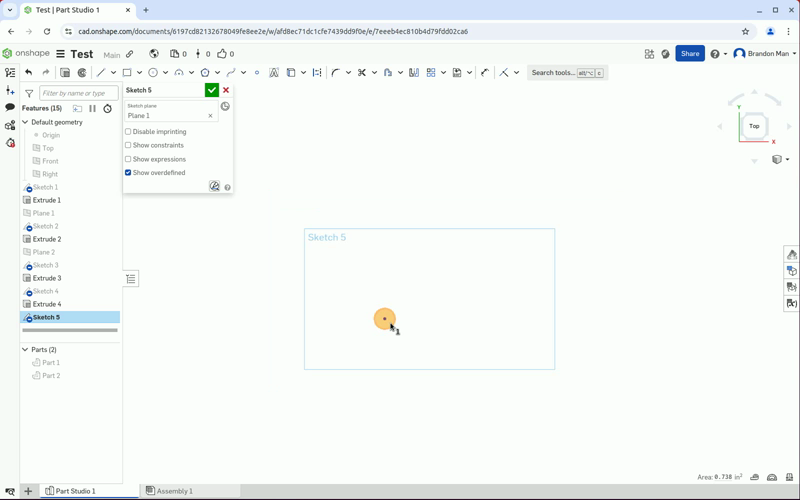
scroll(-6)
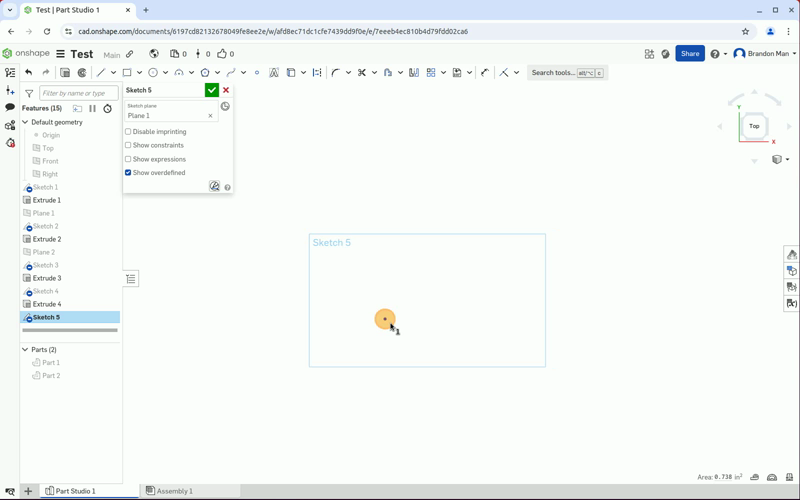
scroll(-6)
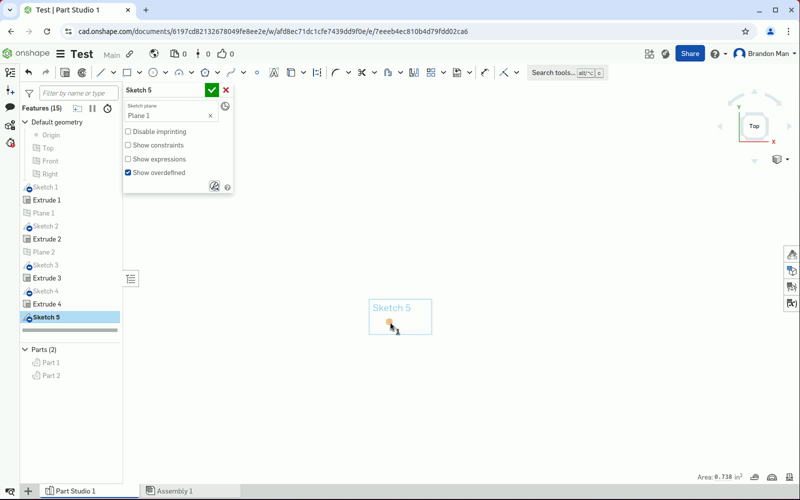
mouse_move(73, 352)
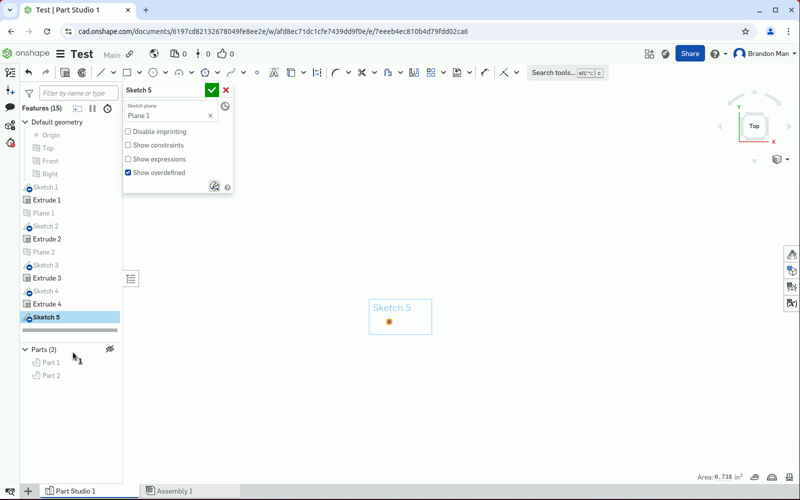
key(shift+y)
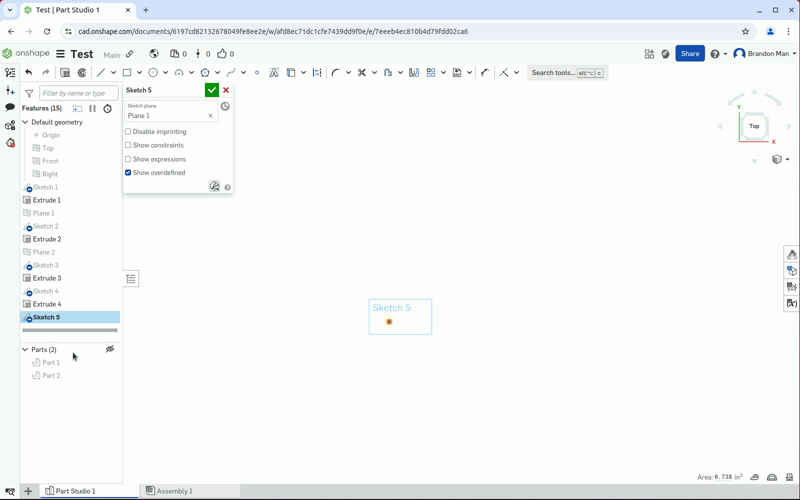
key(shift+e)
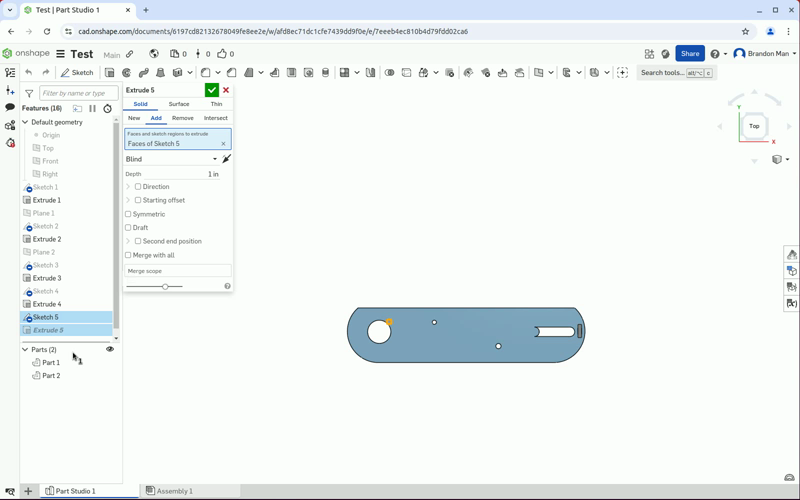
mouse_move(143, 106)
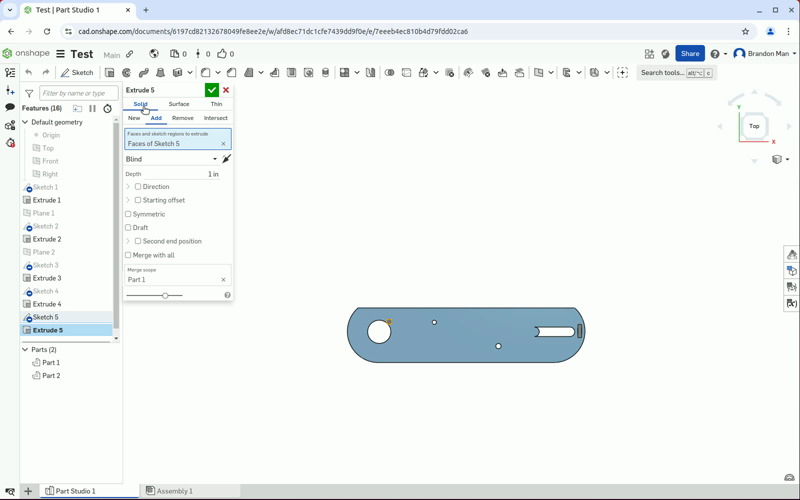
click(143, 106)
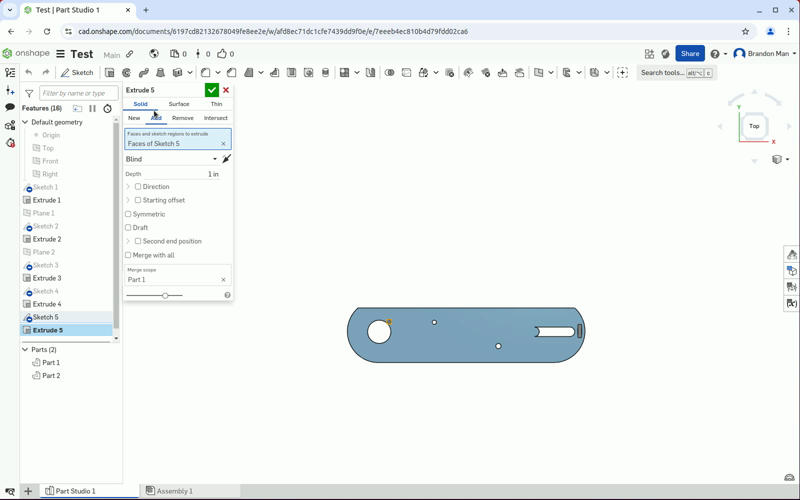
mouse_move(186, 120)
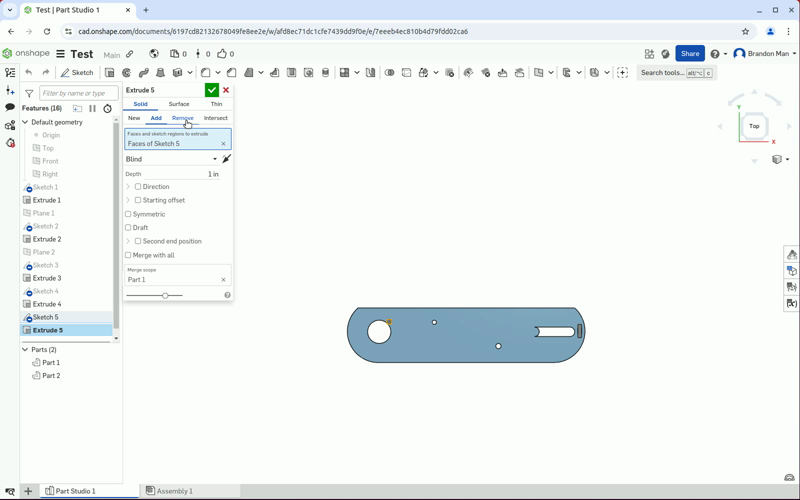
click(186, 120)
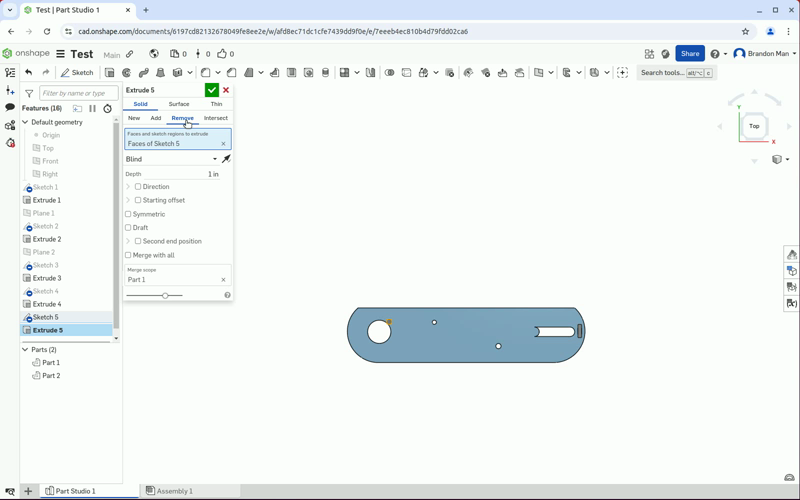
key(tab, 4)
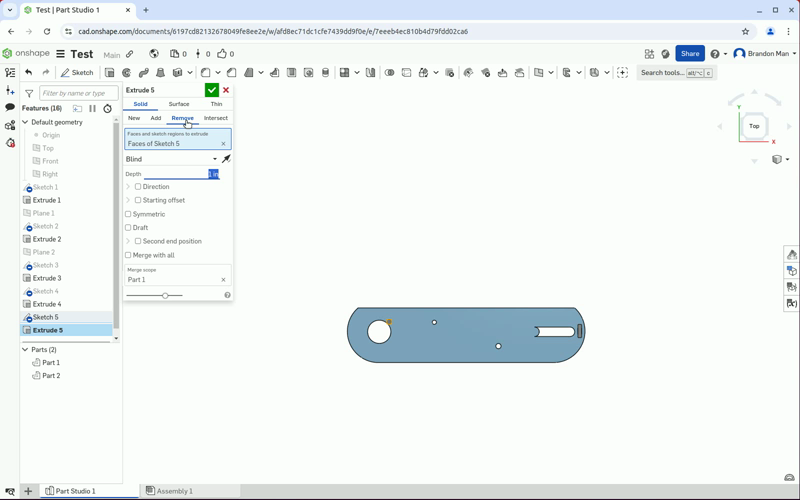
text(3.851)
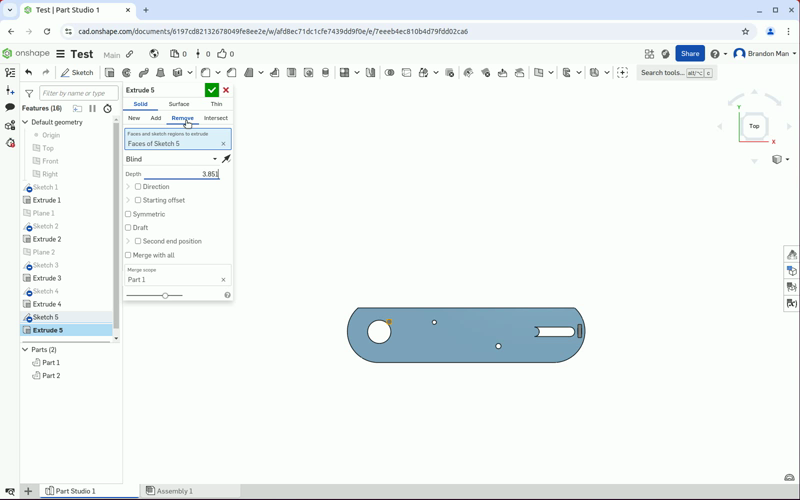
key(tab, 6)
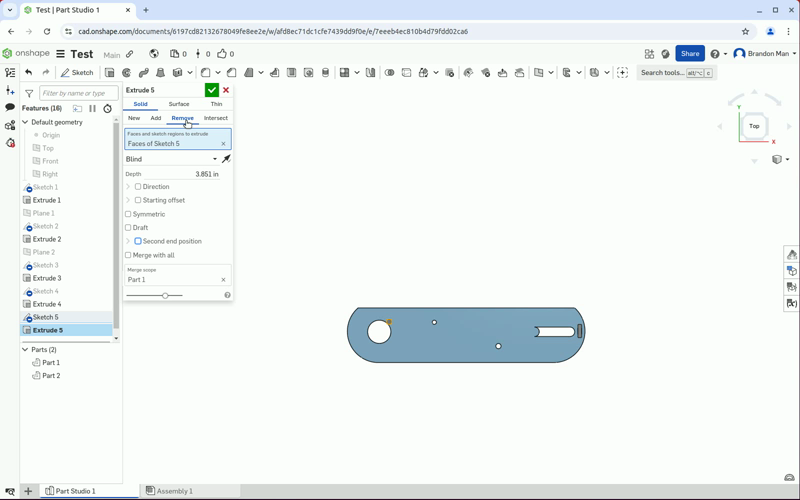
key(space)
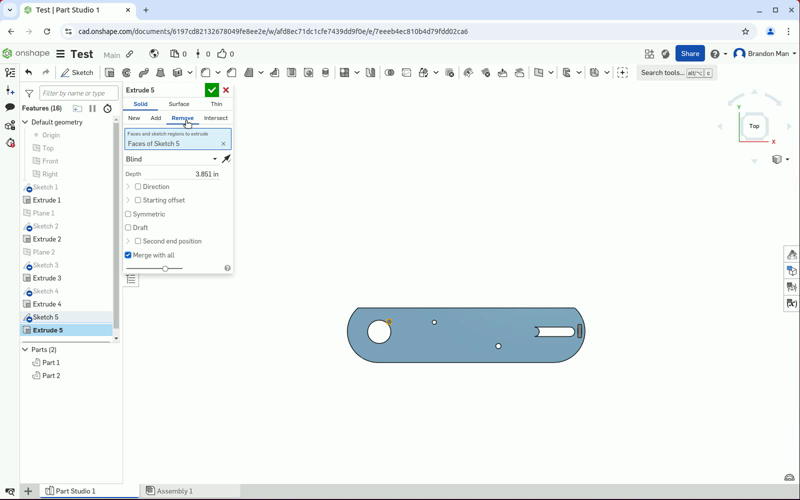
key(enter)
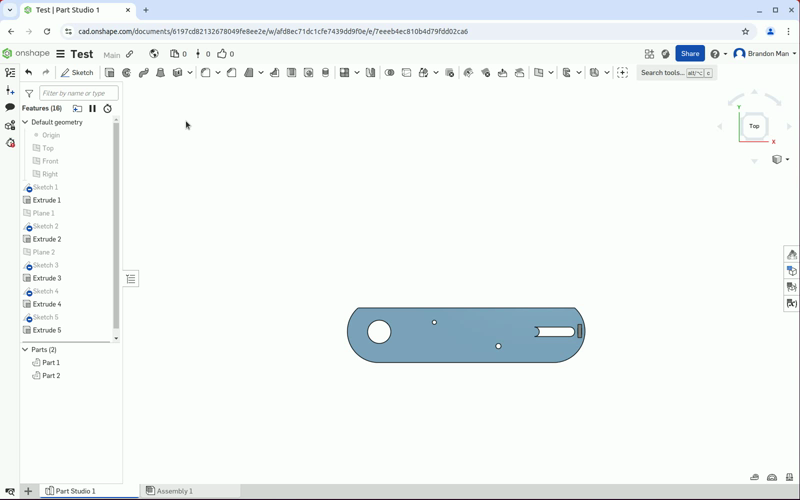
key(shift+h)
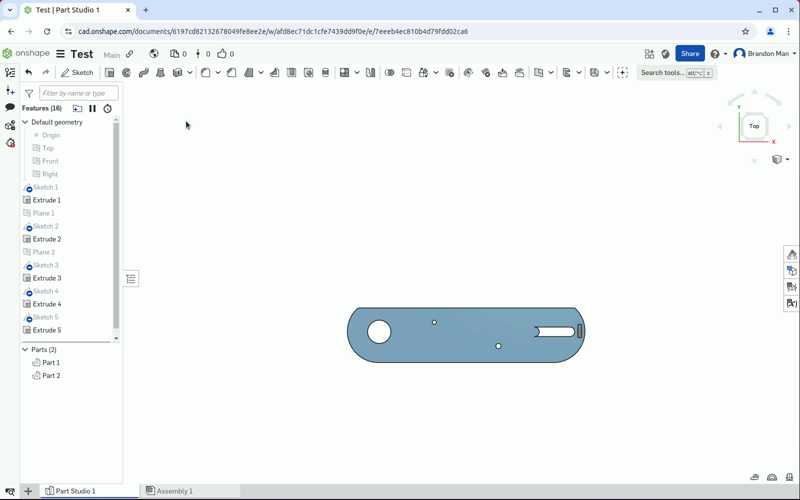
key(shift+h)
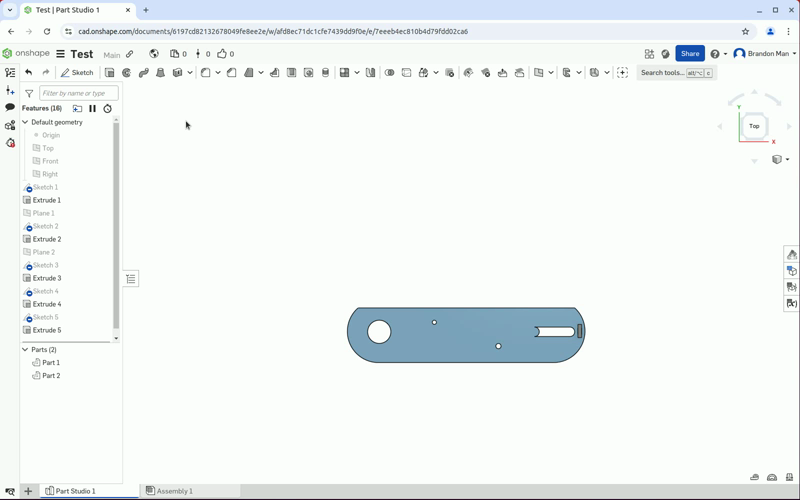
mouse_move(69, 189)
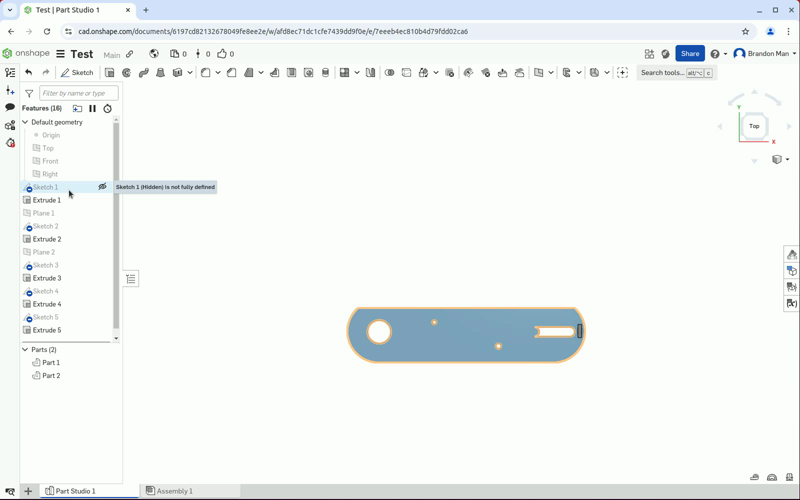
click(69, 189)
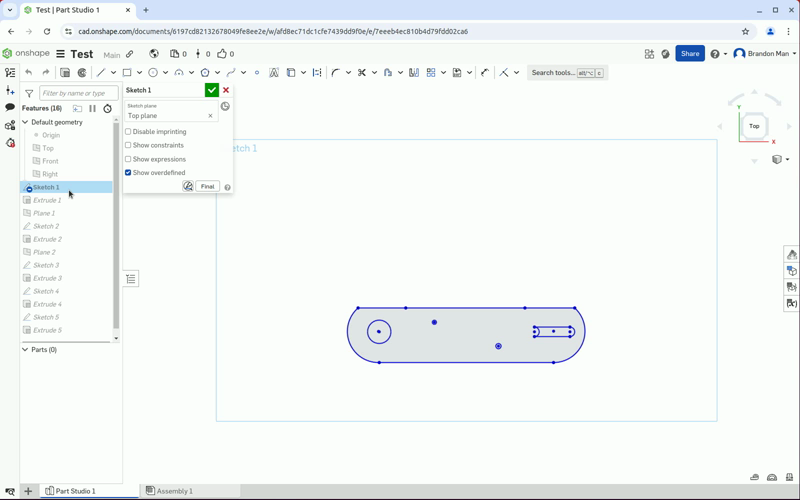
mouse_move(229, 92)
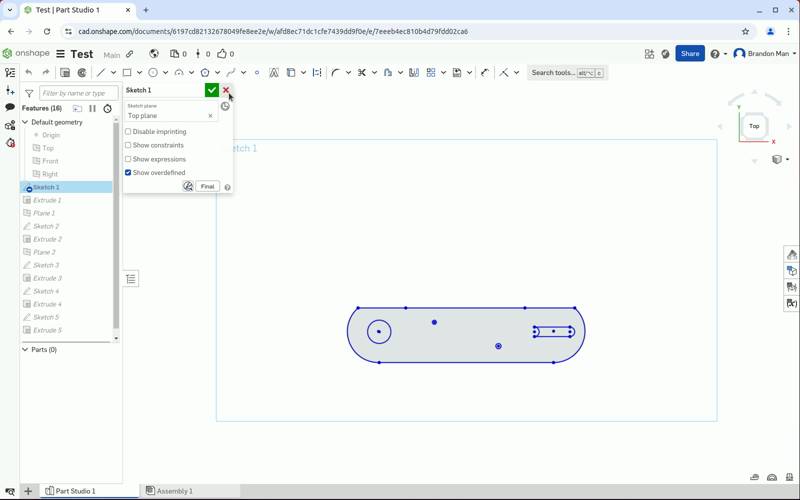
click(229, 92)
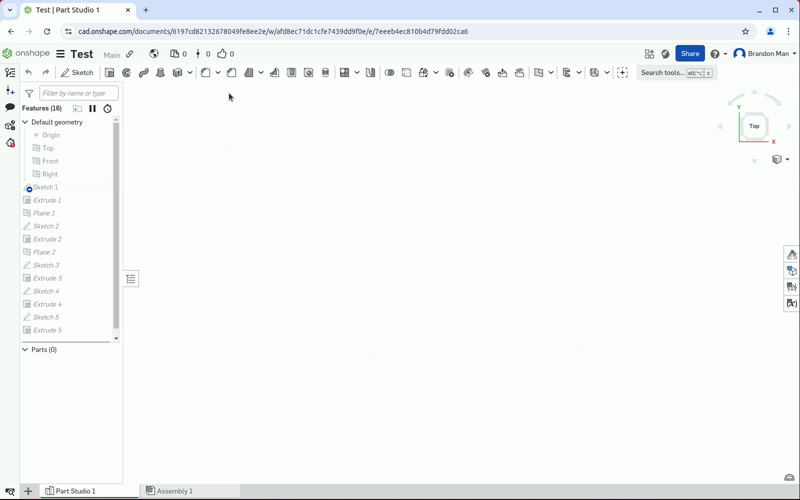
key(shift+s)
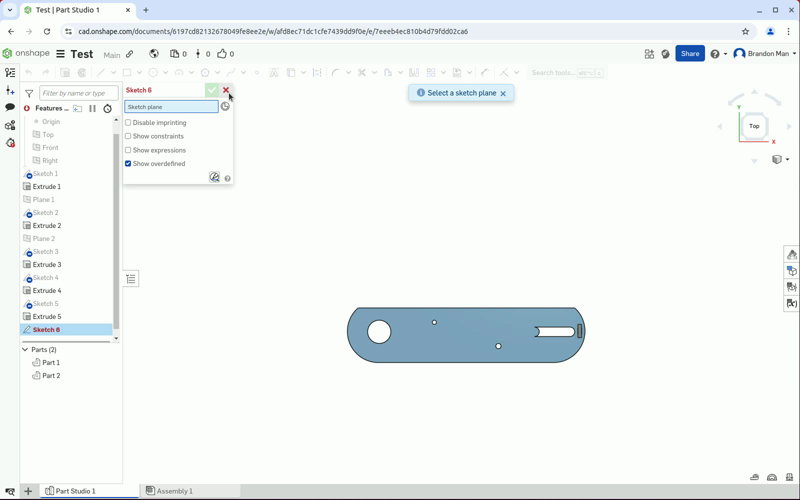
mouse_move(69, 202)
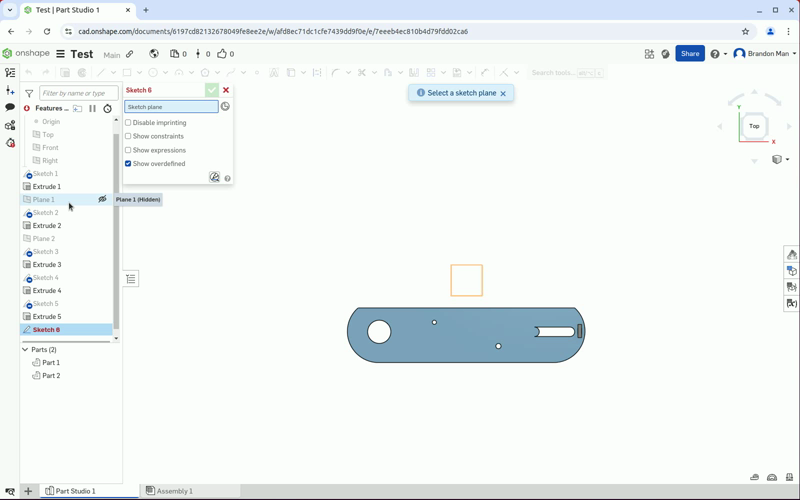
click(69, 202)
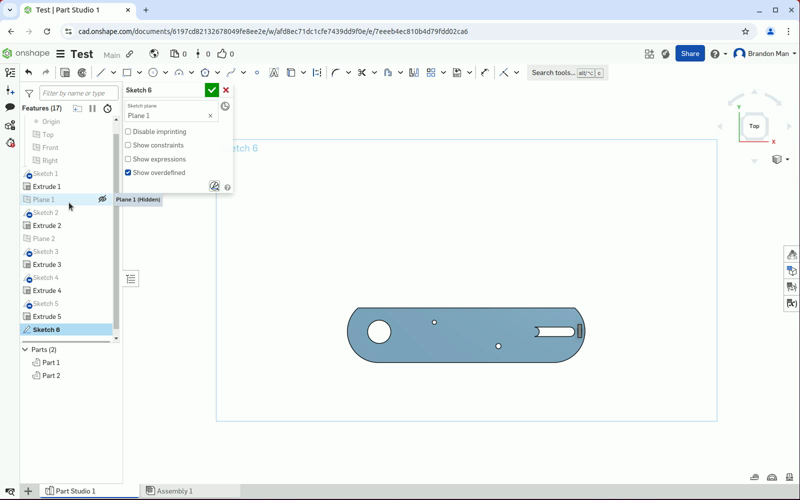
mouse_move(73, 352)
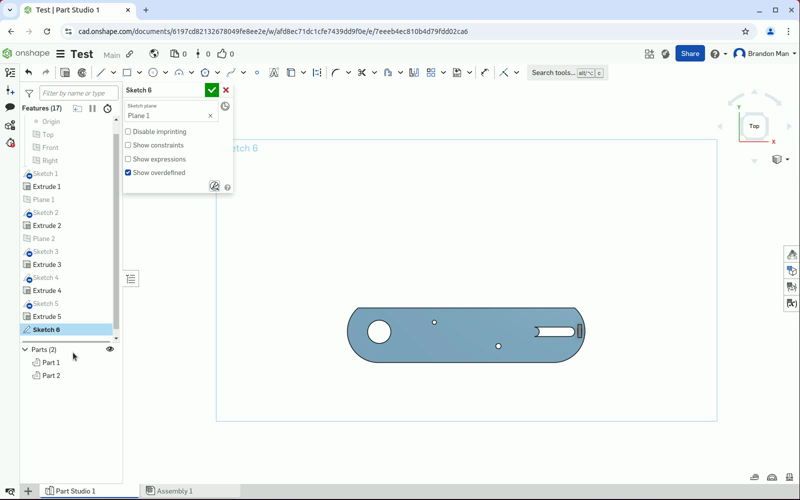
key(y)
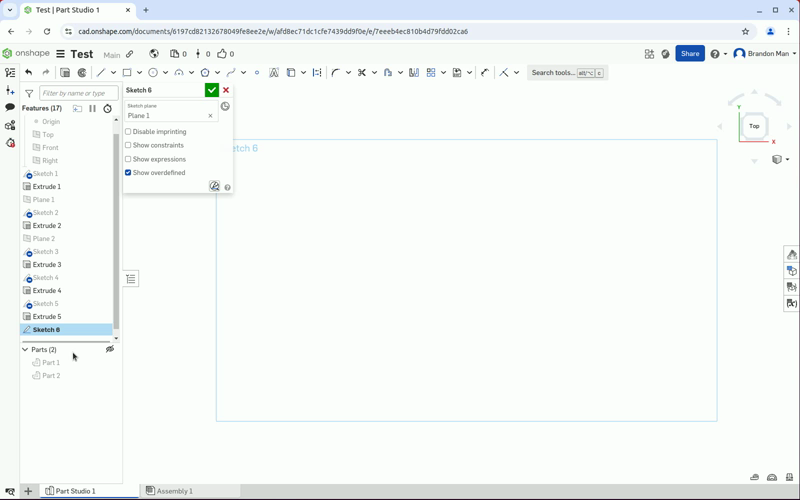
key(c)
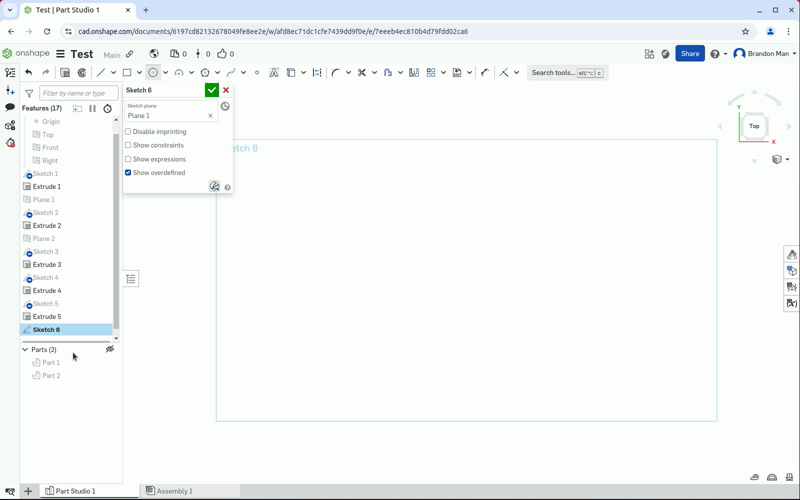
key_down(shift)
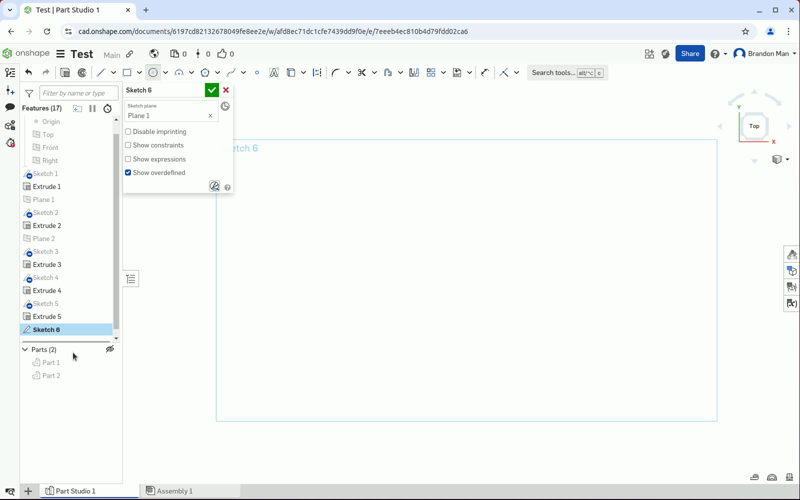
mouse_move(389, 341)
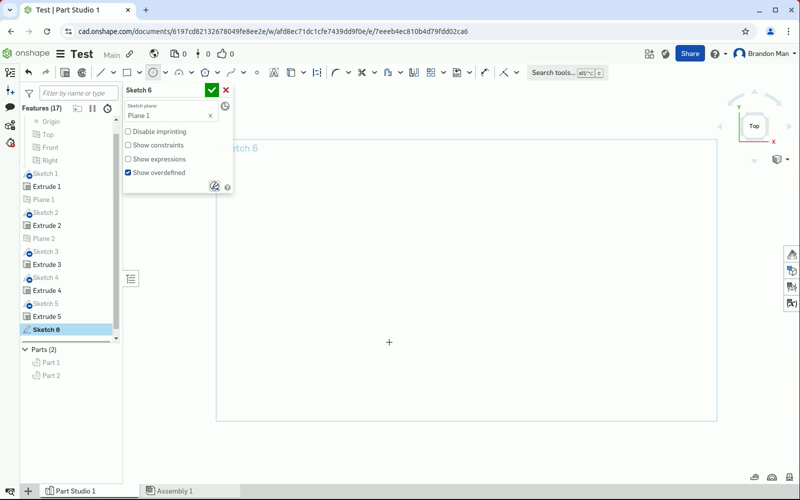
click(389, 341)
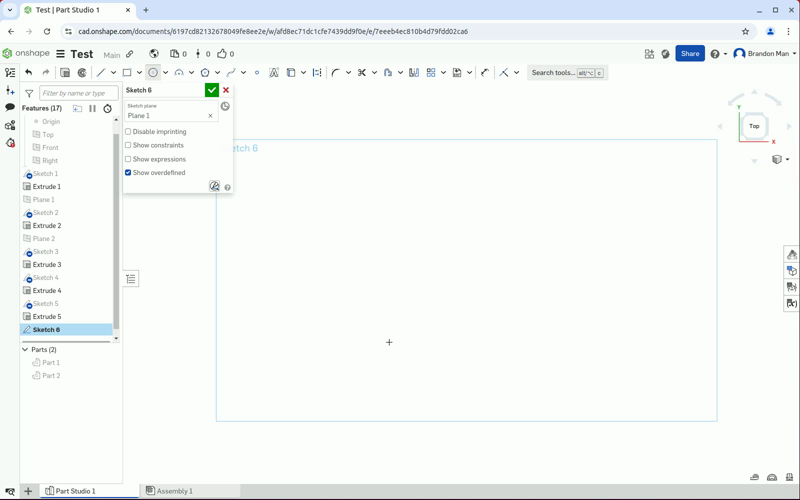
key_up(shift)
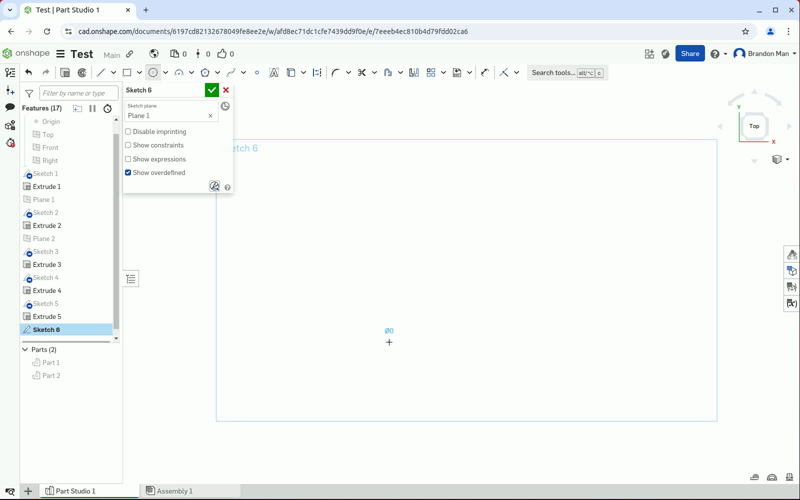
mouse_move(391, 341)
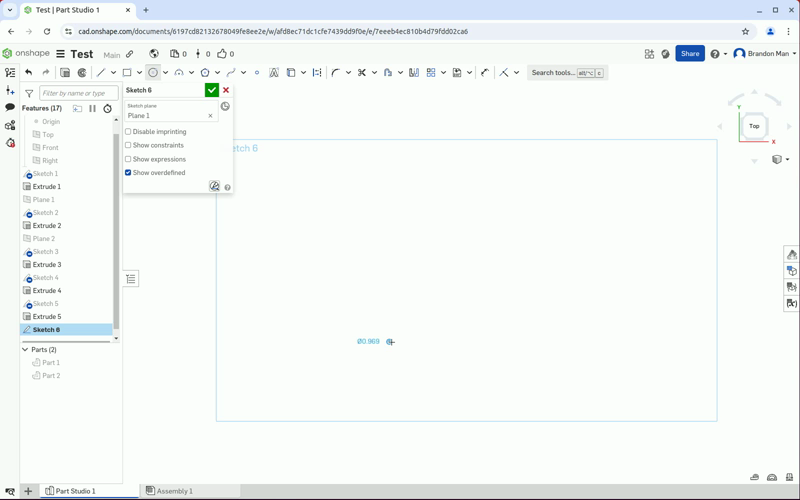
scroll(6)
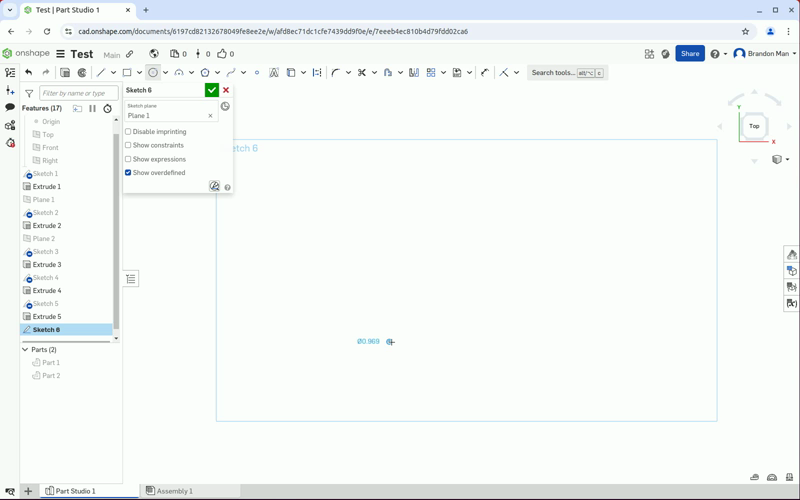
scroll(6)
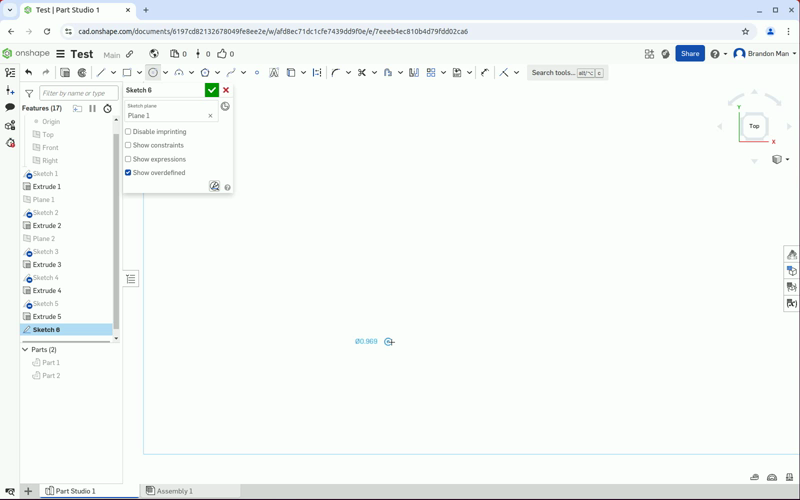
scroll(6)
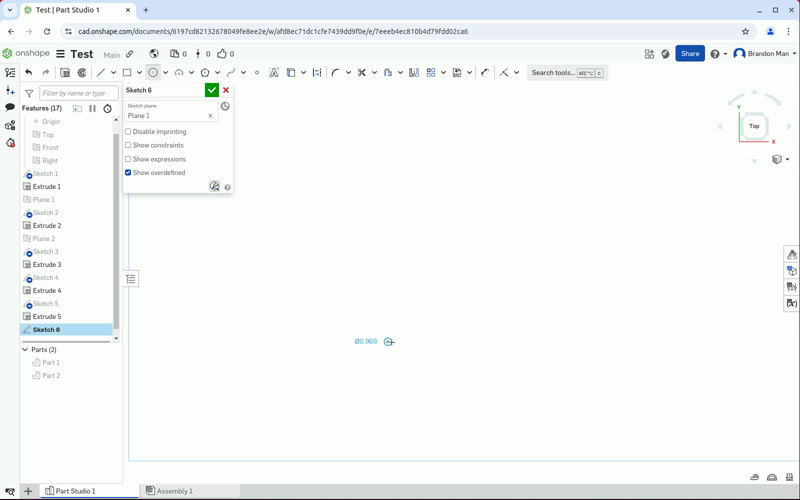
scroll(6)
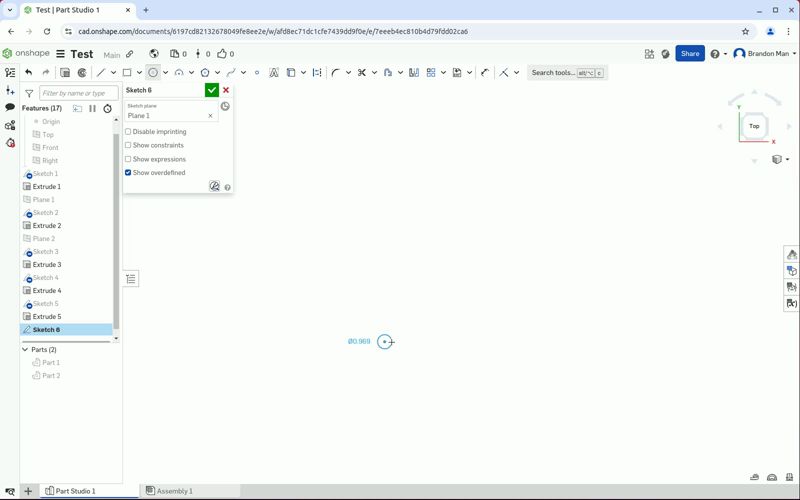
scroll(6)
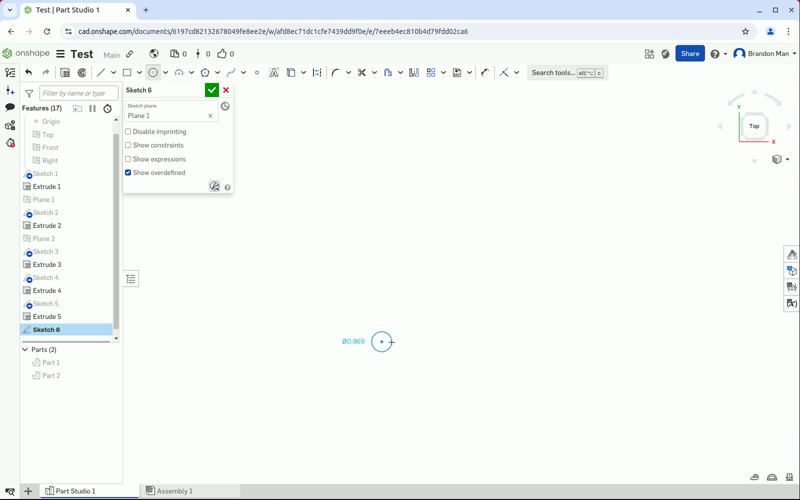
scroll(6)
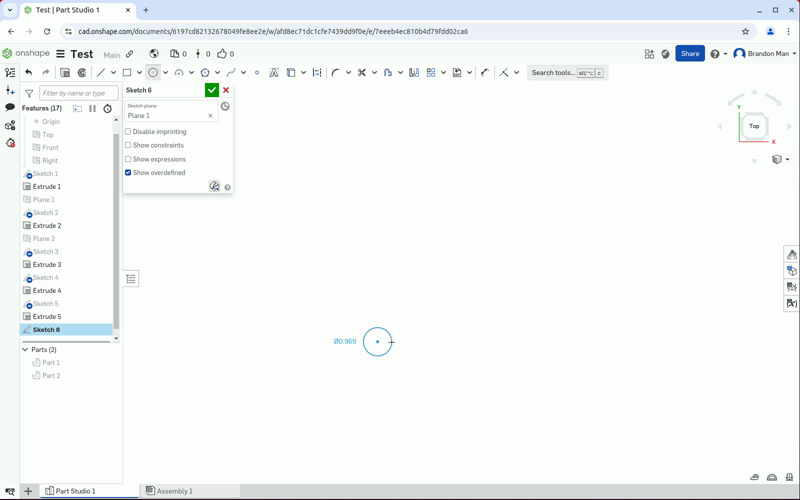
scroll(6)
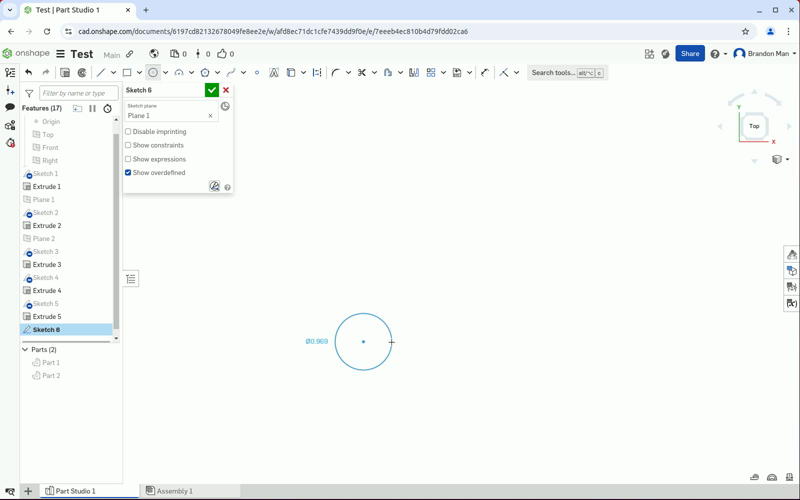
click(391, 341)
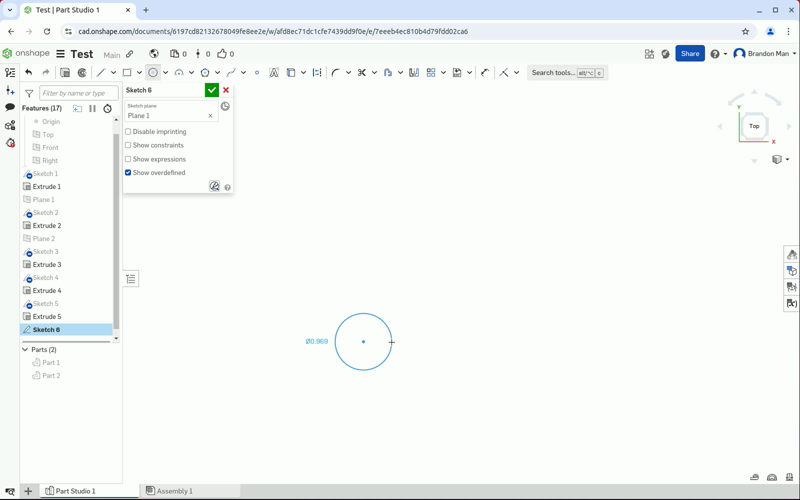
scroll(-6)
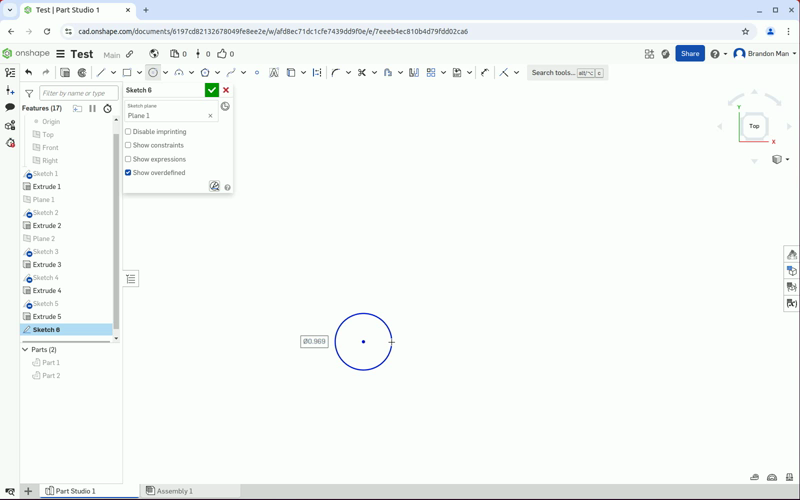
scroll(-6)
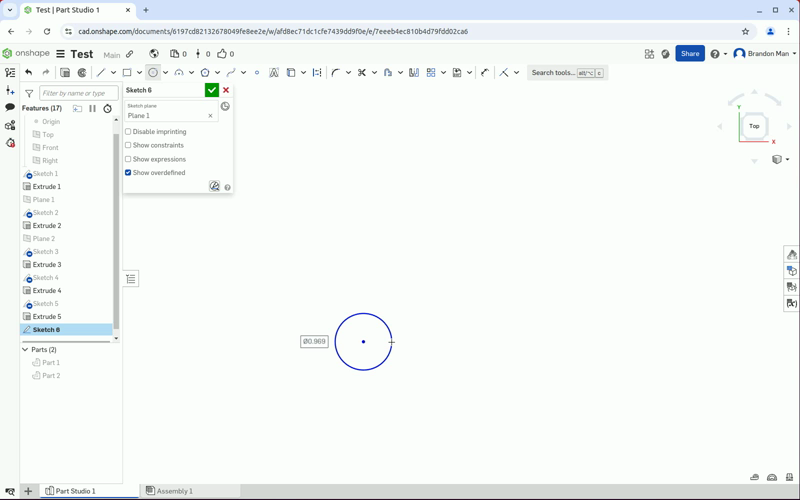
scroll(-6)
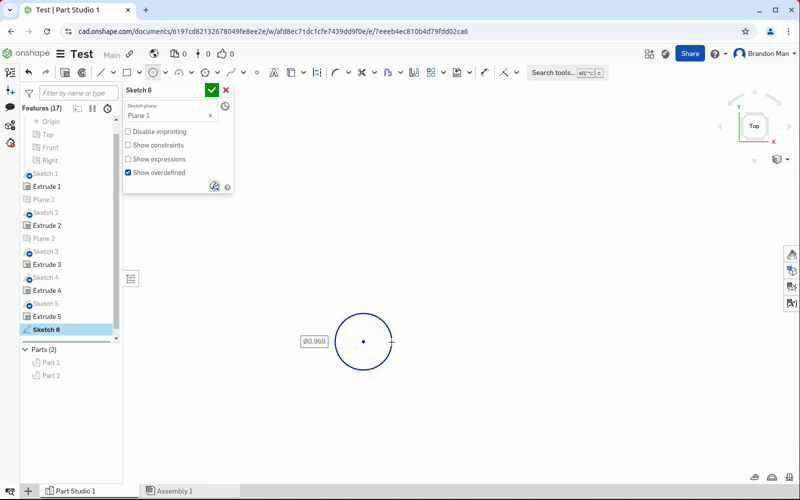
scroll(-6)
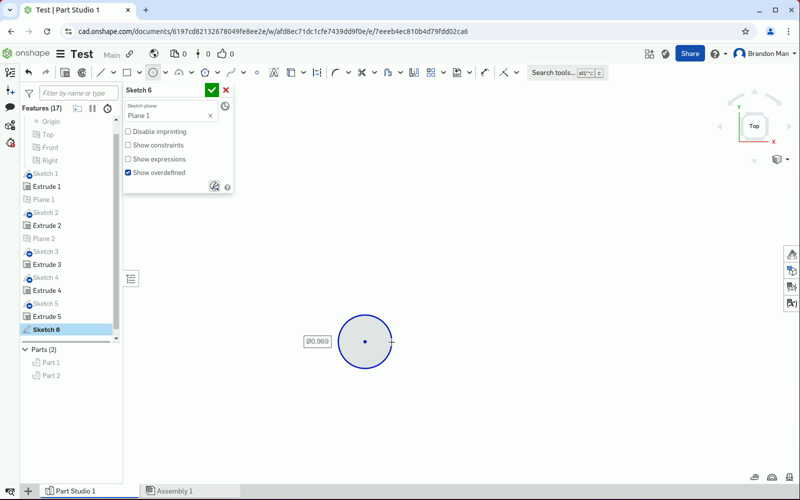
scroll(-6)
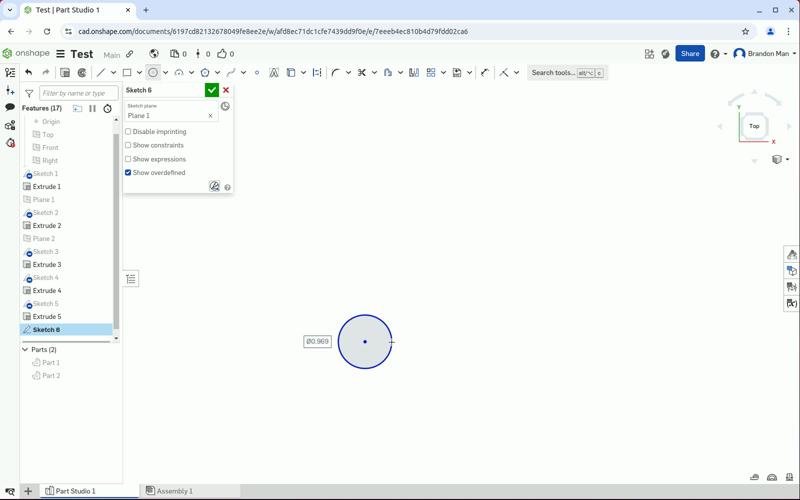
scroll(-6)
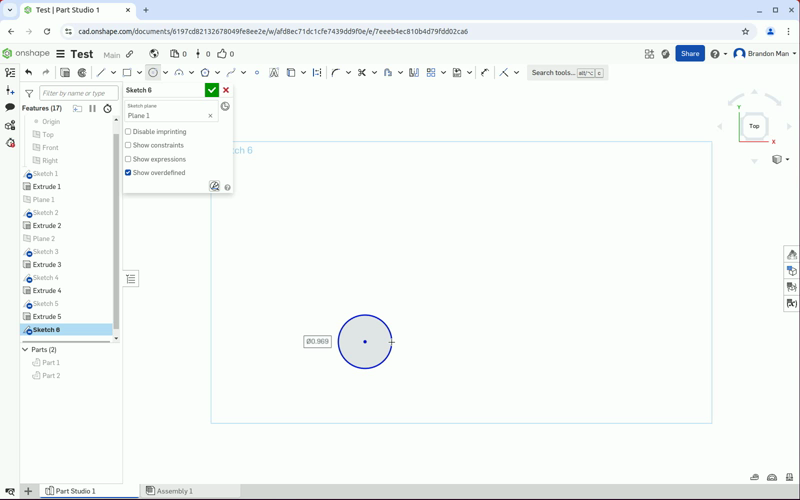
scroll(-6)
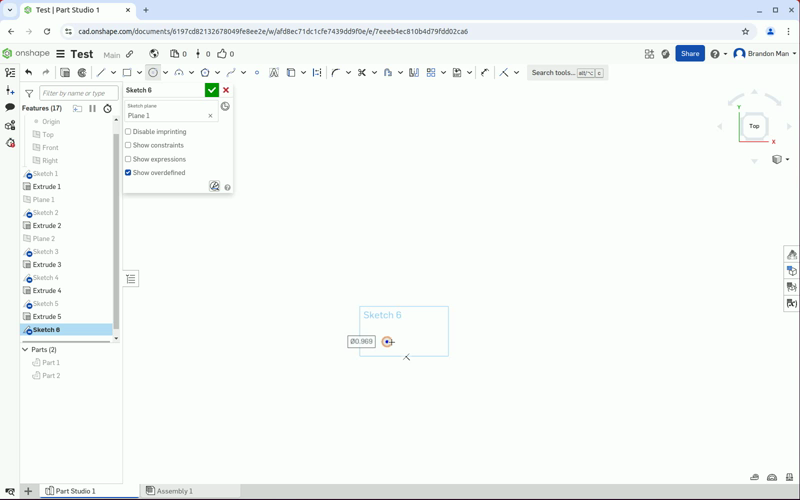
key(esc)
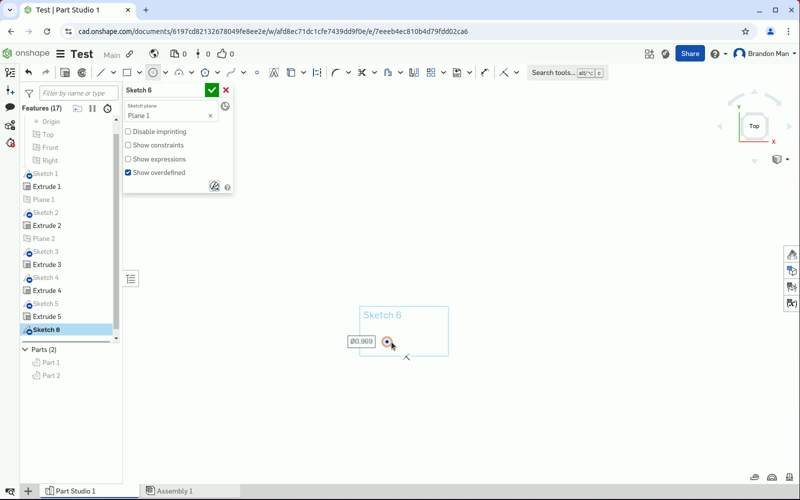
mouse_move(388, 342)
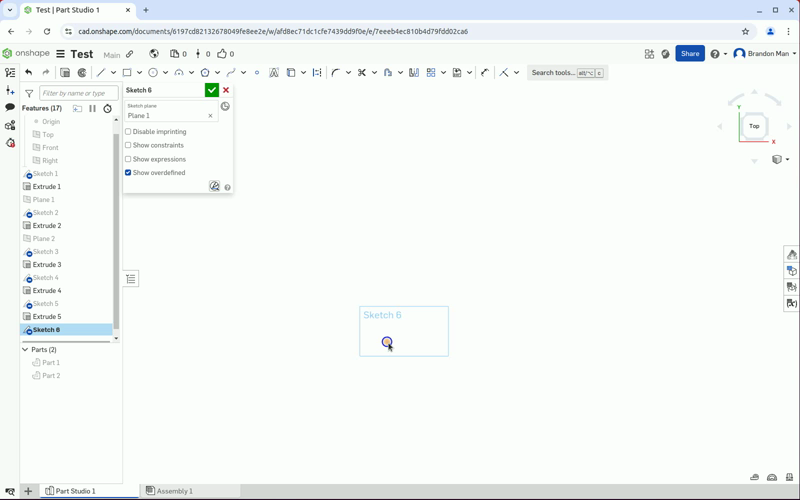
scroll(6)
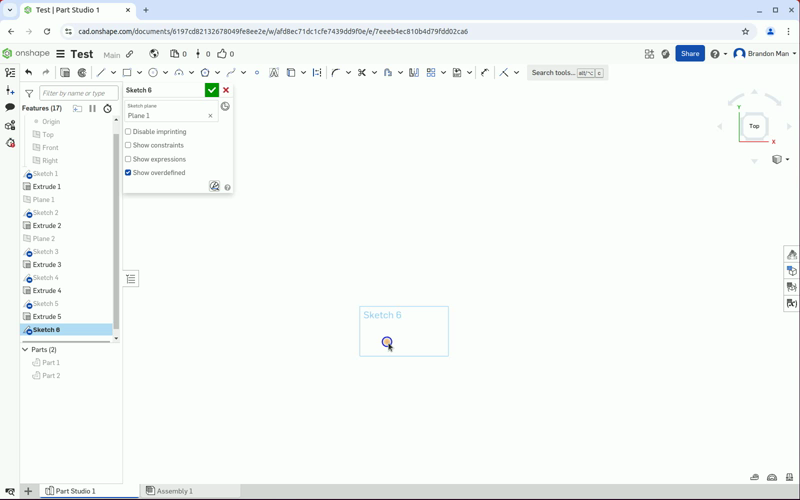
scroll(6)
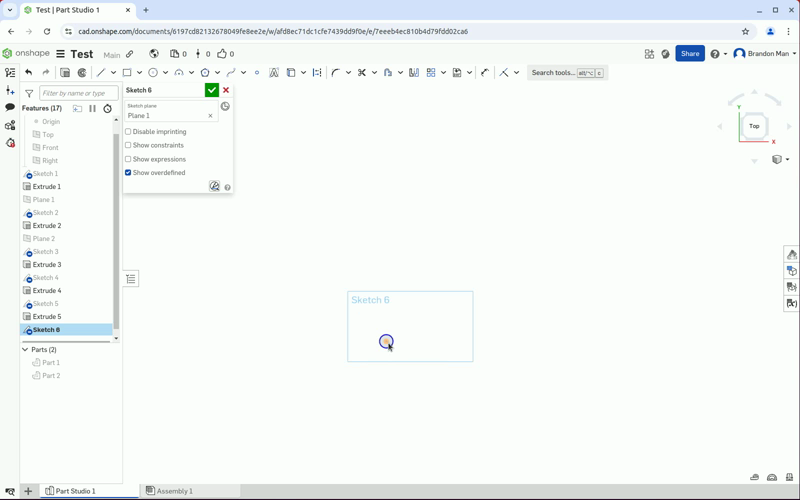
scroll(6)
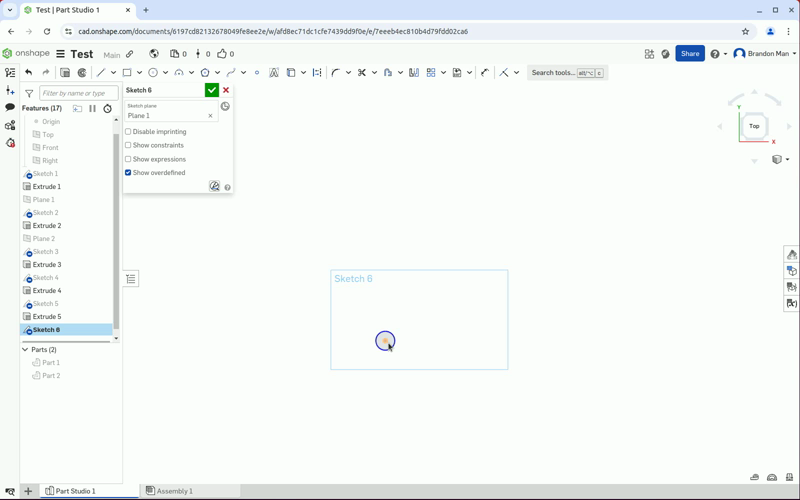
scroll(6)
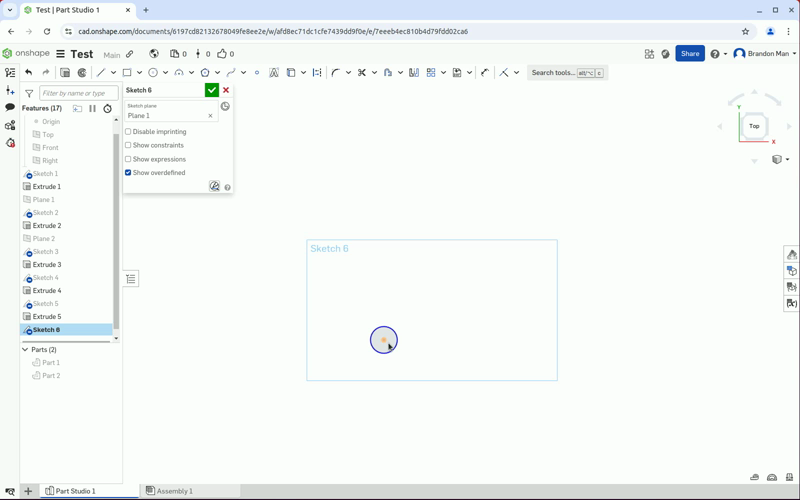
scroll(6)
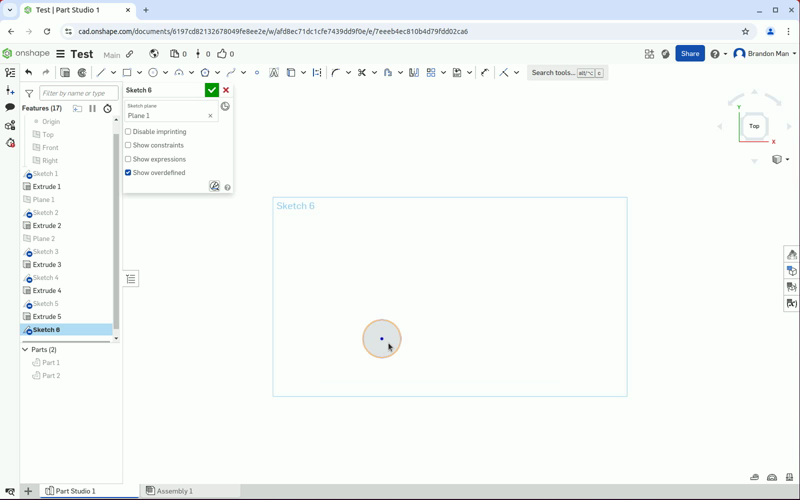
scroll(6)
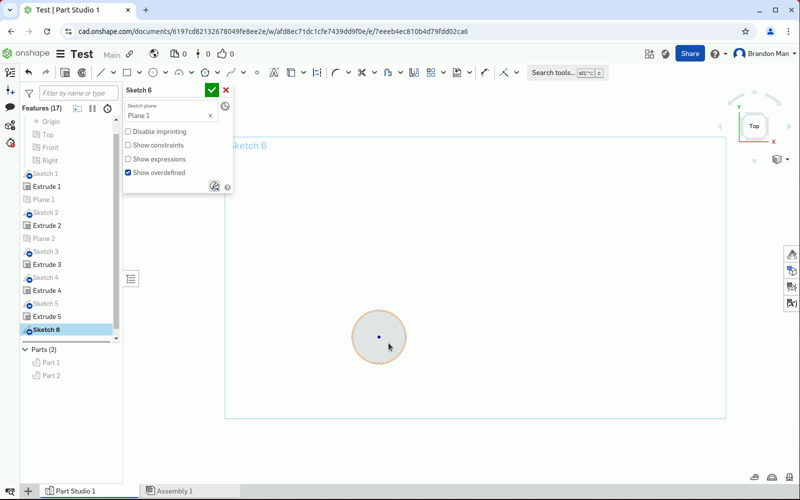
scroll(6)
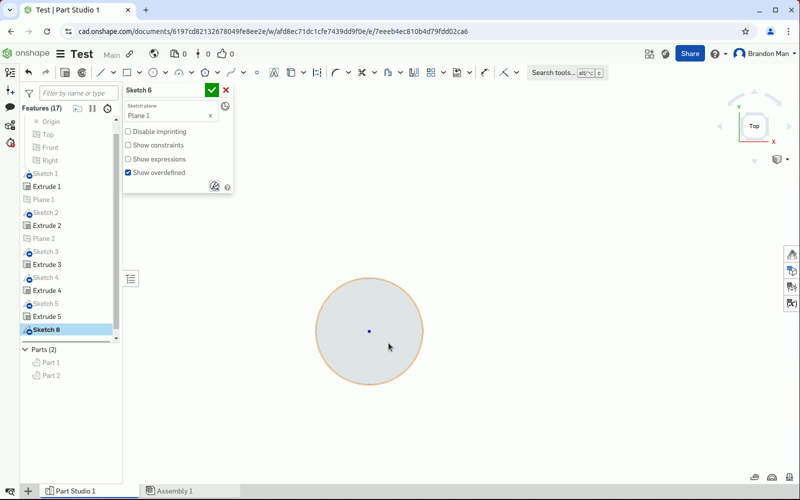
click(388, 342)
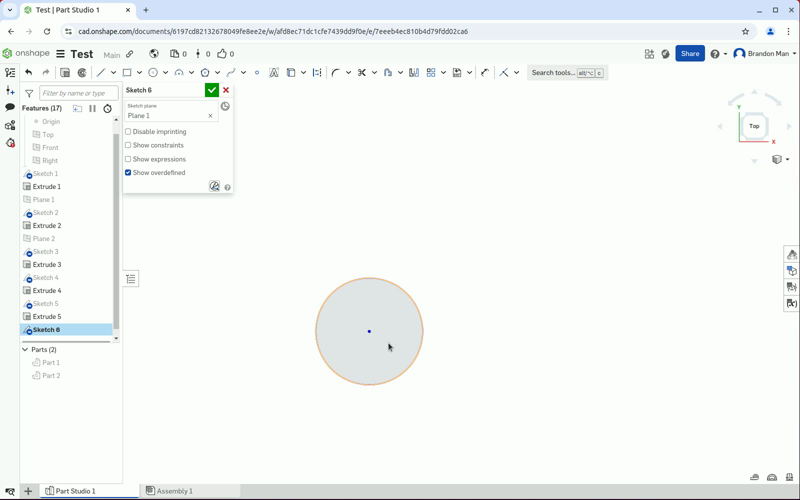
scroll(-6)
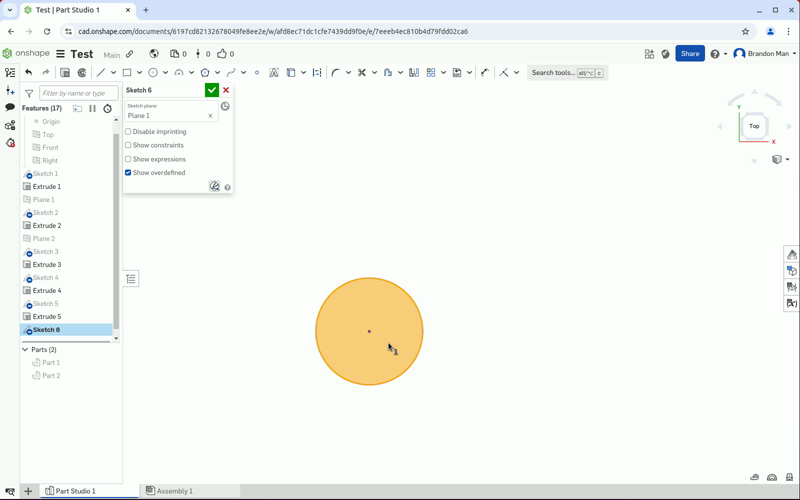
scroll(-6)
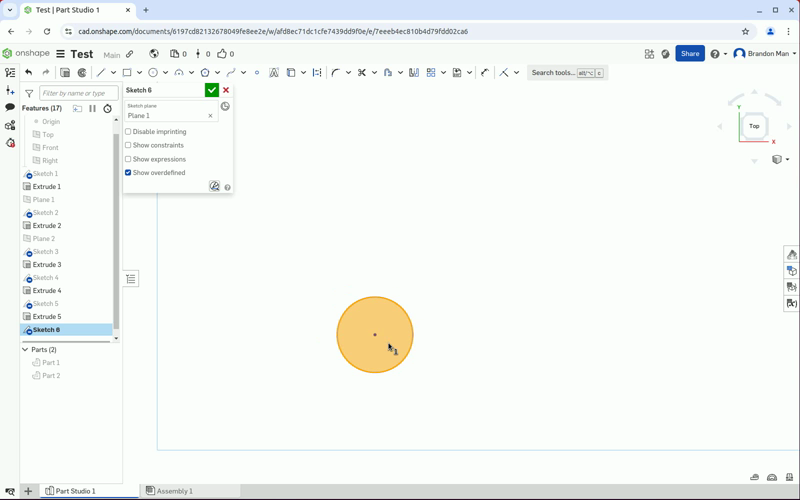
scroll(-6)
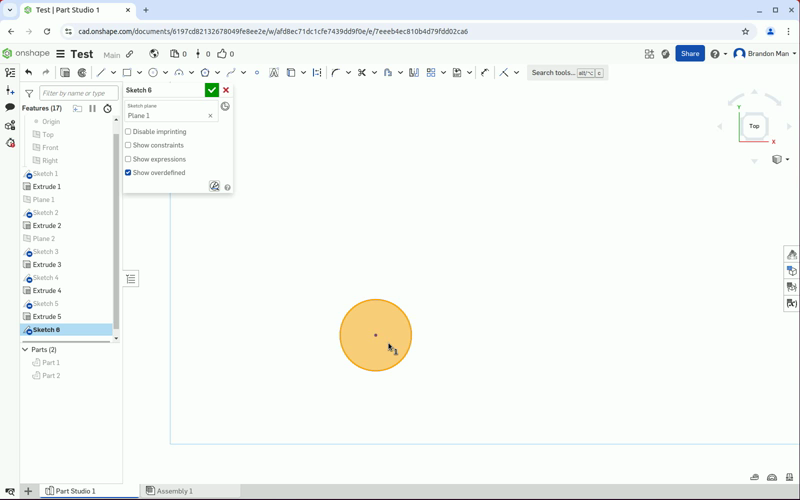
scroll(-6)
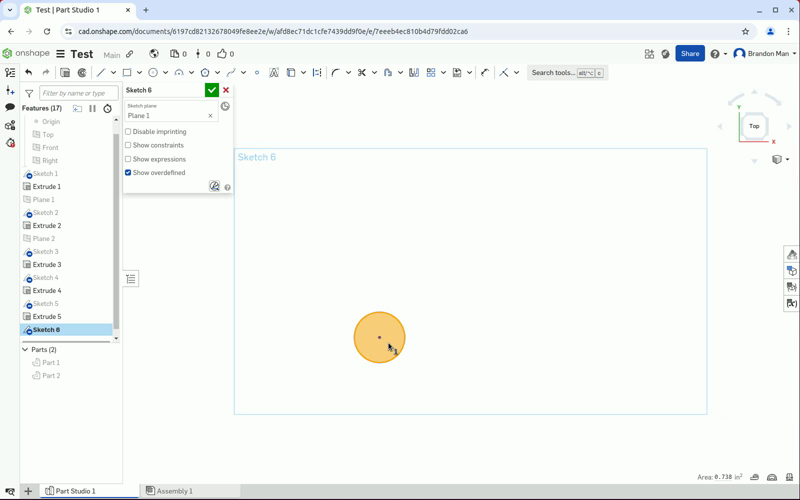
scroll(-6)
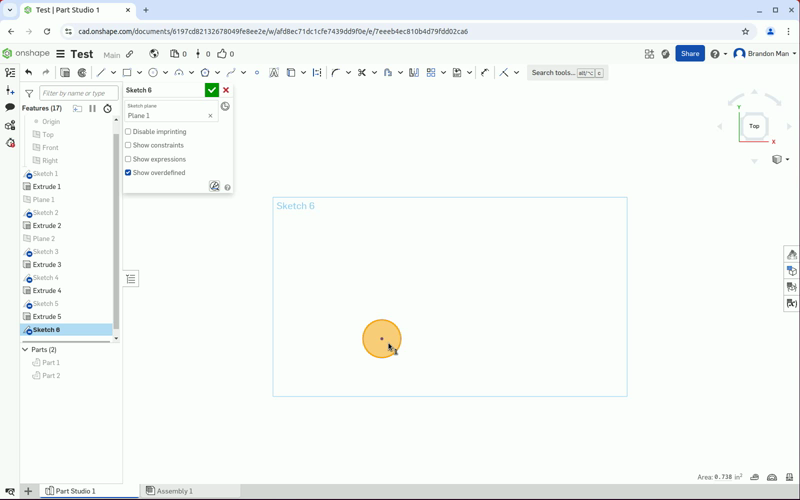
scroll(-6)
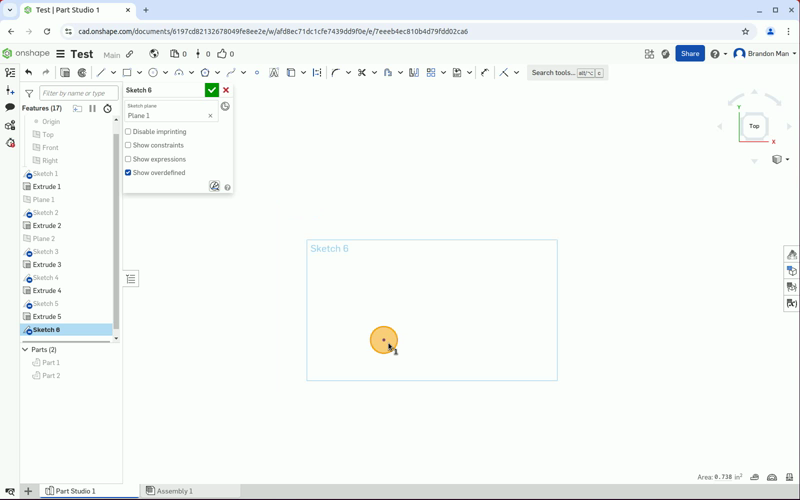
scroll(-6)
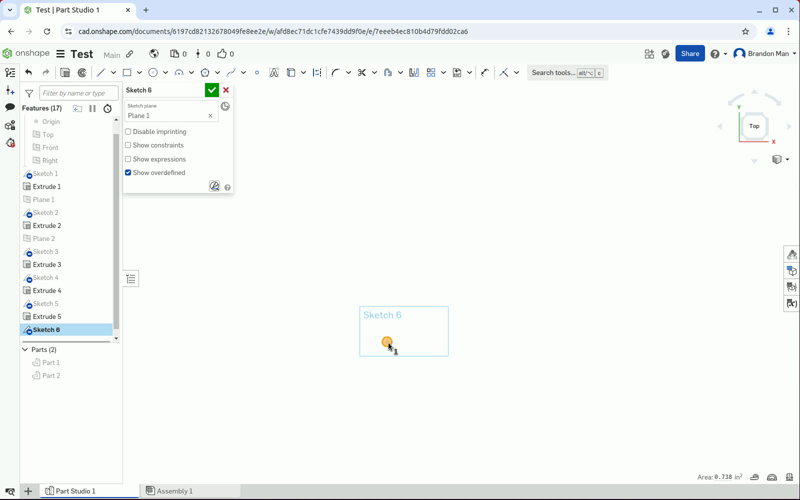
mouse_move(73, 352)
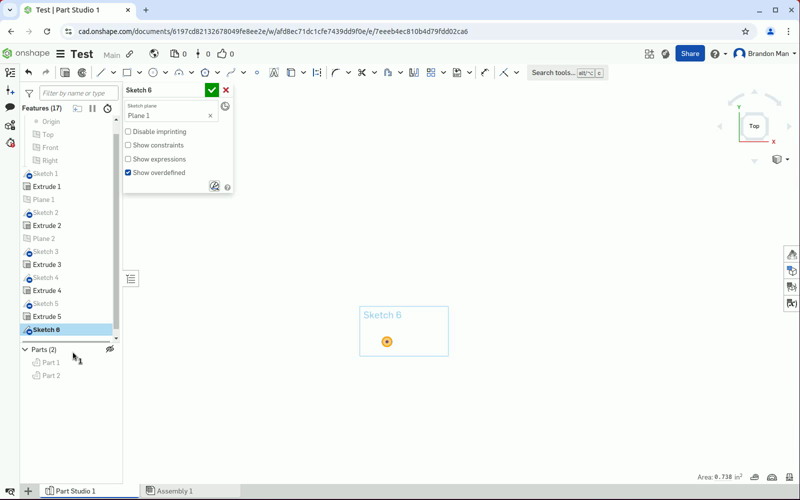
key(shift+y)
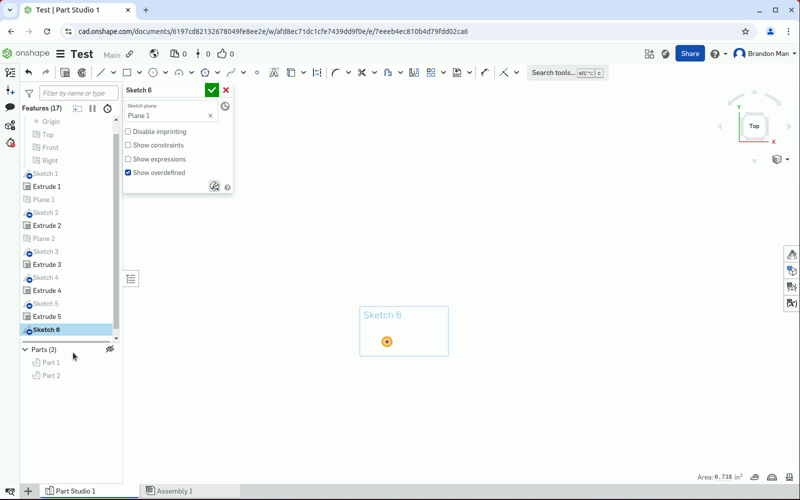
key(shift+e)
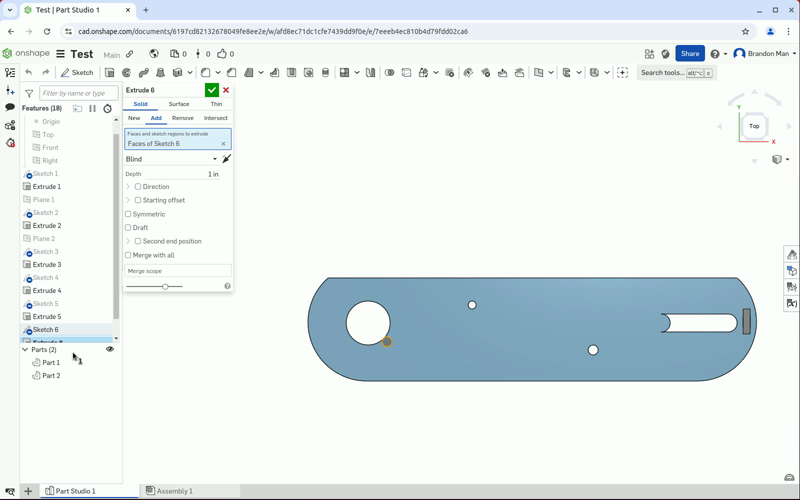
mouse_move(143, 106)
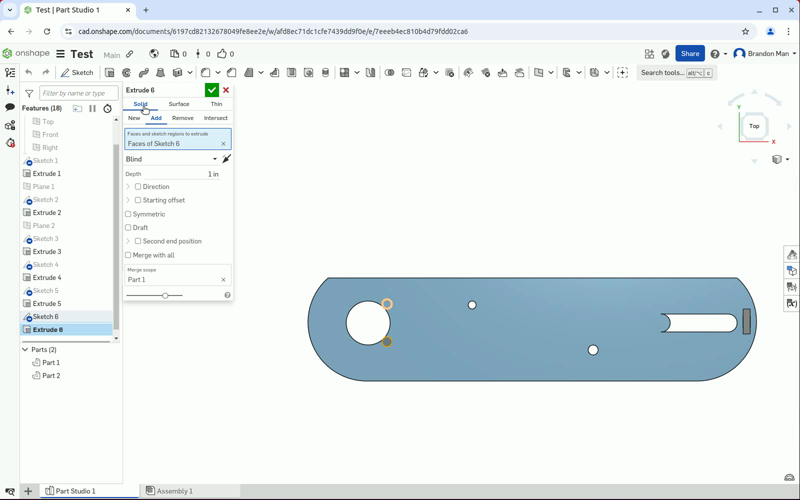
click(143, 106)
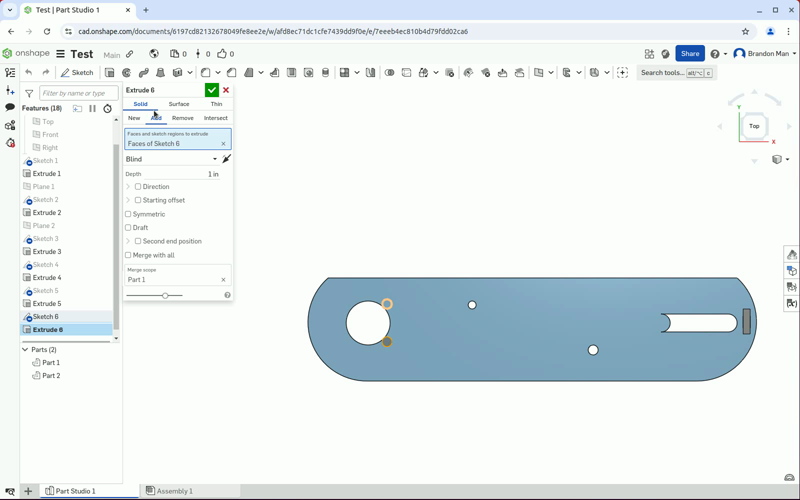
mouse_move(186, 120)
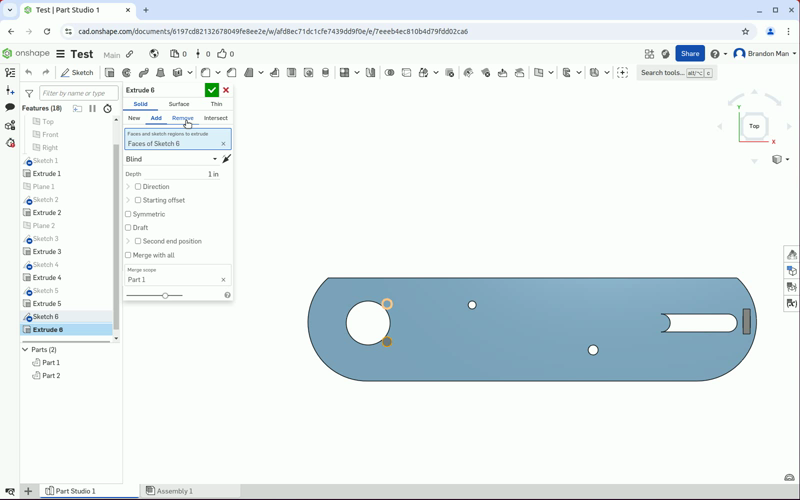
click(186, 120)
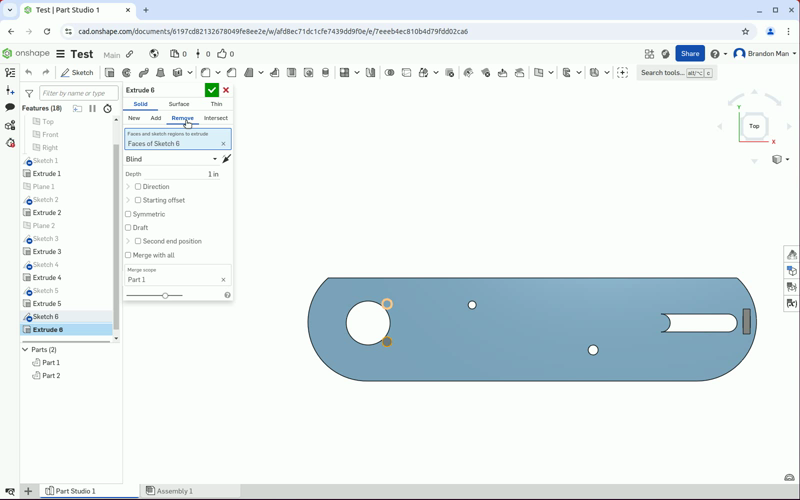
key(tab, 4)
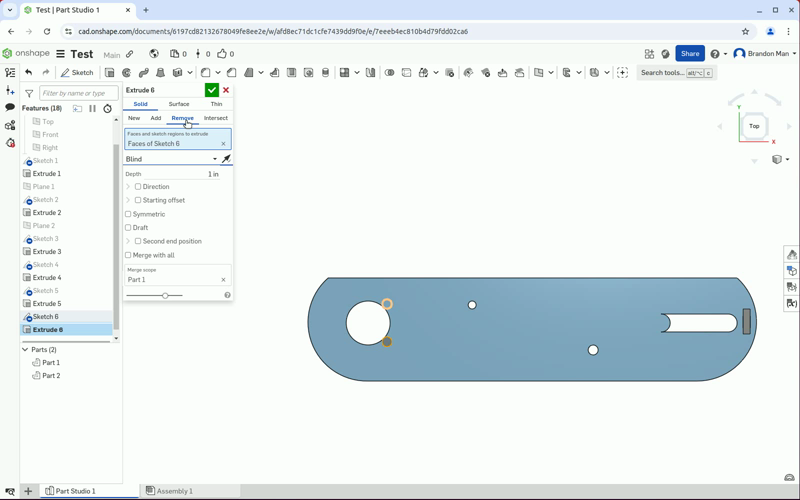
text(3.851)
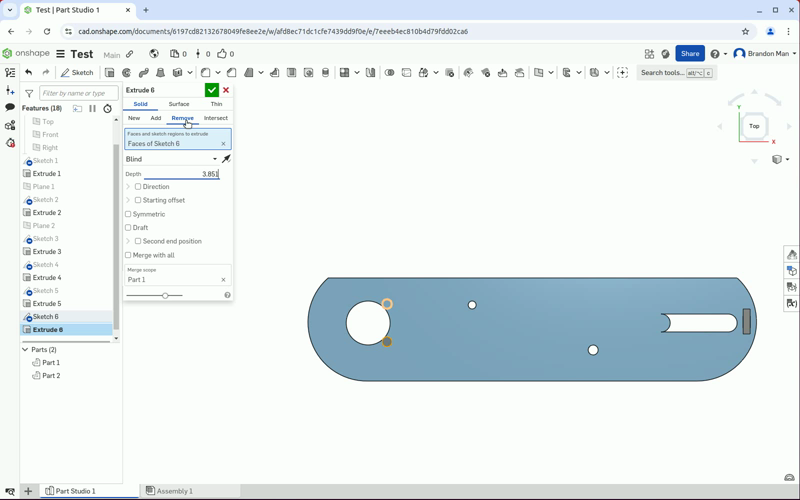
key(tab, 6)
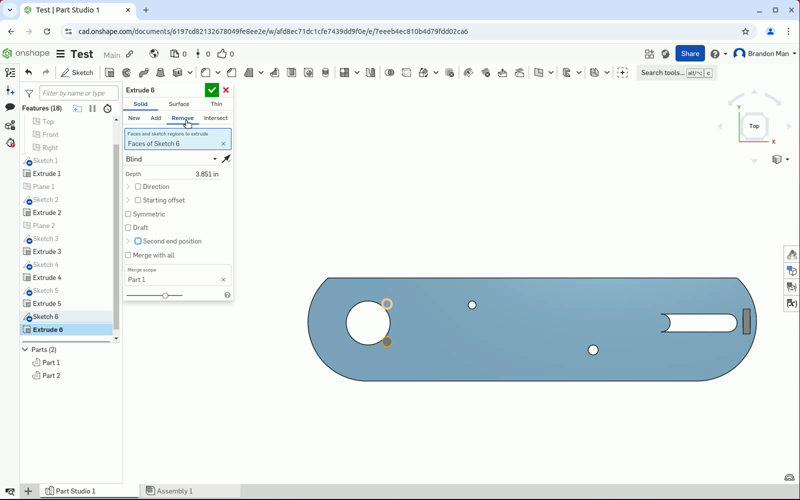
key(space)
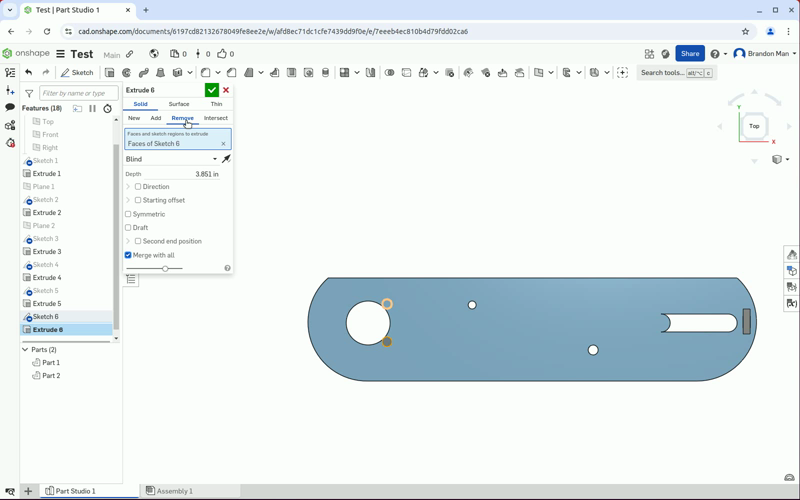
key(enter)
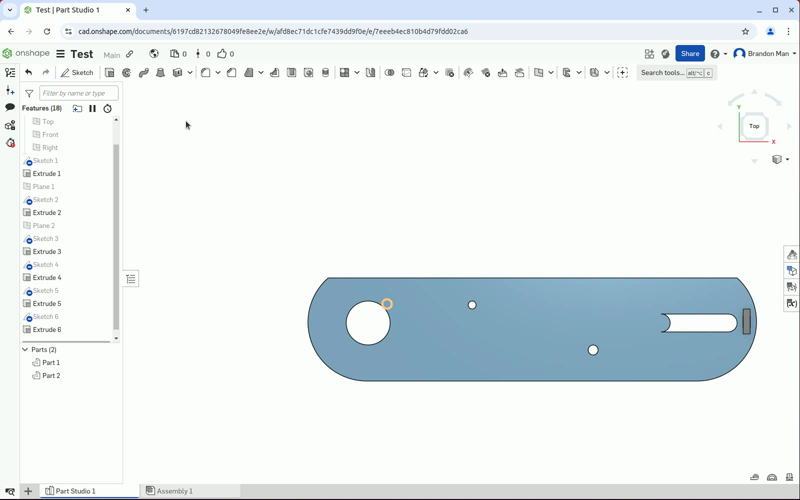
key(shift+h)
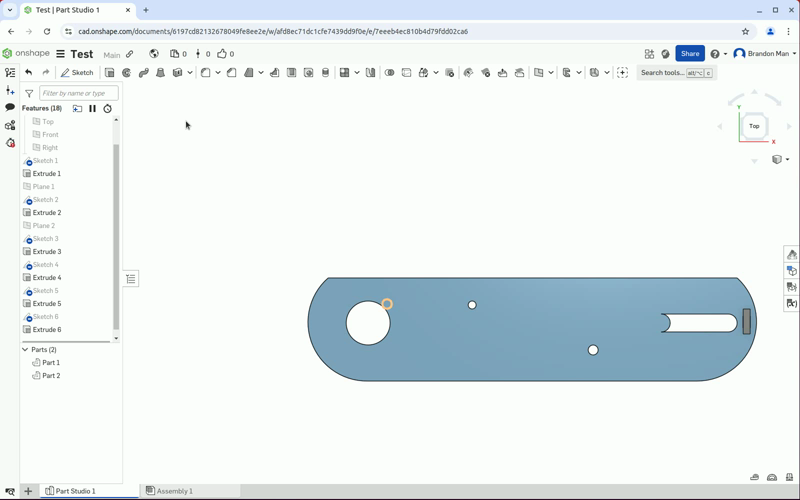
key(shift+h)
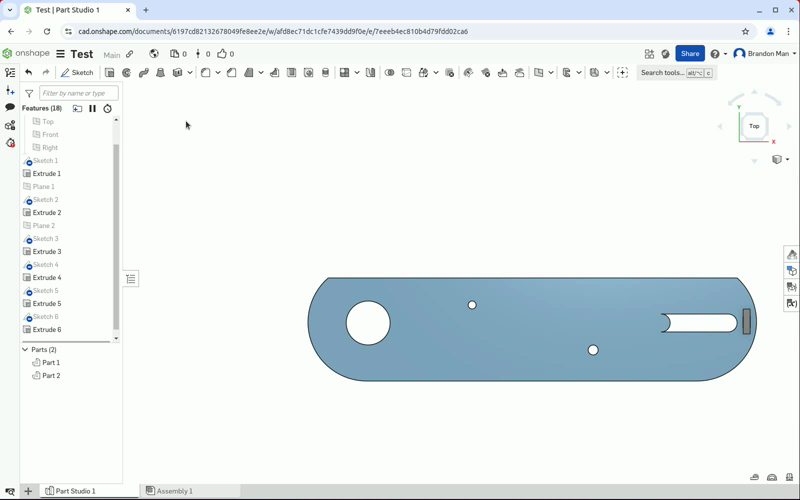
mouse_move(69, 163)
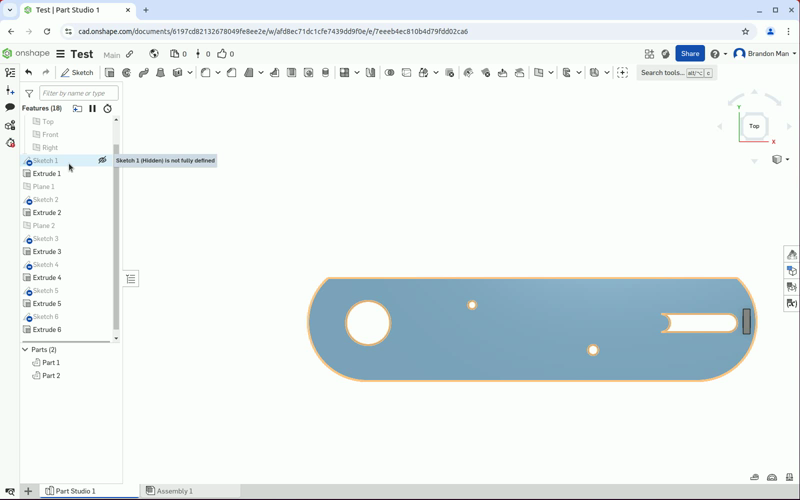
click(69, 163)
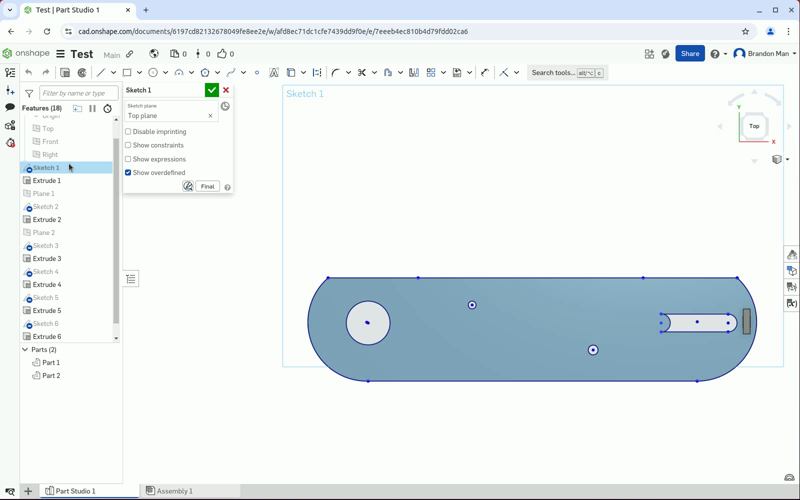
mouse_move(229, 92)
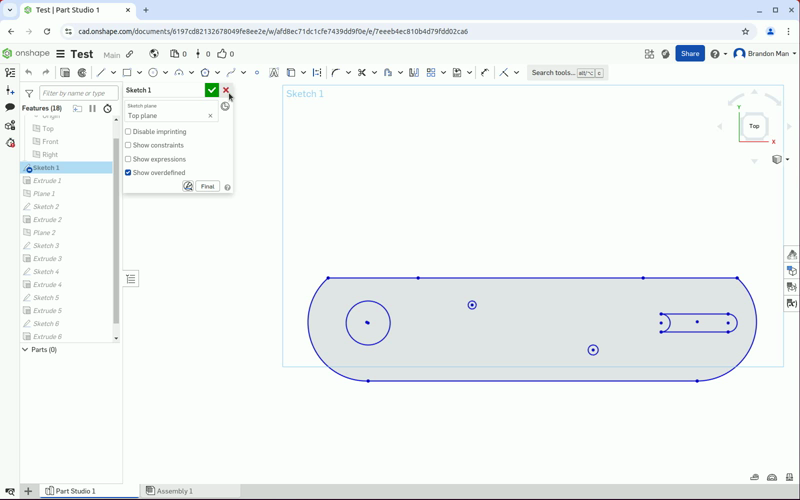
click(229, 92)
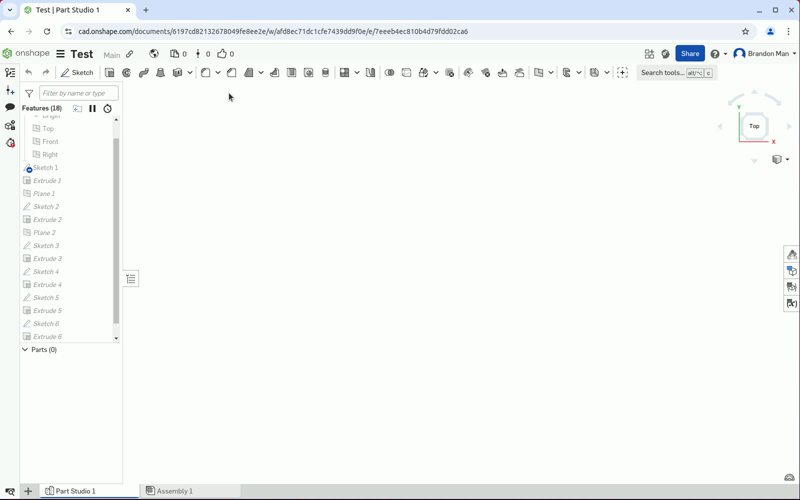
key(shift+s)
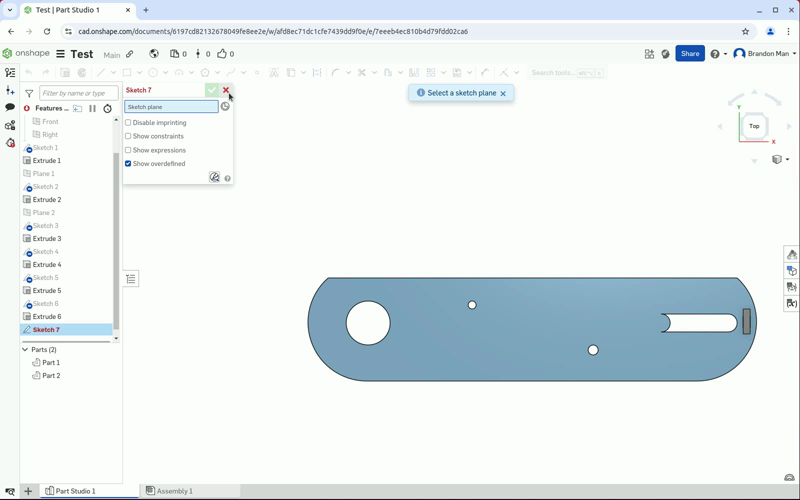
mouse_move(69, 176)
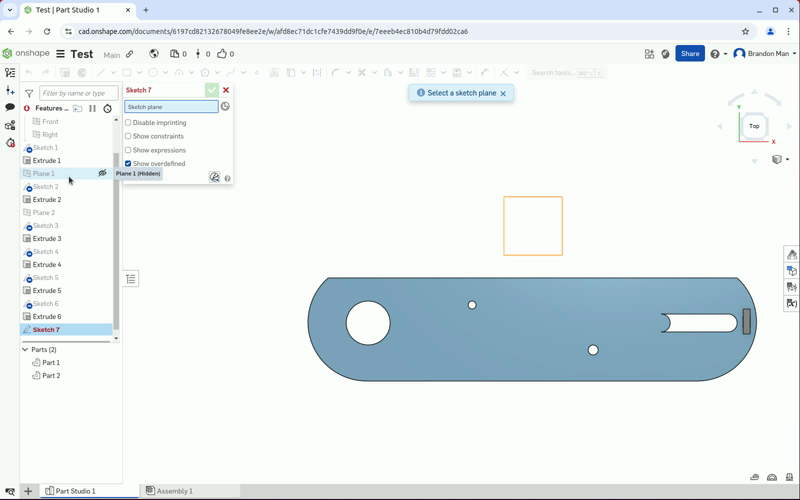
click(69, 176)
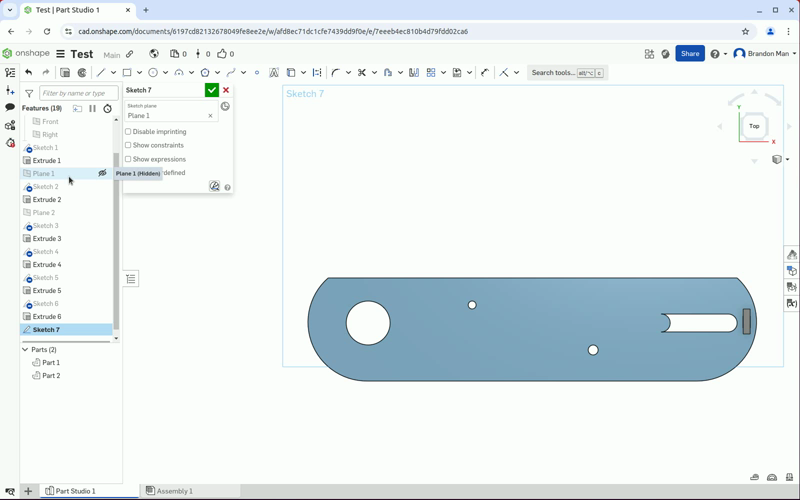
mouse_move(73, 352)
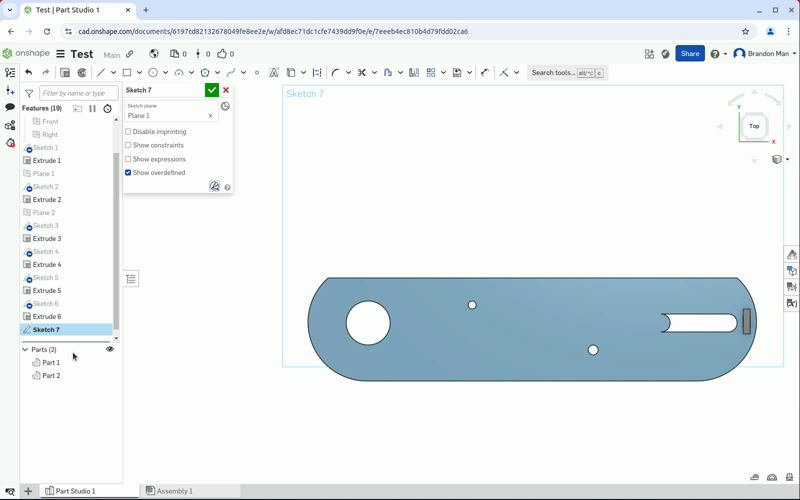
key(y)
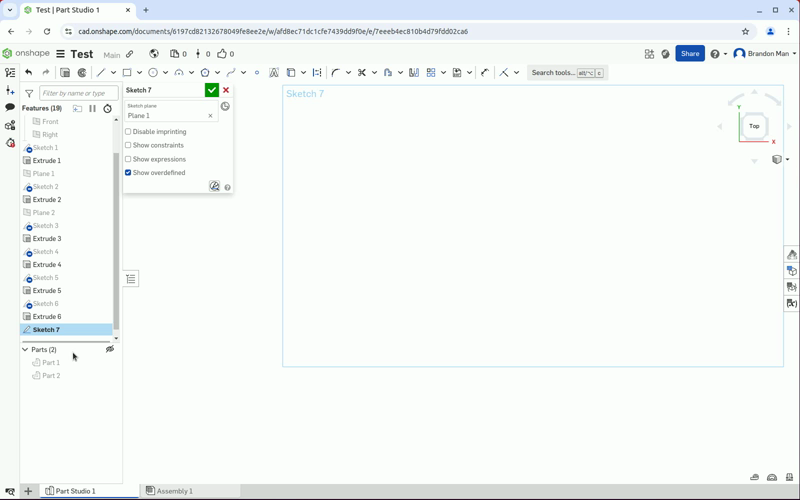
key(c)
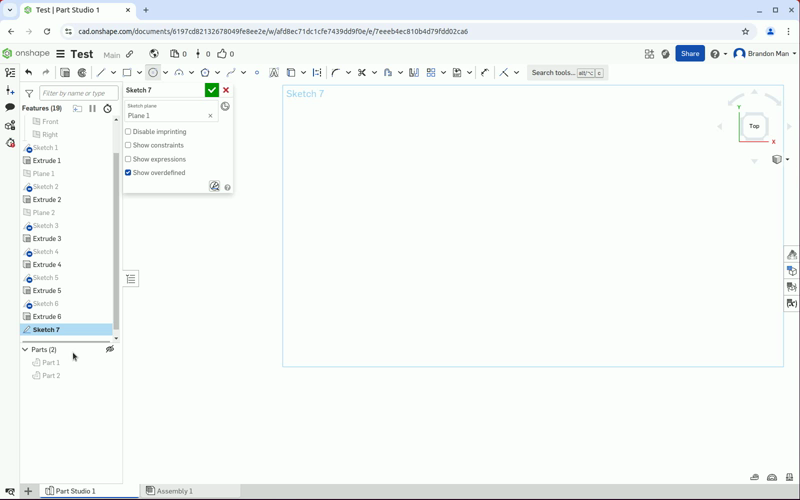
key_down(shift)
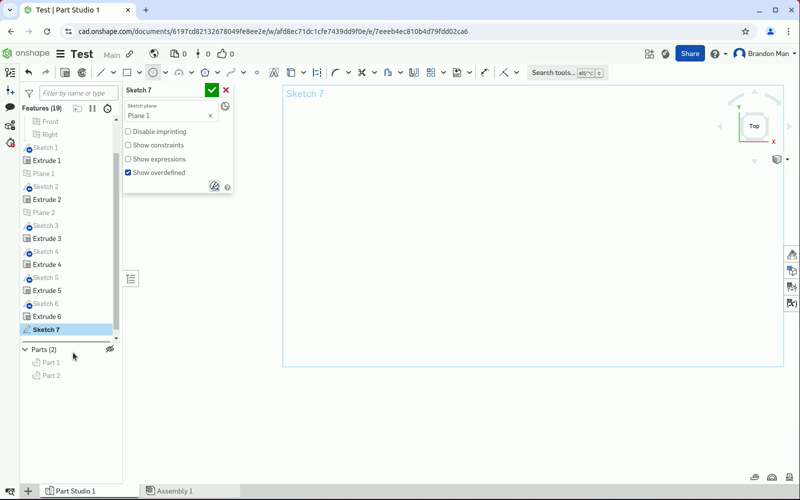
mouse_move(368, 341)
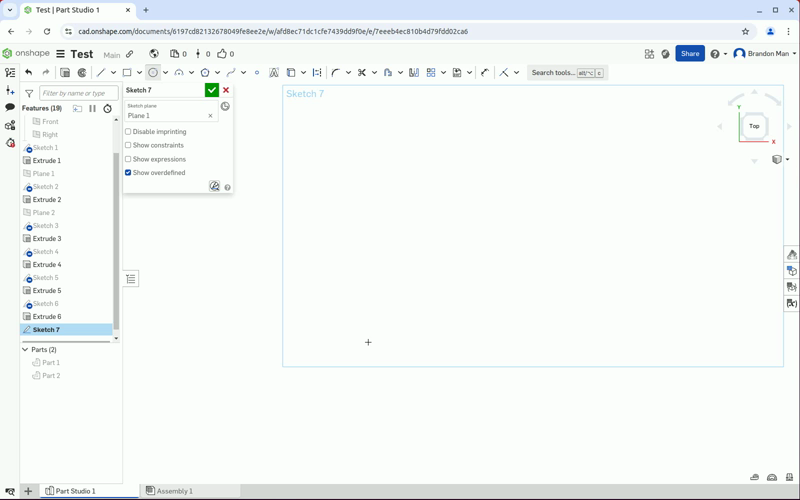
click(368, 341)
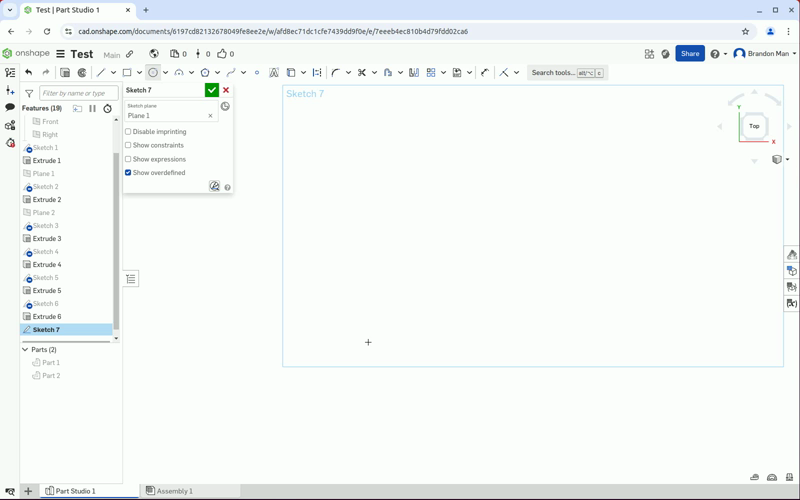
key_up(shift)
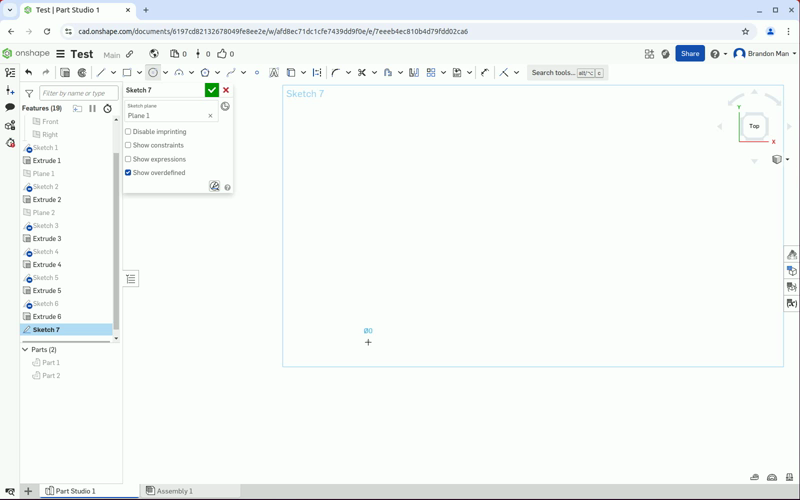
mouse_move(370, 341)
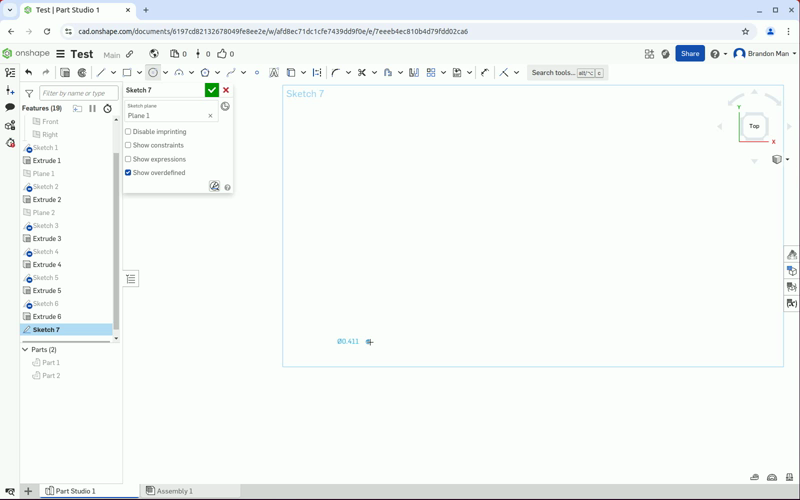
scroll(6)
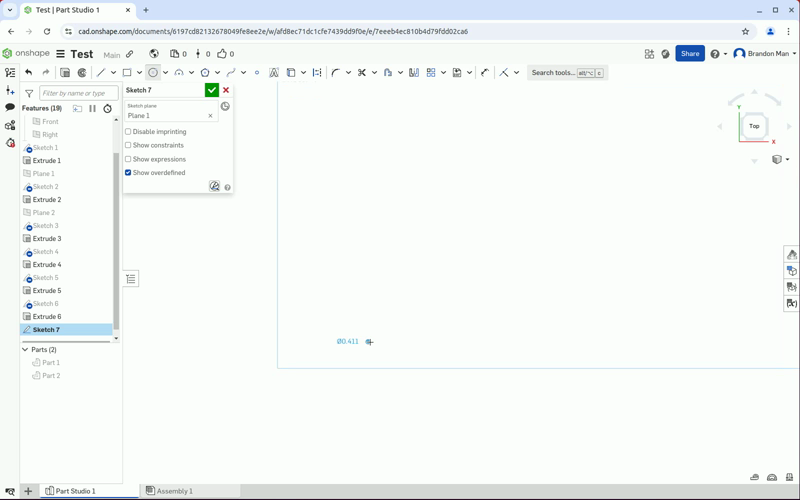
scroll(6)
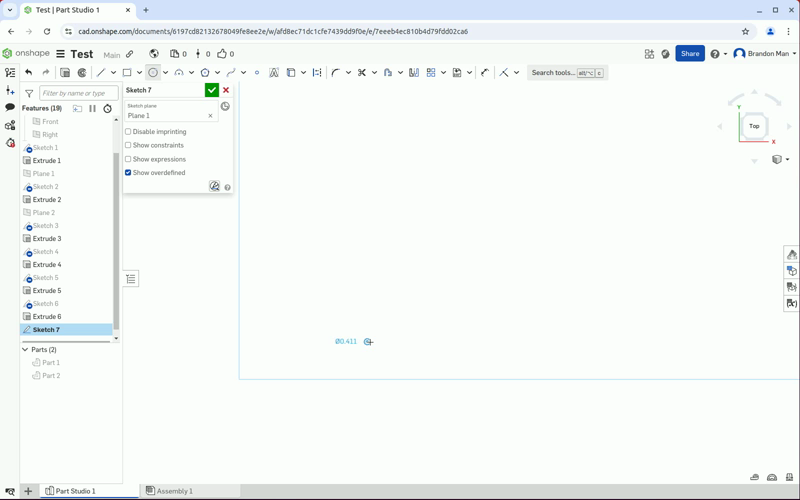
scroll(6)
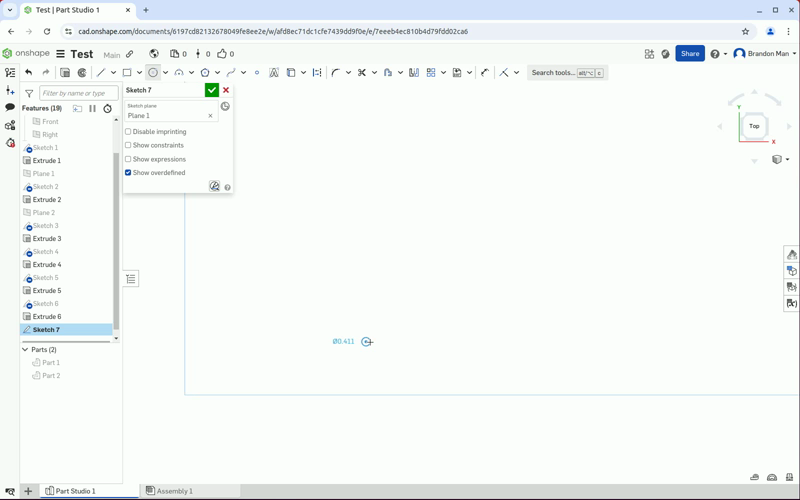
scroll(6)
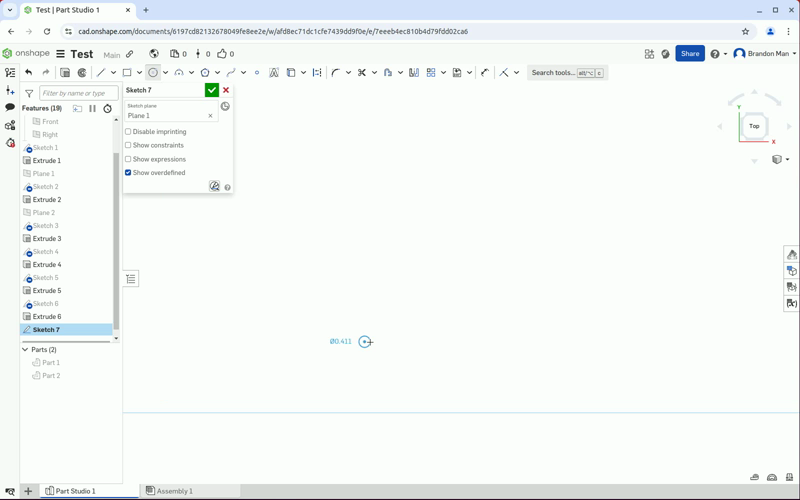
scroll(6)
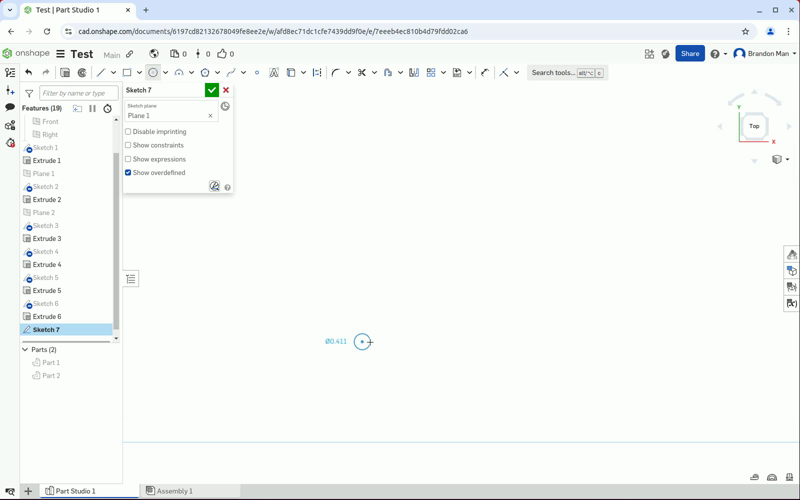
scroll(6)
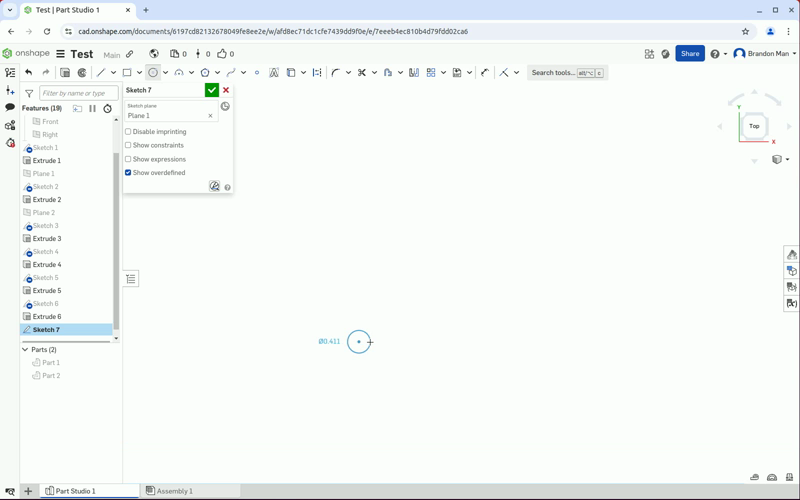
scroll(6)
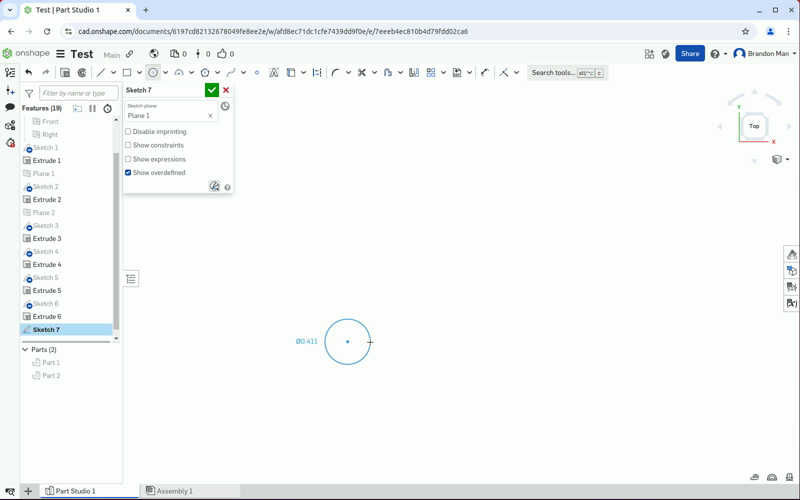
click(370, 341)
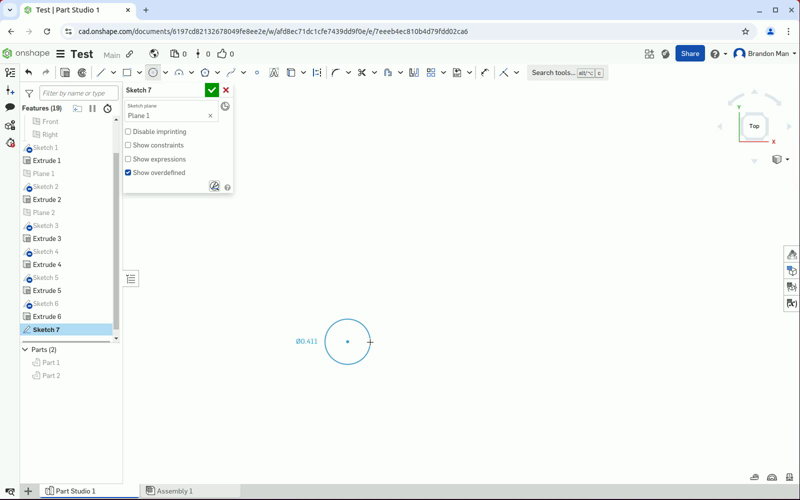
scroll(-6)
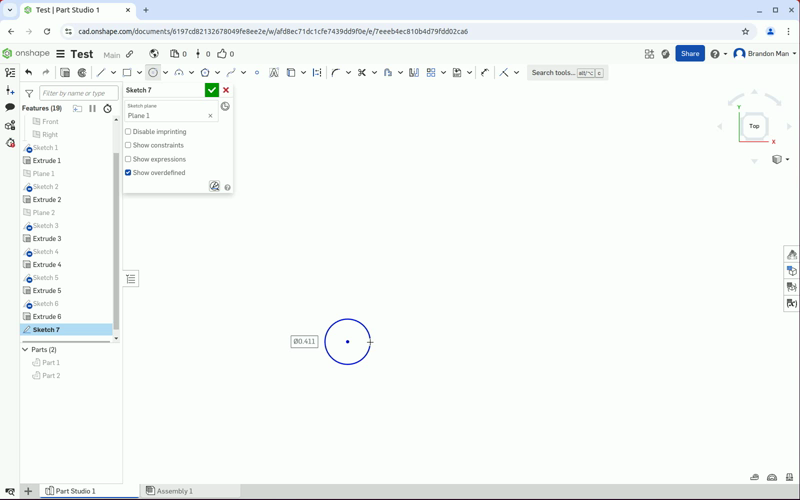
scroll(-6)
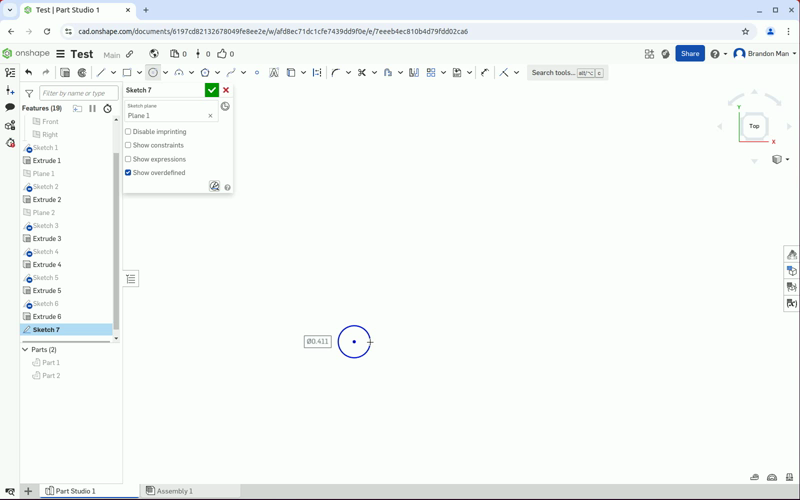
scroll(-6)
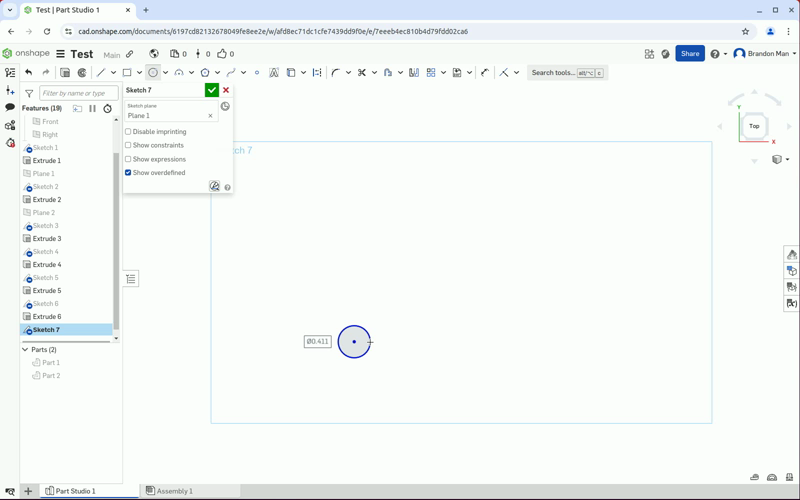
scroll(-6)
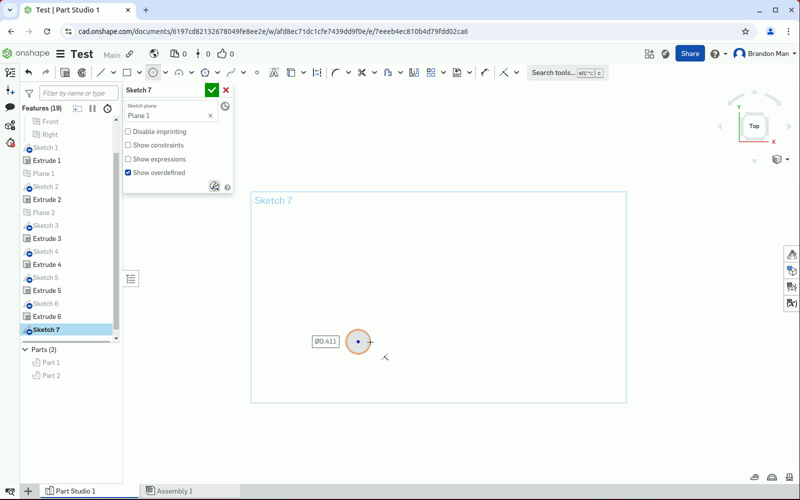
scroll(-6)
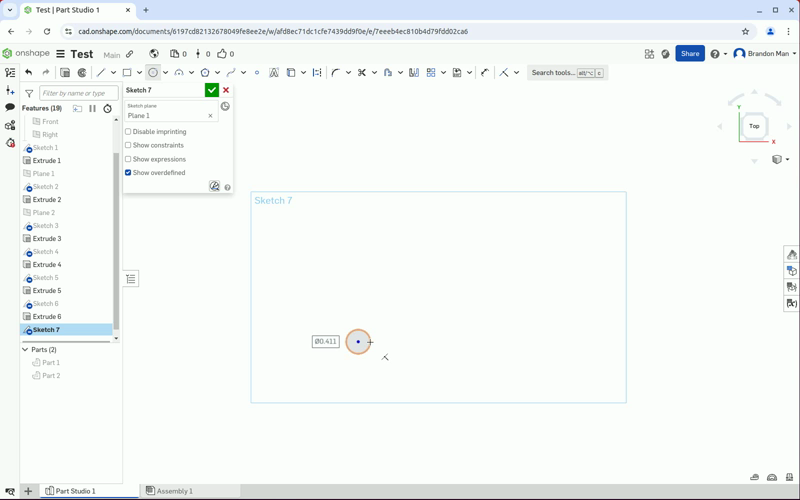
scroll(-6)
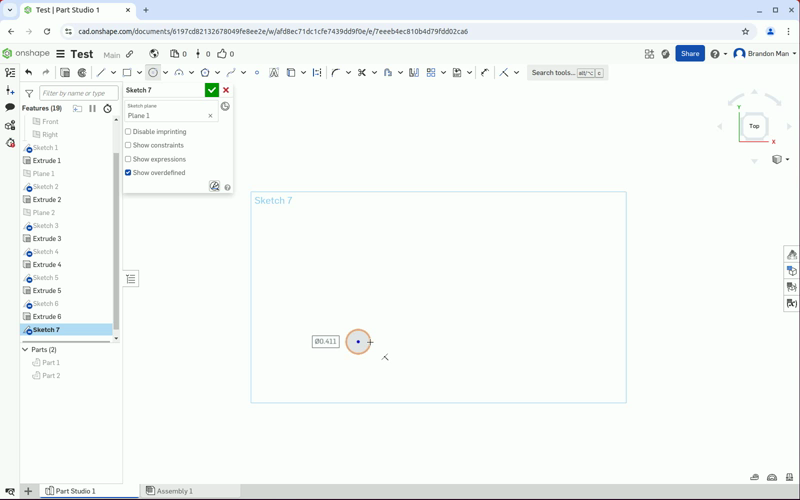
scroll(-6)
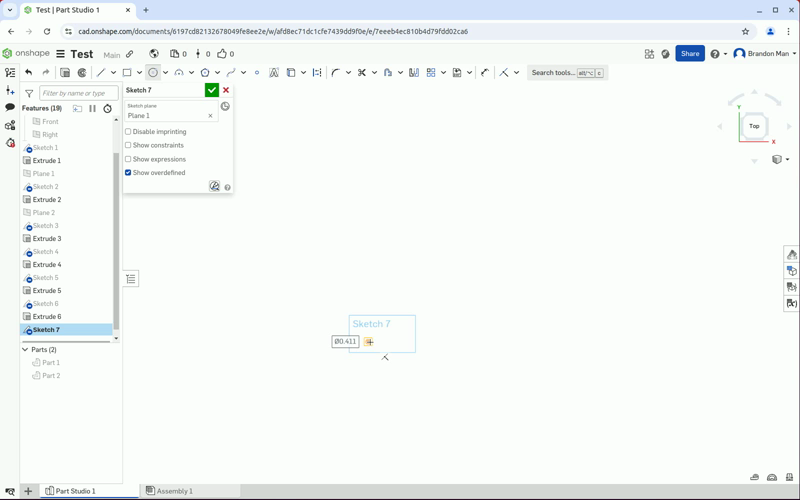
key(esc)
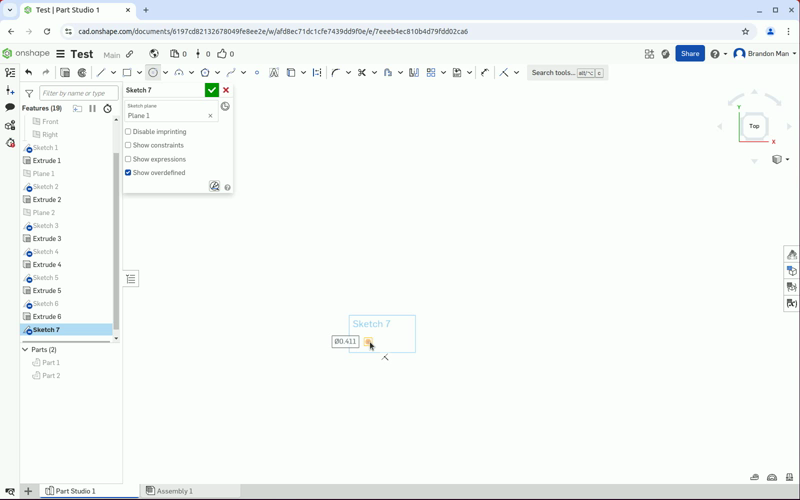
mouse_move(368, 342)
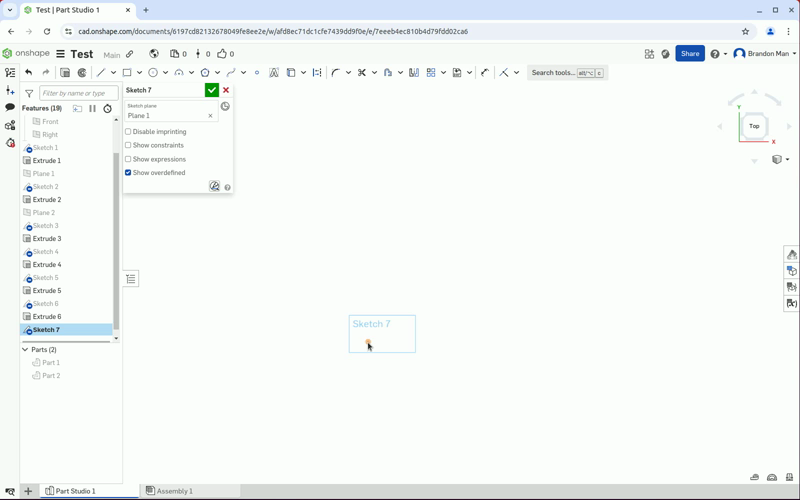
scroll(6)
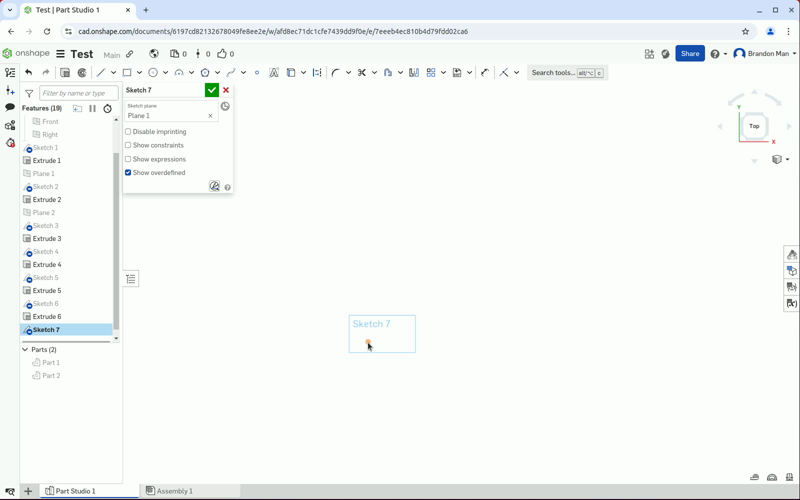
scroll(6)
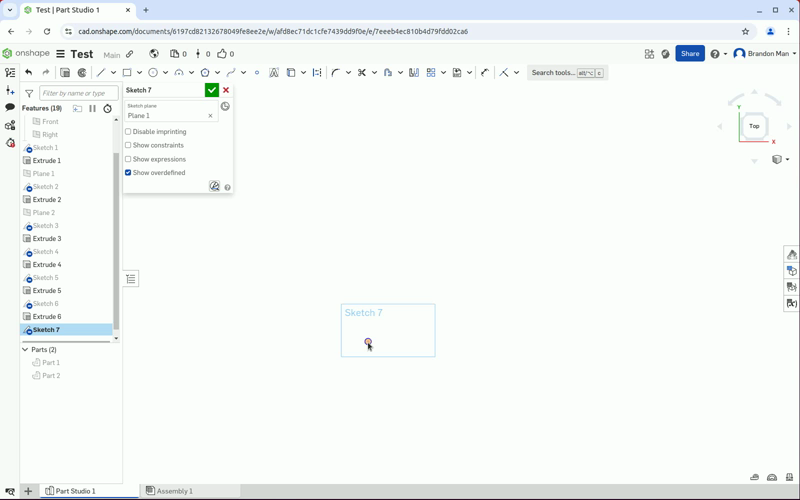
scroll(6)
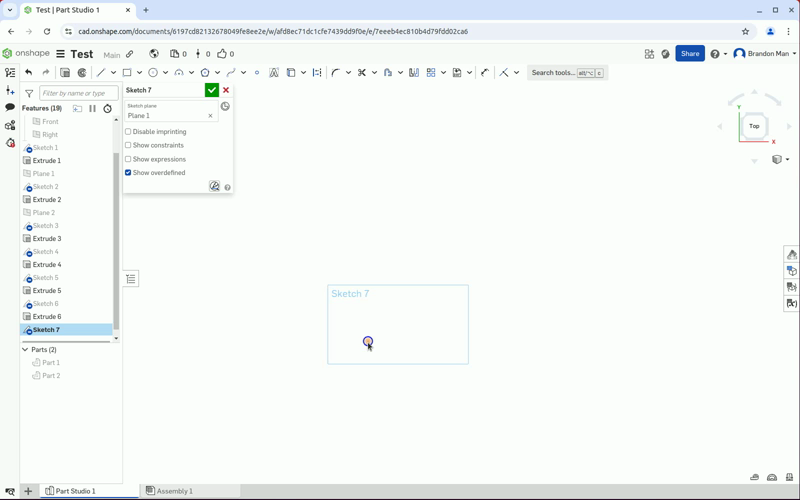
scroll(6)
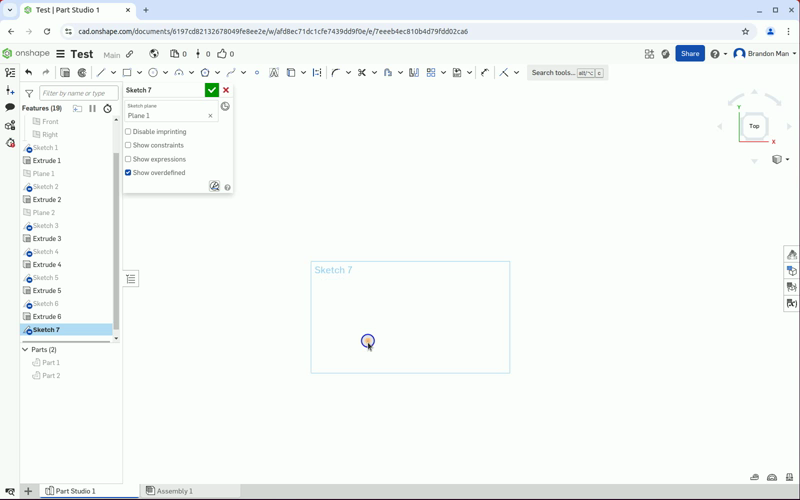
scroll(6)
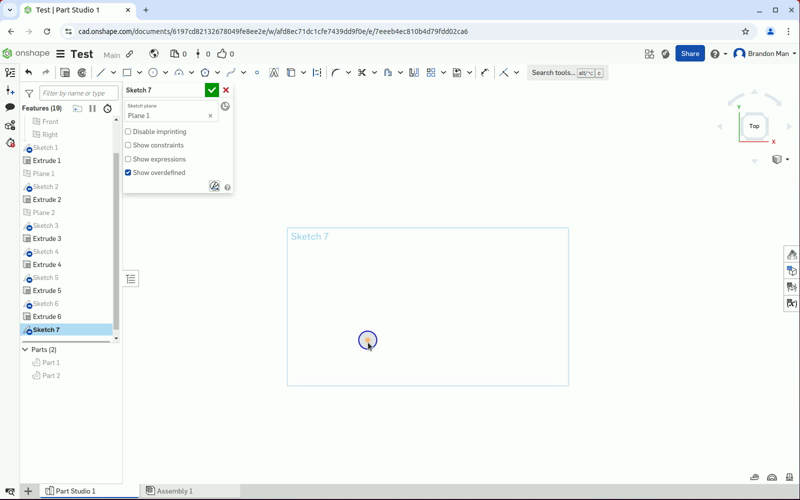
scroll(6)
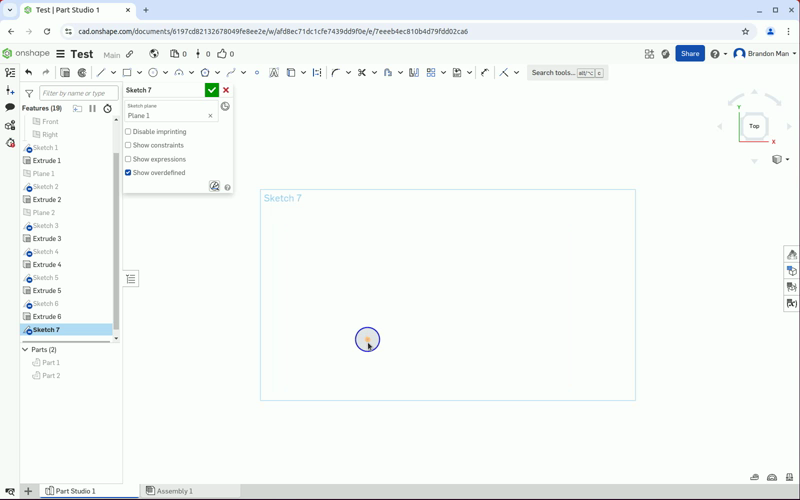
scroll(6)
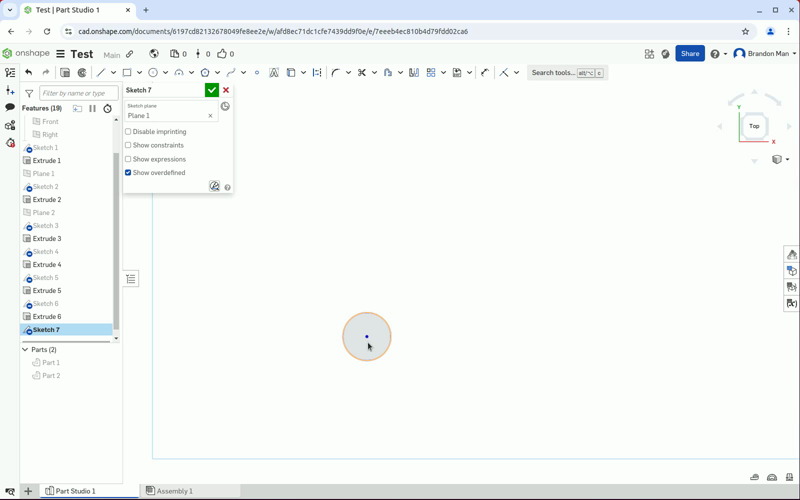
click(368, 342)
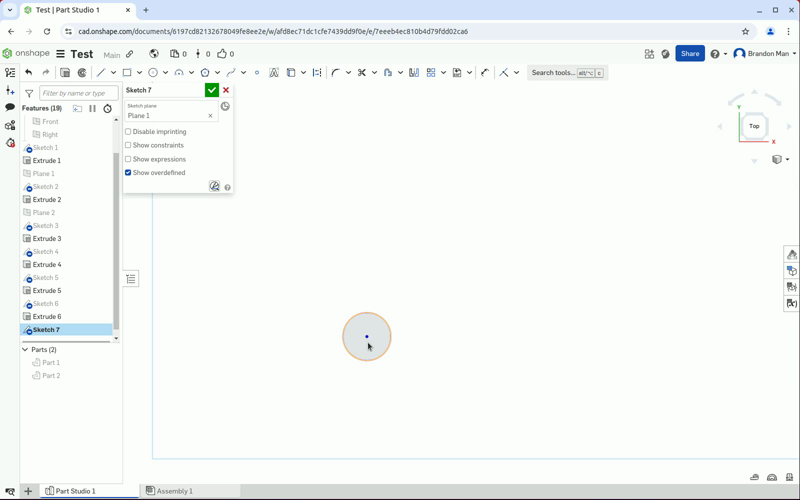
scroll(-6)
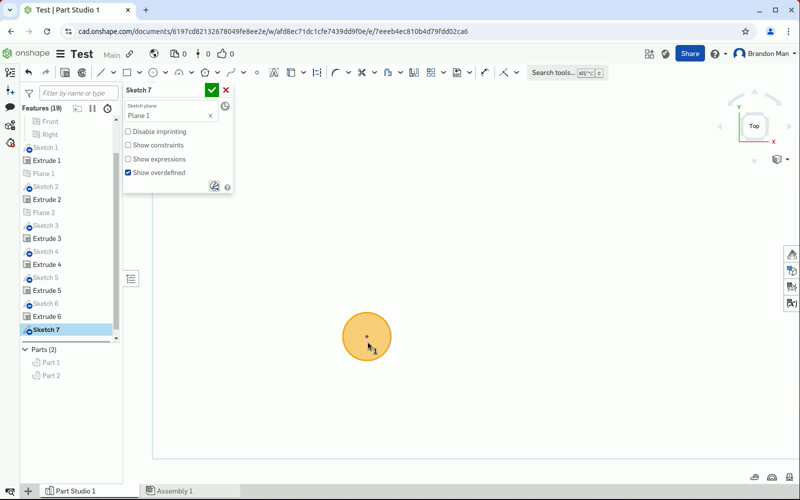
scroll(-6)
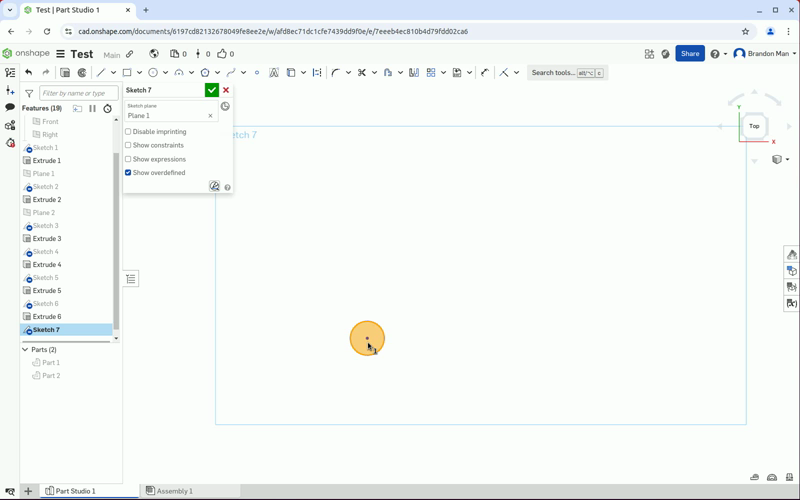
scroll(-6)
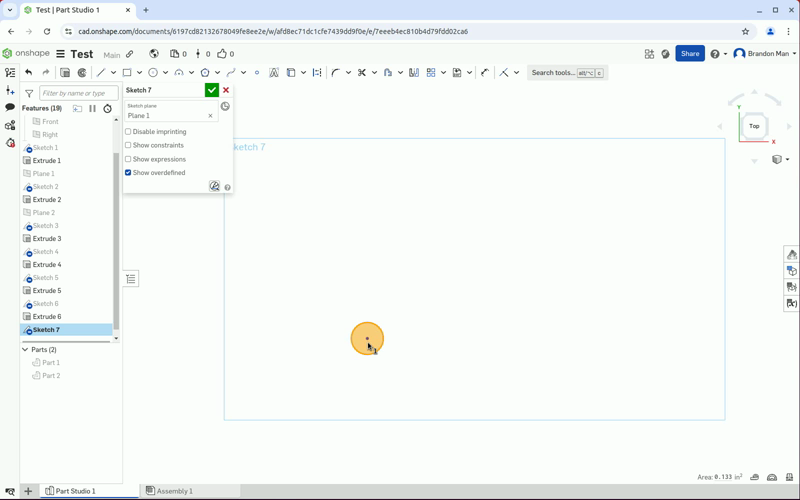
scroll(-6)
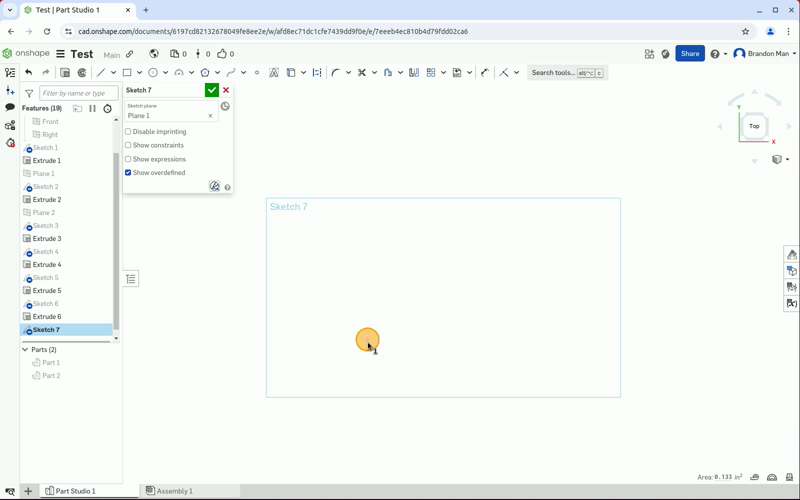
scroll(-6)
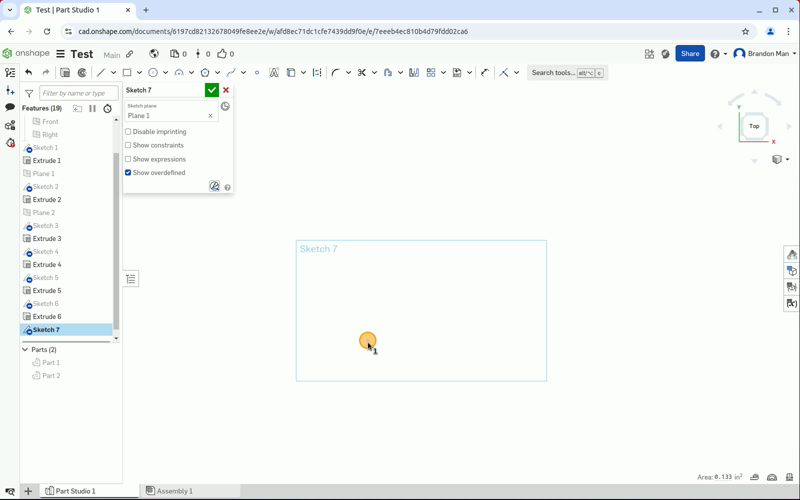
scroll(-6)
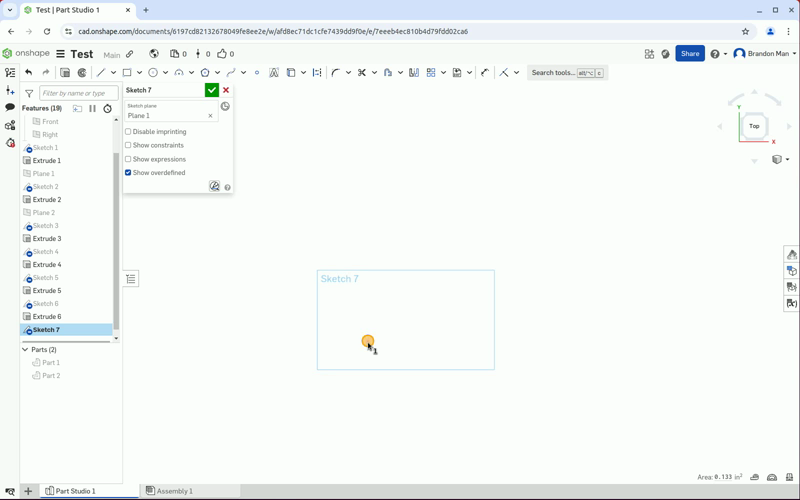
scroll(-6)
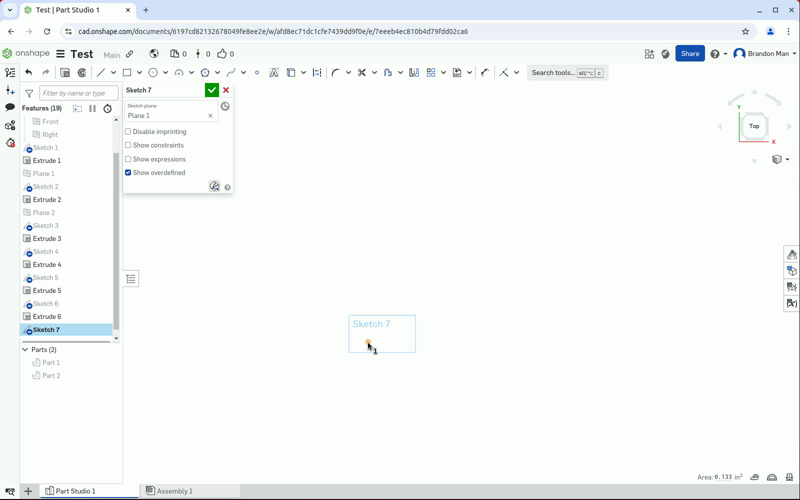
mouse_move(73, 352)
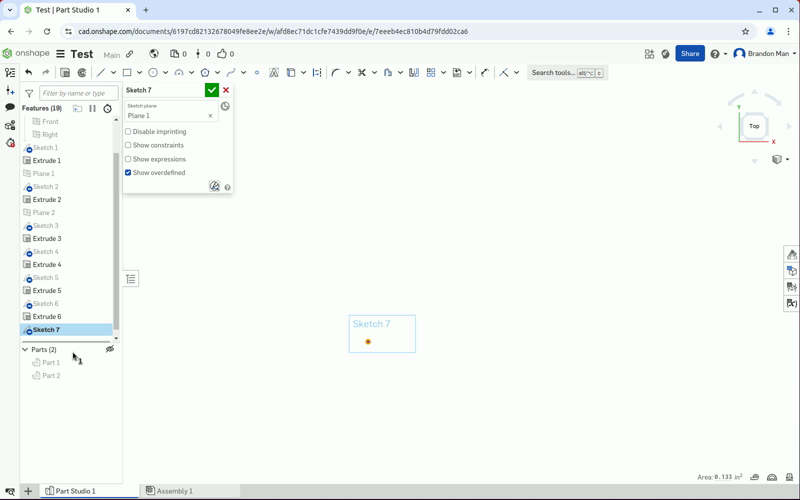
key(shift+y)
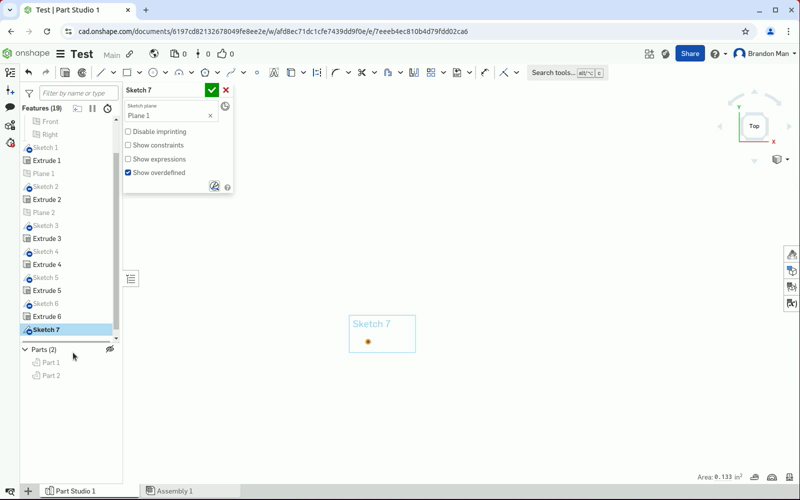
key(shift+e)
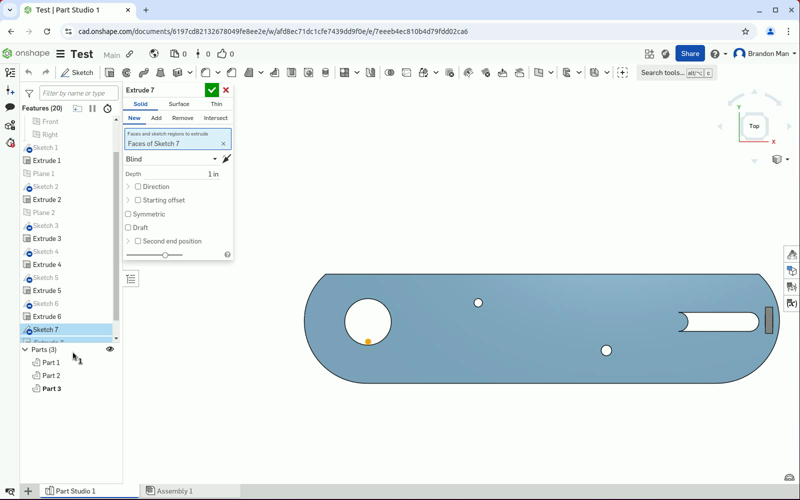
mouse_move(143, 106)
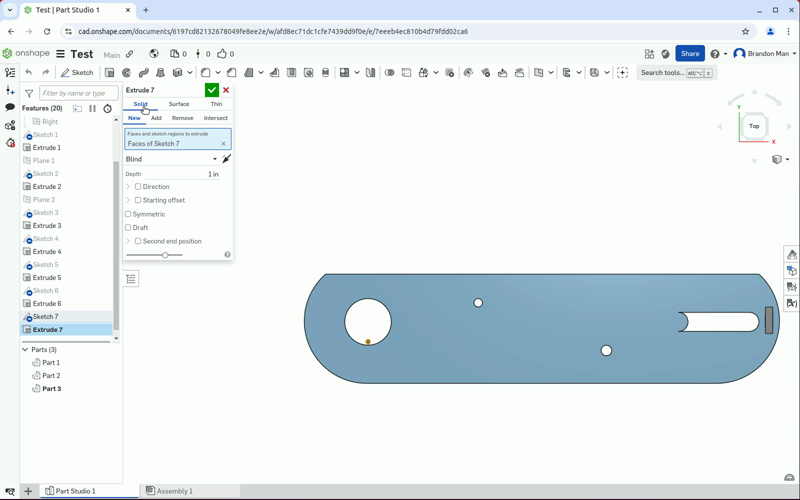
click(143, 106)
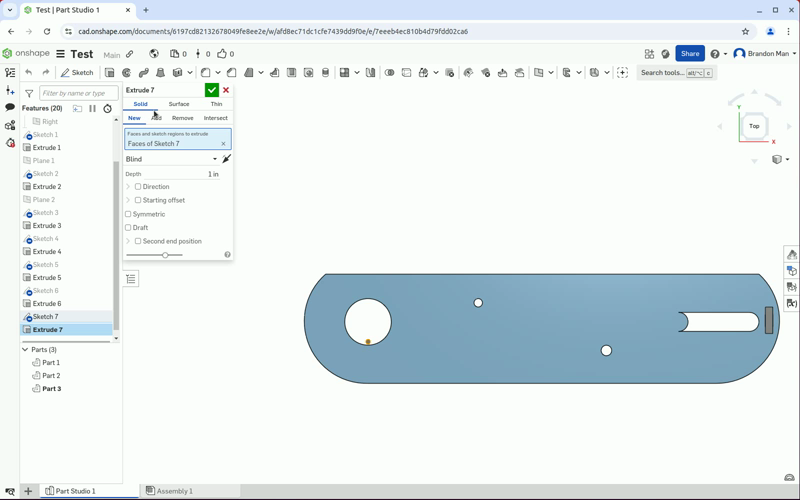
mouse_move(186, 120)
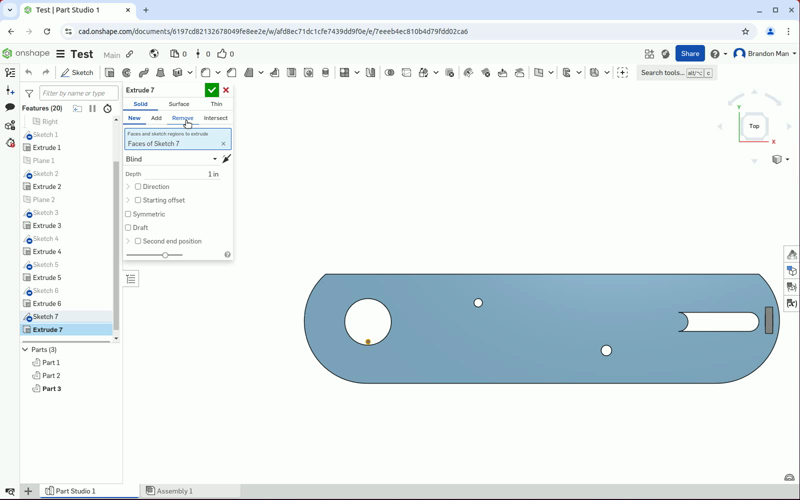
click(186, 120)
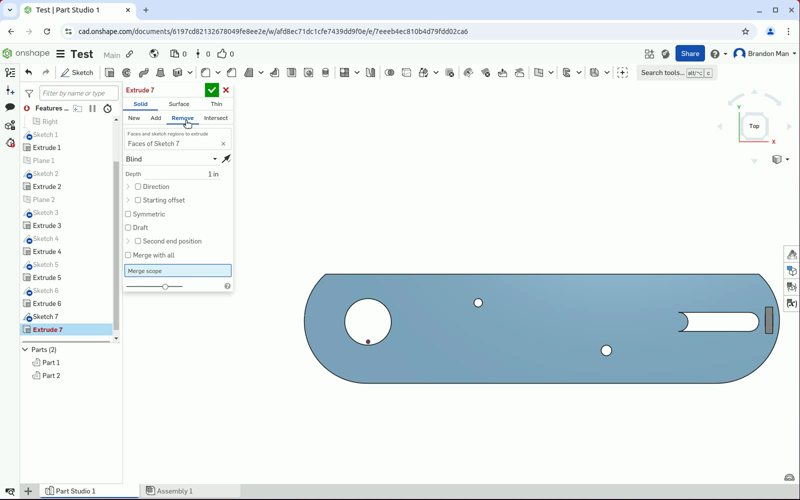
key(tab, 4)
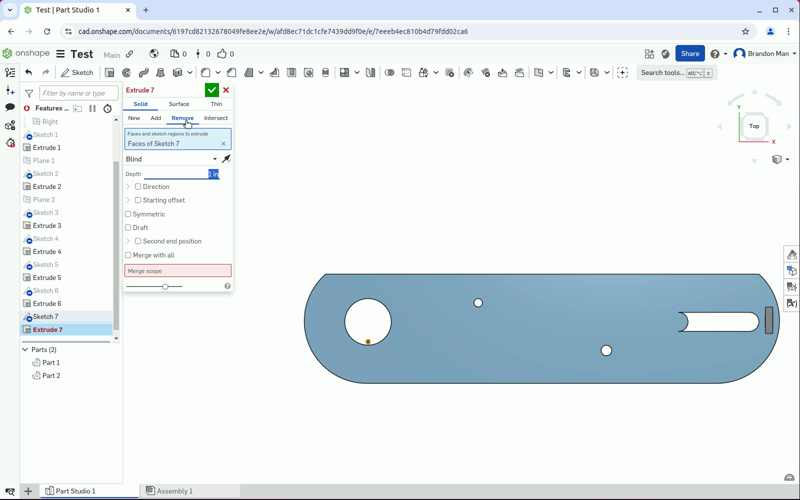
text(3.851)
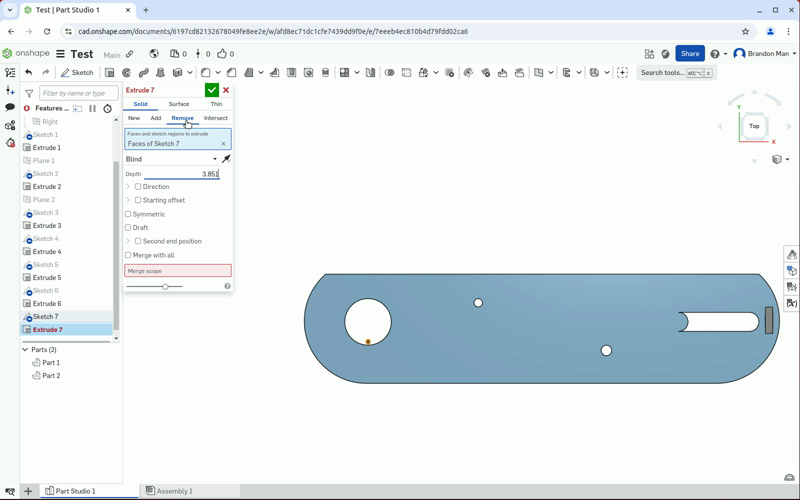
key(tab, 6)
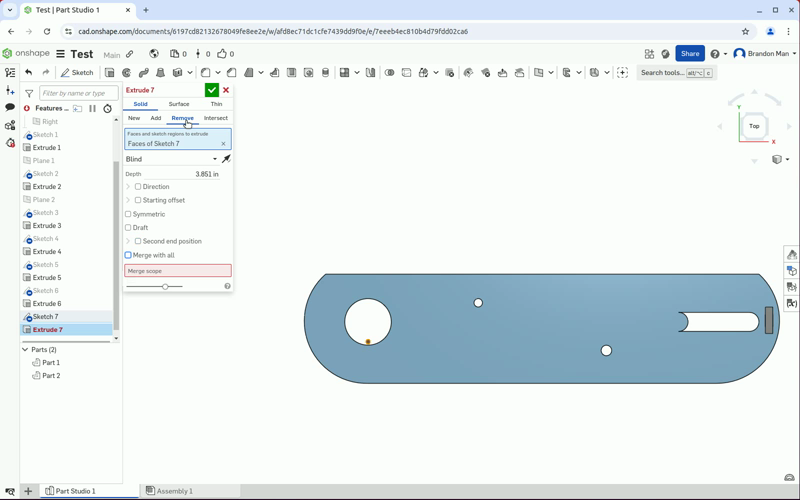
key(space)
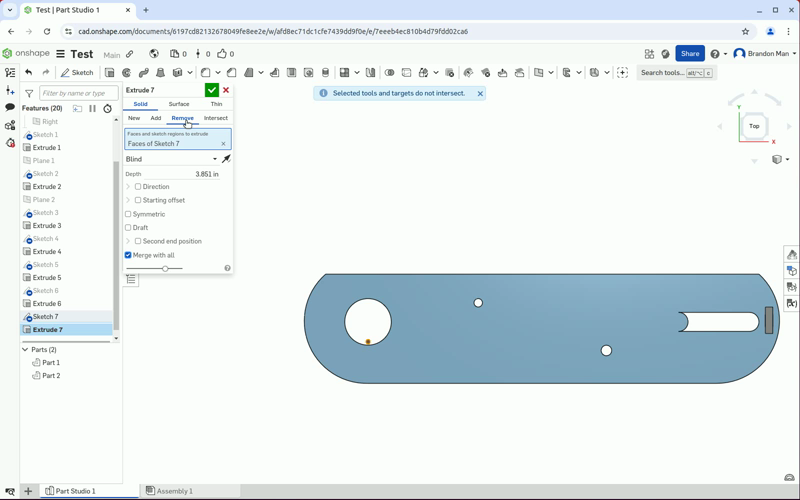
key(enter)
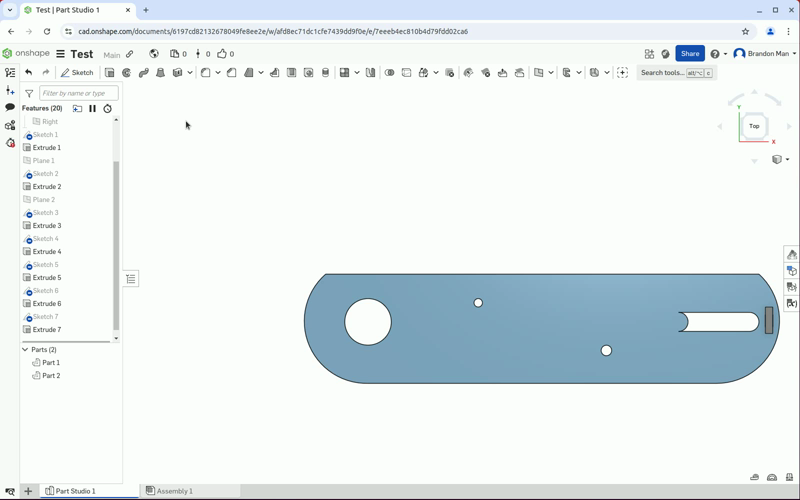
key(shift+h)
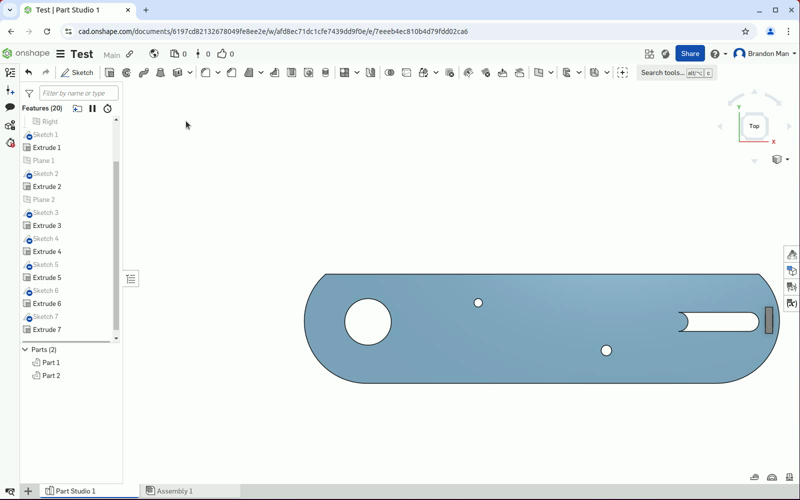
key(shift+h)
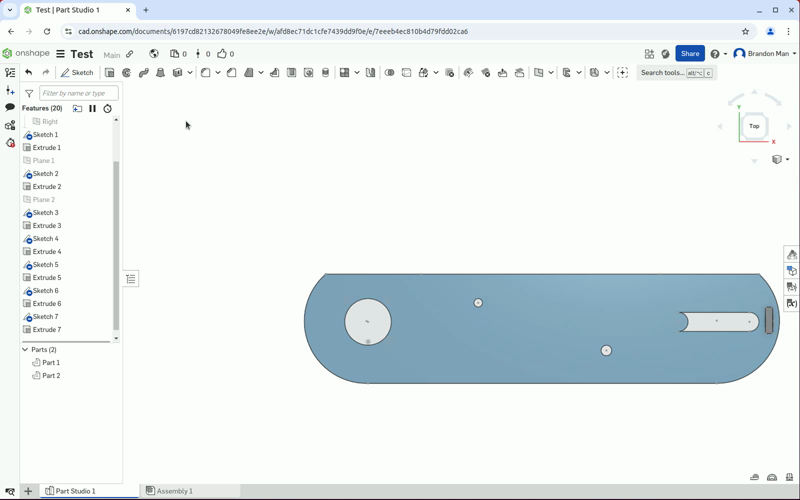
key(shift+7)
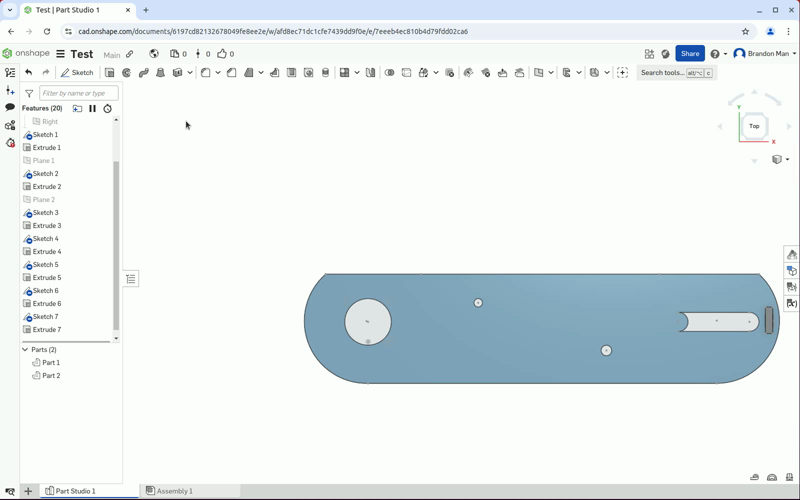
key(up, 3)
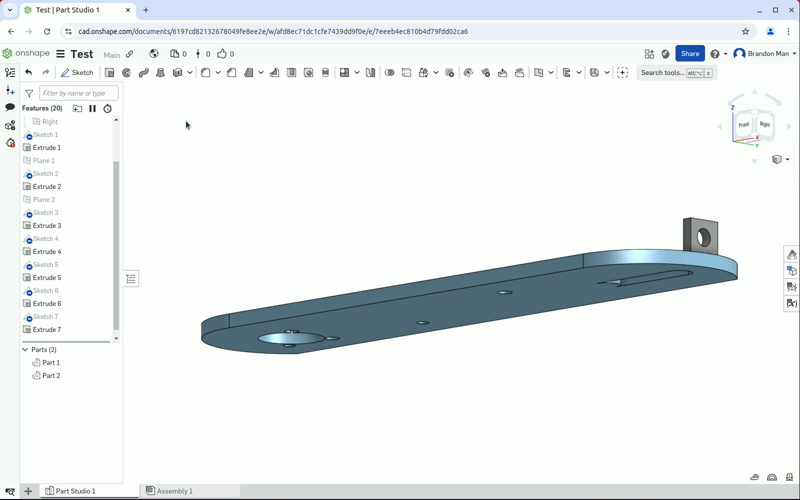
key(left, 3)
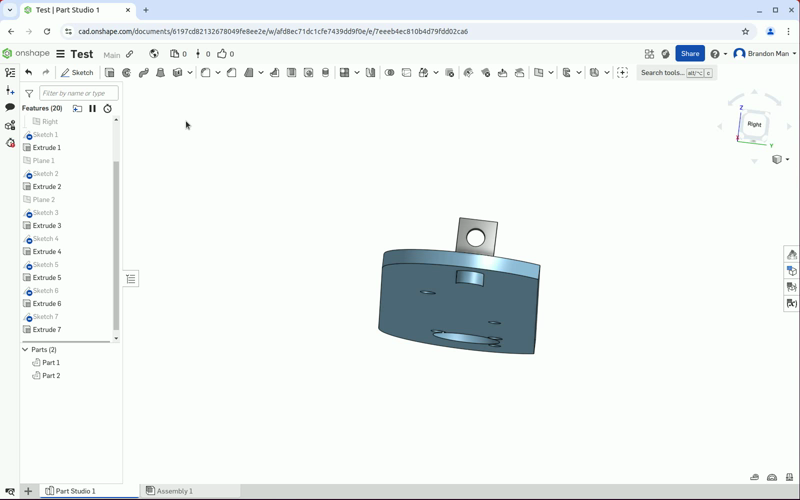
key(right, 3)
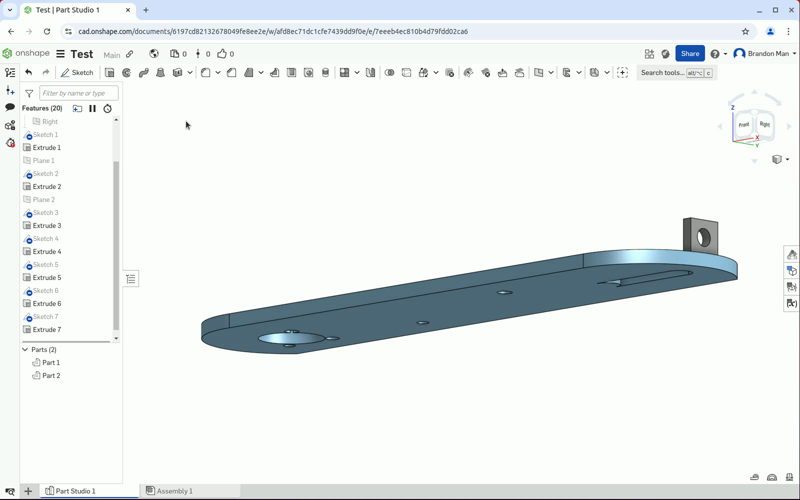
key(down, 3)
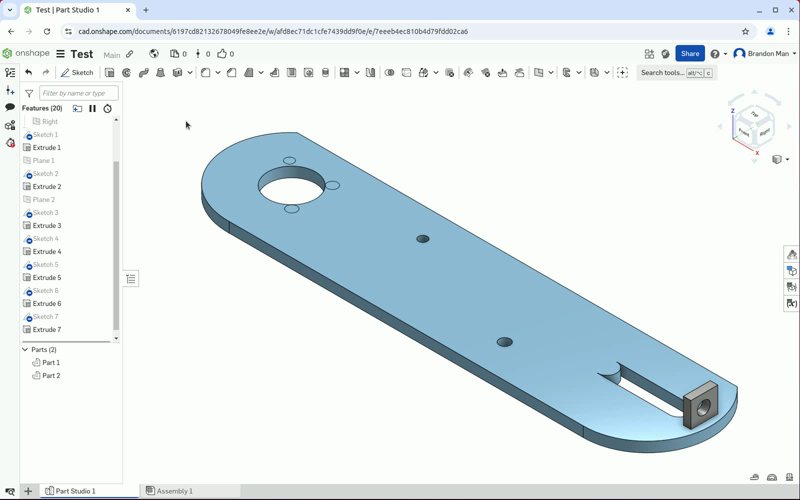
mouse_move(69, 137)
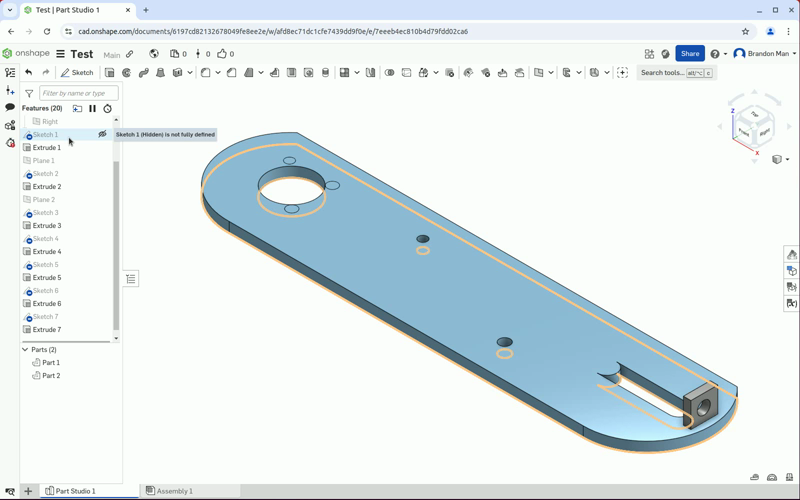
click(69, 137)